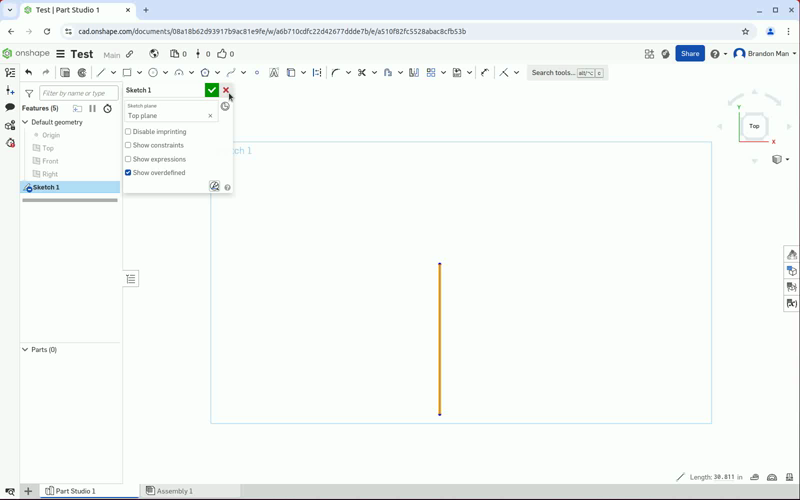
key(shift+h)
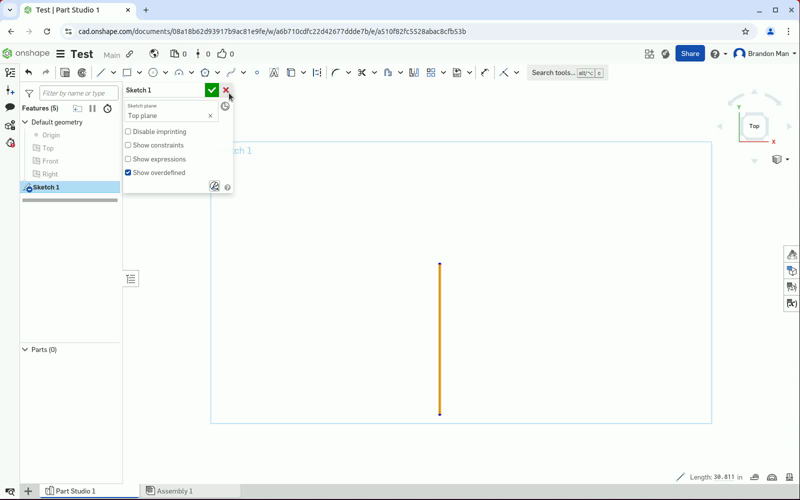
key(shift+s)
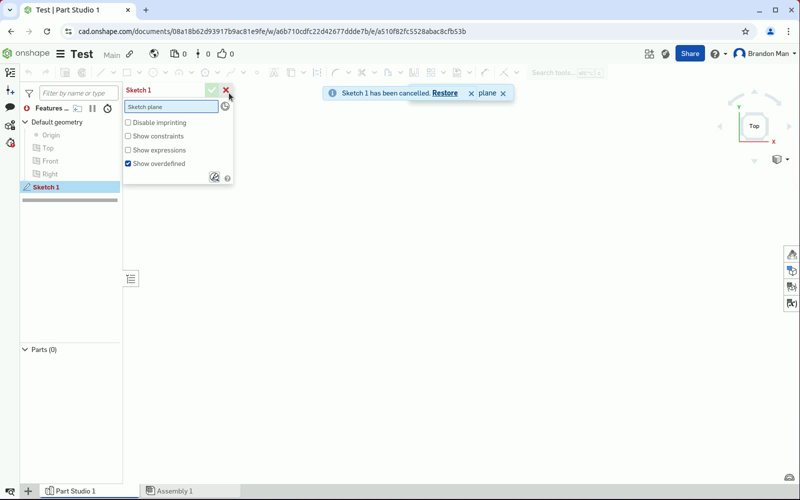
mouse_move(73, 150)
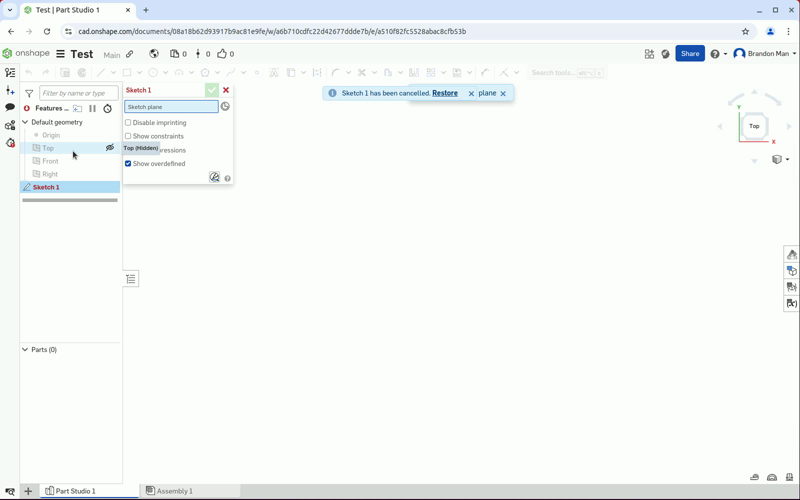
click(73, 150)
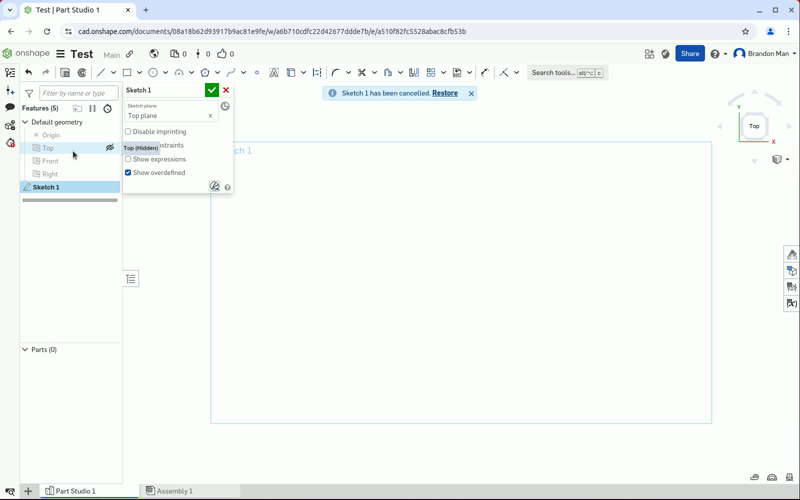
mouse_move(73, 352)
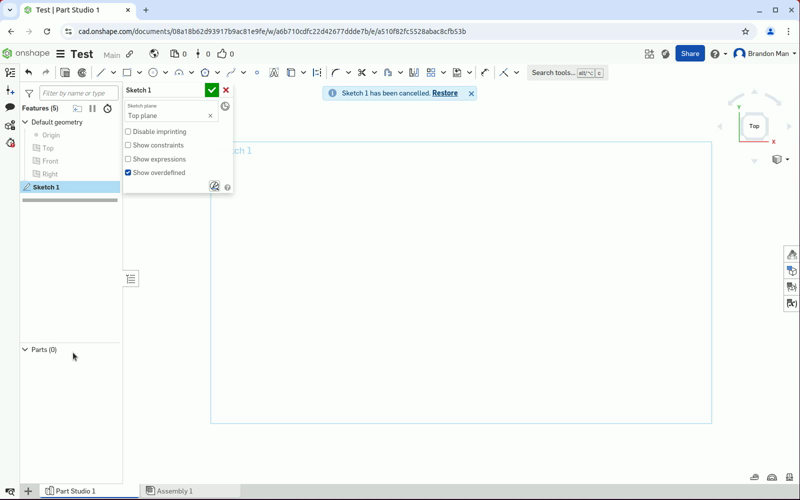
key(y)
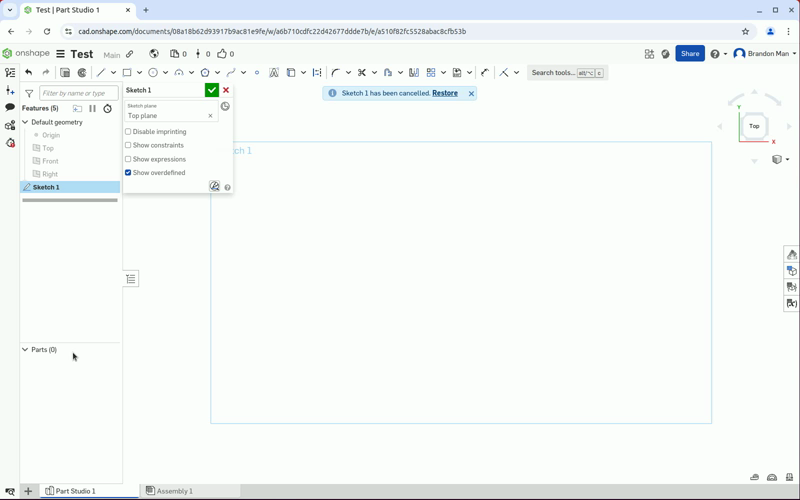
key(l)
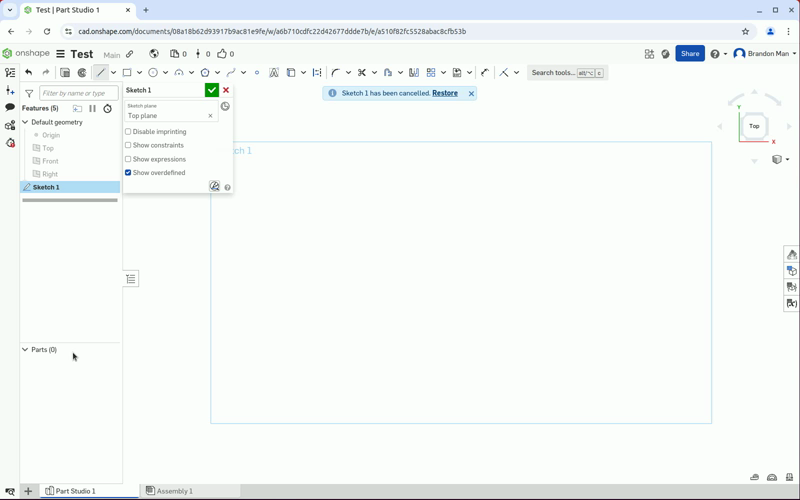
key_down(shift)
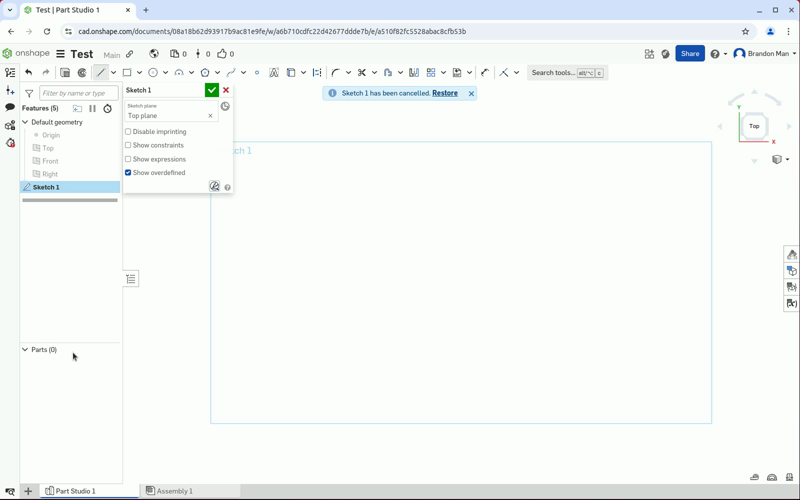
mouse_move(461, 278)
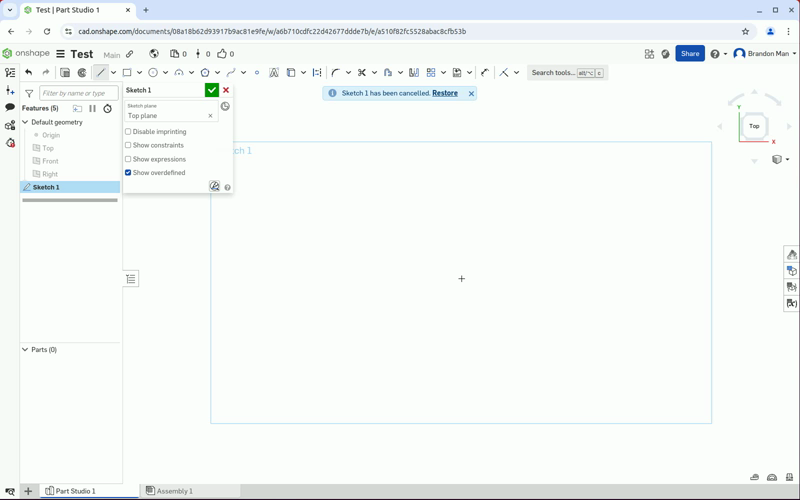
click(461, 278)
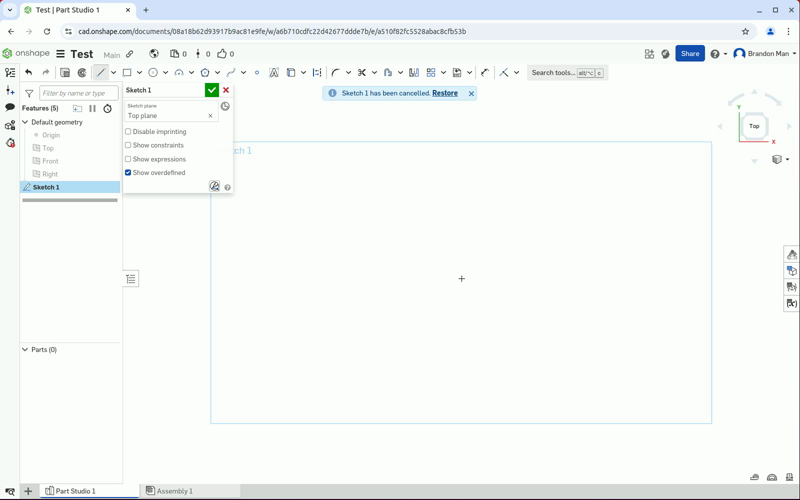
key_up(shift)
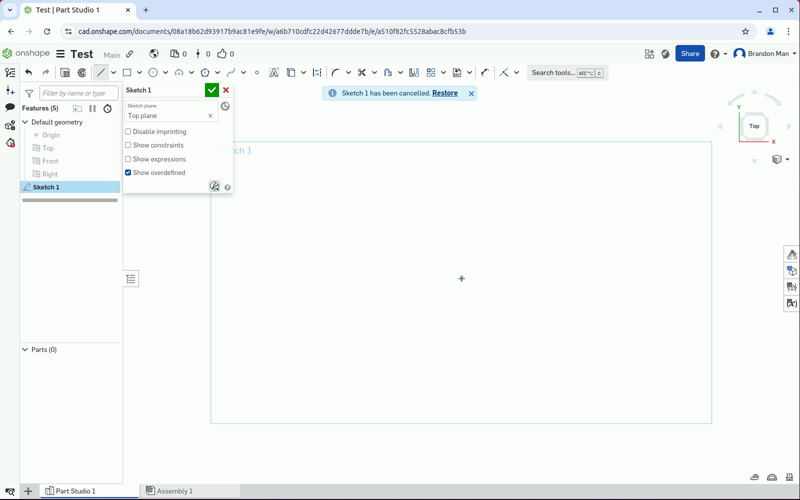
key_down(shift)
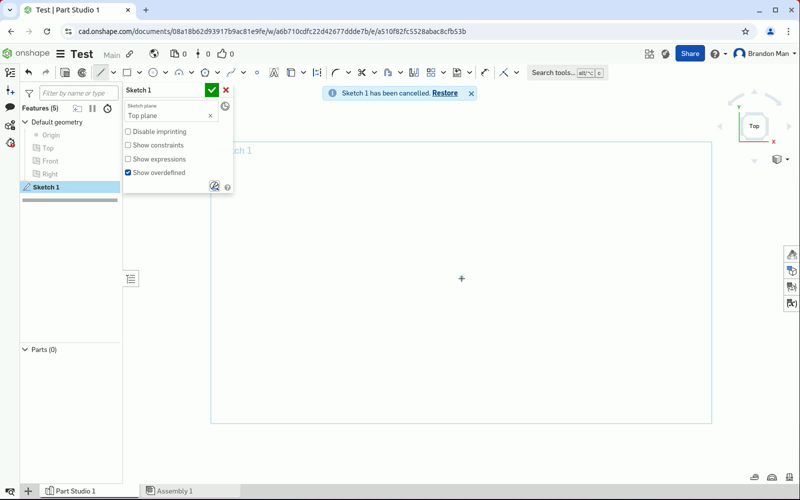
mouse_move(492, 278)
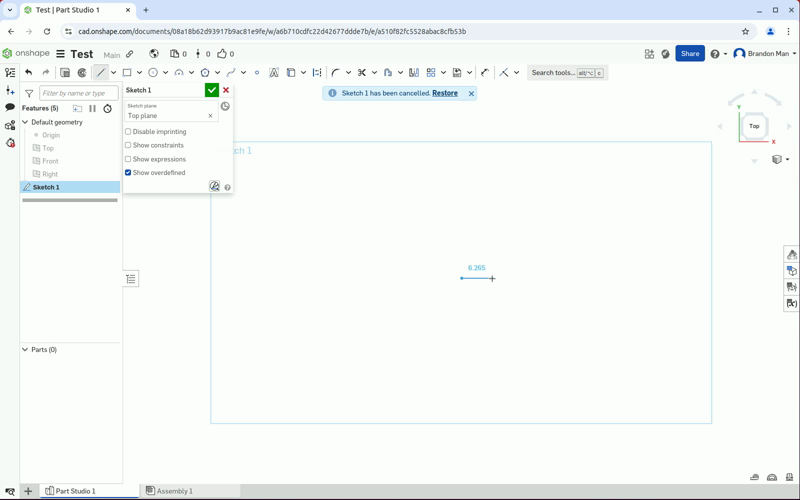
mouse_move(465, 278)
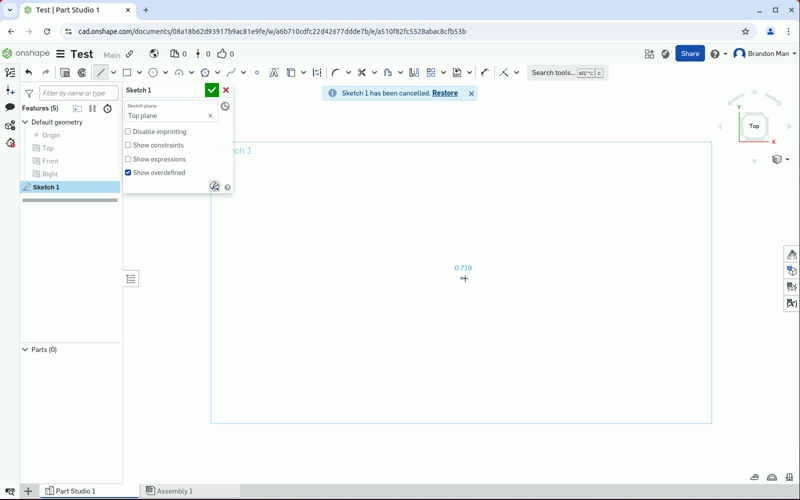
scroll(6)
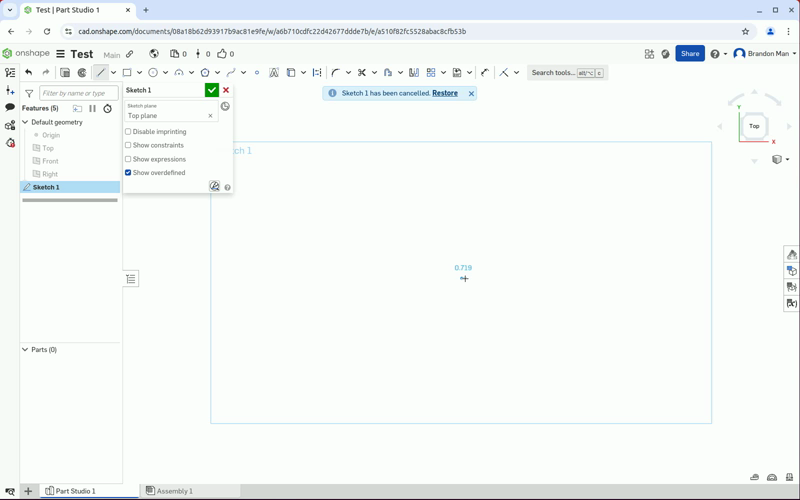
scroll(6)
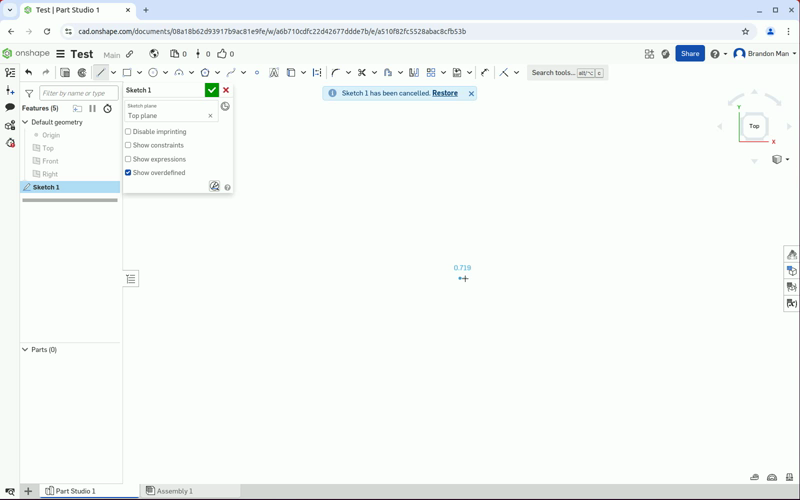
scroll(6)
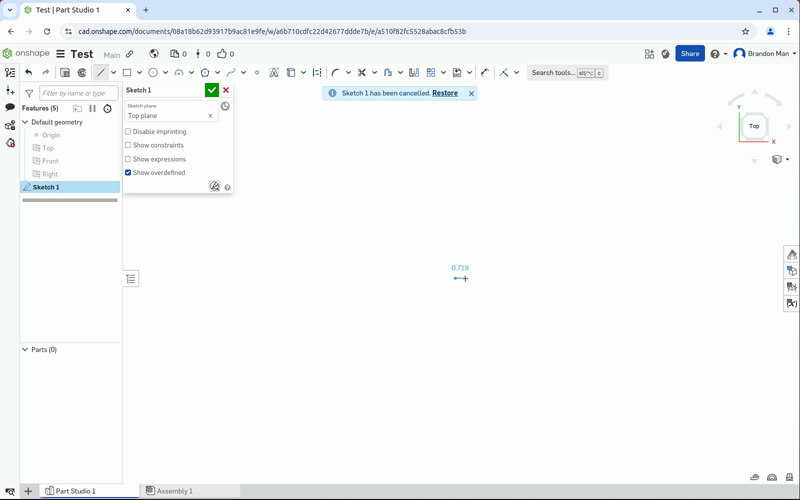
scroll(6)
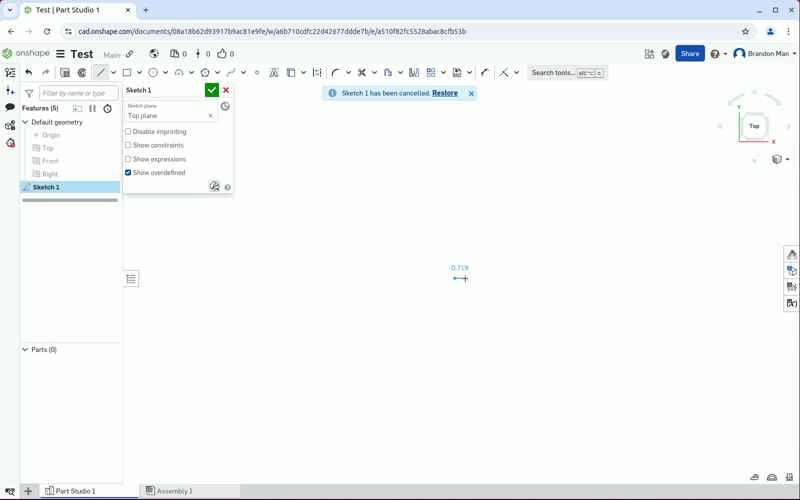
scroll(6)
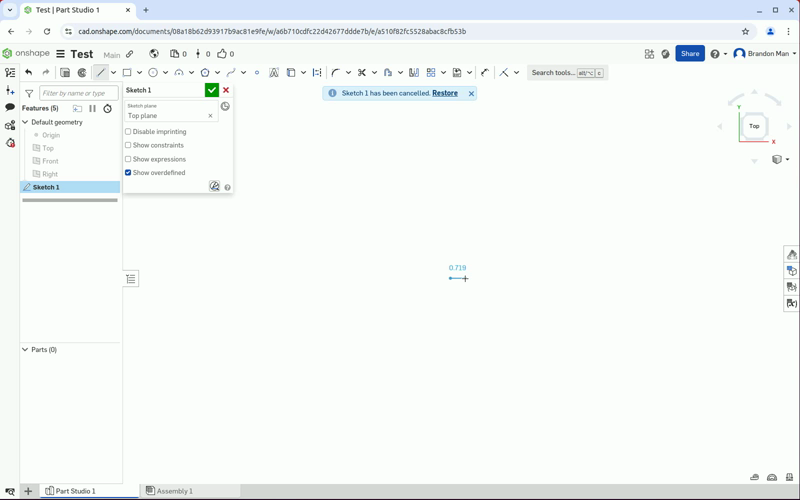
scroll(6)
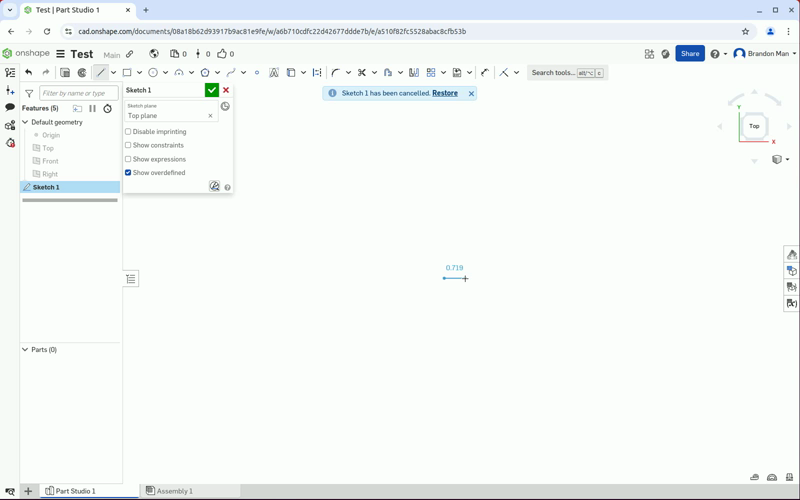
scroll(6)
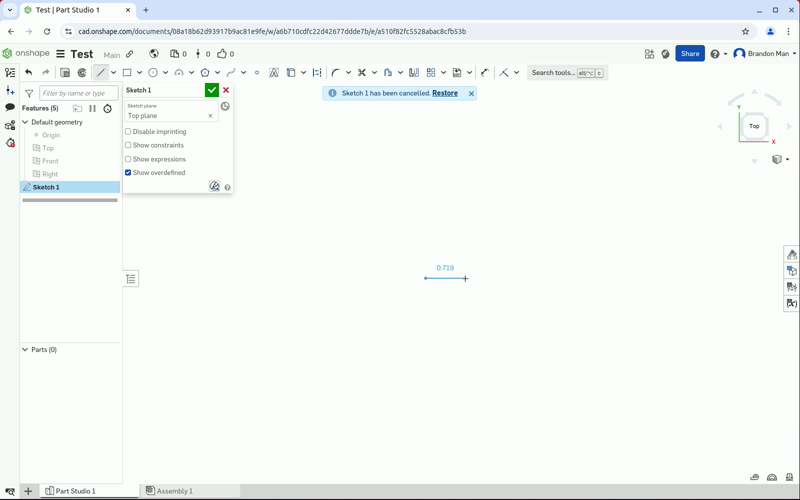
click(465, 278)
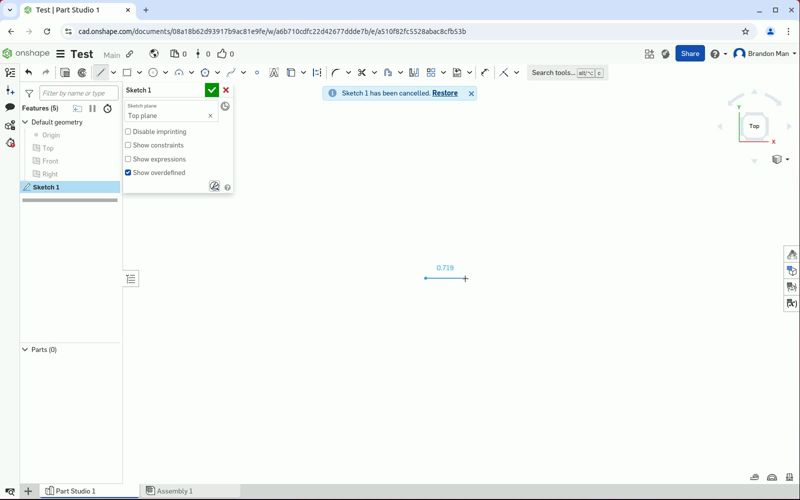
scroll(-6)
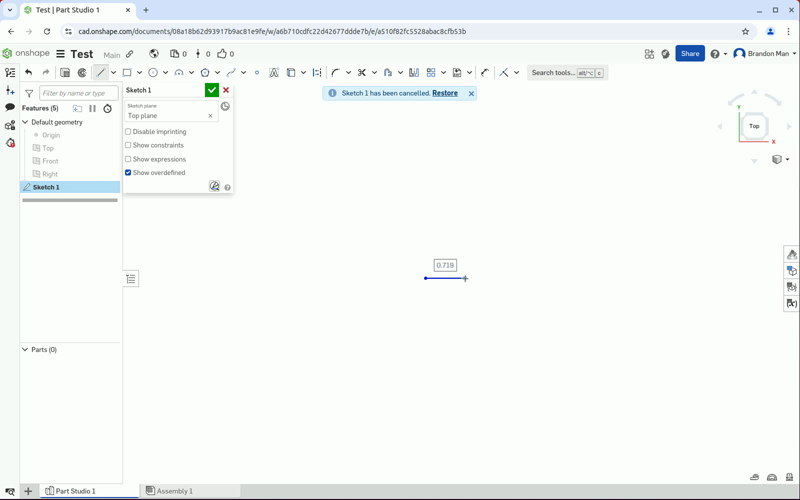
scroll(-6)
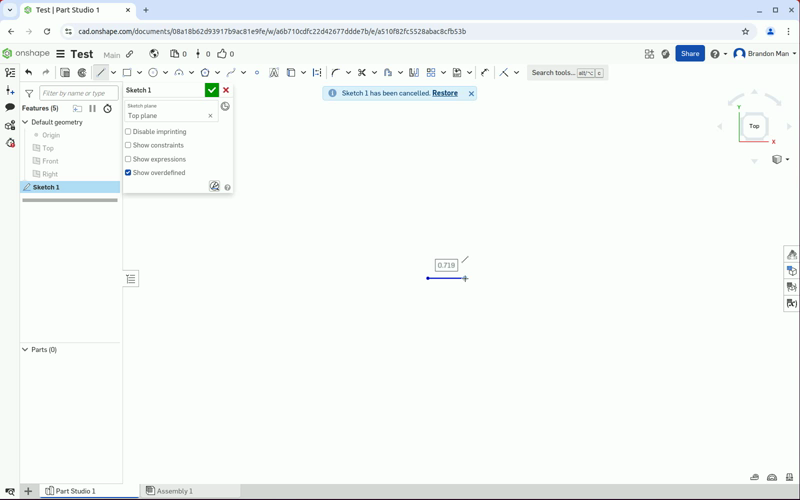
scroll(-6)
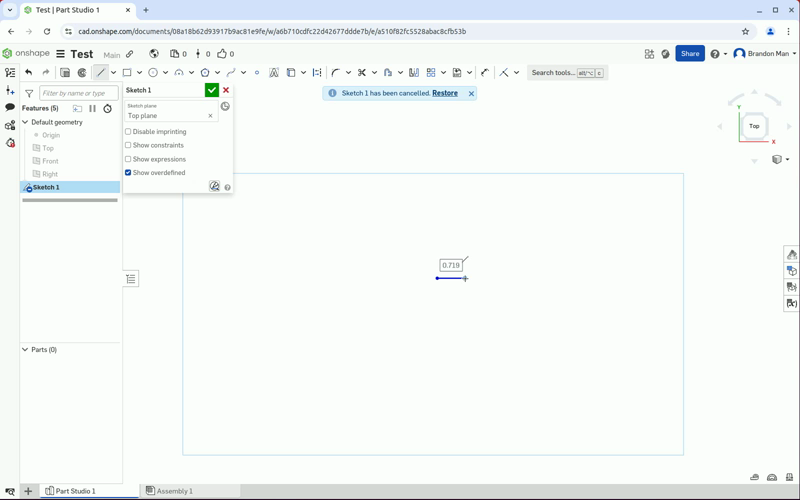
scroll(-6)
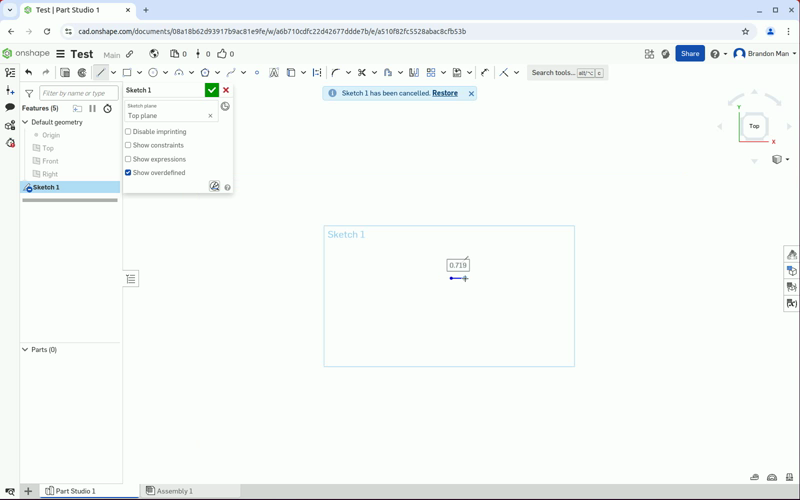
scroll(-6)
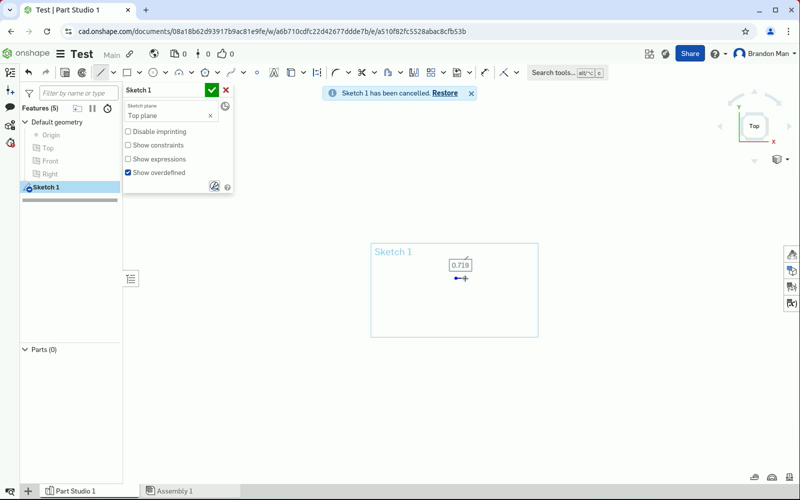
scroll(-6)
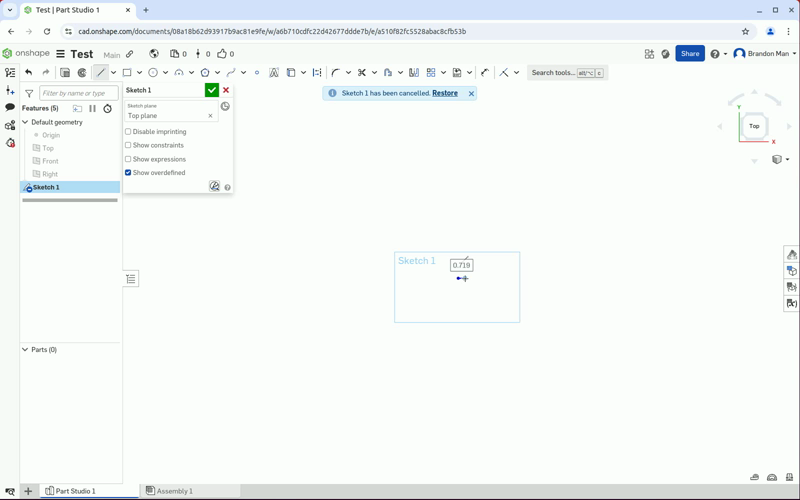
scroll(-6)
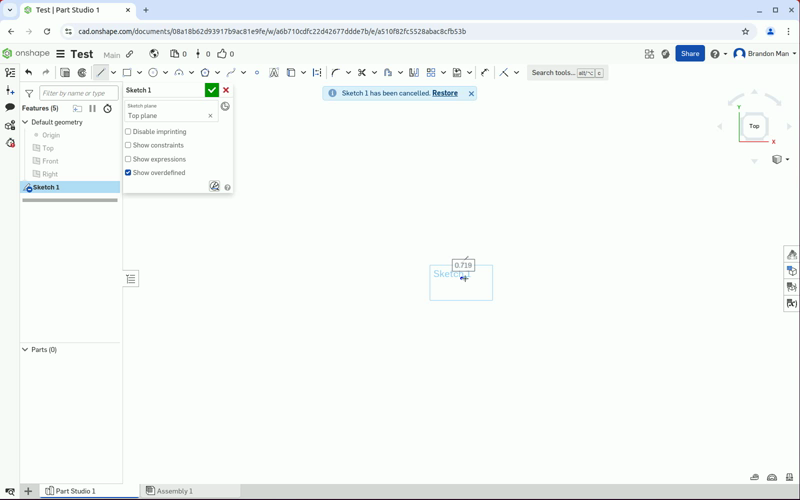
key_up(shift)
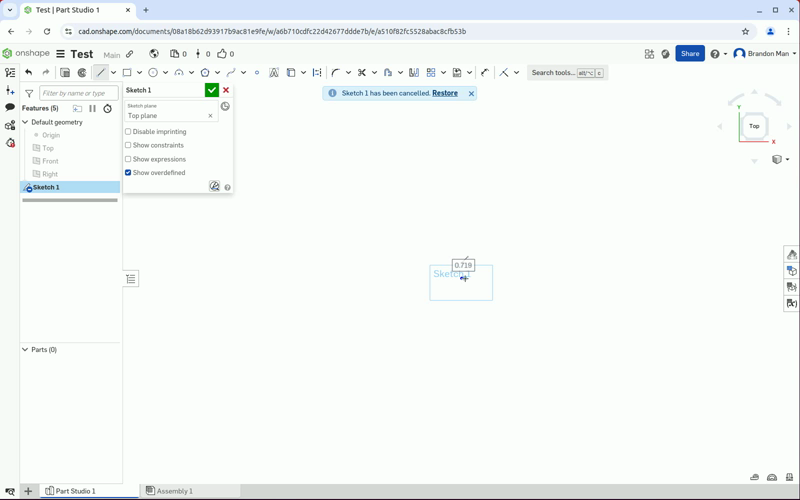
key_down(shift)
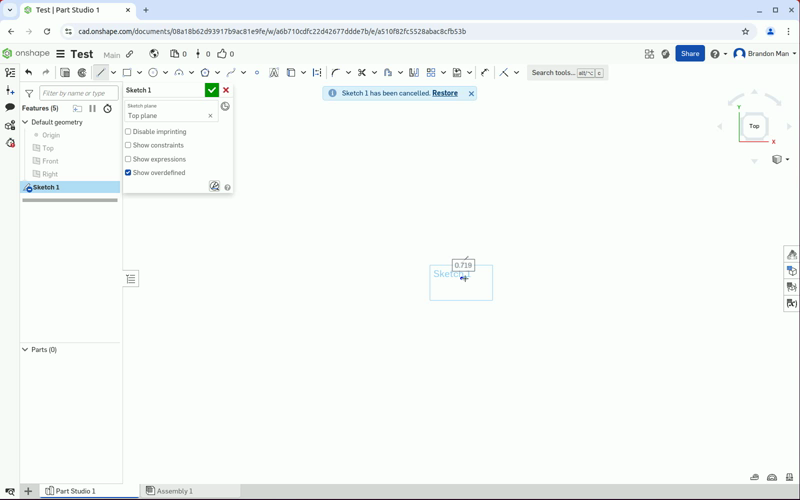
mouse_move(465, 176)
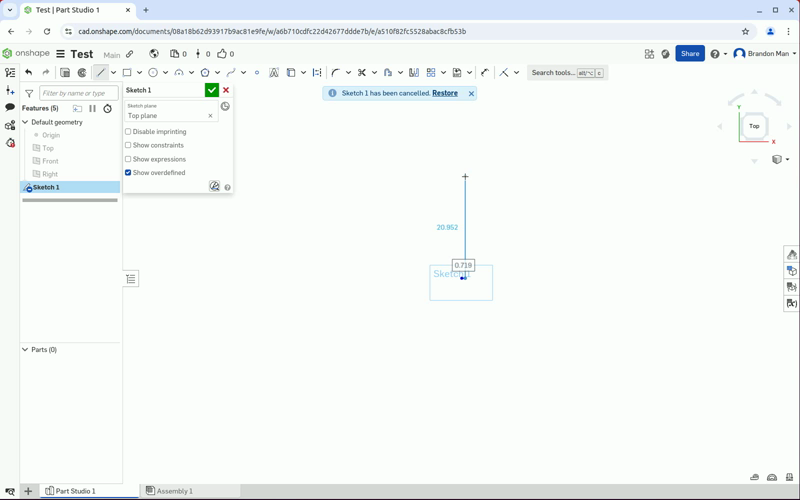
click(465, 176)
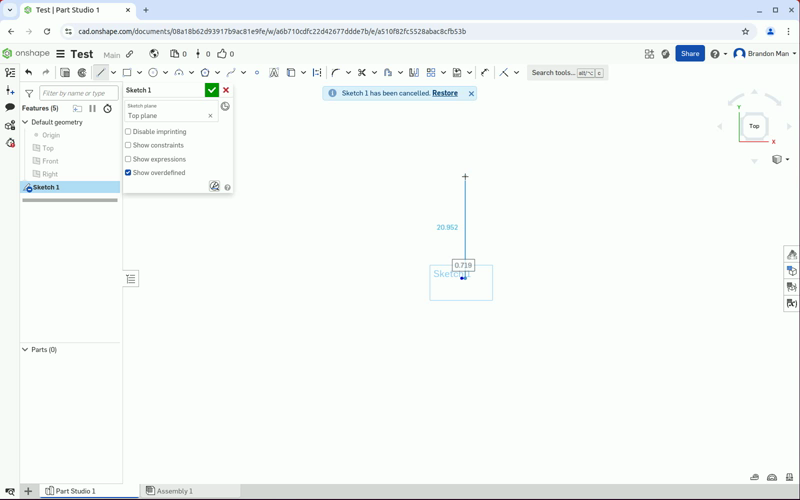
key_up(shift)
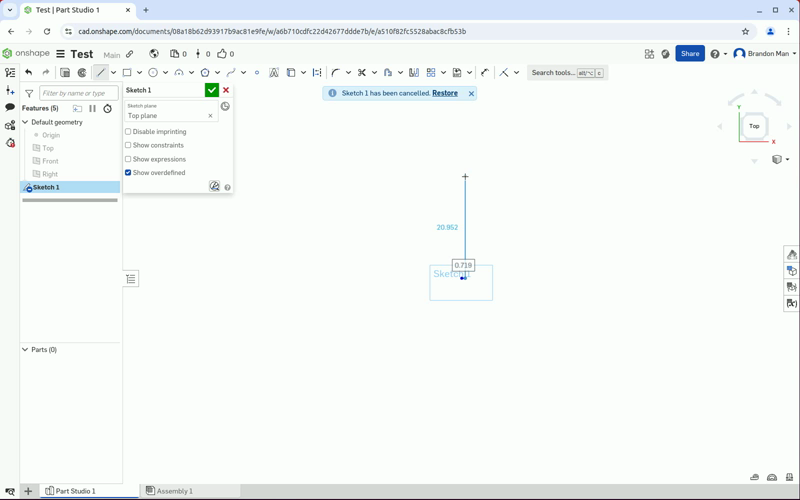
key_down(shift)
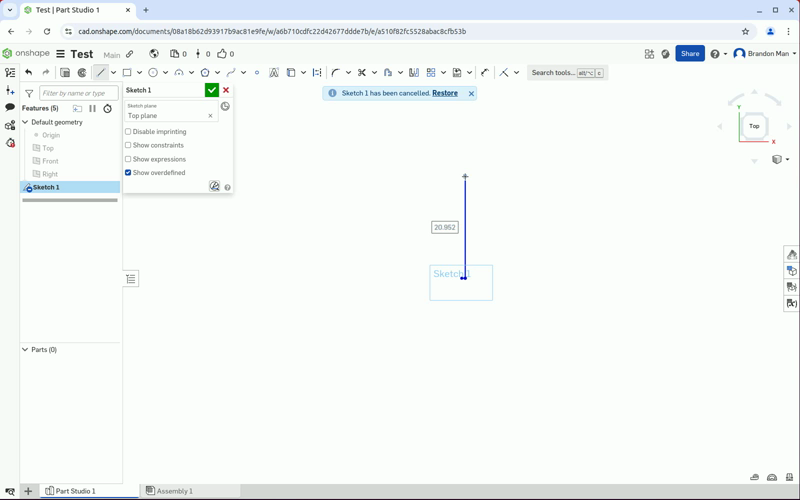
mouse_move(495, 176)
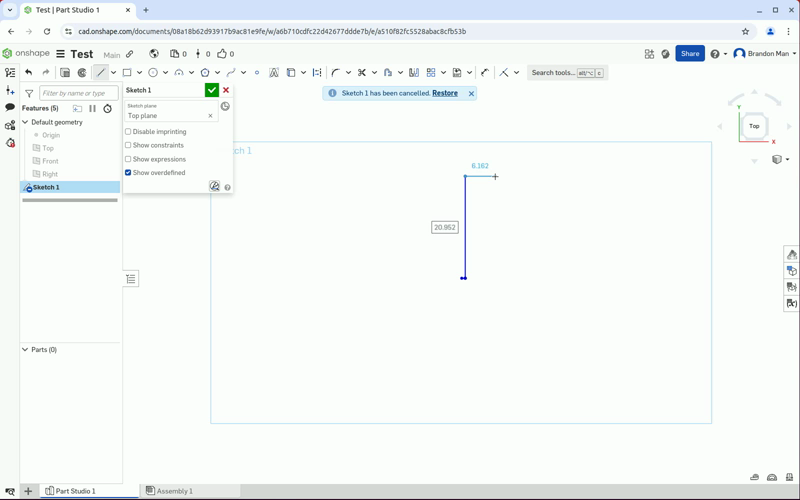
mouse_move(465, 170)
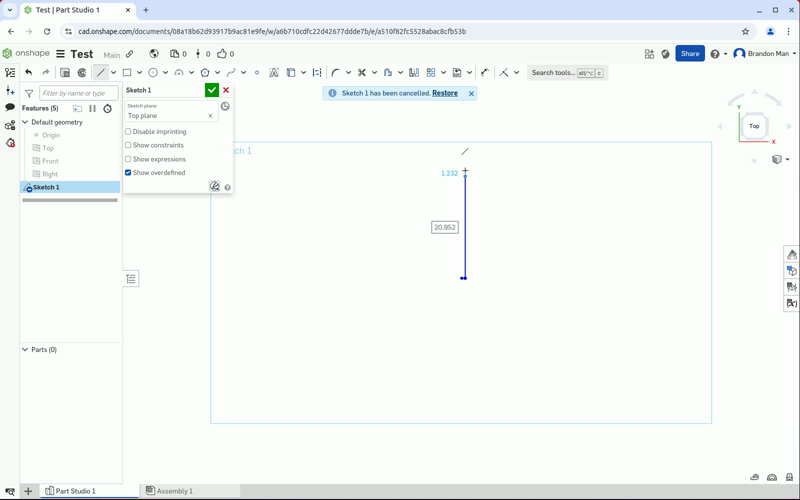
scroll(6)
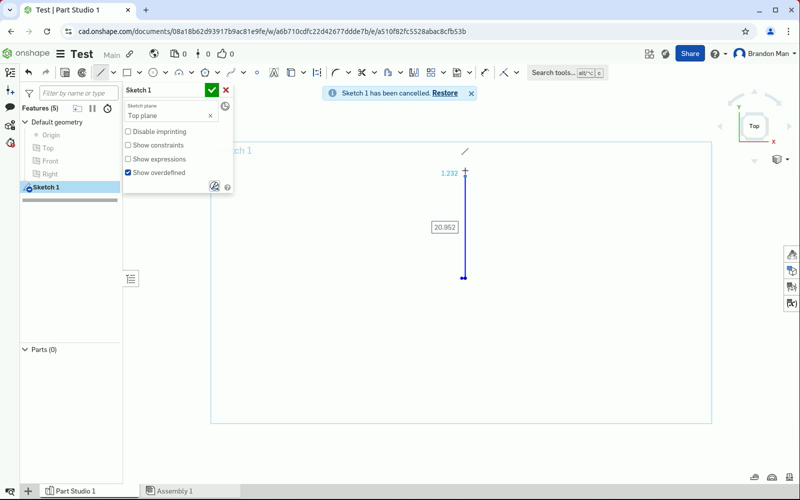
scroll(6)
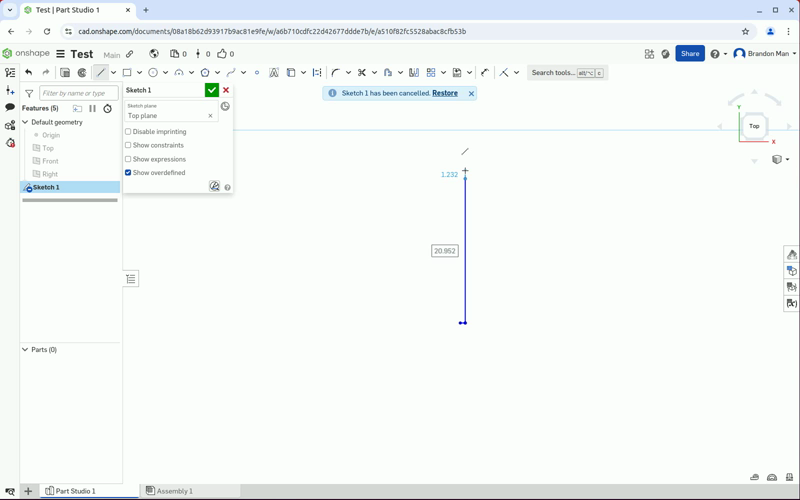
scroll(6)
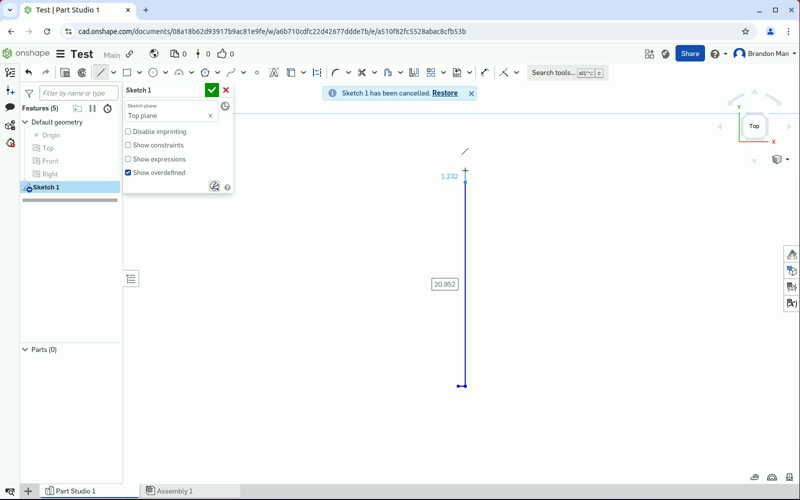
scroll(6)
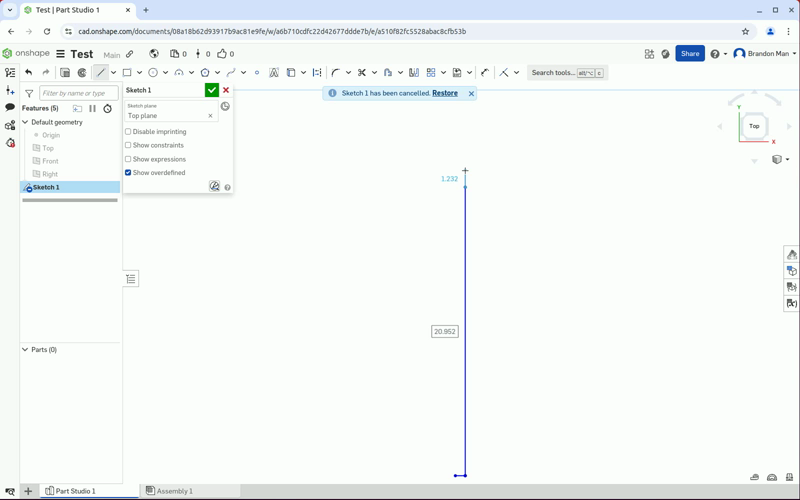
scroll(6)
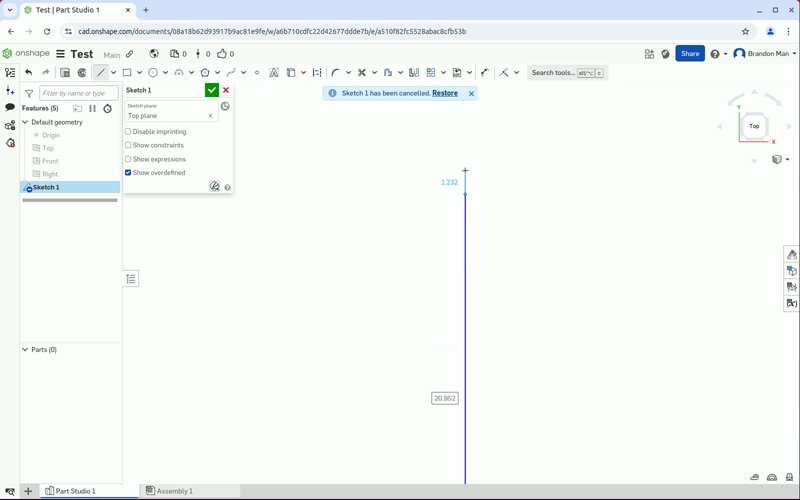
scroll(6)
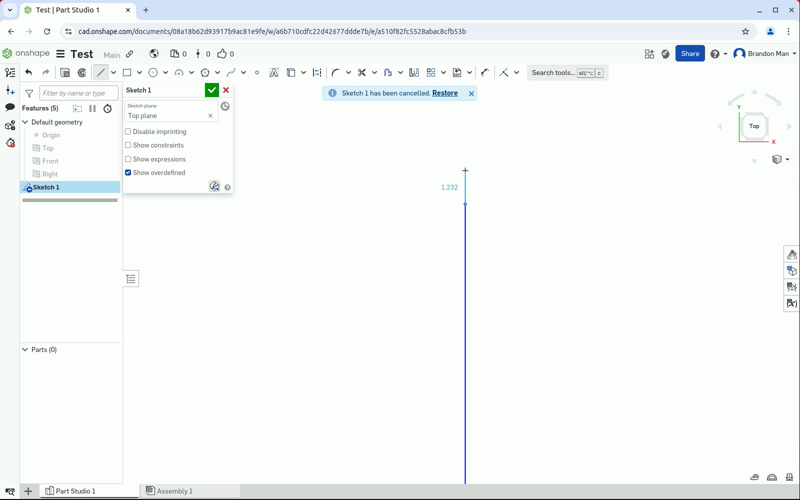
scroll(6)
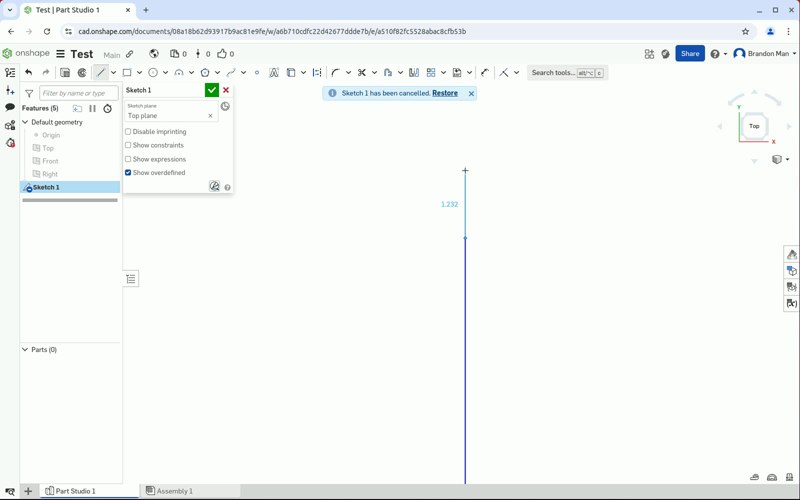
click(465, 170)
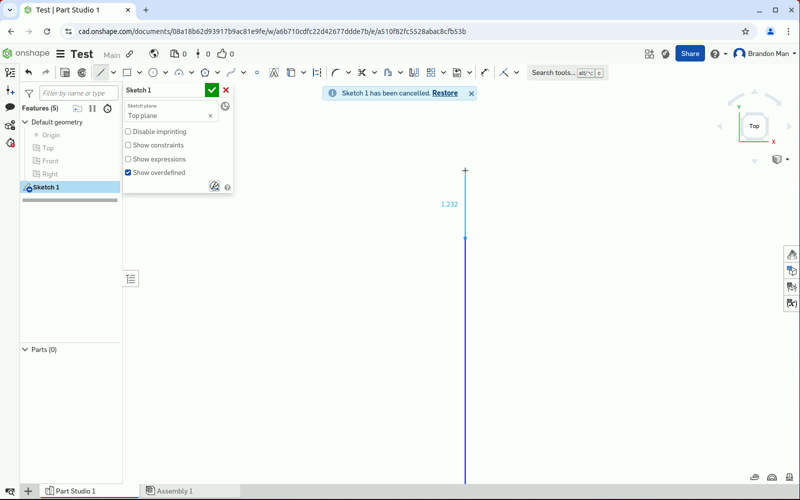
scroll(-6)
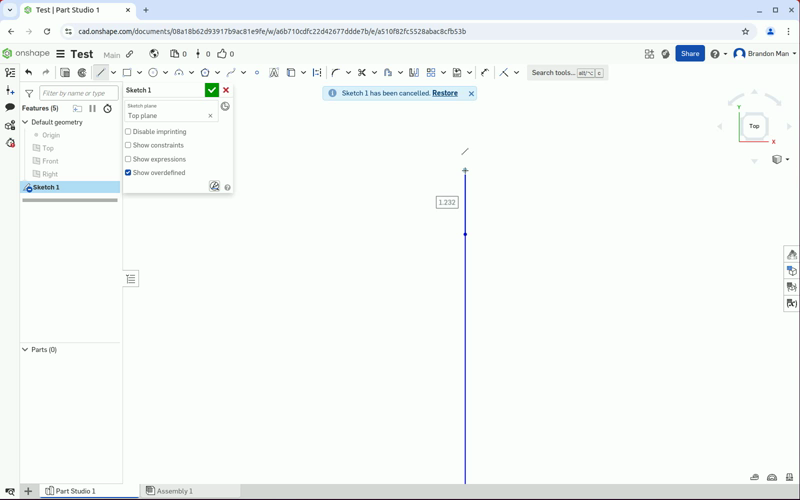
scroll(-6)
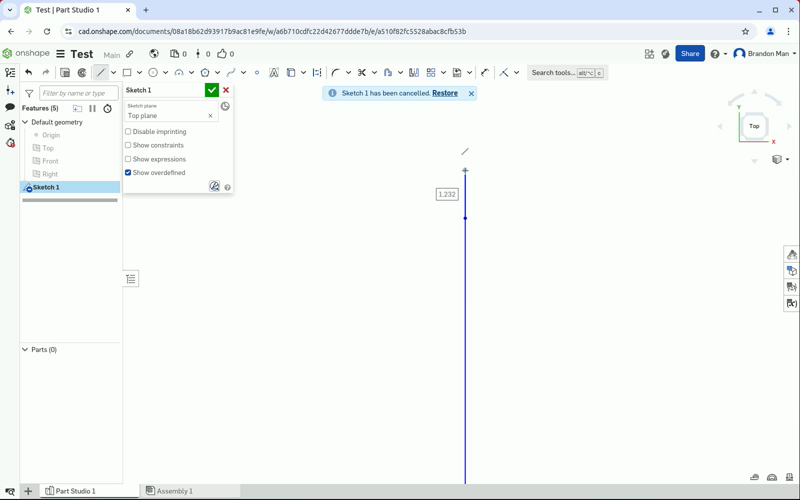
scroll(-6)
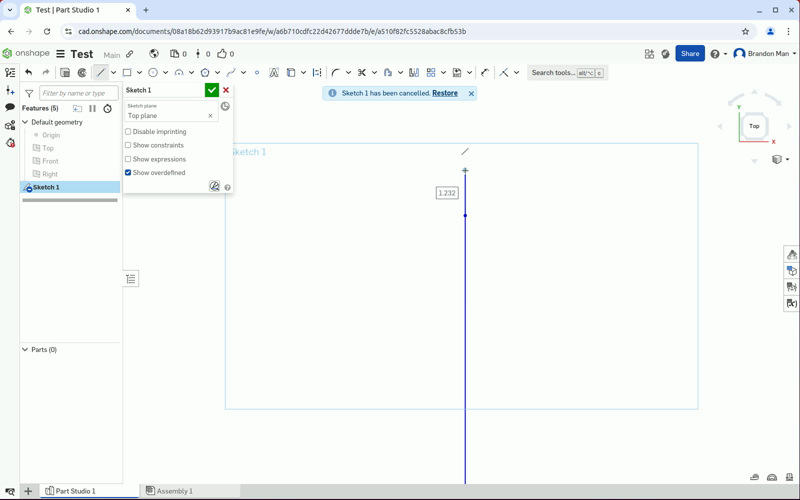
scroll(-6)
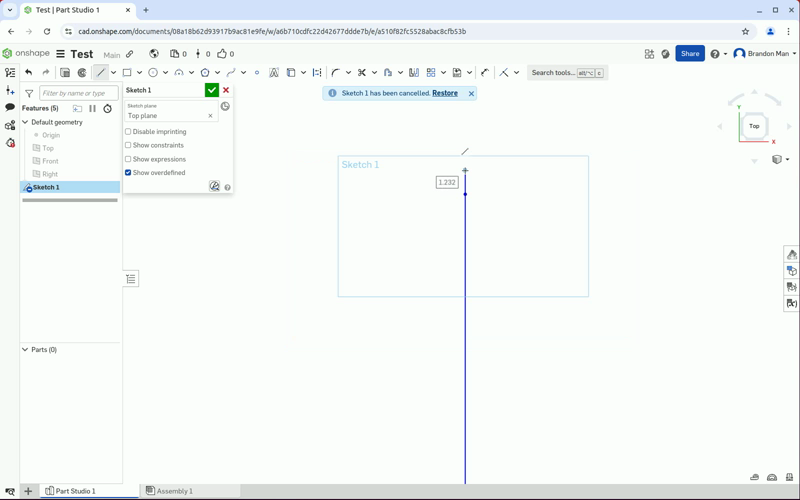
scroll(-6)
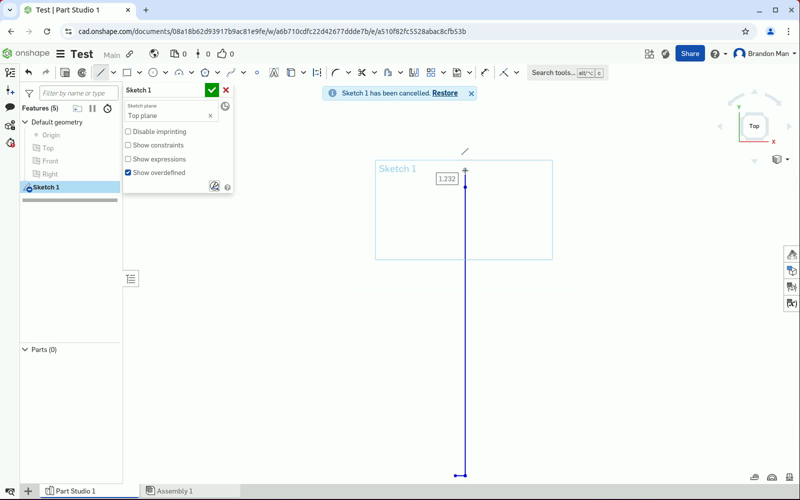
scroll(-6)
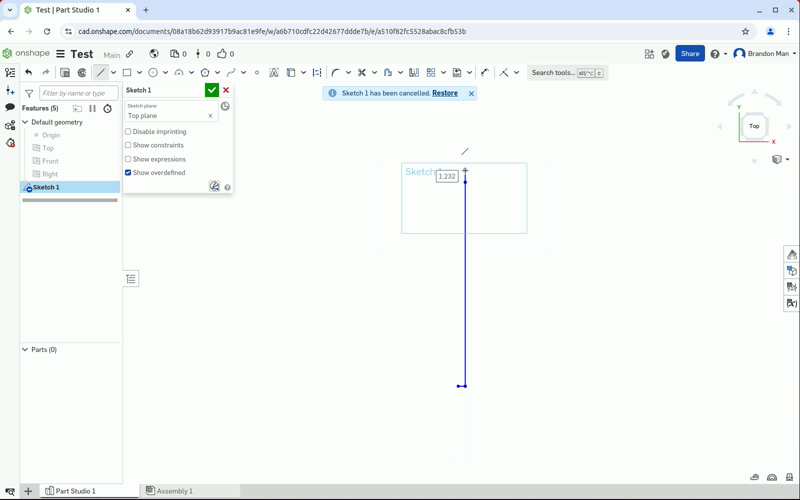
scroll(-6)
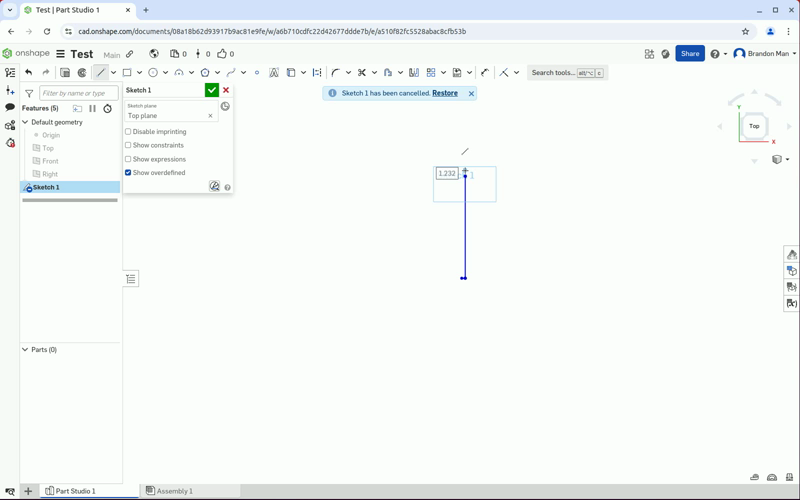
key_up(shift)
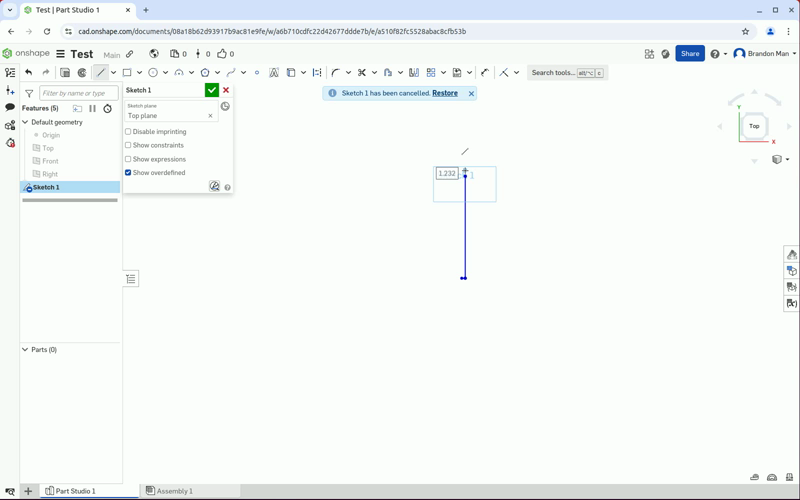
key_down(shift)
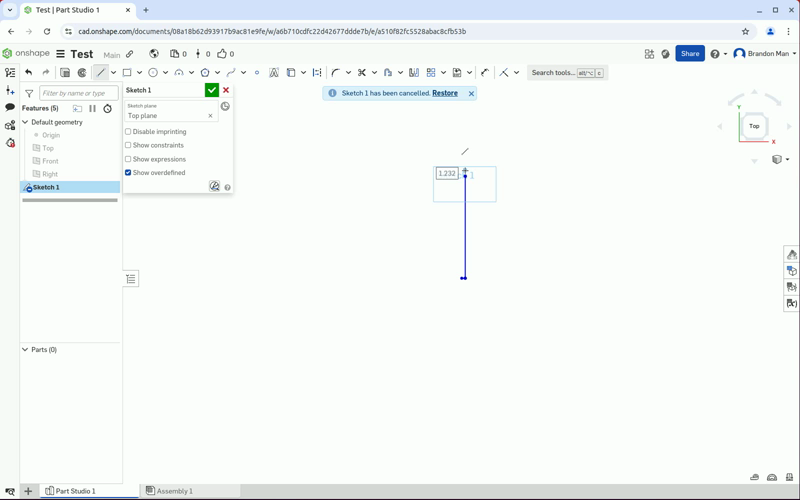
mouse_move(495, 170)
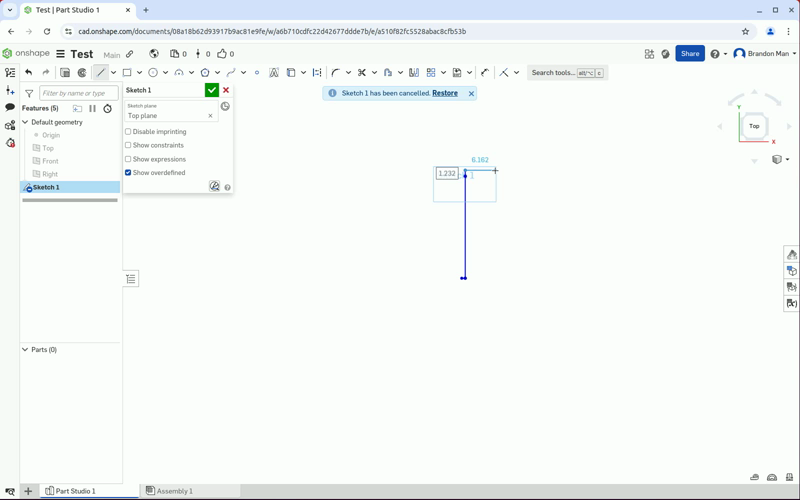
mouse_move(461, 170)
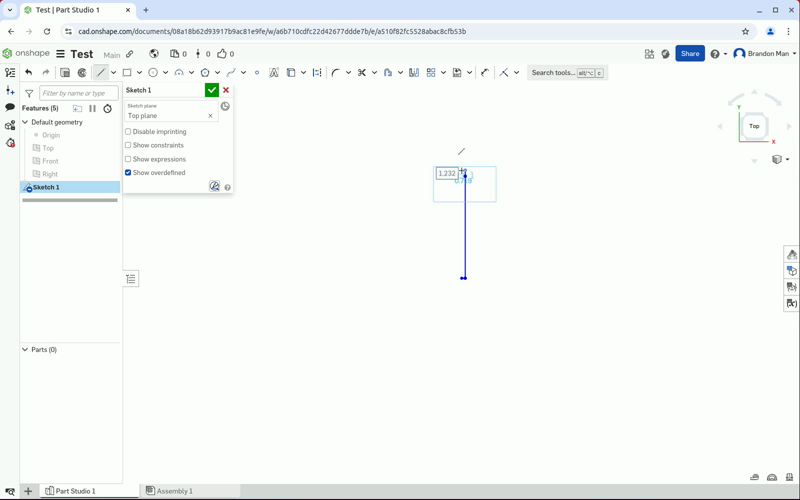
scroll(6)
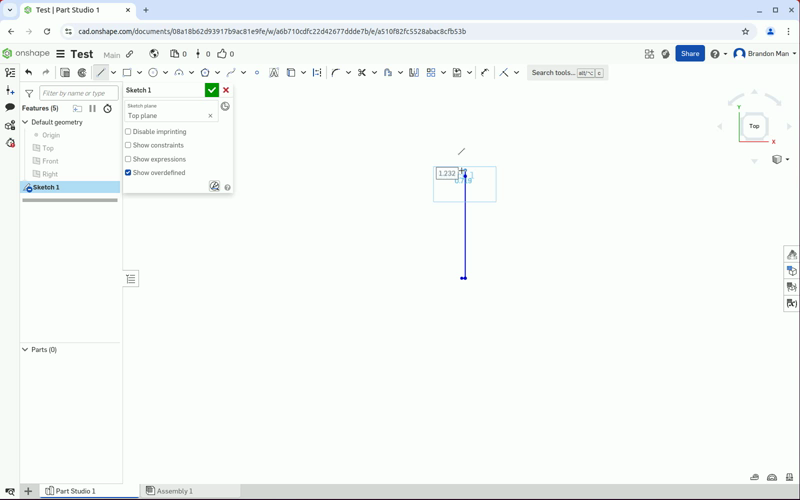
scroll(6)
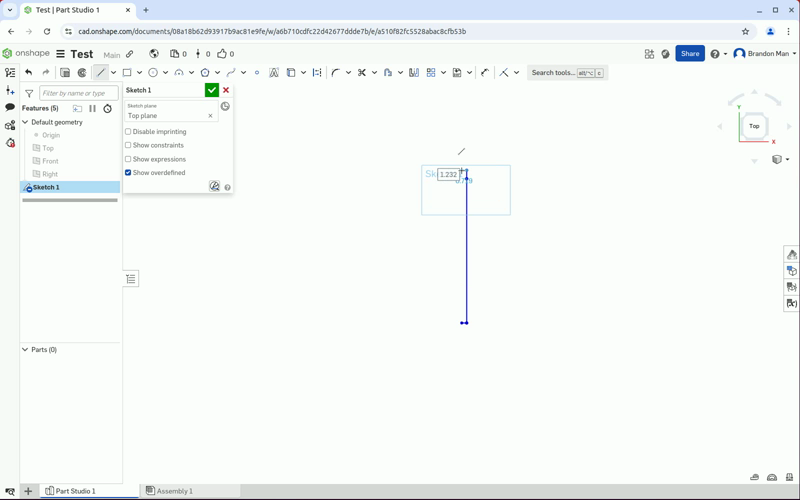
scroll(6)
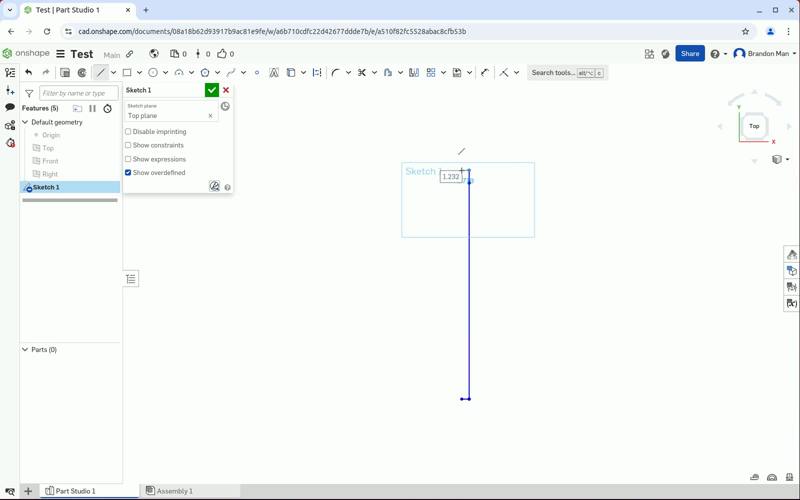
scroll(6)
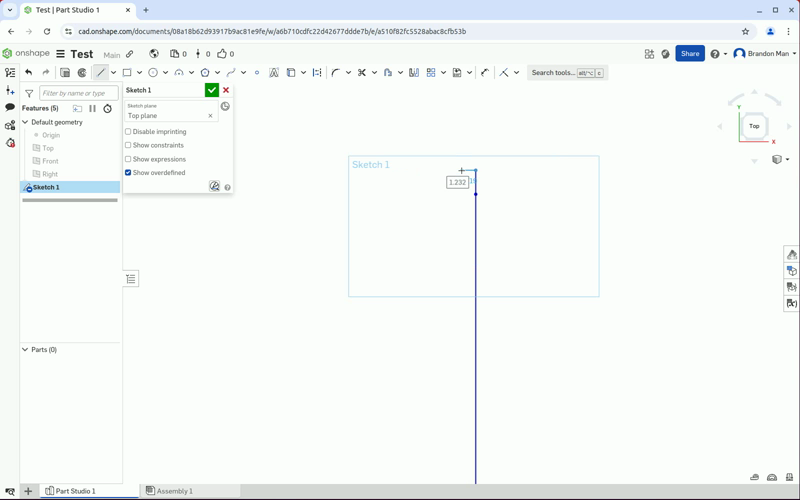
scroll(6)
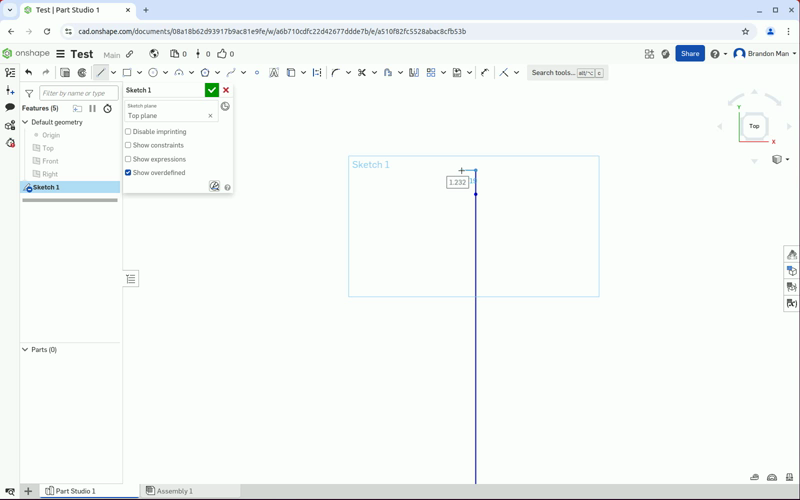
scroll(6)
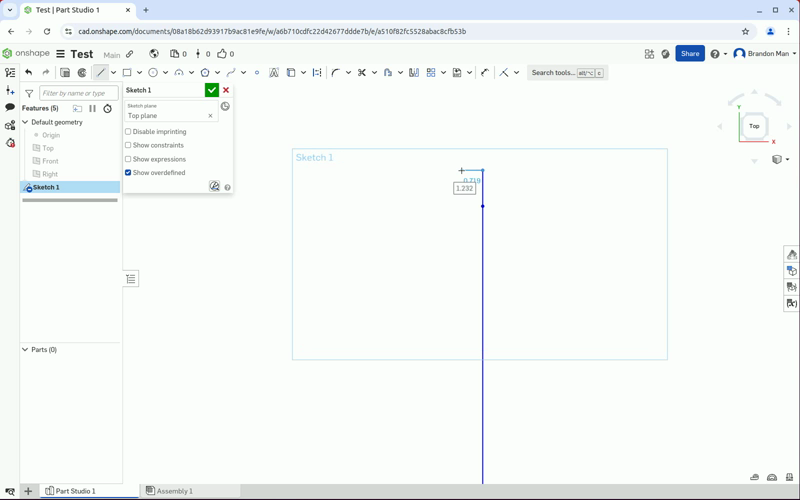
scroll(6)
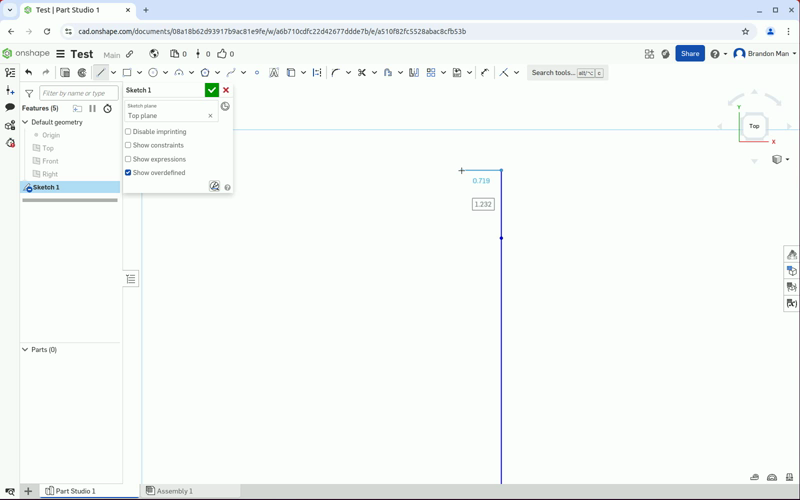
click(461, 170)
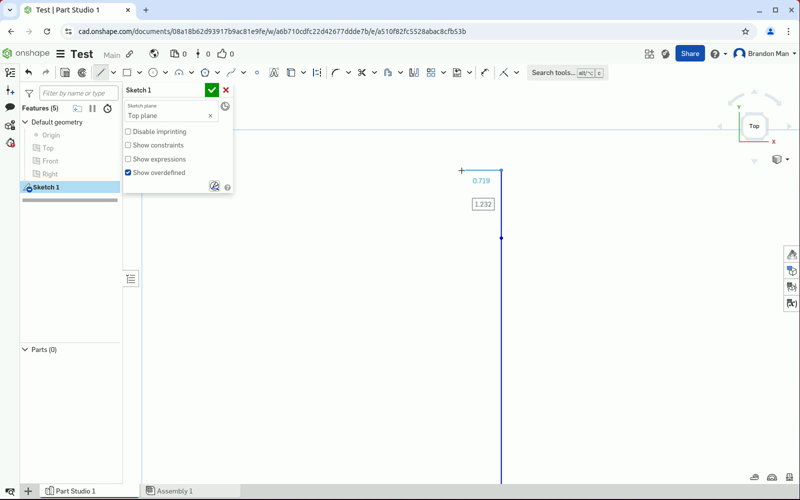
scroll(-6)
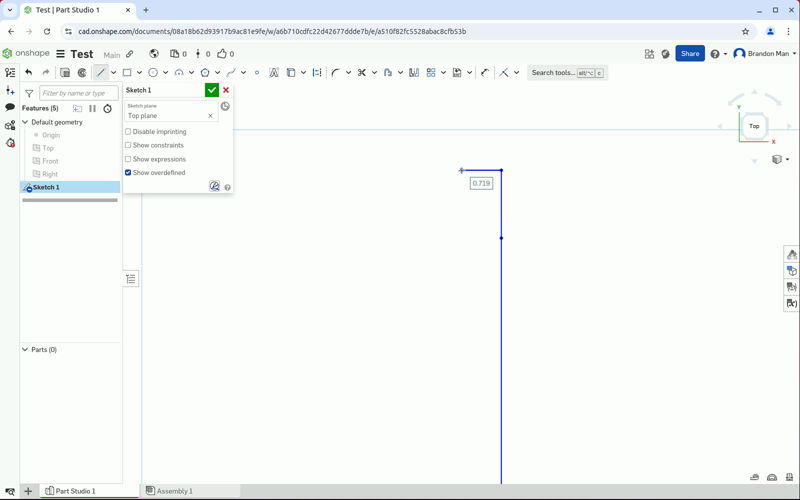
scroll(-6)
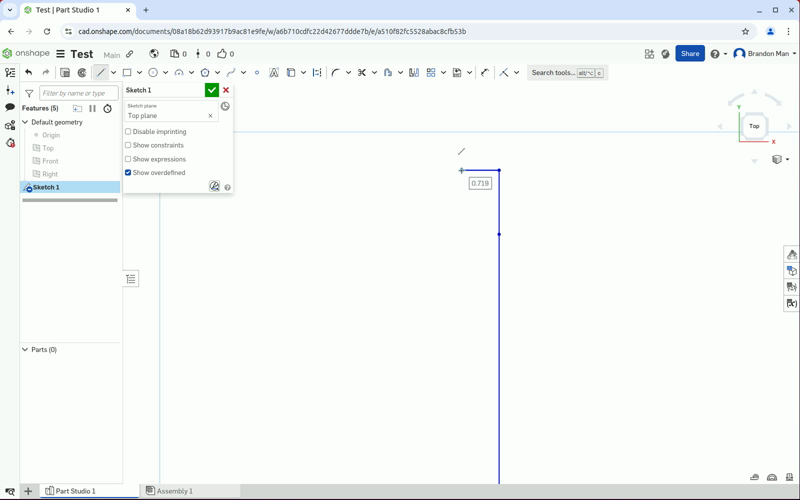
scroll(-6)
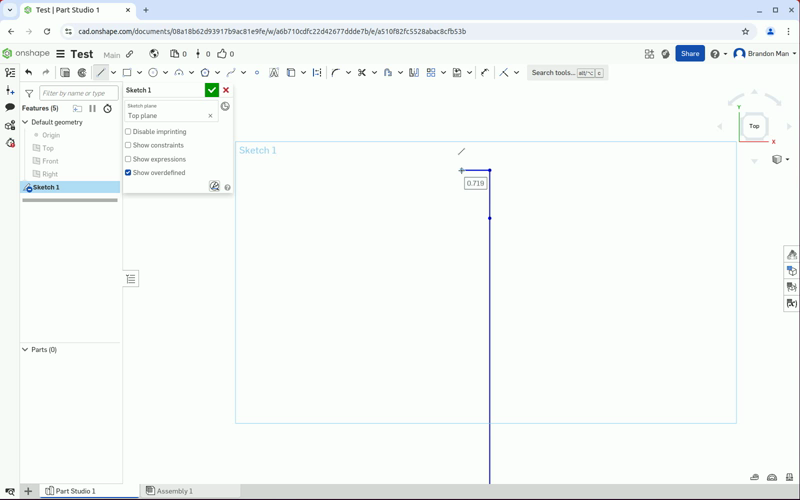
scroll(-6)
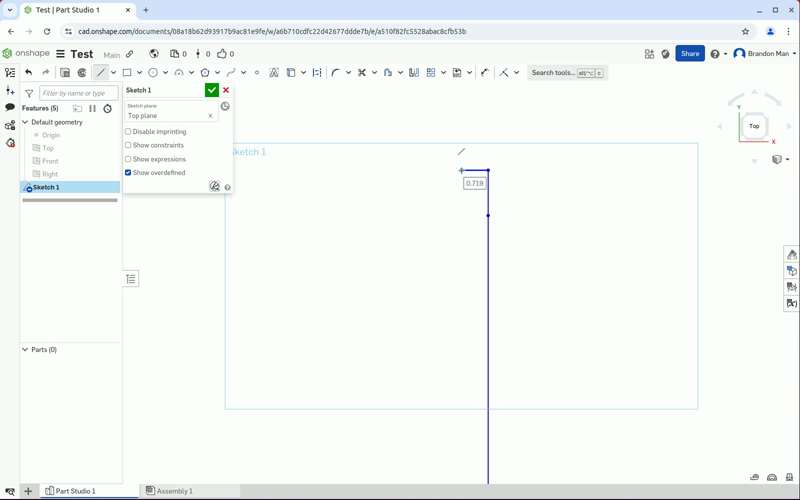
scroll(-6)
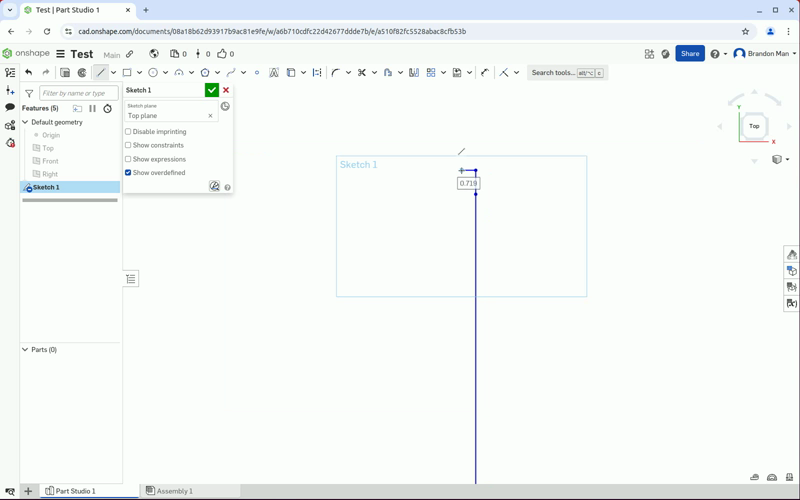
scroll(-6)
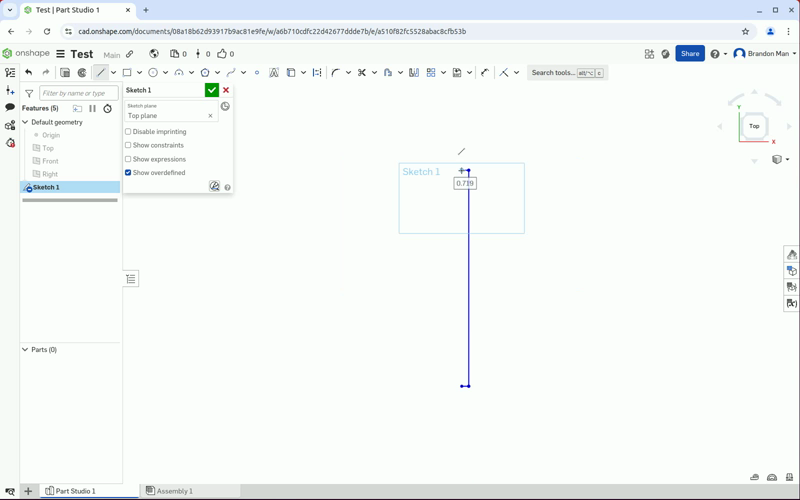
scroll(-6)
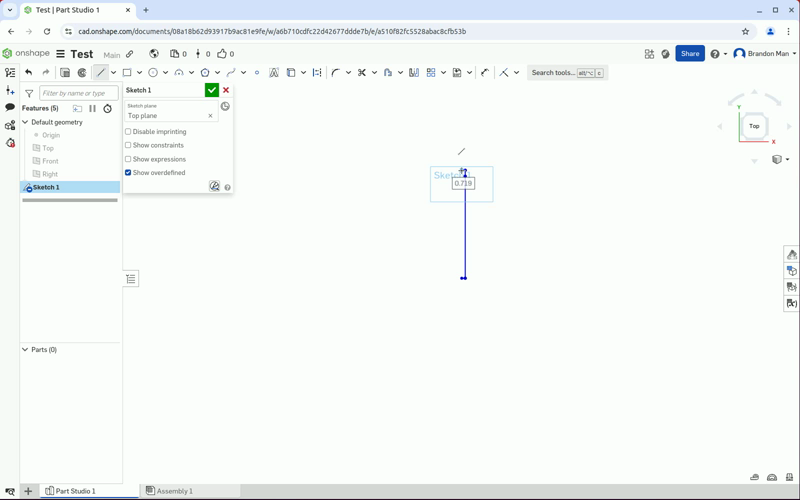
key_up(shift)
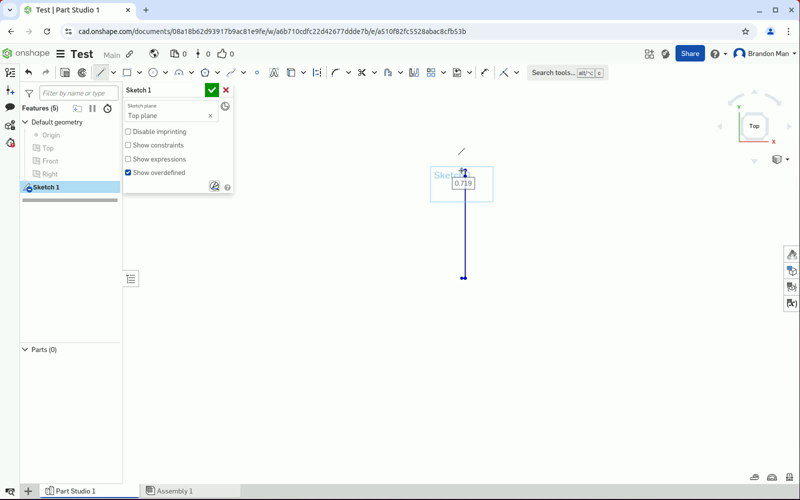
key_down(shift)
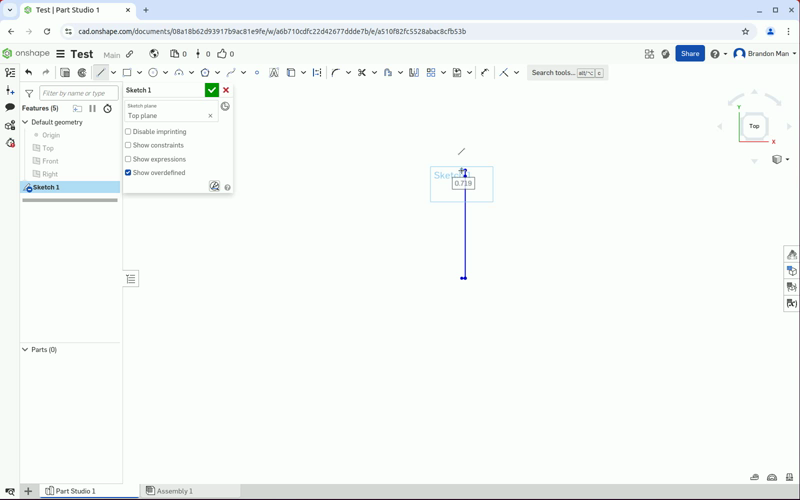
mouse_move(461, 274)
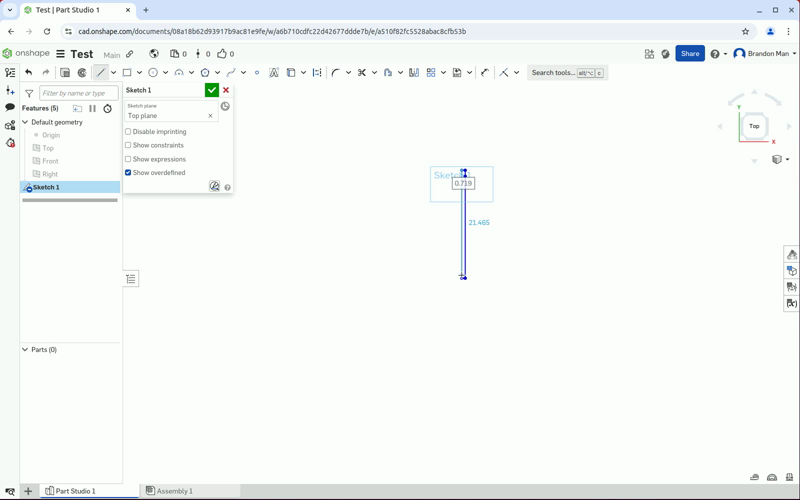
scroll(6)
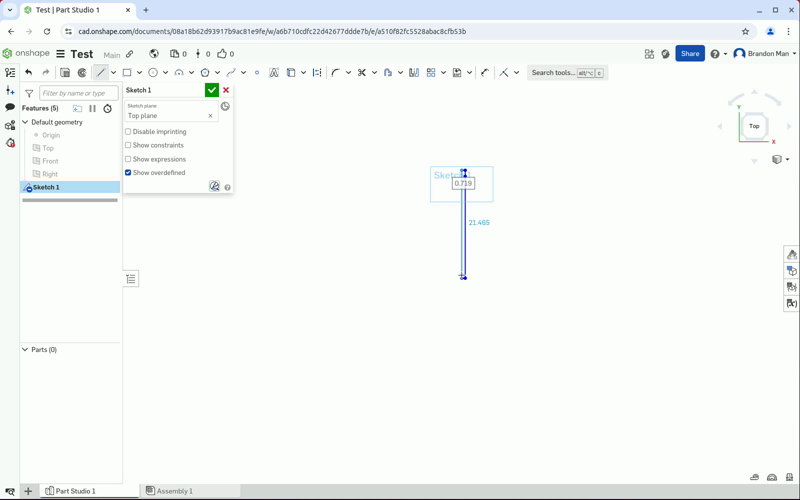
scroll(6)
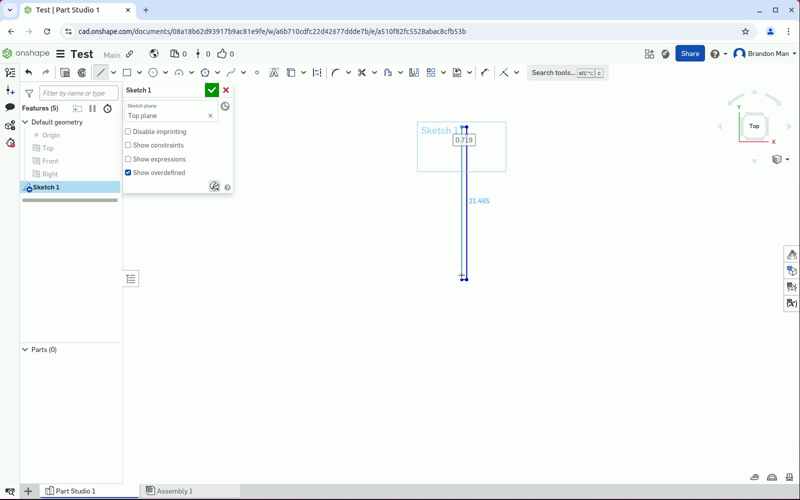
scroll(6)
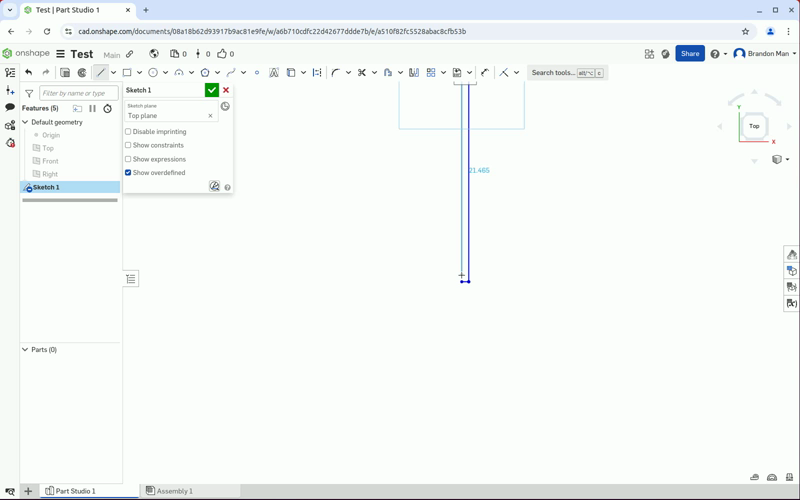
scroll(6)
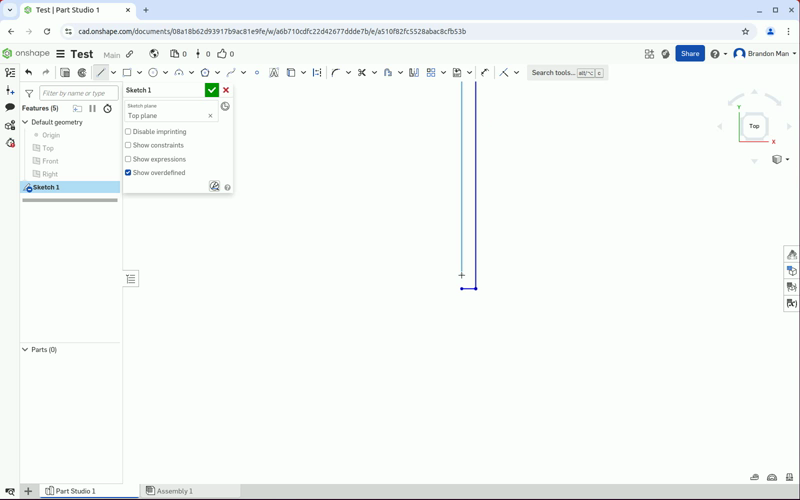
scroll(6)
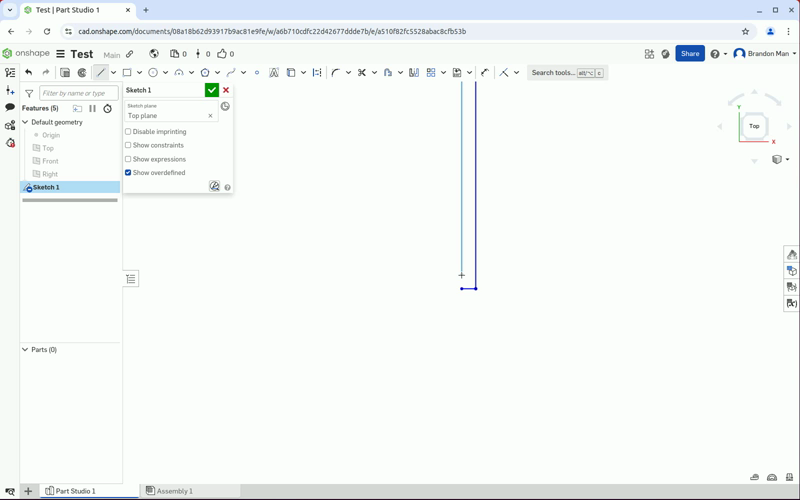
scroll(6)
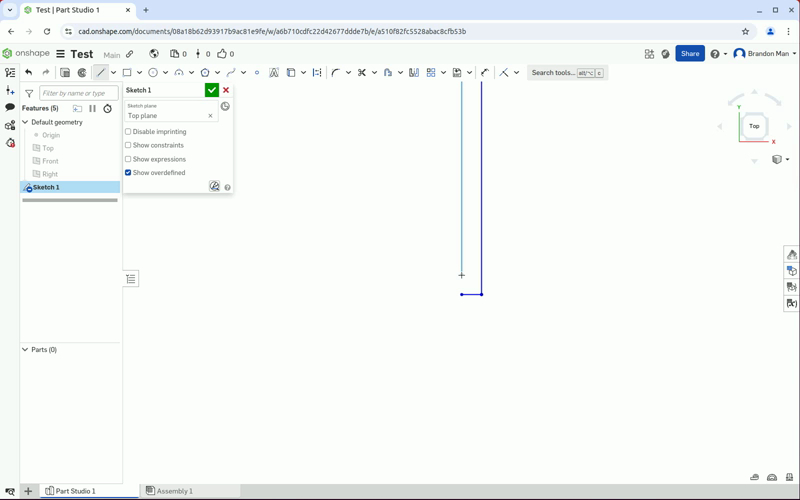
scroll(6)
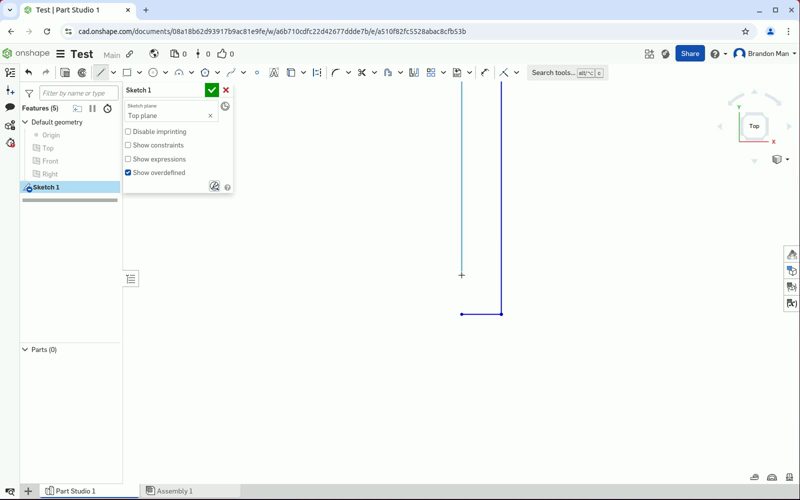
click(461, 274)
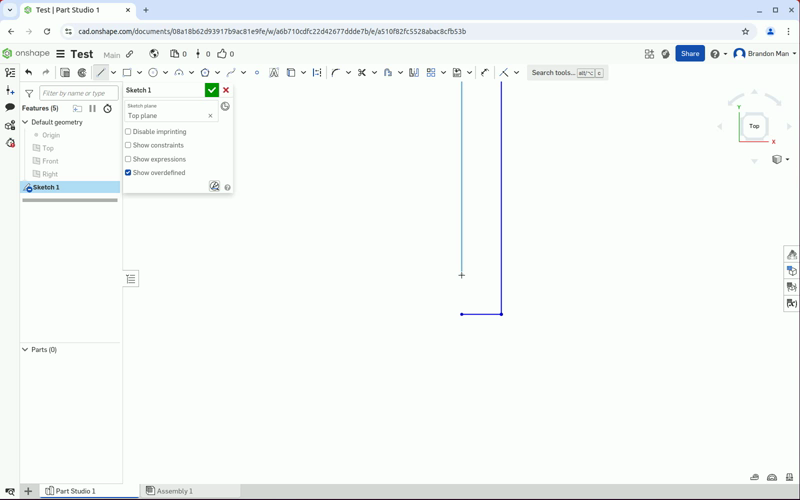
scroll(-6)
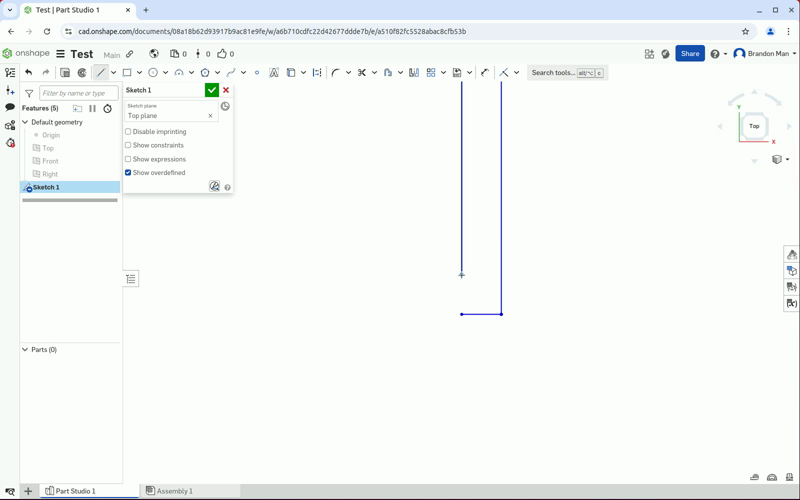
scroll(-6)
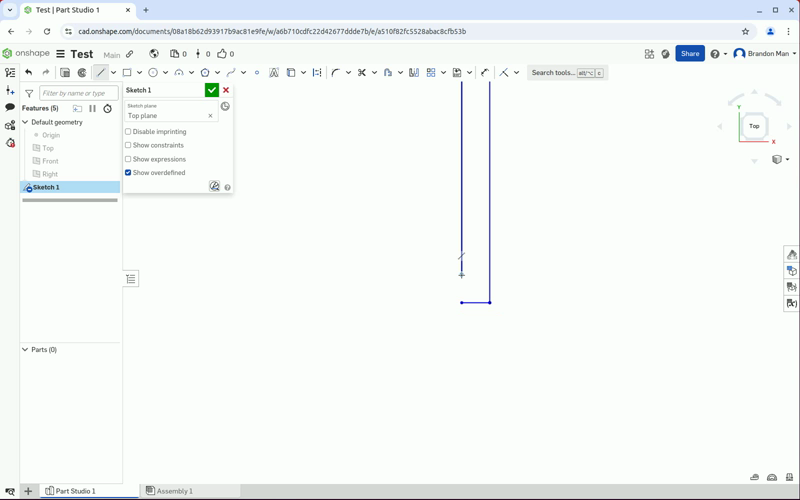
scroll(-6)
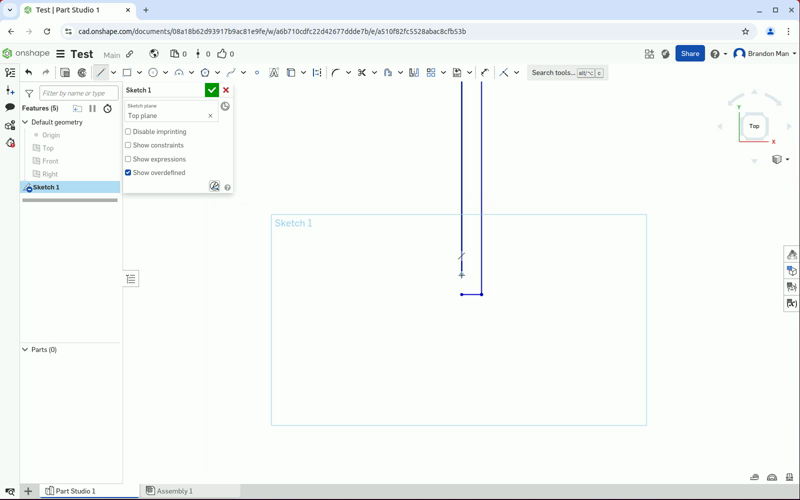
scroll(-6)
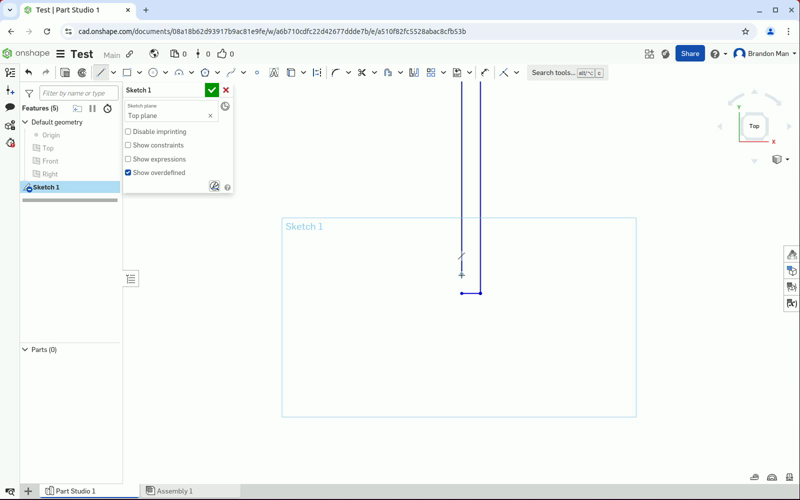
scroll(-6)
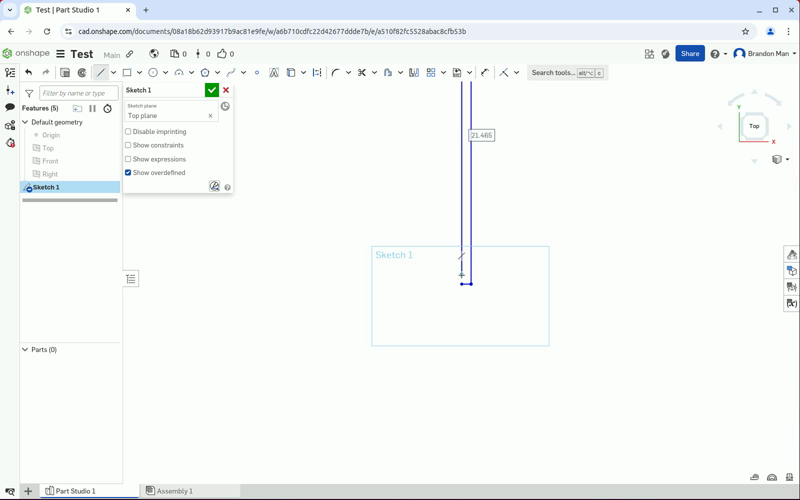
scroll(-6)
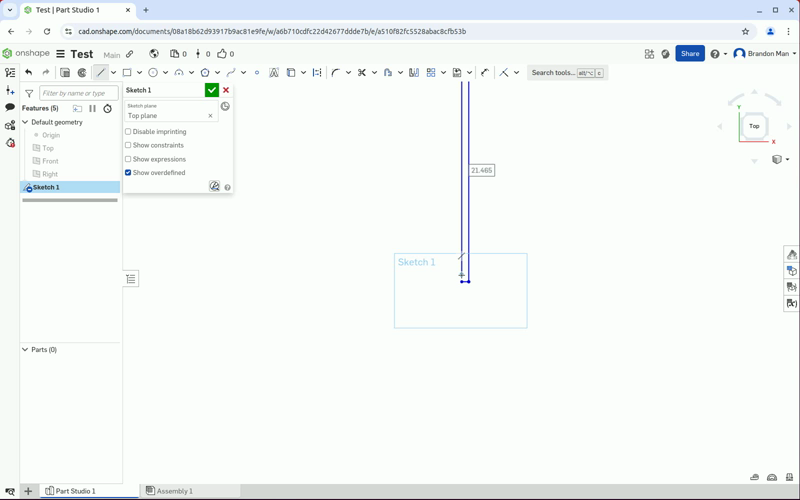
scroll(-6)
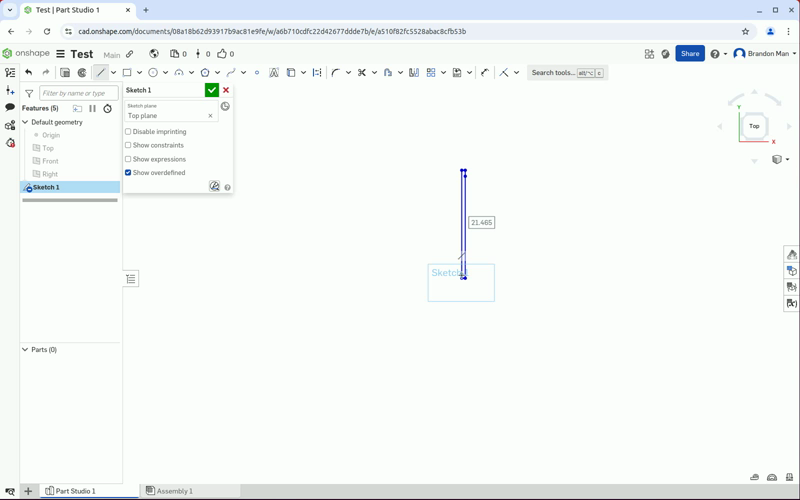
key_up(shift)
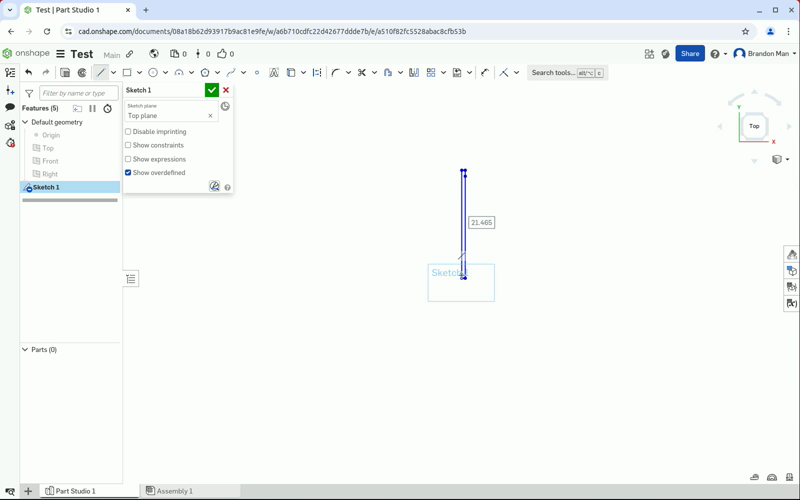
mouse_move(492, 274)
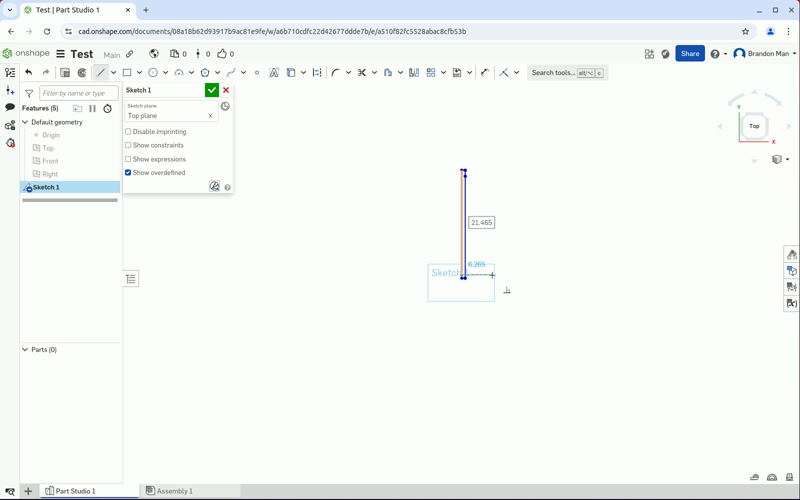
key_down(shift)
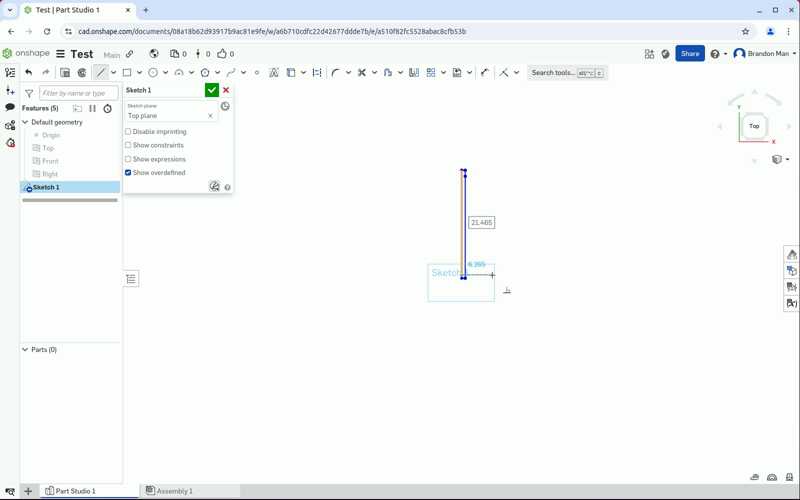
mouse_move(461, 278)
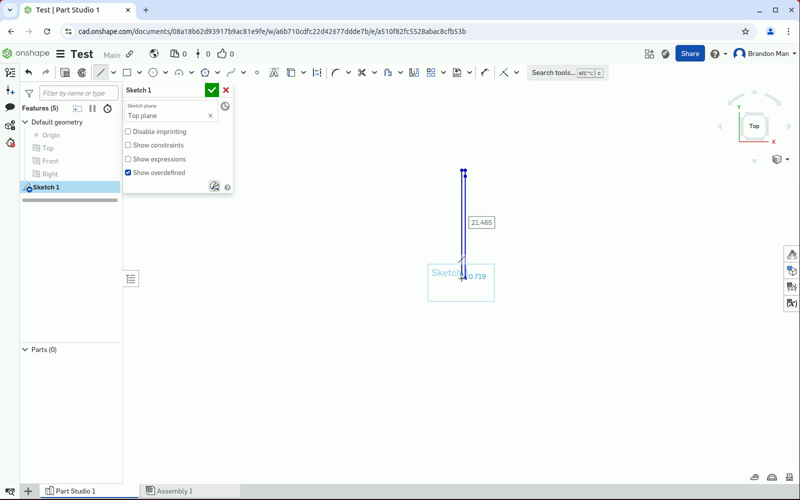
scroll(6)
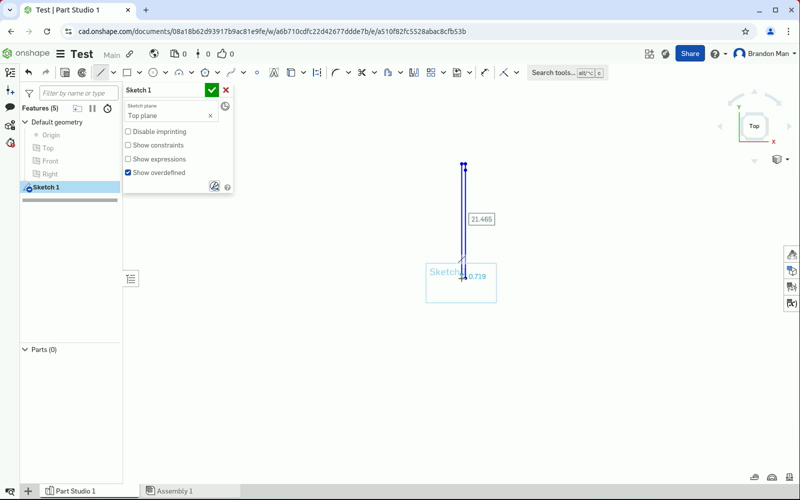
scroll(6)
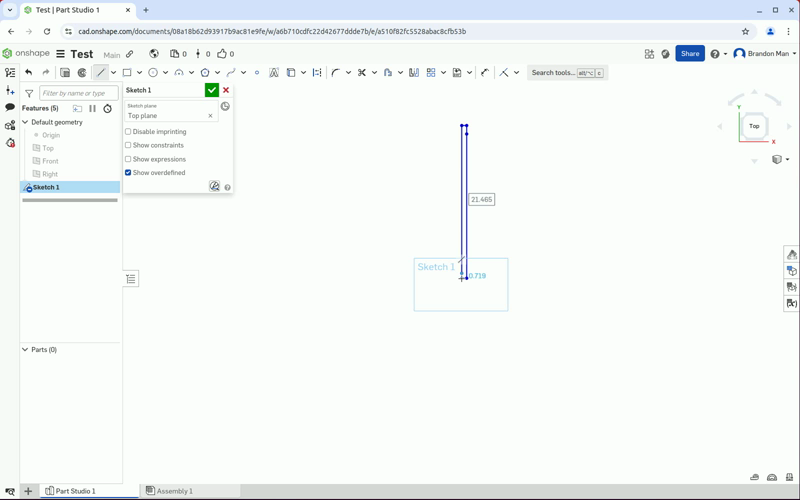
scroll(6)
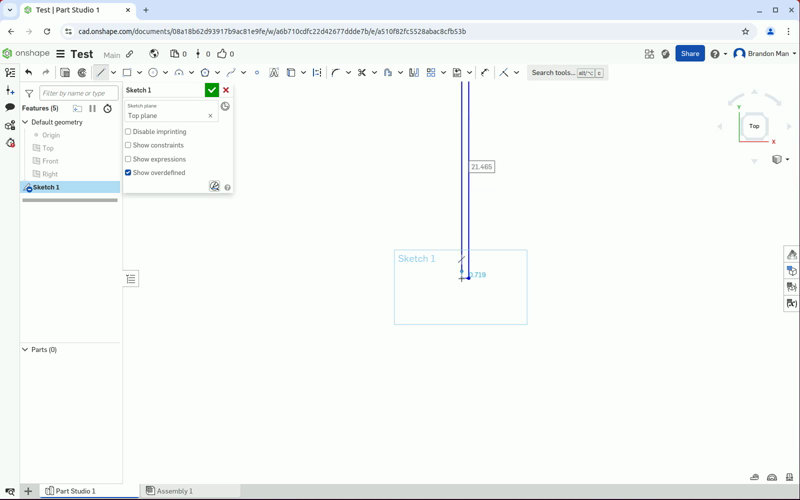
scroll(6)
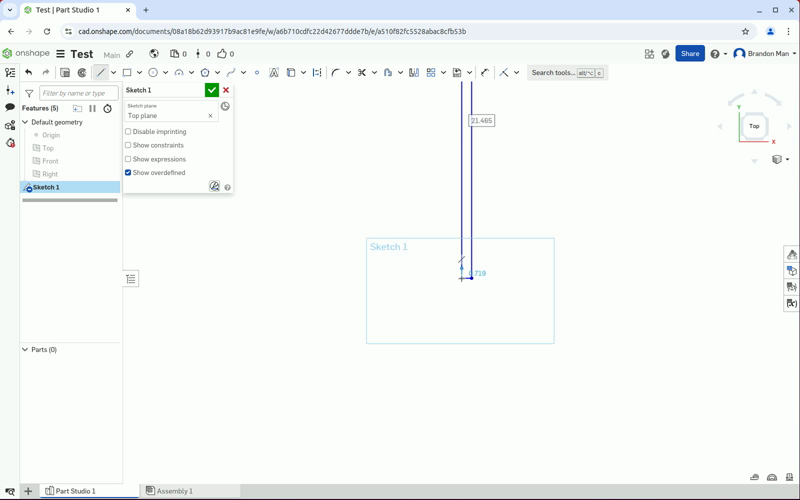
scroll(6)
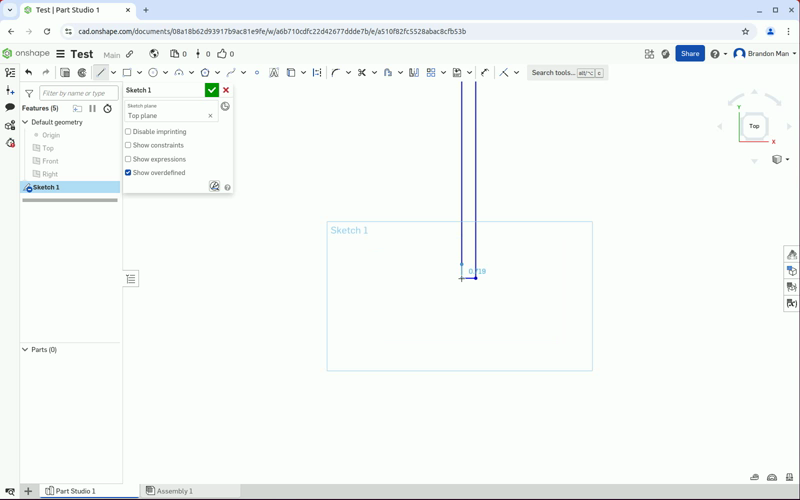
scroll(6)
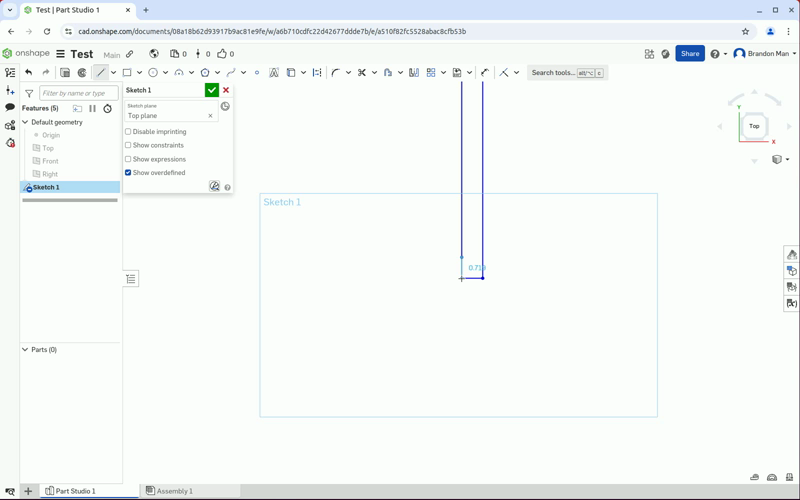
scroll(6)
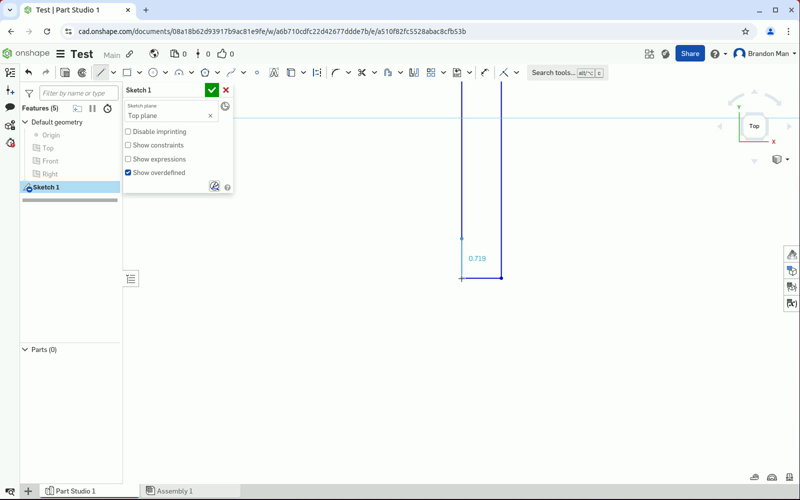
key_up(shift)
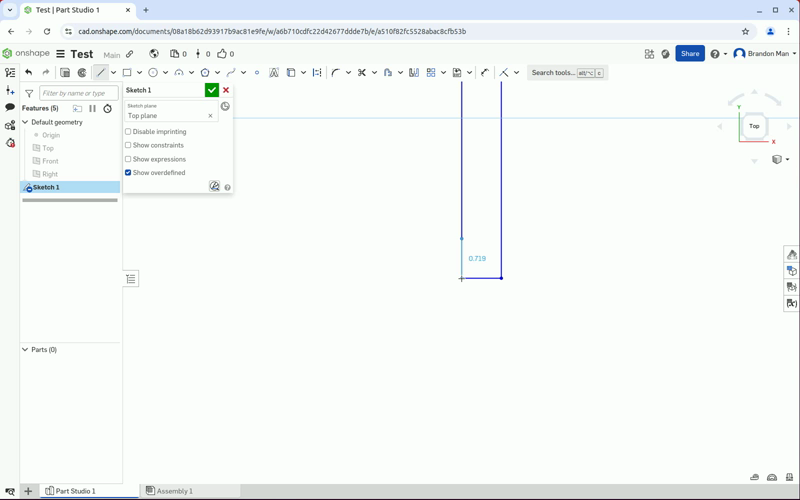
click(461, 278)
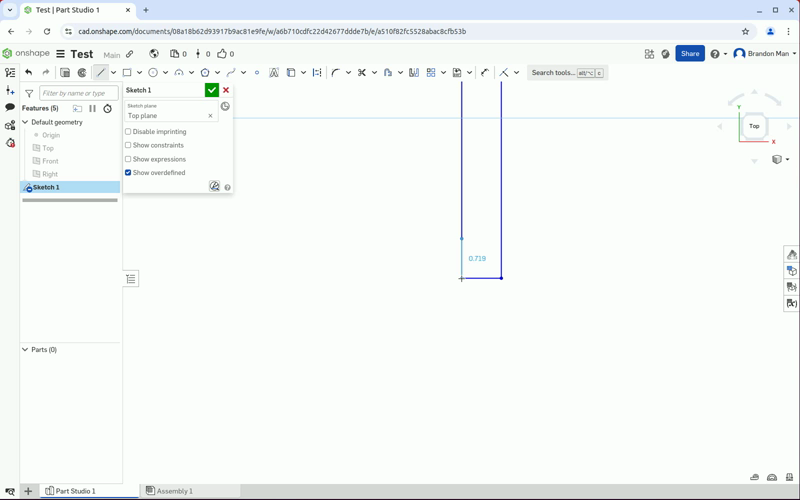
scroll(-6)
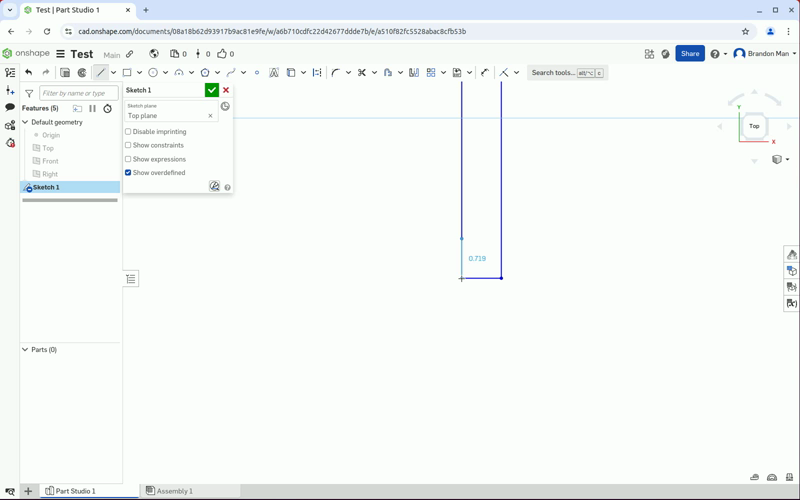
scroll(-6)
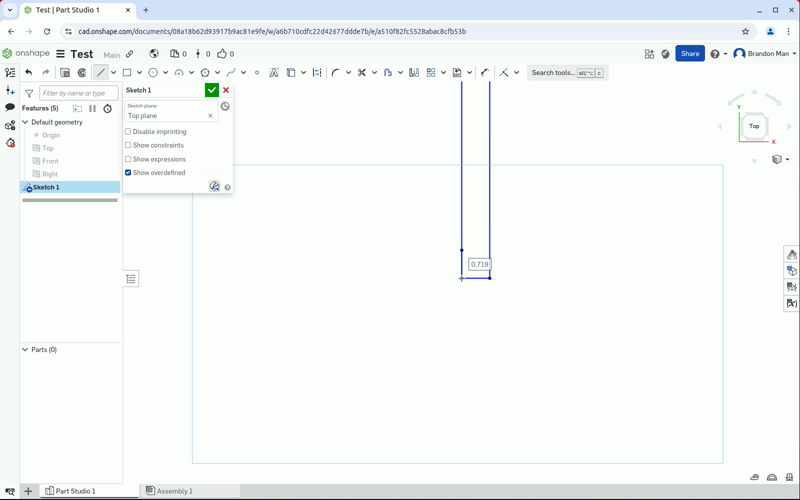
scroll(-6)
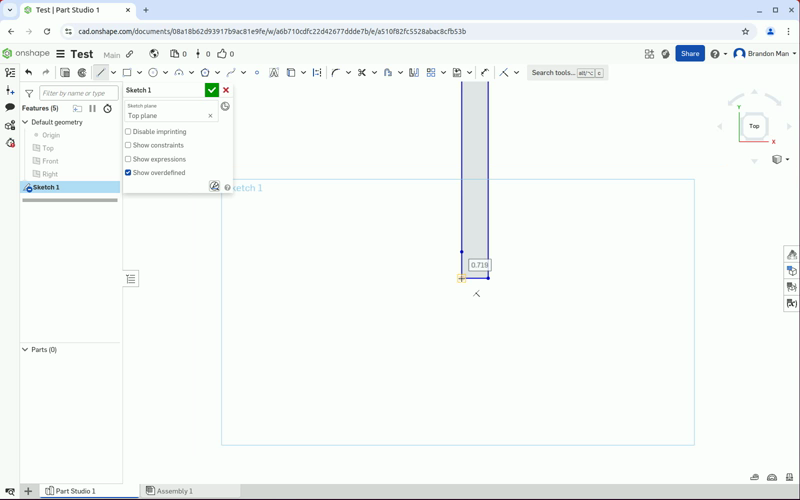
scroll(-6)
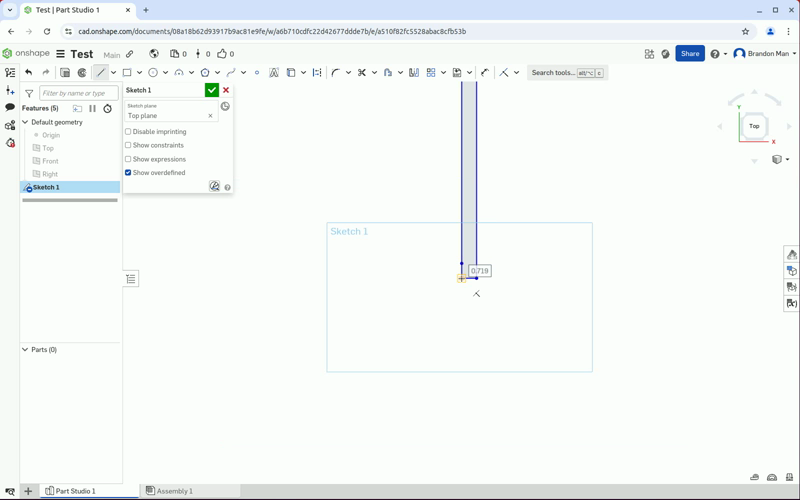
scroll(-6)
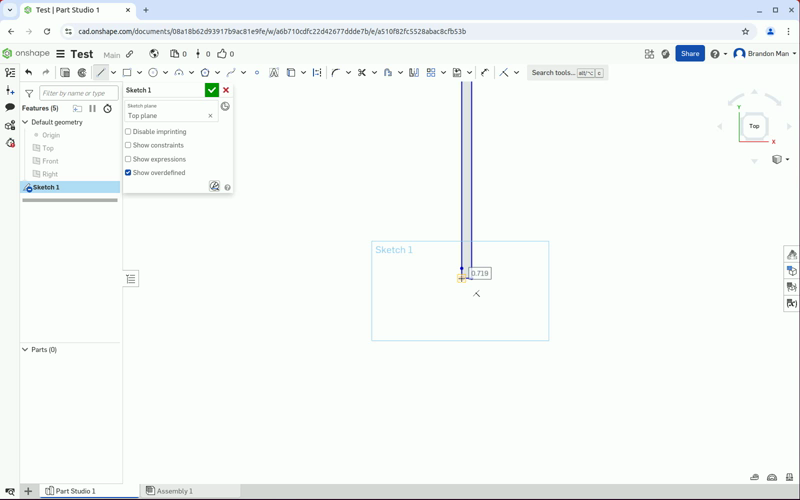
scroll(-6)
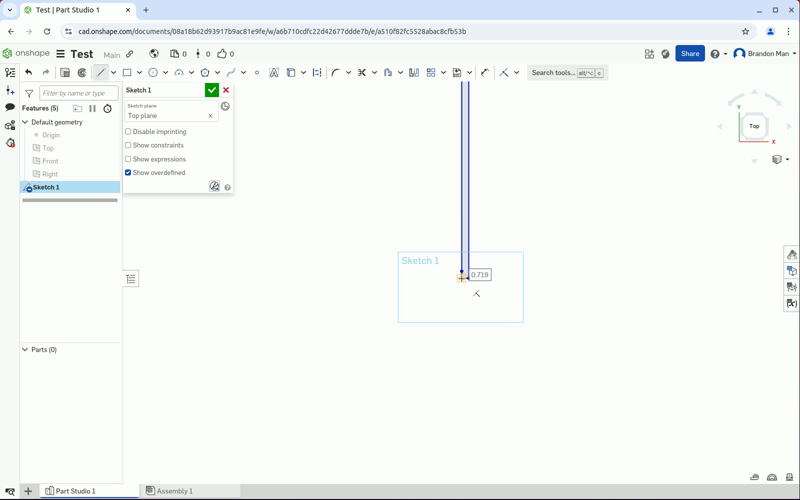
scroll(-6)
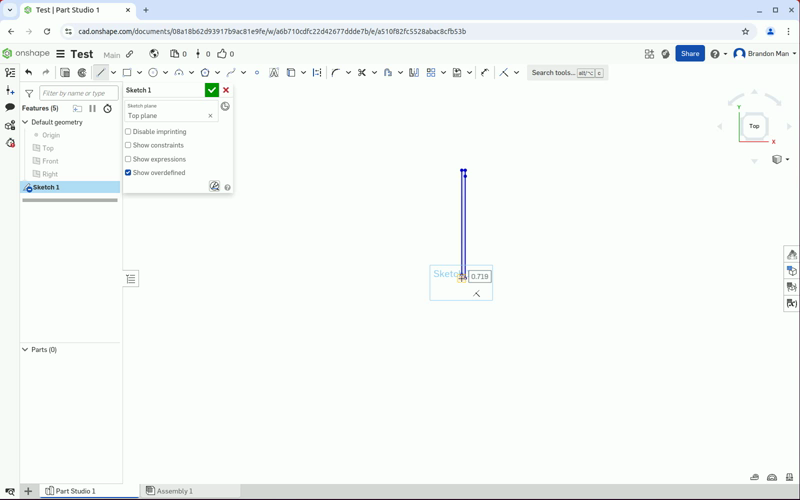
key(esc)
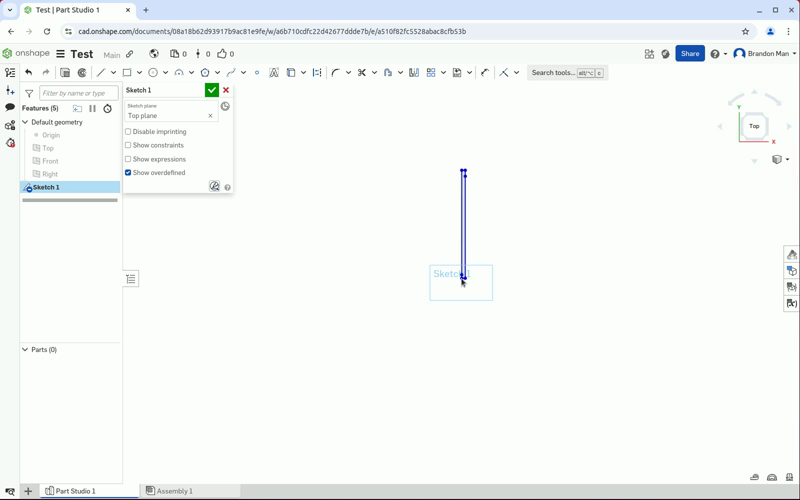
mouse_move(462, 245)
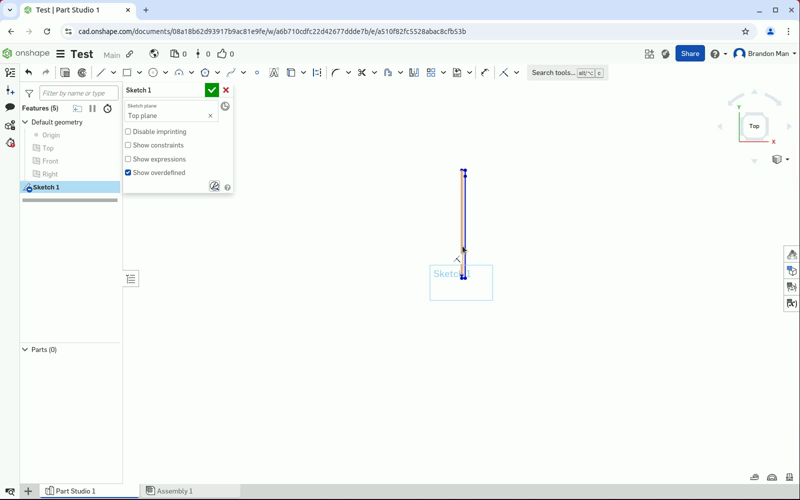
scroll(6)
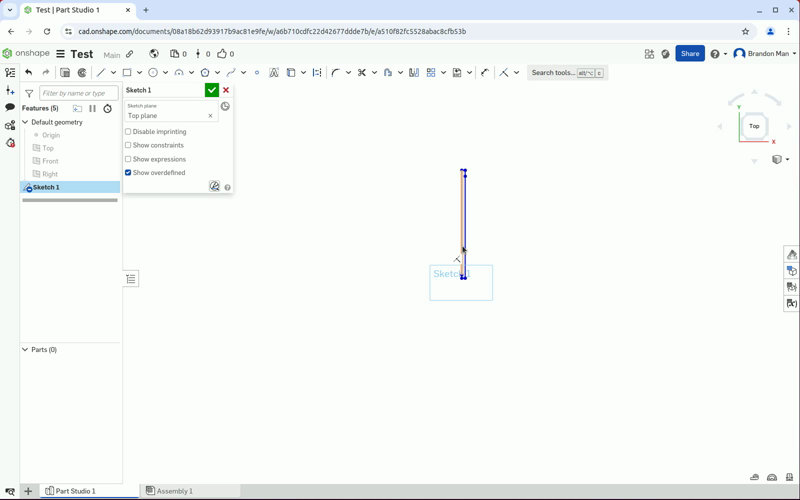
scroll(6)
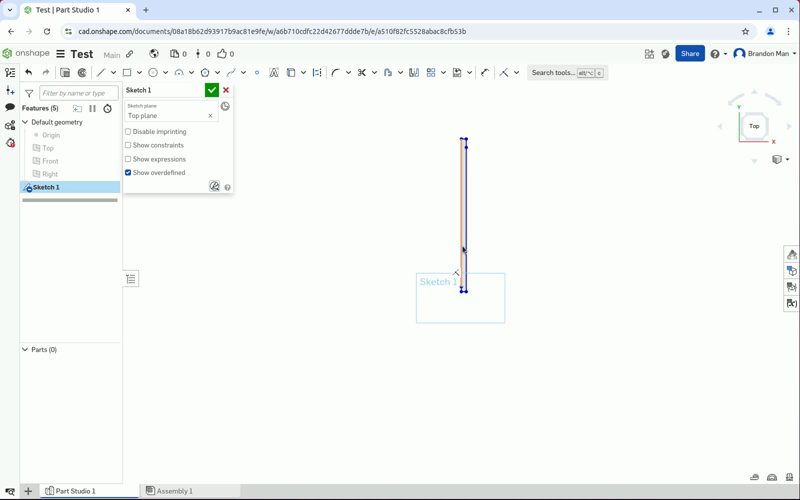
scroll(6)
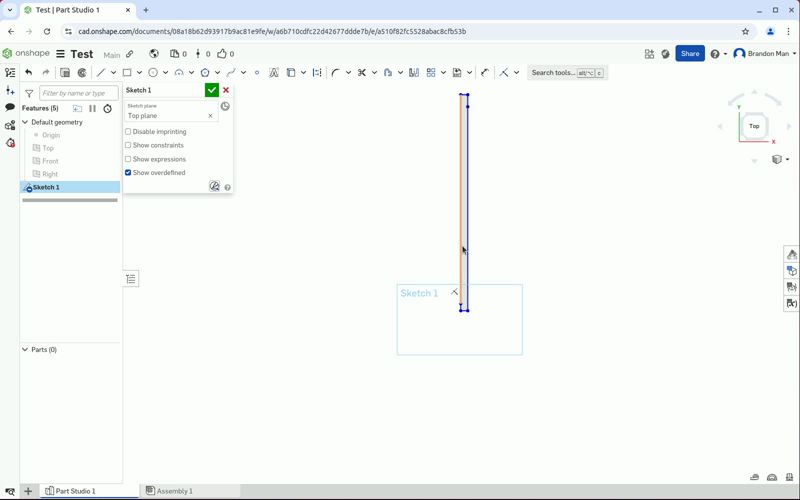
scroll(6)
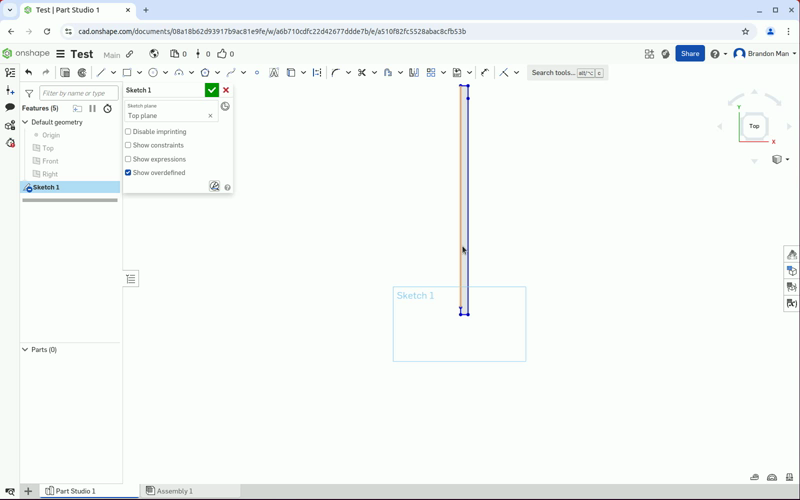
scroll(6)
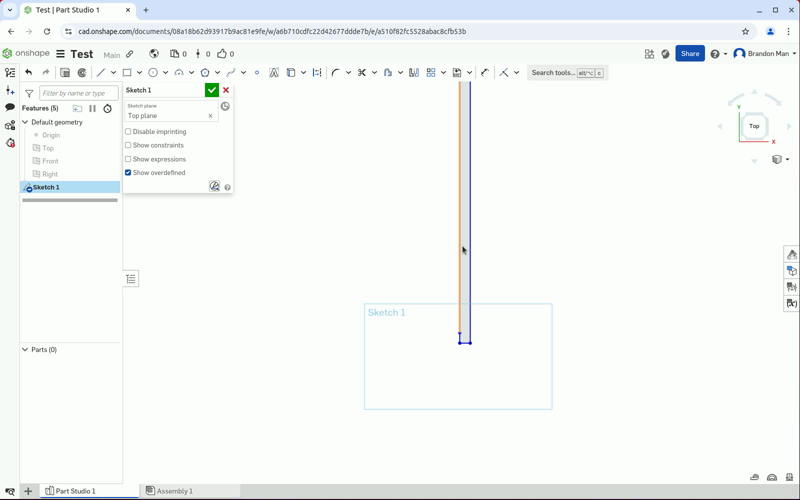
scroll(6)
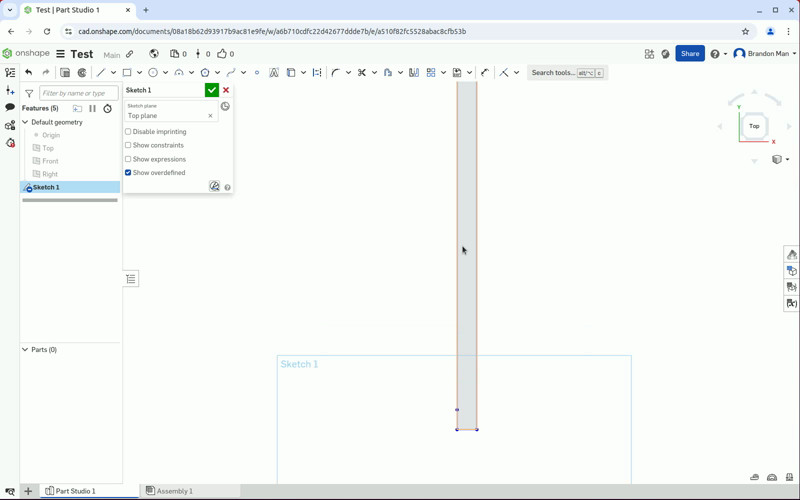
scroll(6)
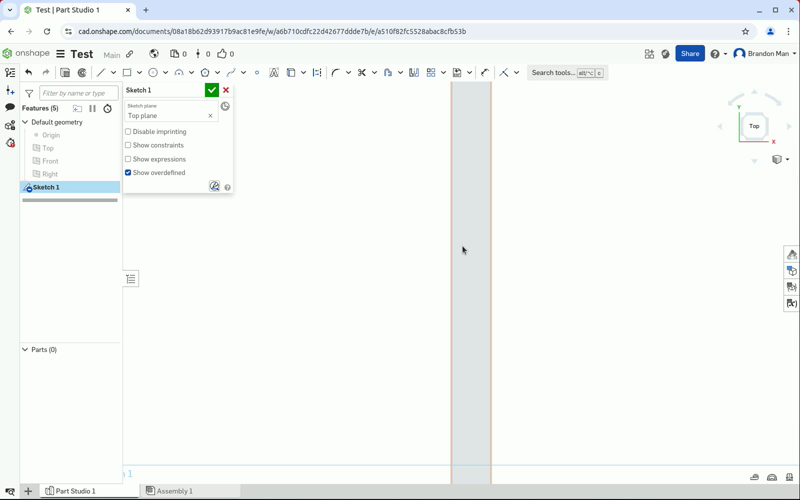
click(462, 245)
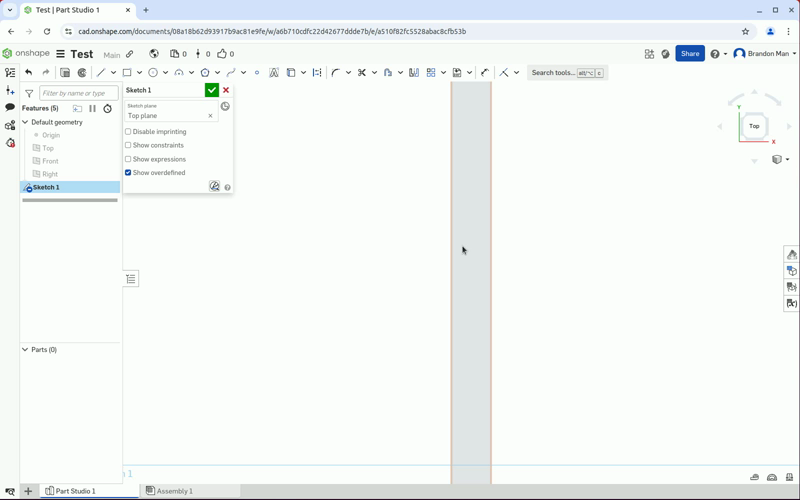
scroll(-6)
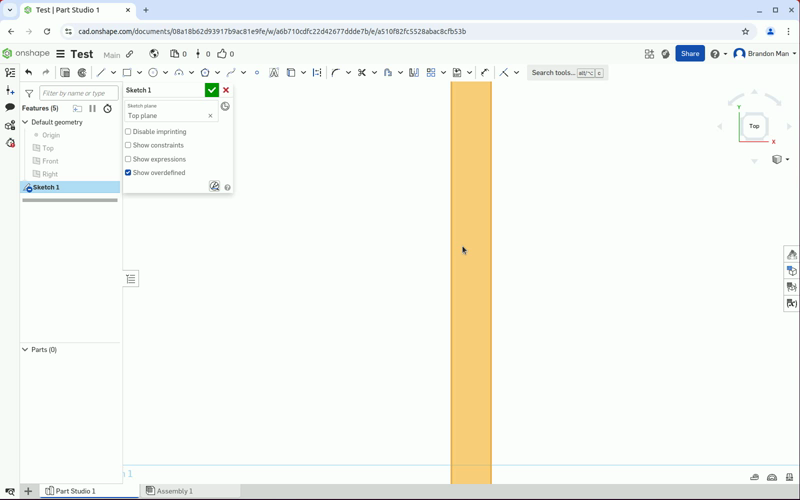
scroll(-6)
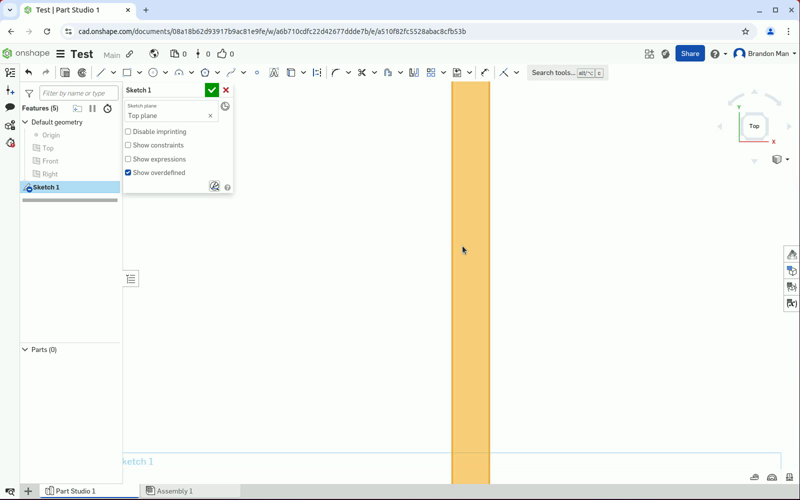
scroll(-6)
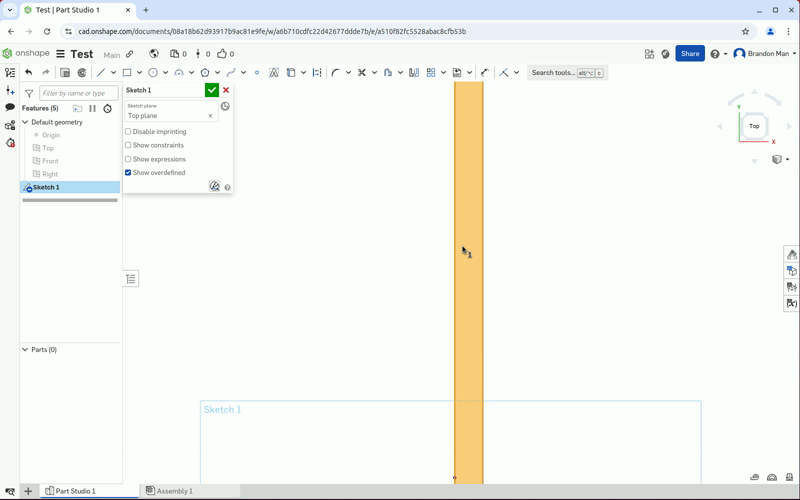
scroll(-6)
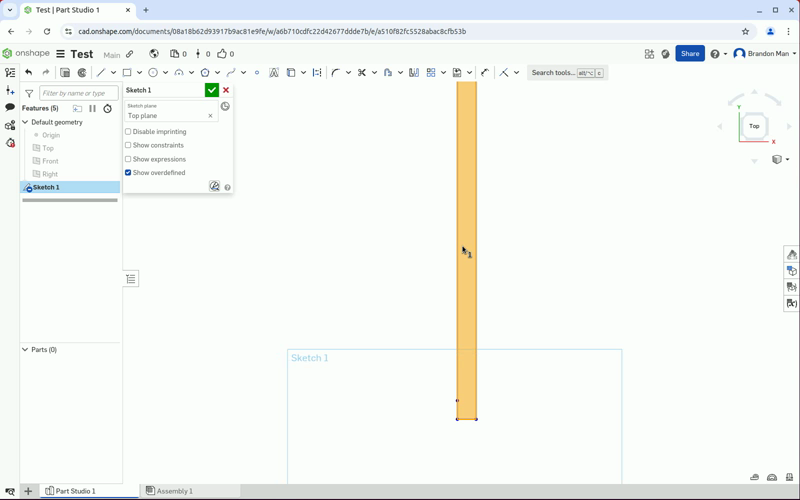
scroll(-6)
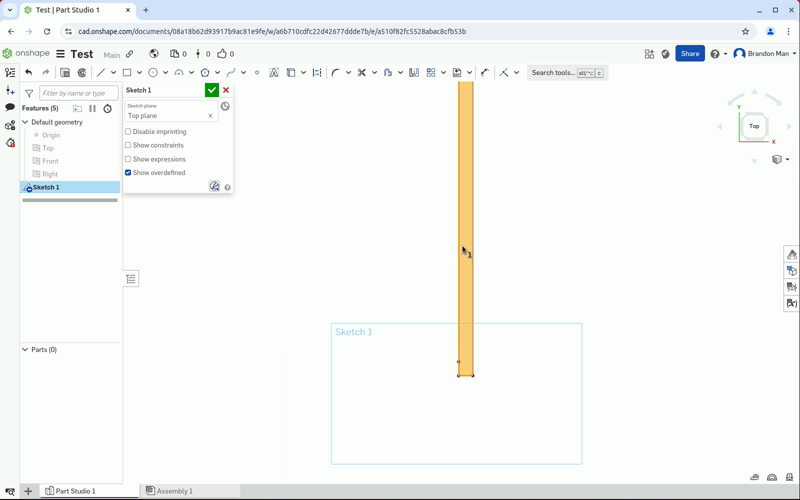
scroll(-6)
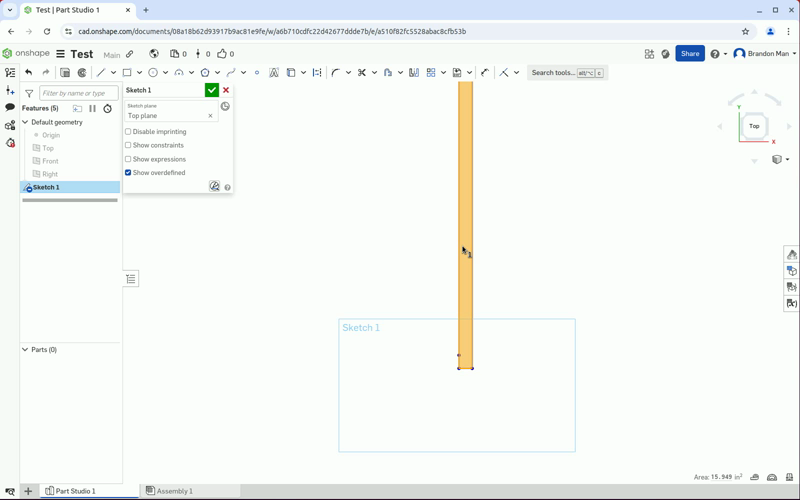
scroll(-6)
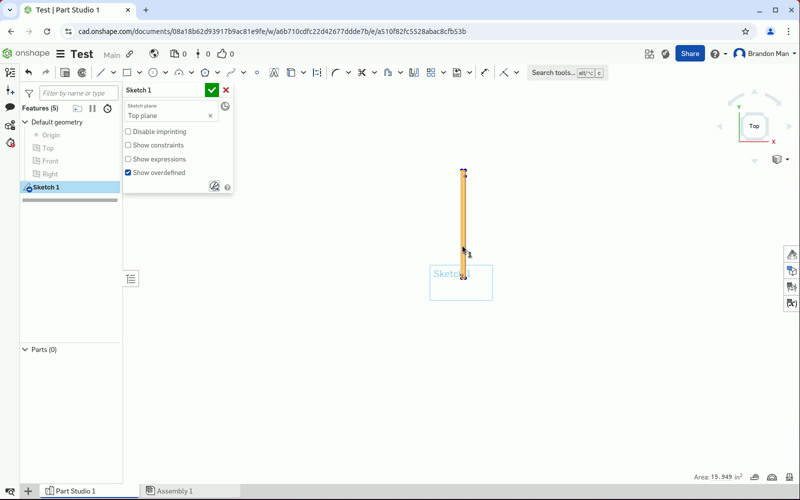
mouse_move(73, 352)
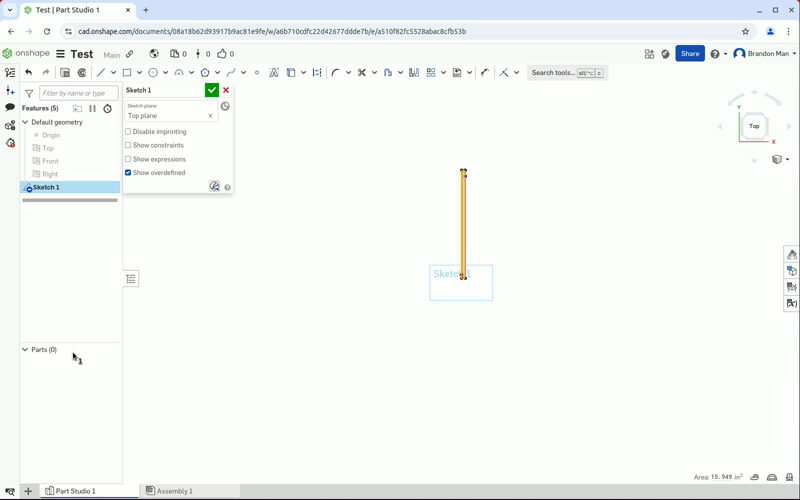
key(shift+y)
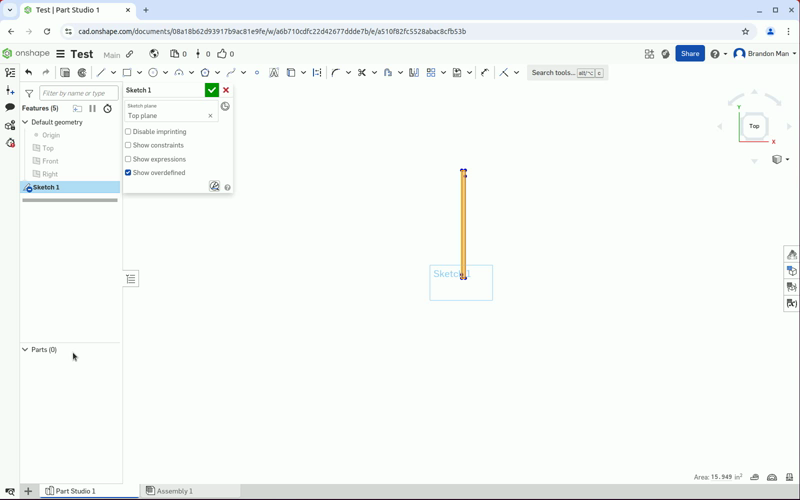
key(shift+e)
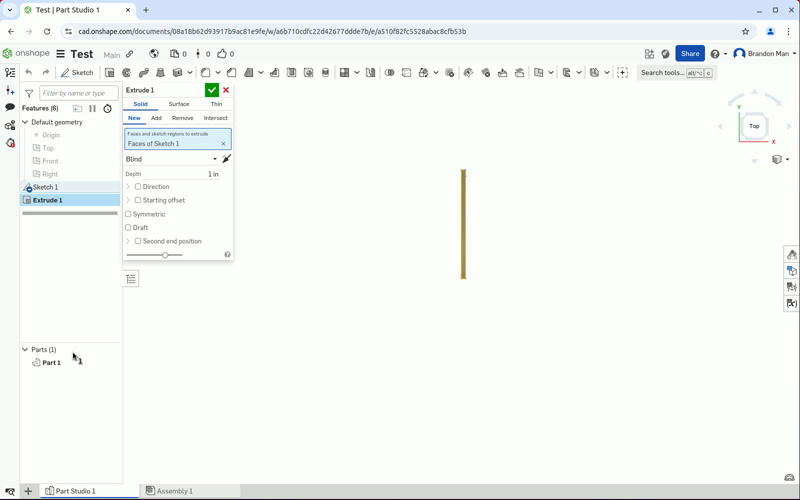
mouse_move(143, 106)
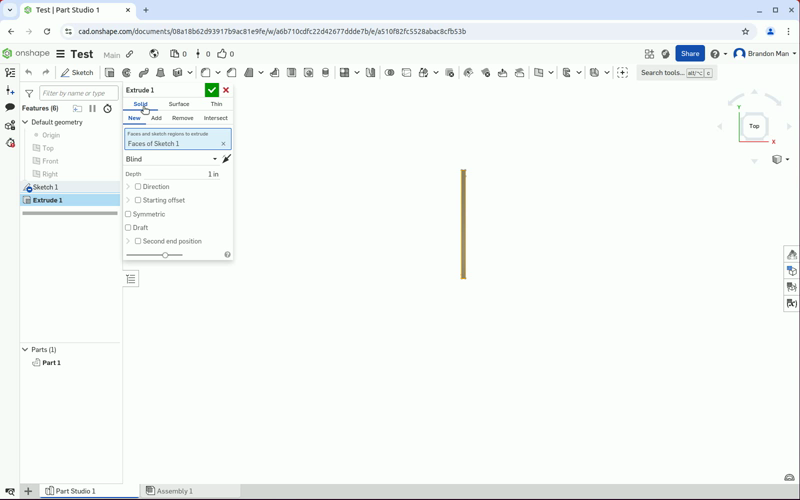
click(143, 106)
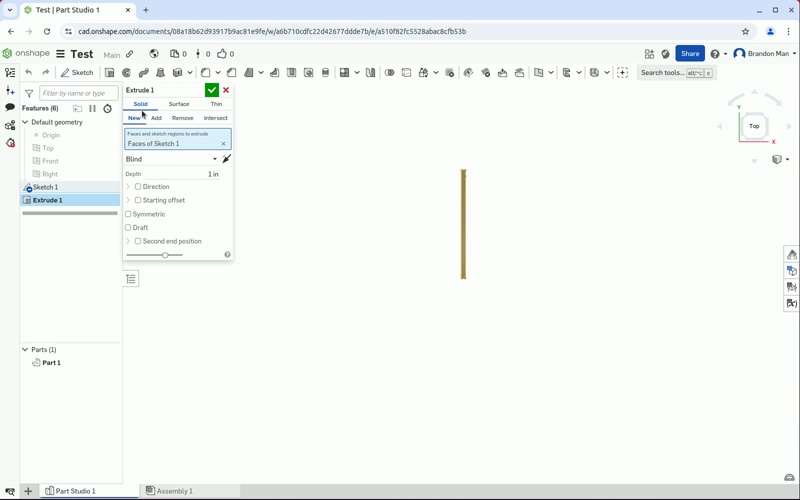
mouse_move(137, 120)
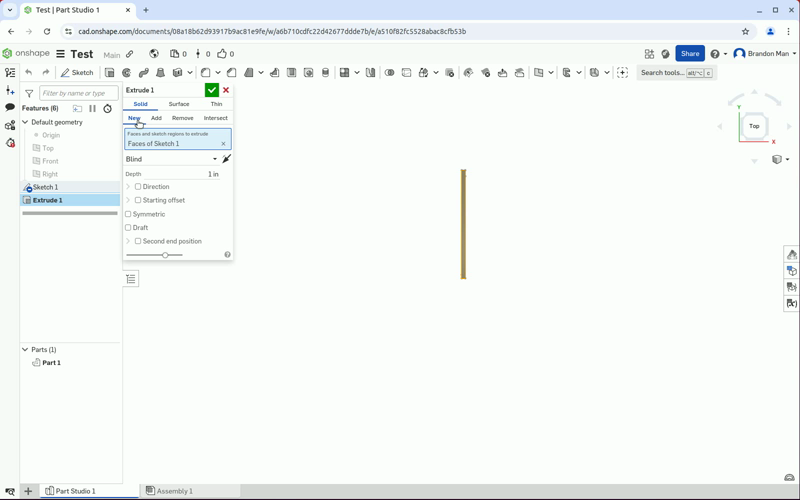
click(137, 120)
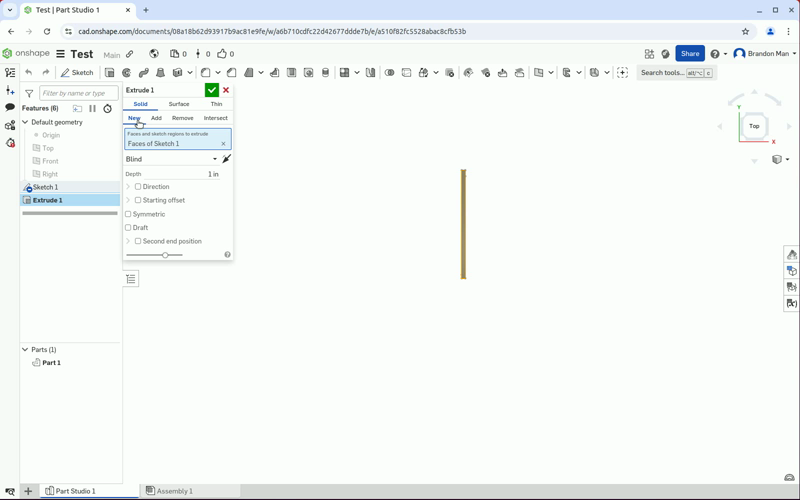
key(tab, 4)
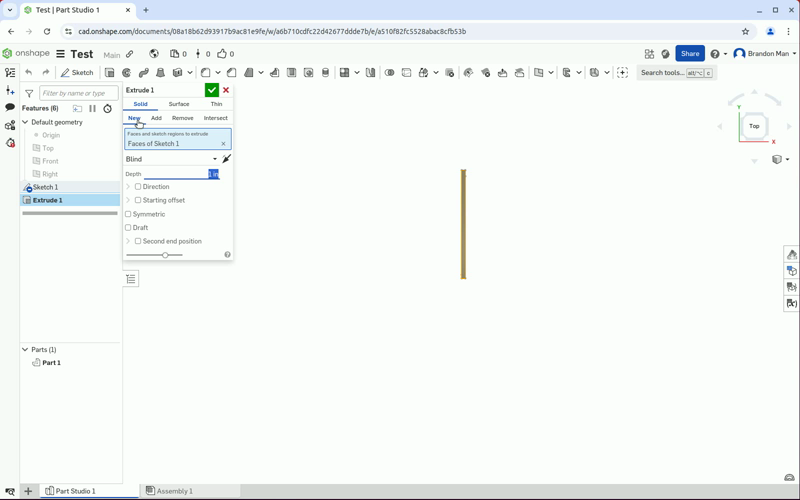
text(12.276)
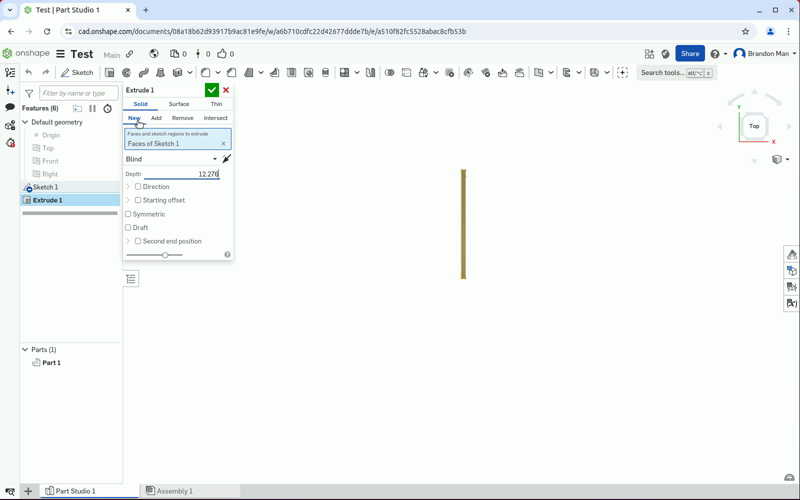
key(enter)
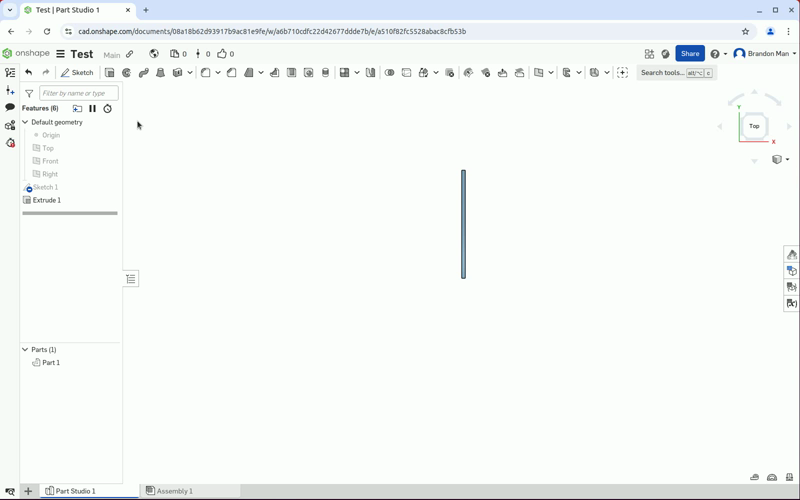
key(shift+h)
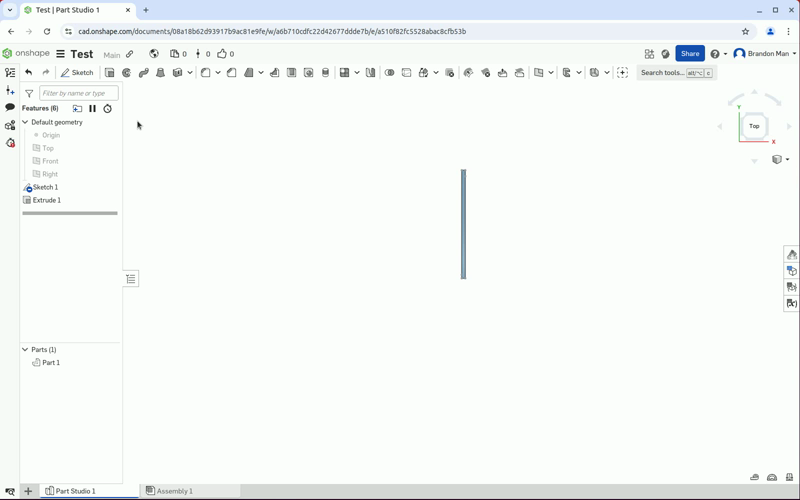
key(shift+h)
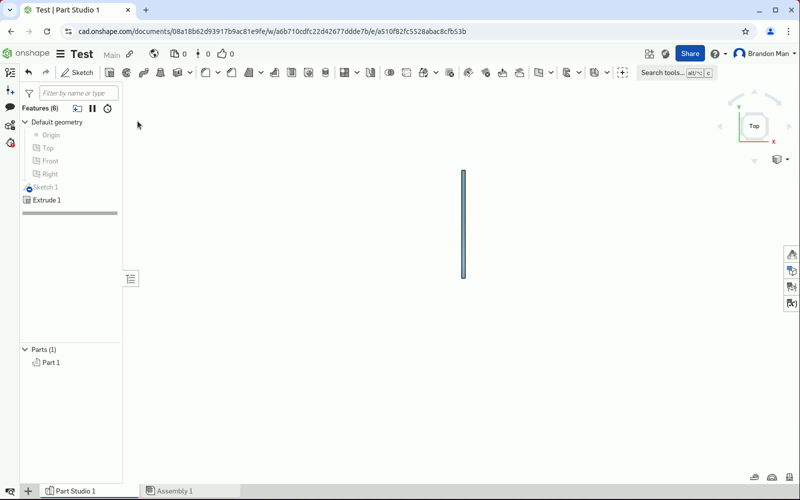
mouse_move(73, 189)
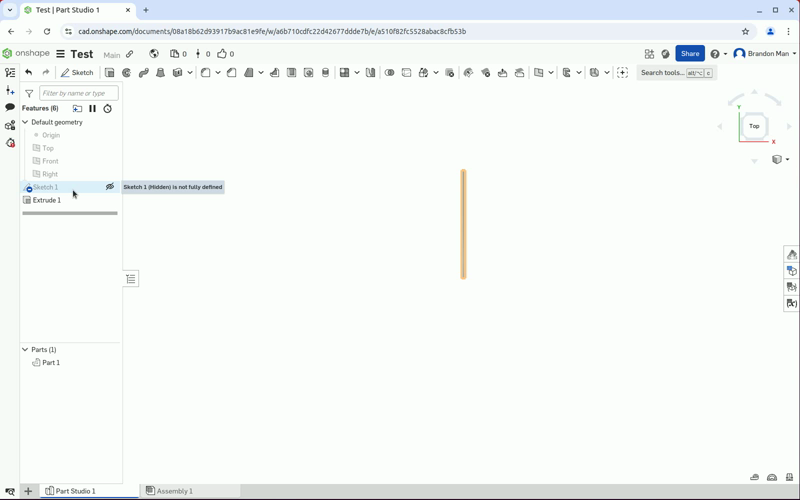
click(73, 189)
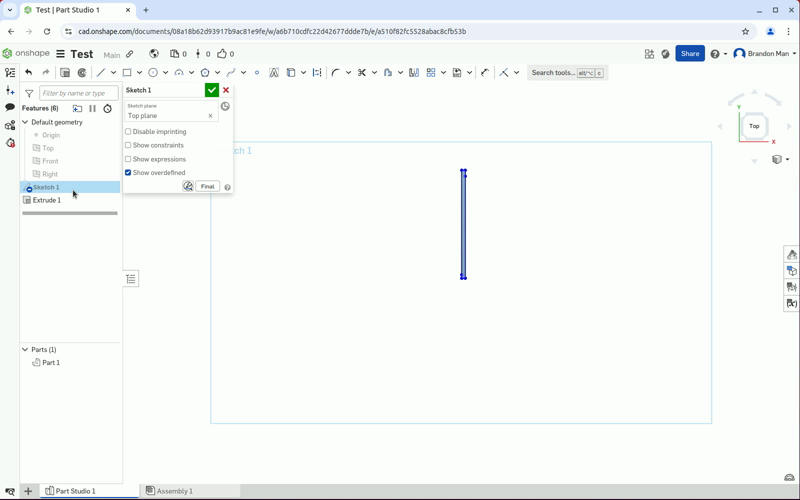
mouse_move(229, 92)
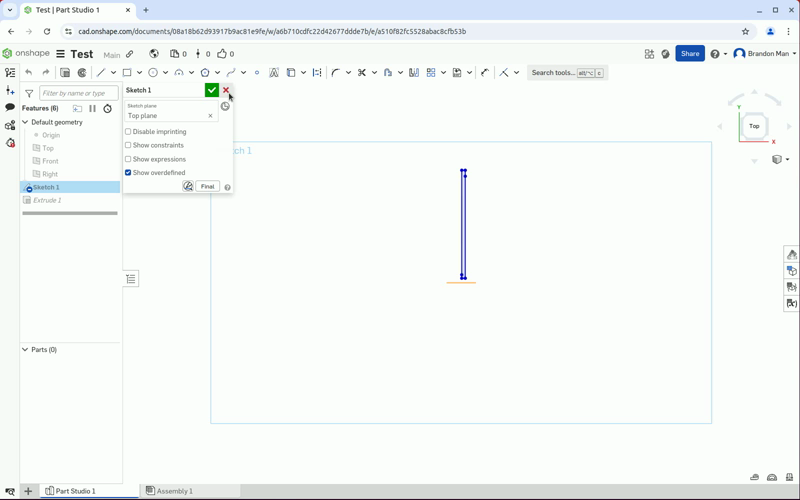
click(229, 92)
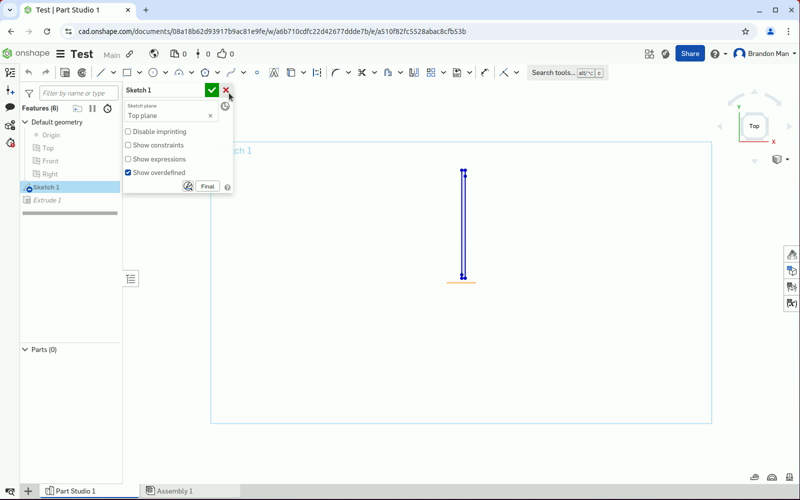
key(shift+s)
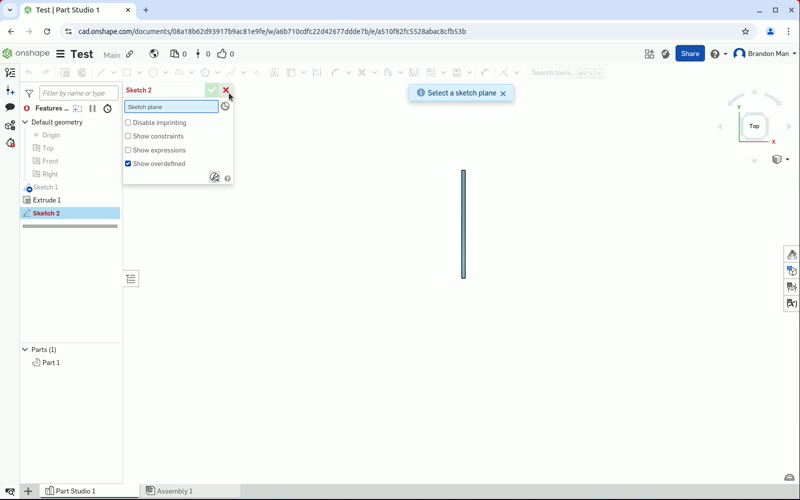
mouse_move(73, 150)
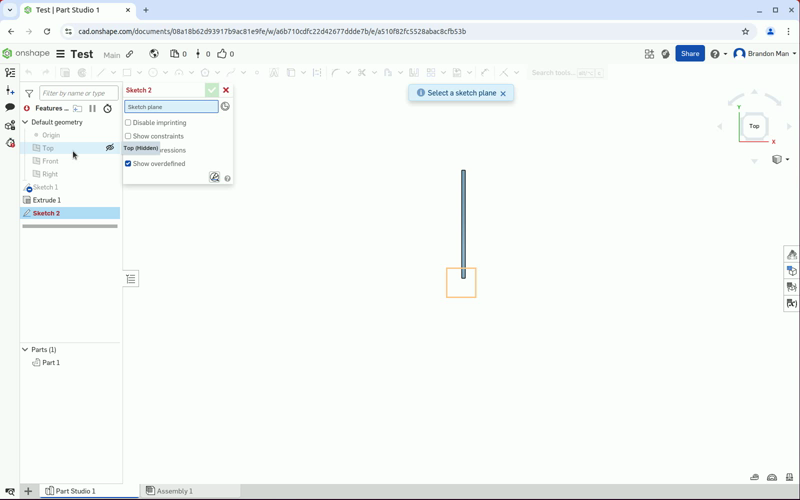
click(73, 150)
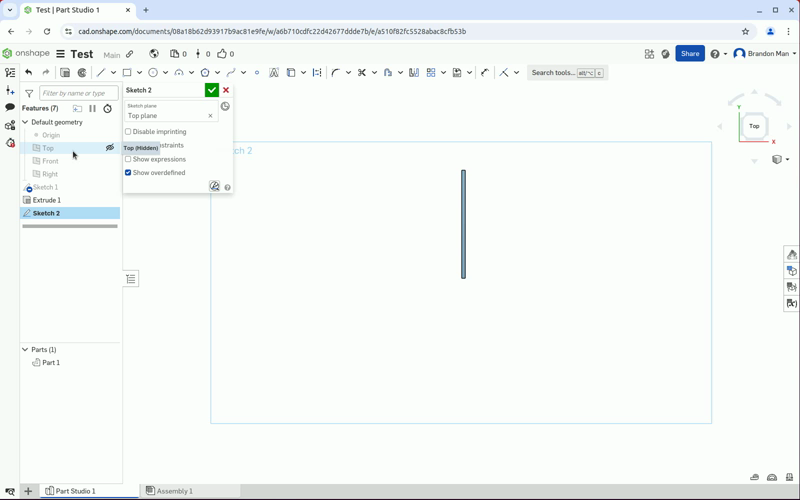
mouse_move(73, 352)
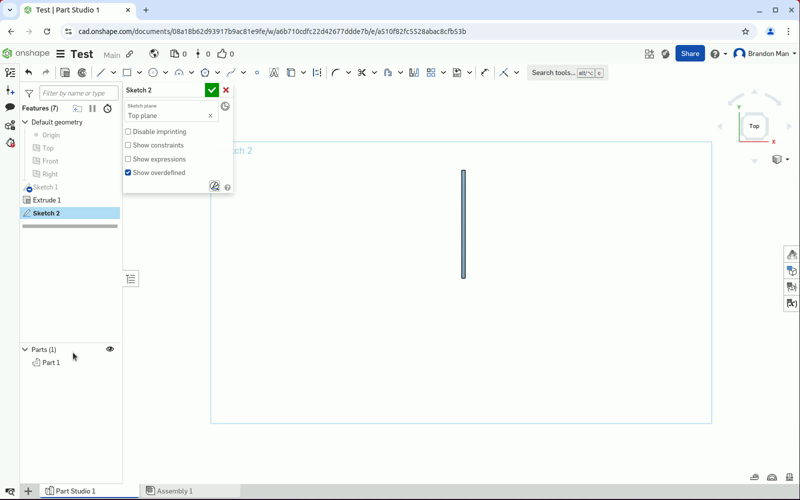
key(y)
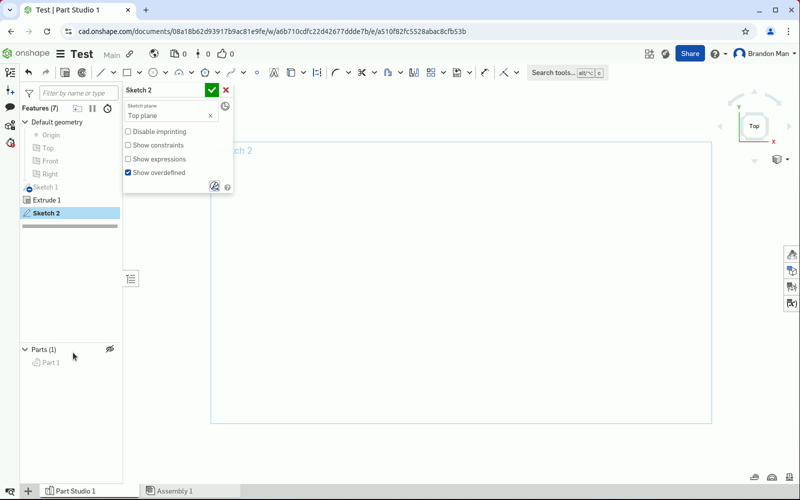
key(l)
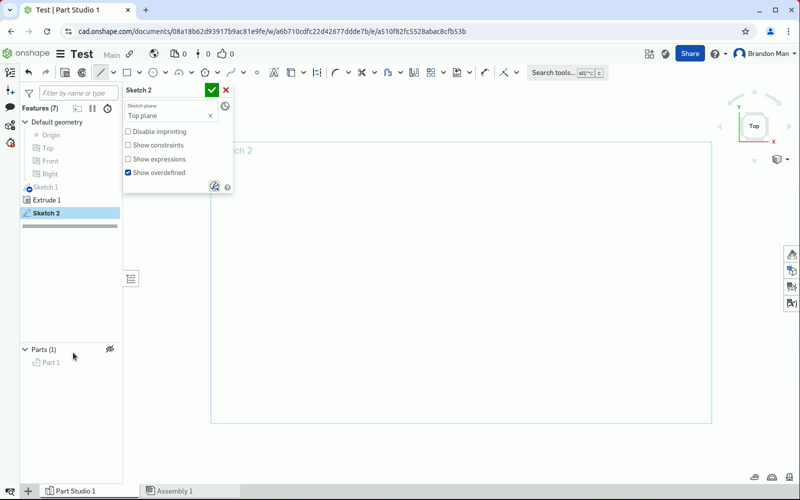
key_down(shift)
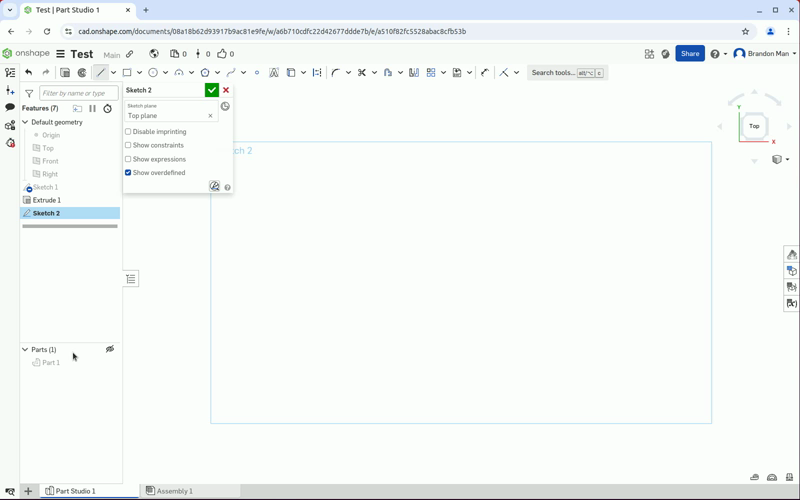
mouse_move(432, 278)
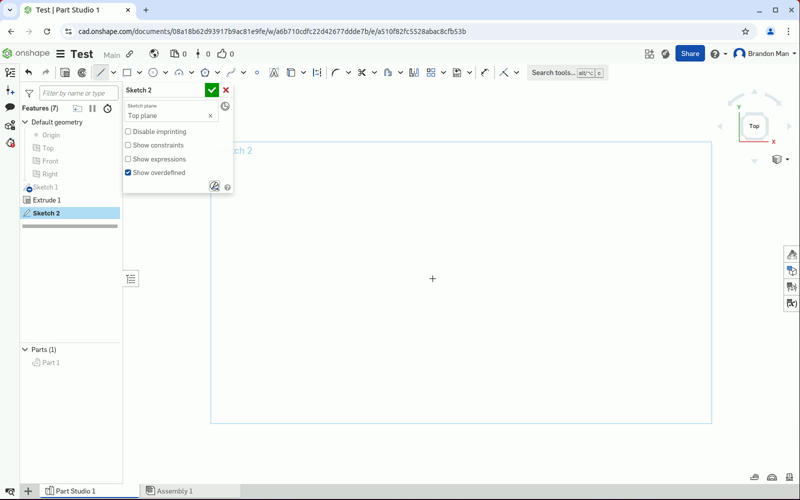
click(432, 278)
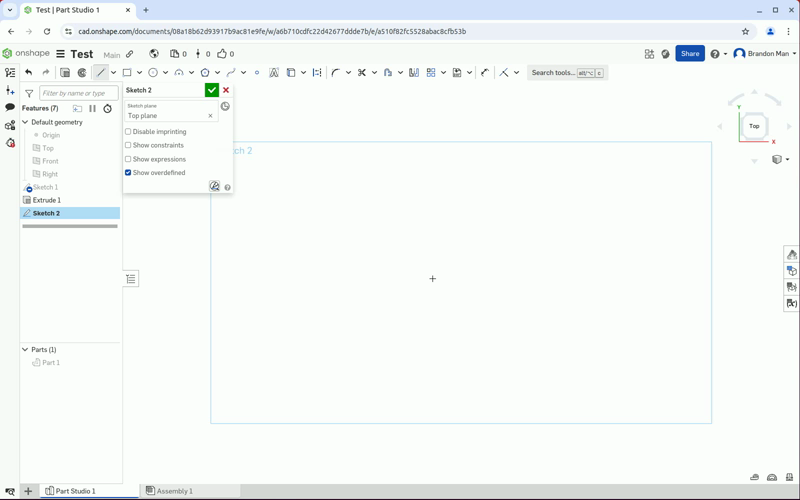
key_up(shift)
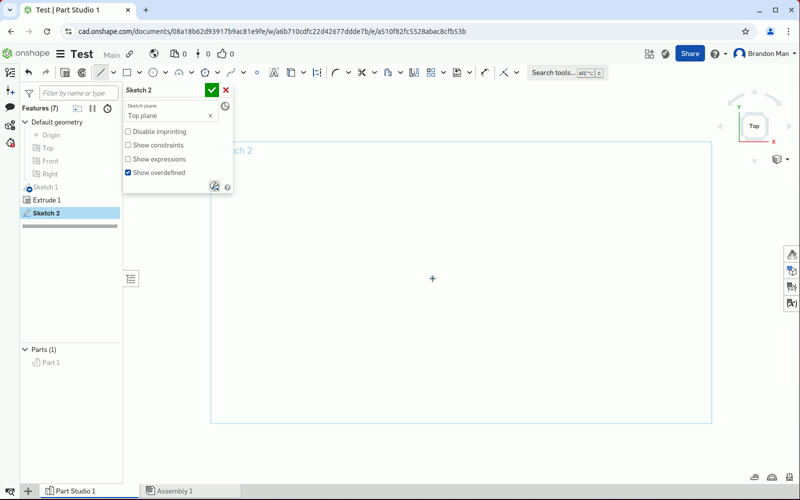
key_down(shift)
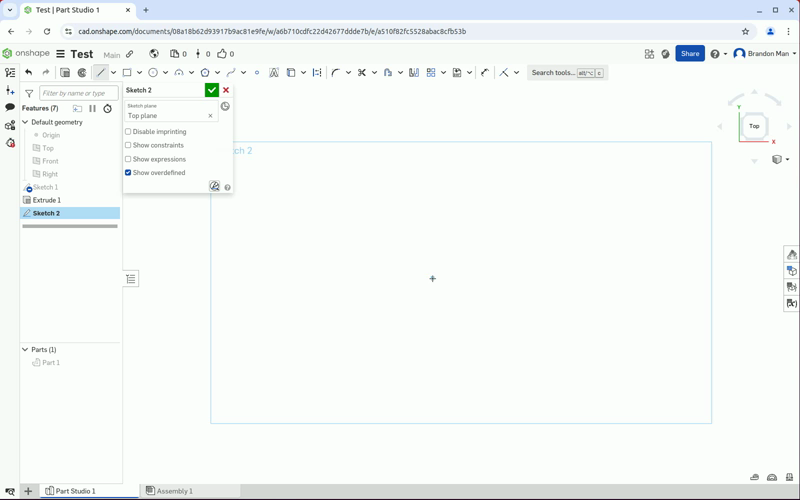
mouse_move(462, 278)
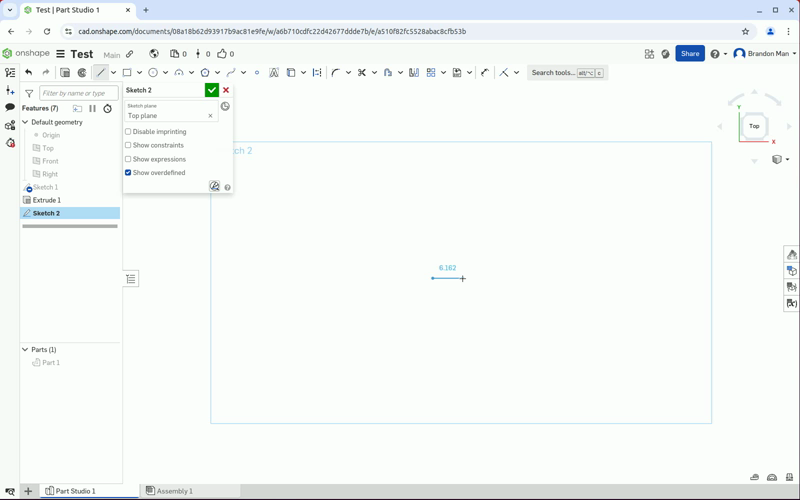
mouse_move(462, 278)
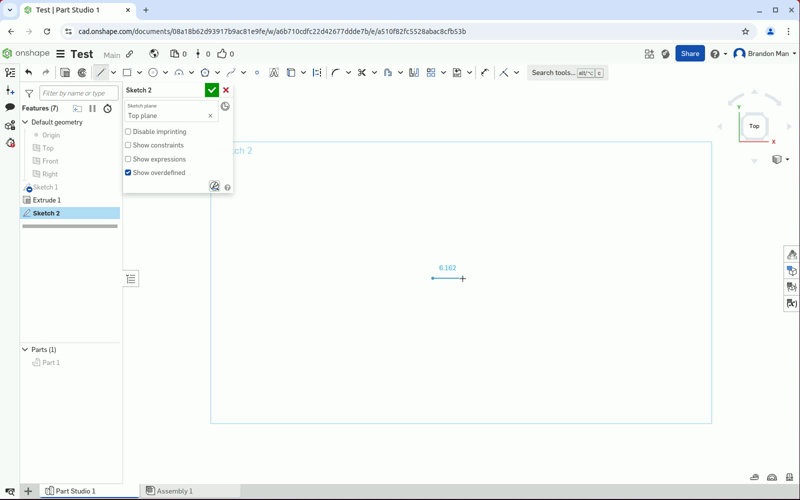
click(462, 278)
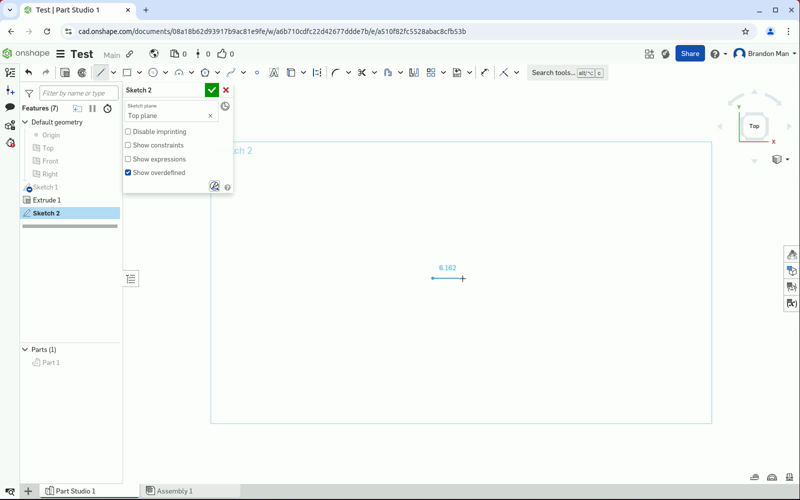
key_up(shift)
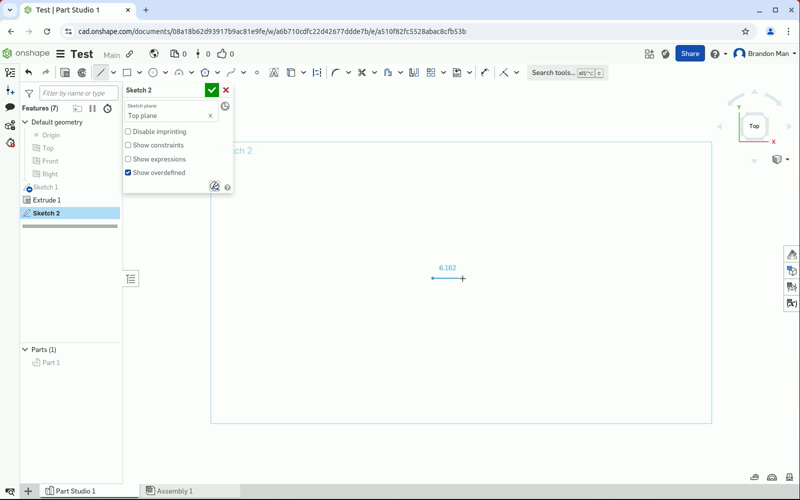
key_down(shift)
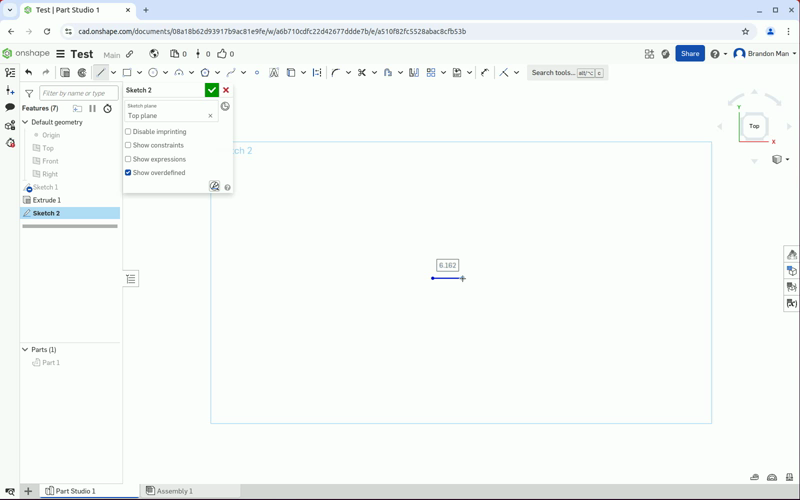
mouse_move(492, 278)
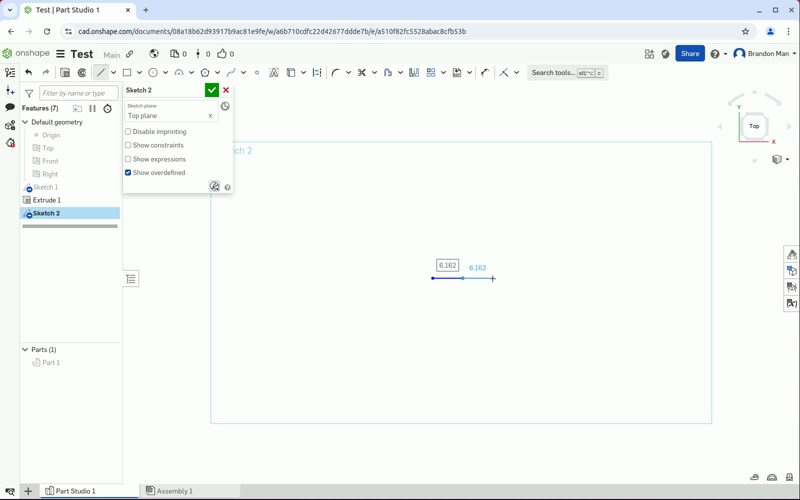
mouse_move(462, 275)
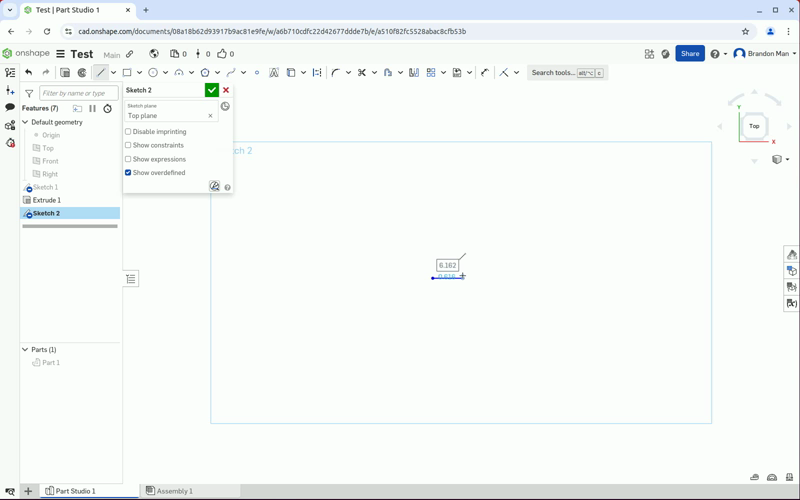
scroll(6)
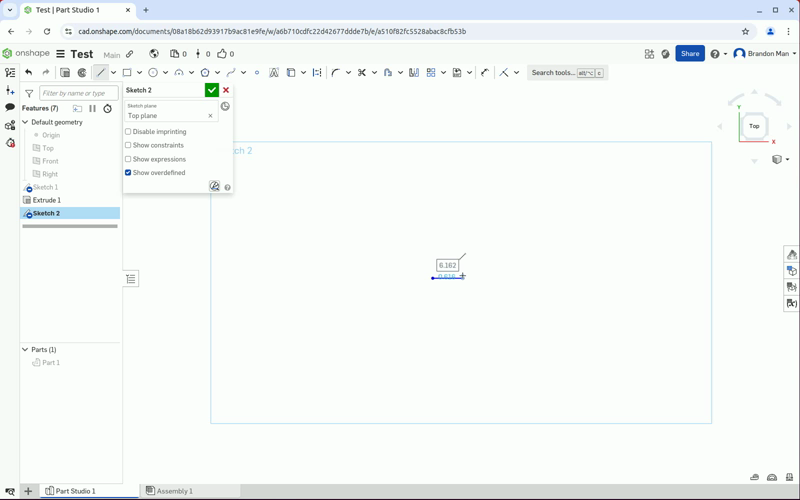
scroll(6)
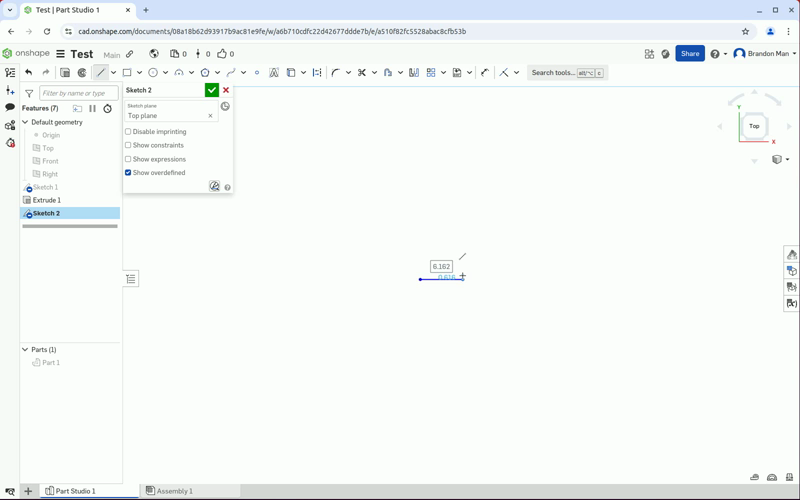
scroll(6)
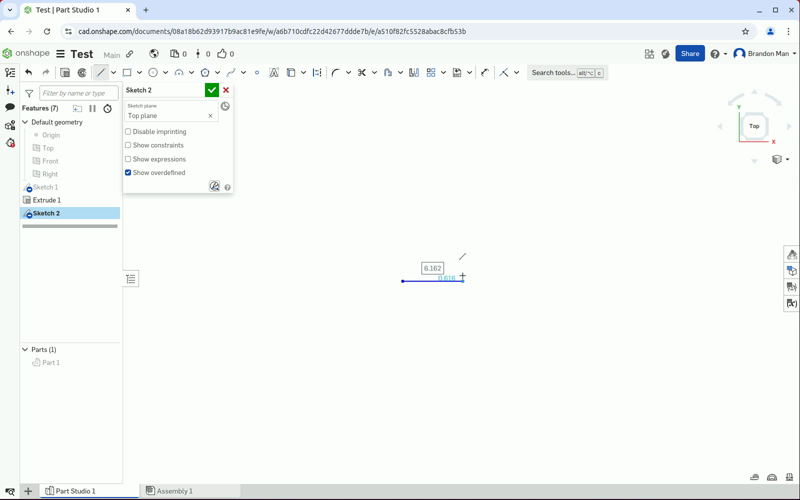
scroll(6)
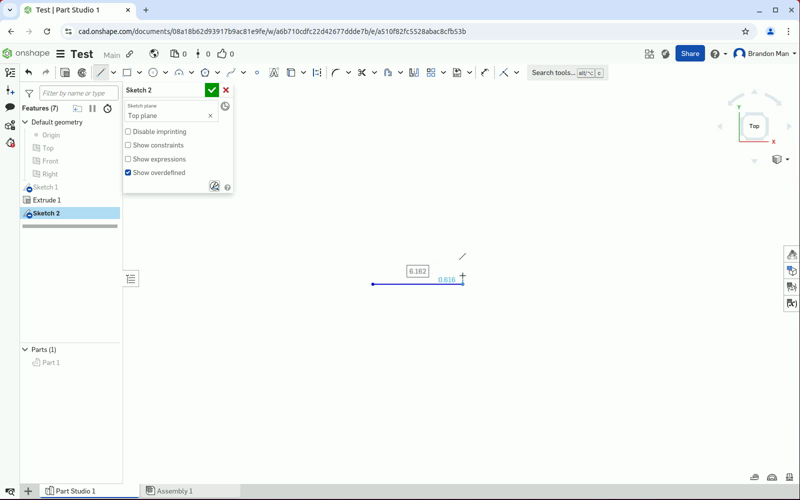
scroll(6)
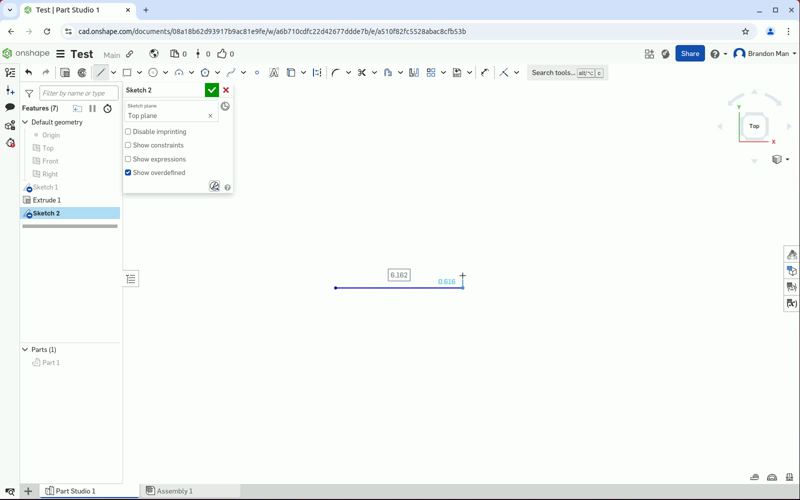
scroll(6)
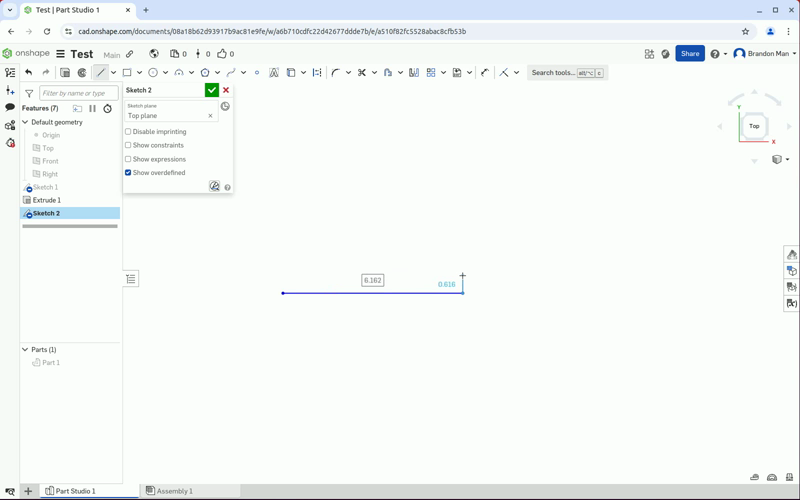
scroll(6)
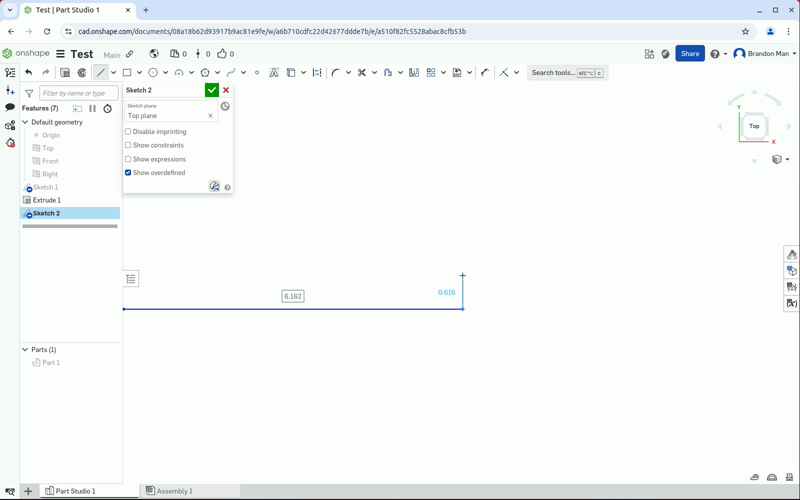
click(462, 275)
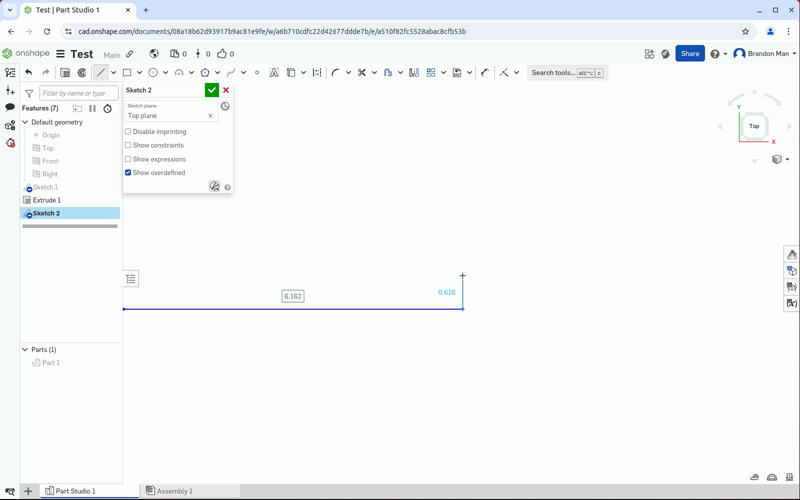
scroll(-6)
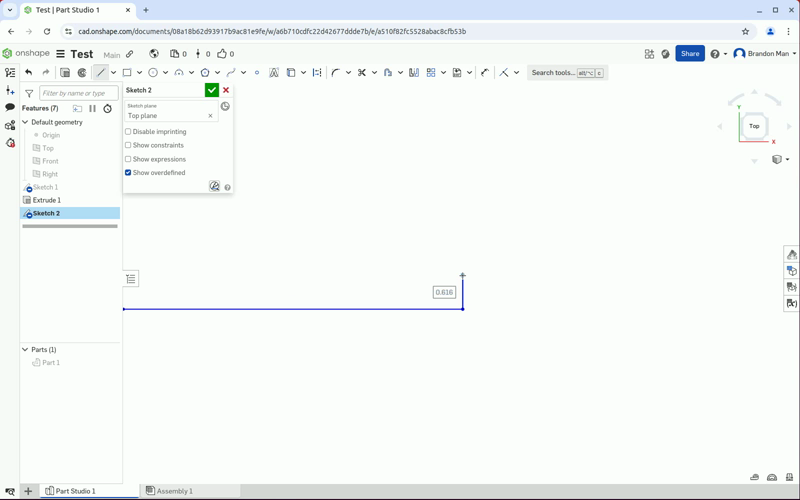
scroll(-6)
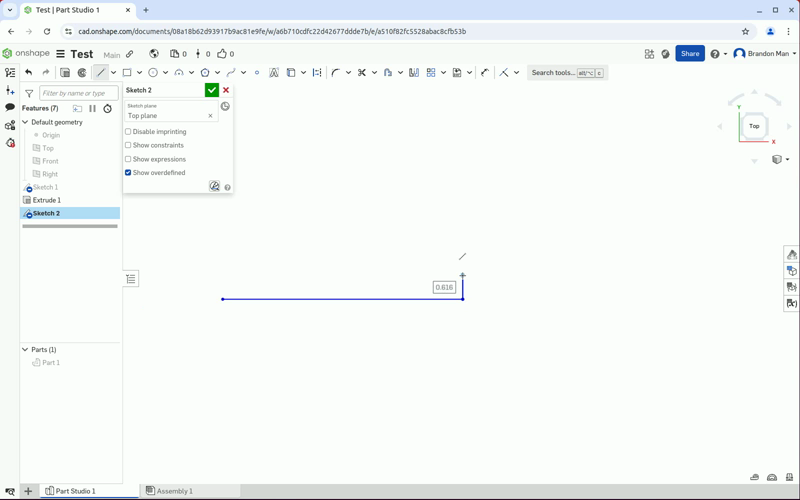
scroll(-6)
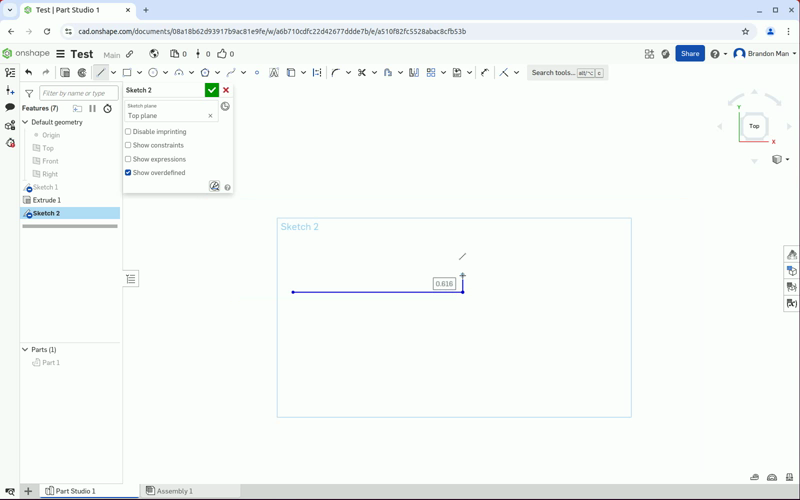
scroll(-6)
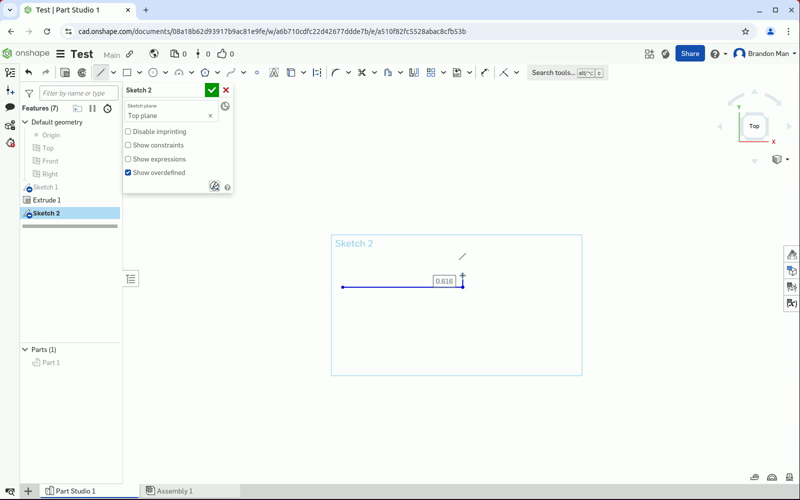
scroll(-6)
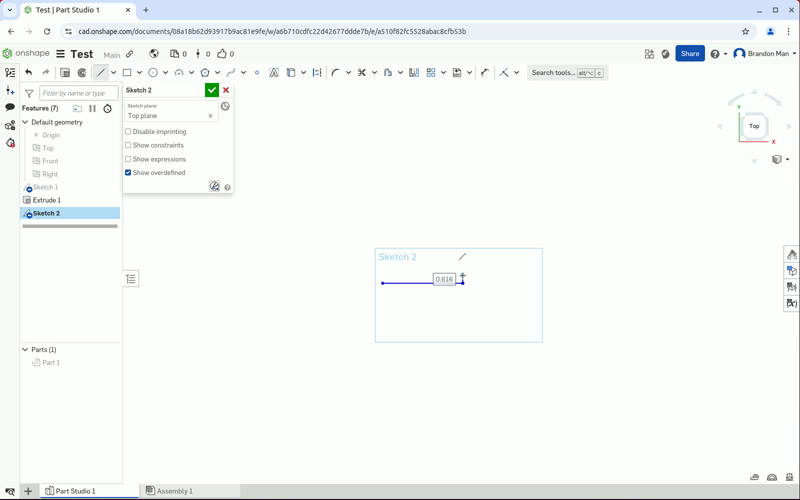
scroll(-6)
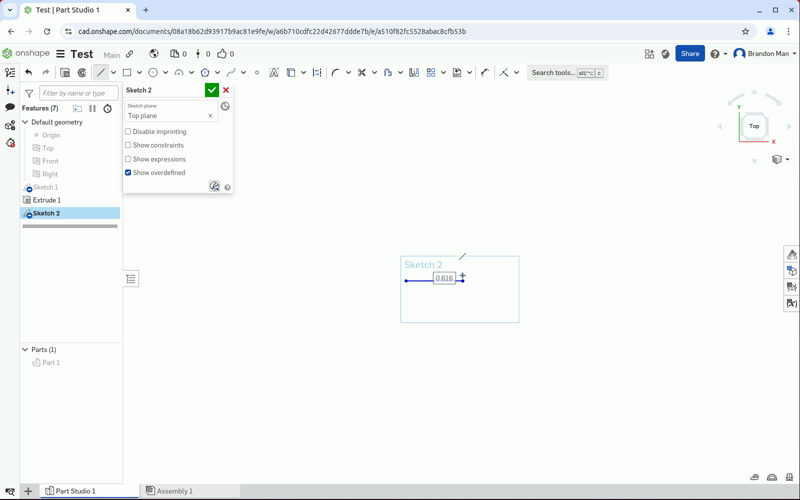
scroll(-6)
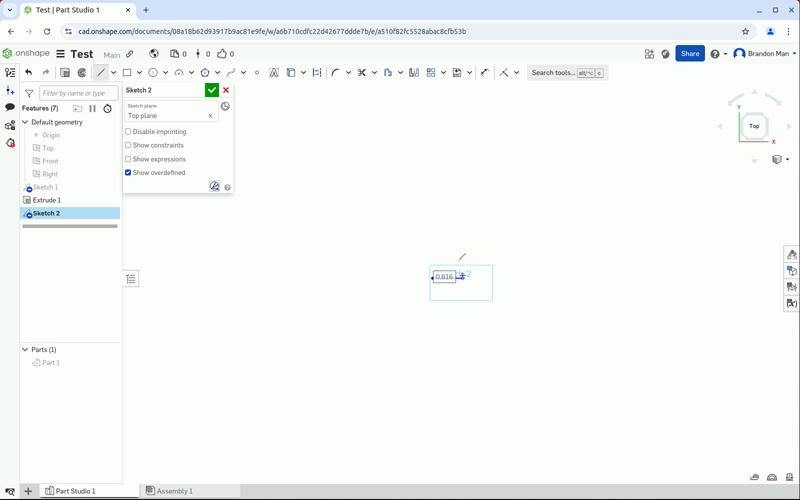
key_up(shift)
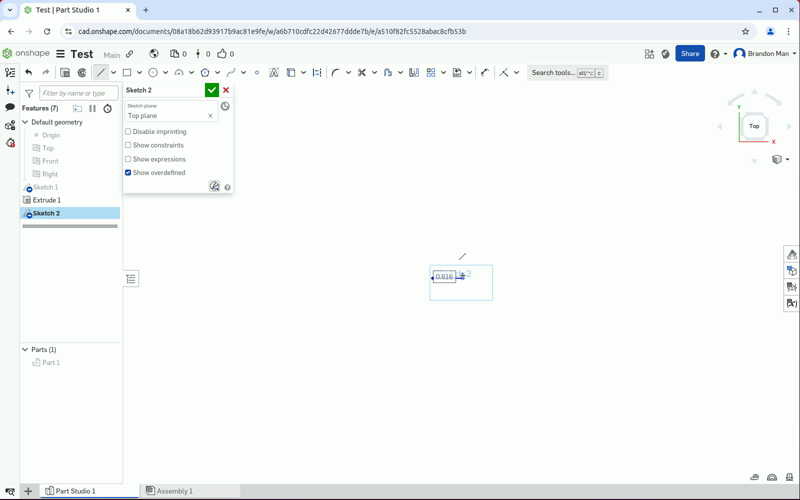
key_down(shift)
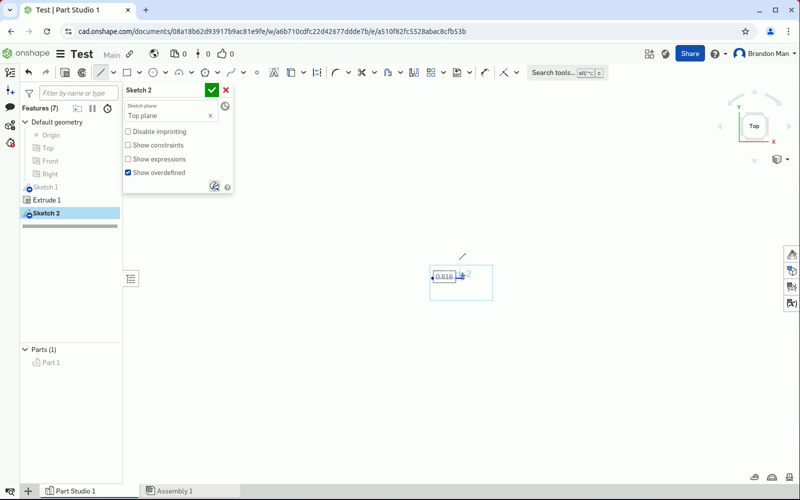
mouse_move(492, 275)
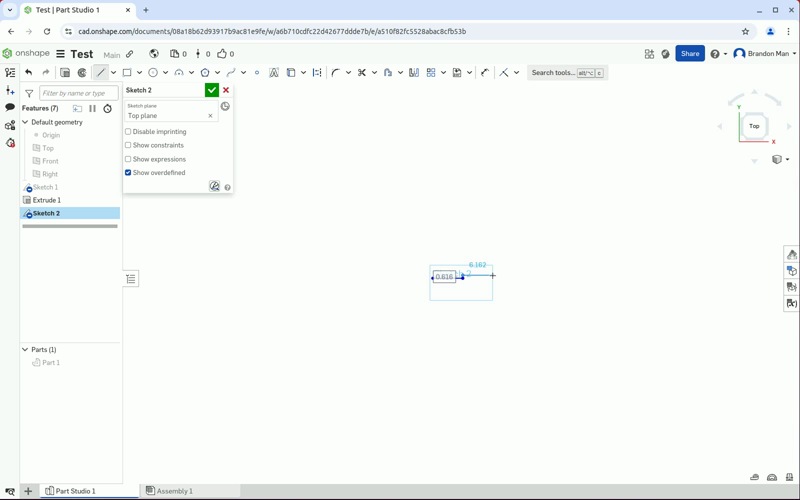
mouse_move(432, 275)
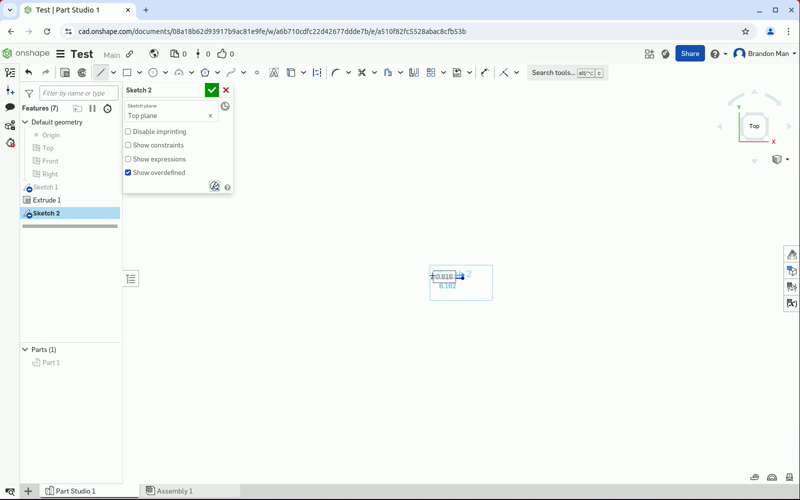
scroll(6)
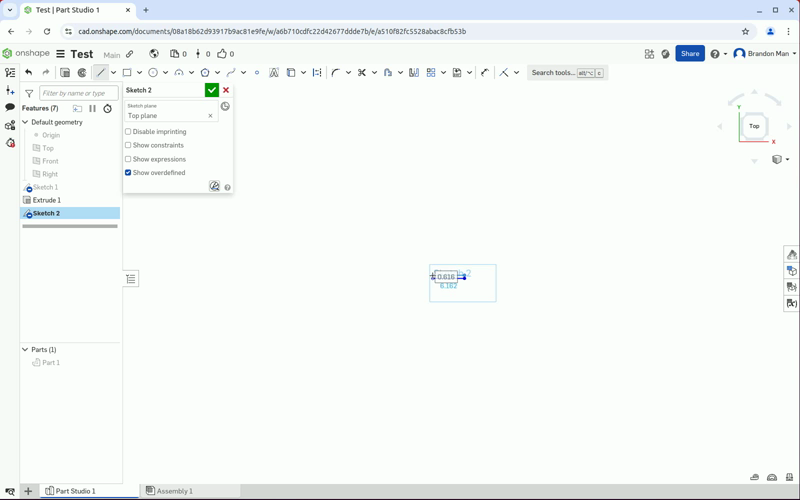
scroll(6)
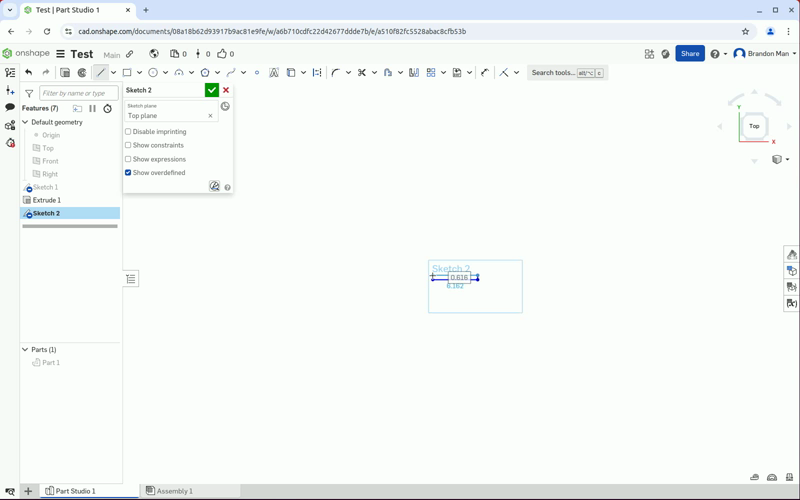
scroll(6)
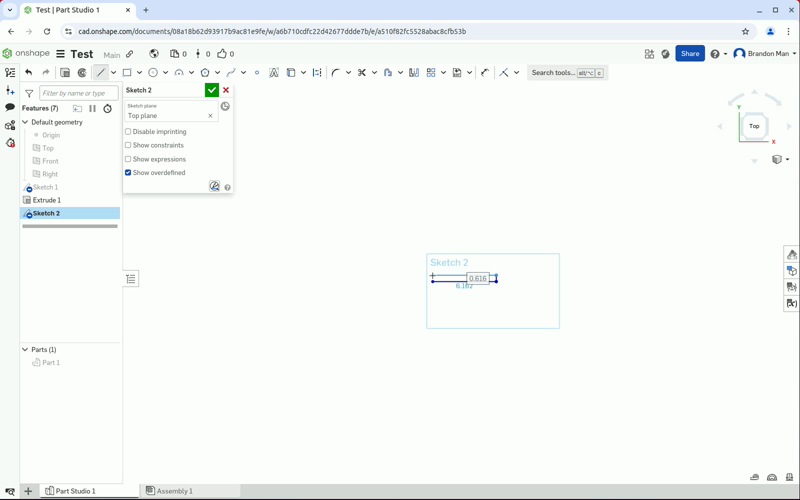
scroll(6)
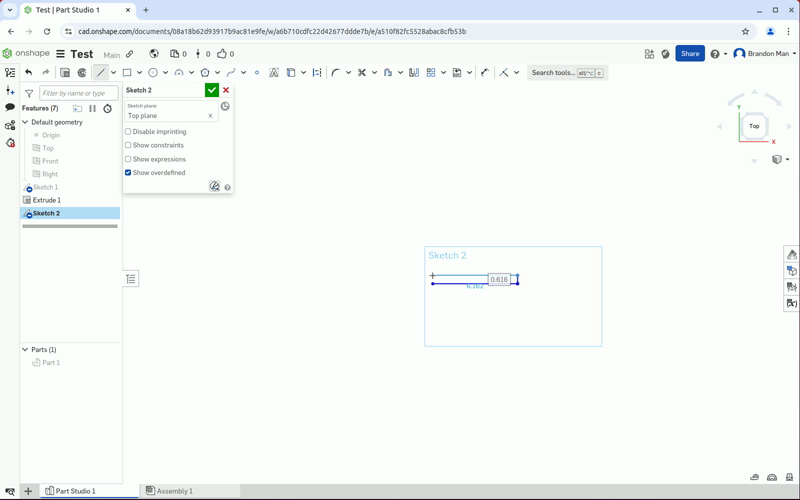
scroll(6)
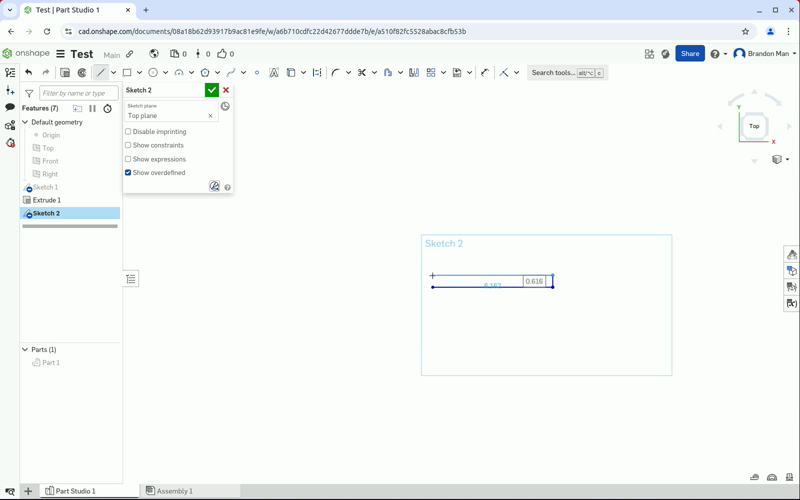
scroll(6)
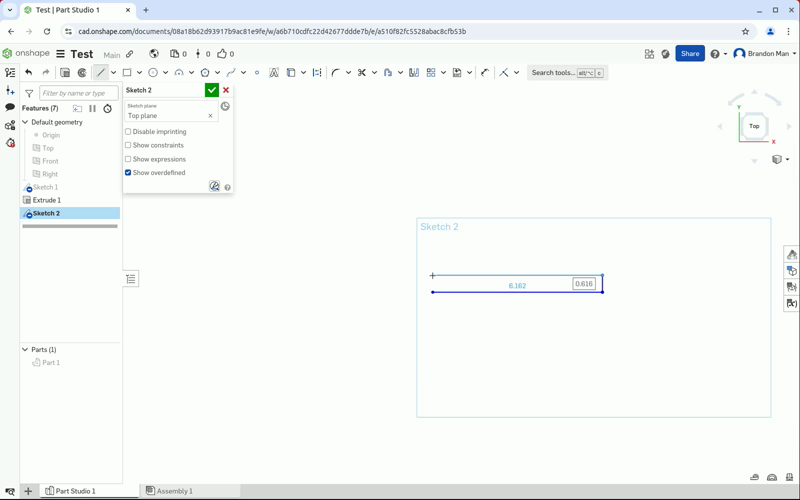
scroll(6)
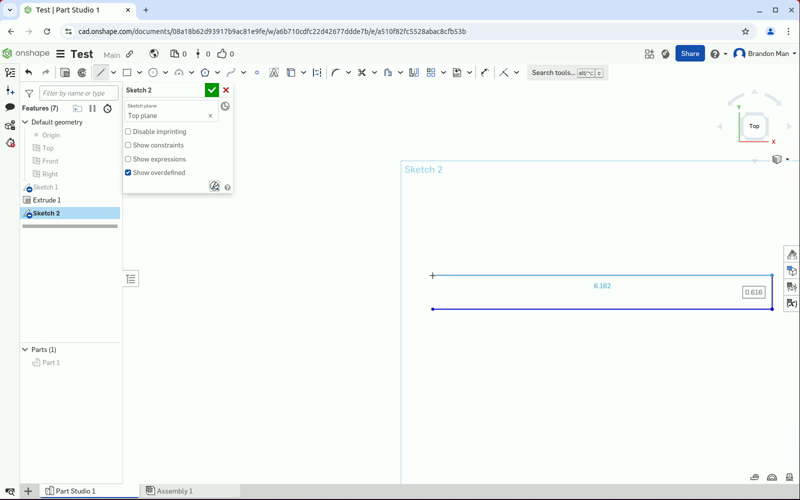
click(432, 275)
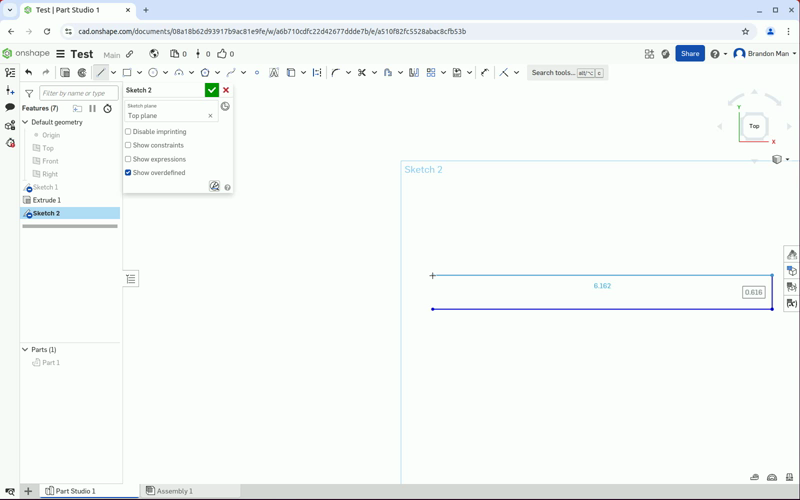
scroll(-6)
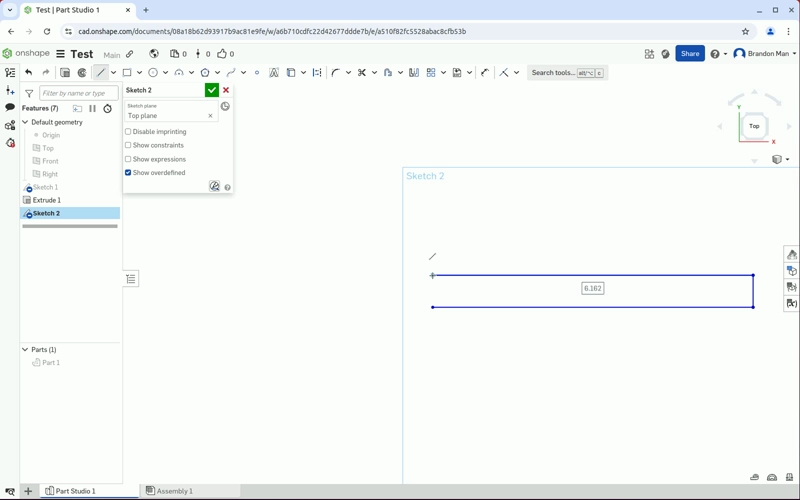
scroll(-6)
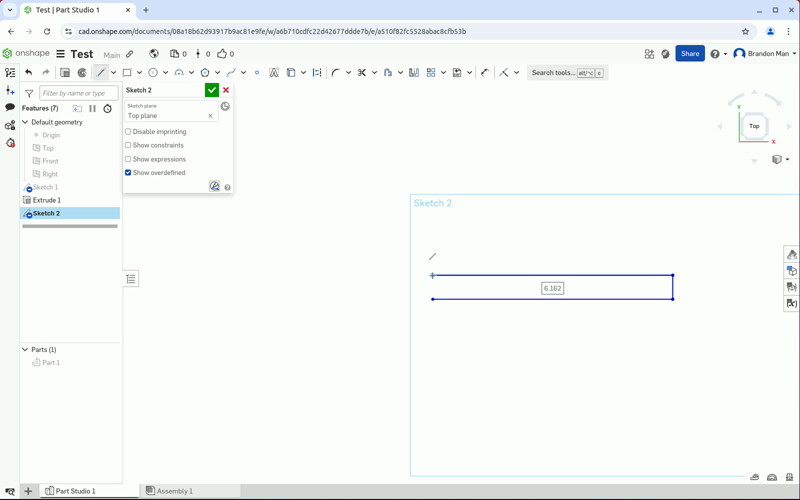
scroll(-6)
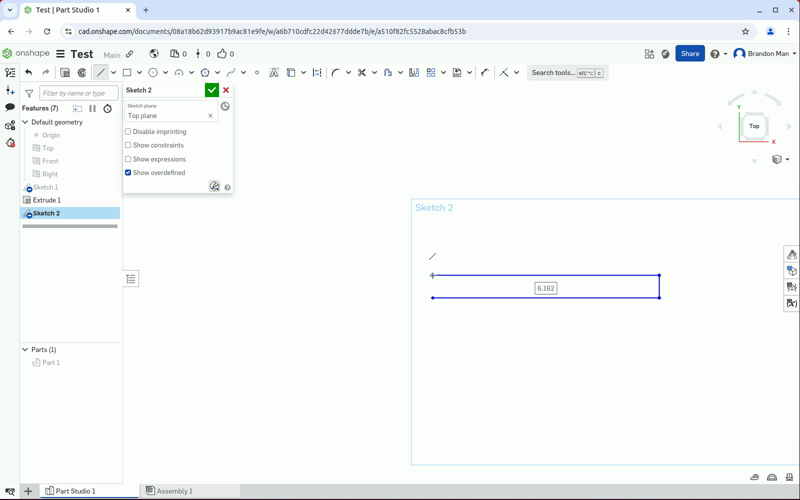
scroll(-6)
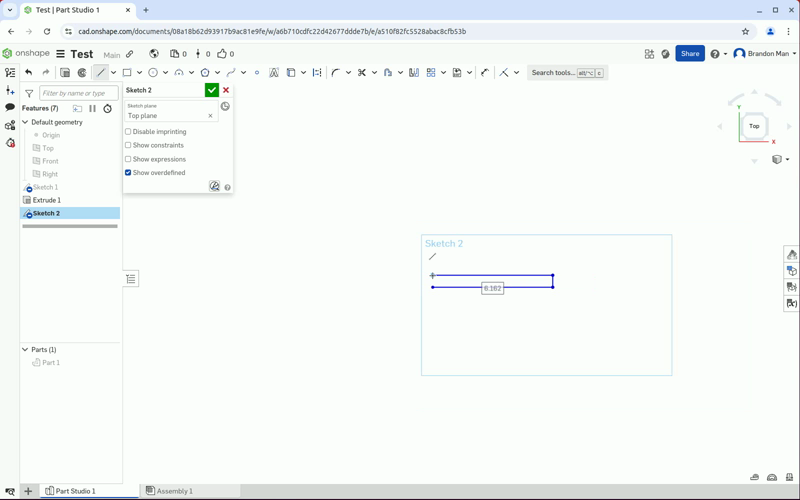
scroll(-6)
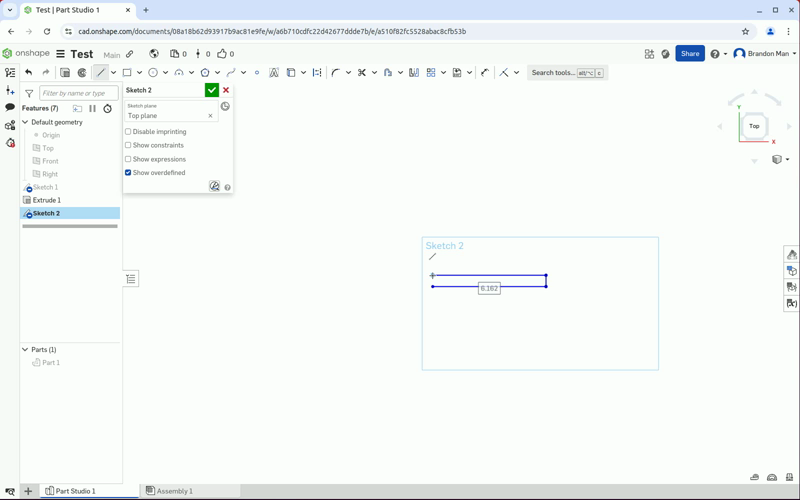
scroll(-6)
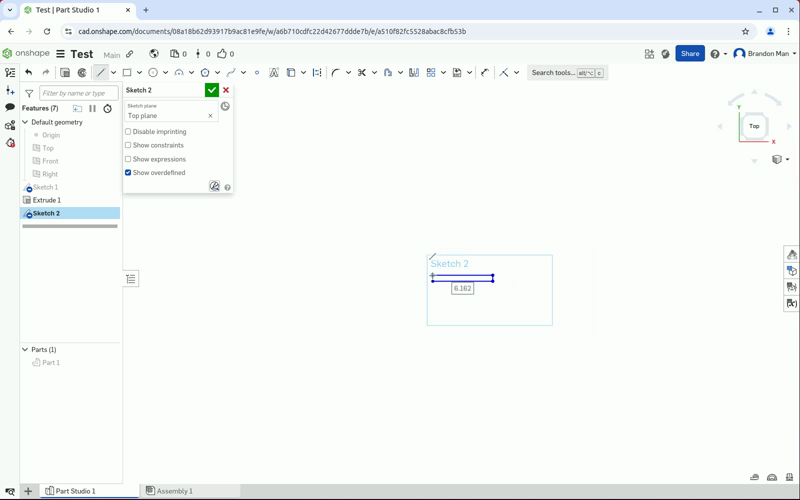
scroll(-6)
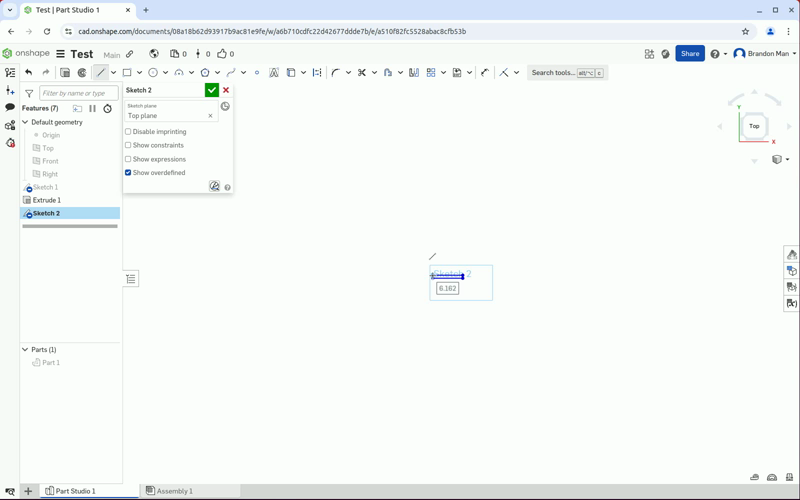
key_up(shift)
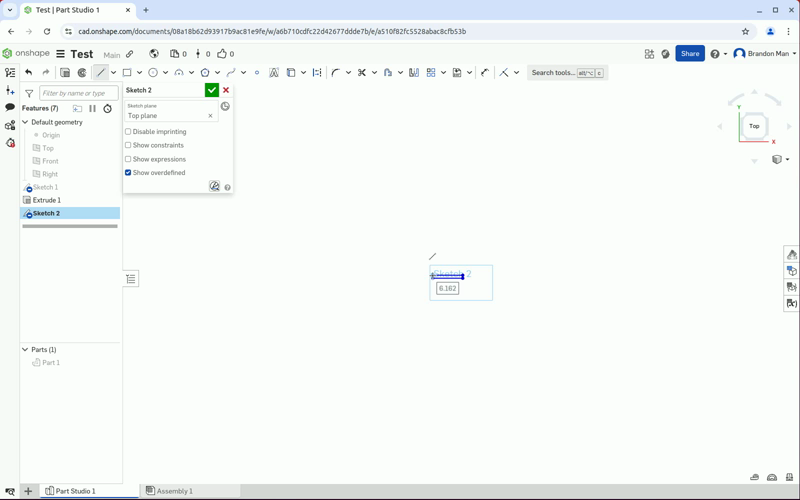
mouse_move(462, 275)
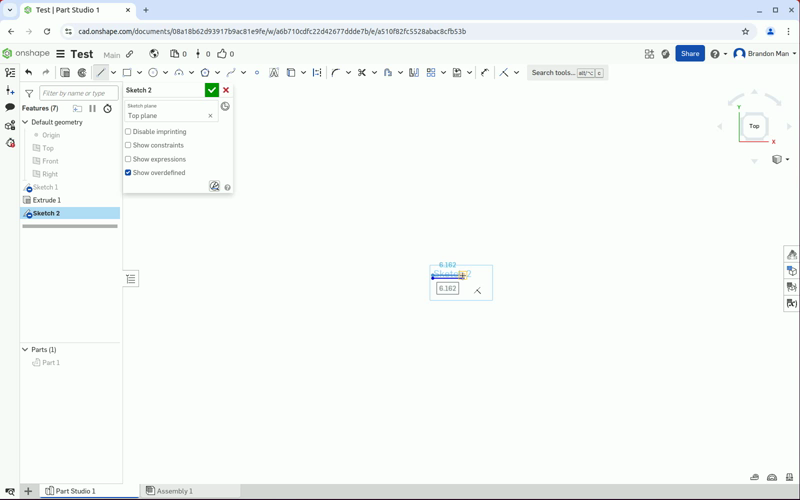
key_down(shift)
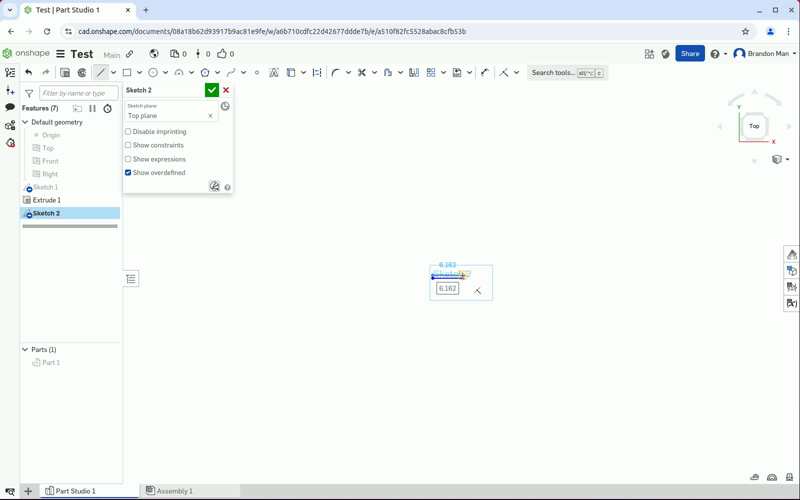
mouse_move(432, 278)
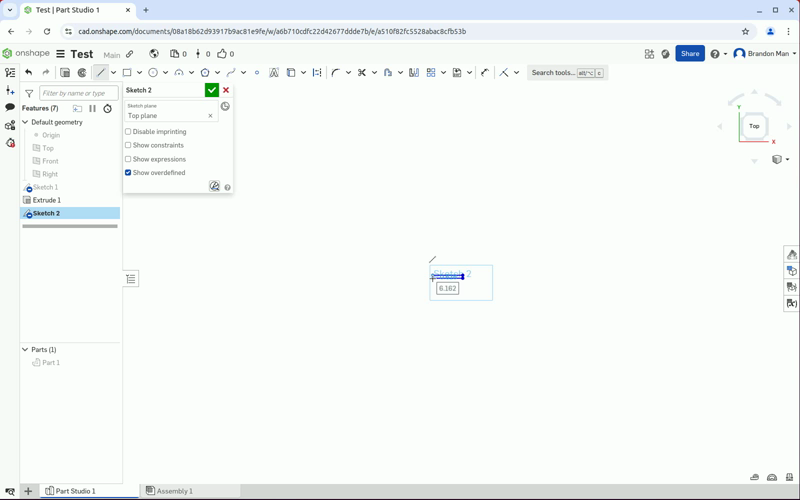
scroll(6)
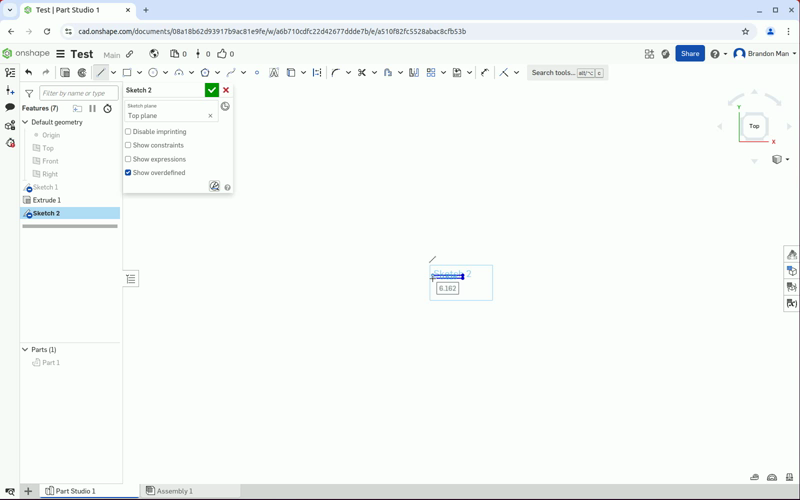
scroll(6)
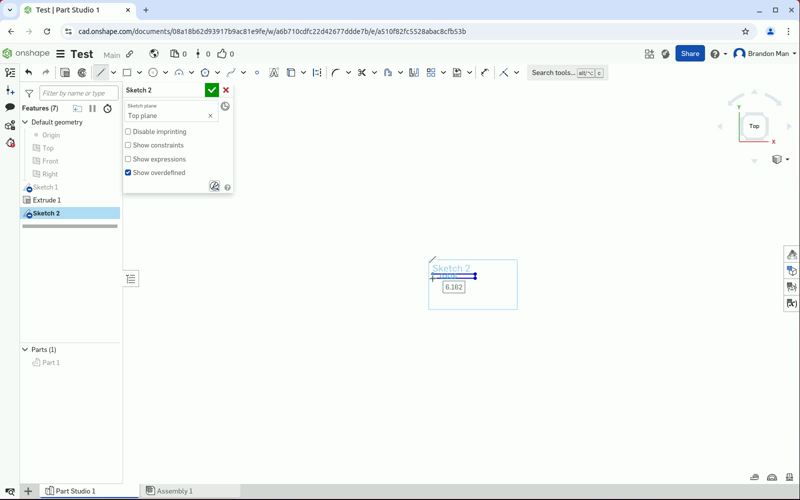
scroll(6)
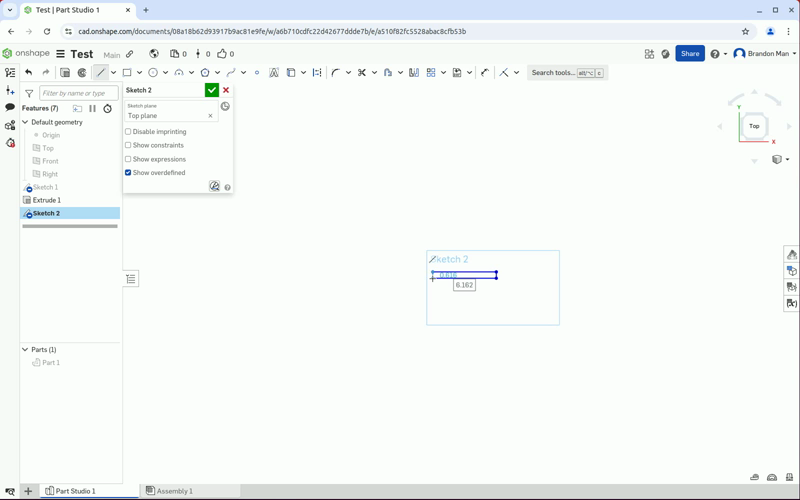
scroll(6)
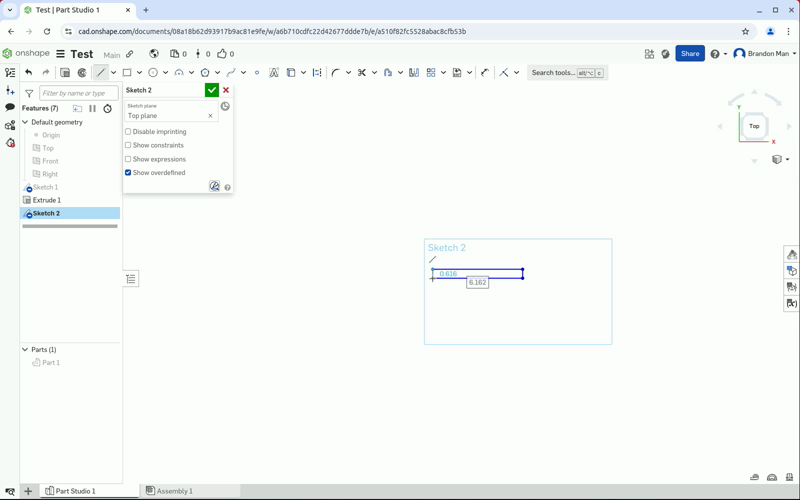
scroll(6)
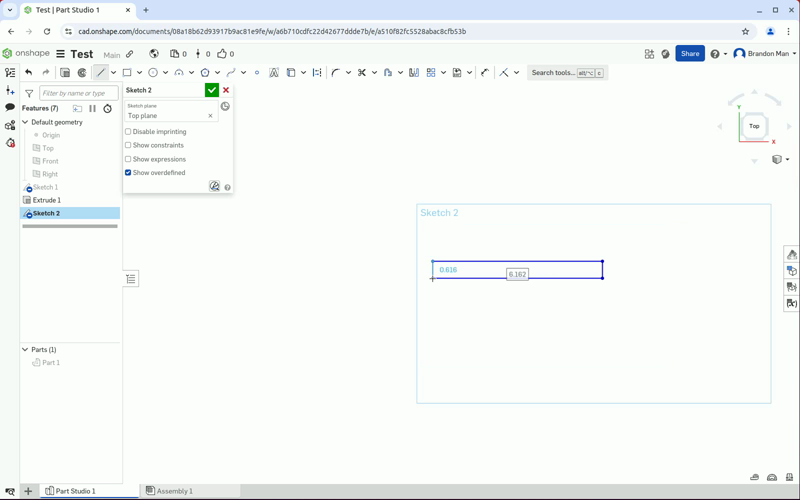
scroll(6)
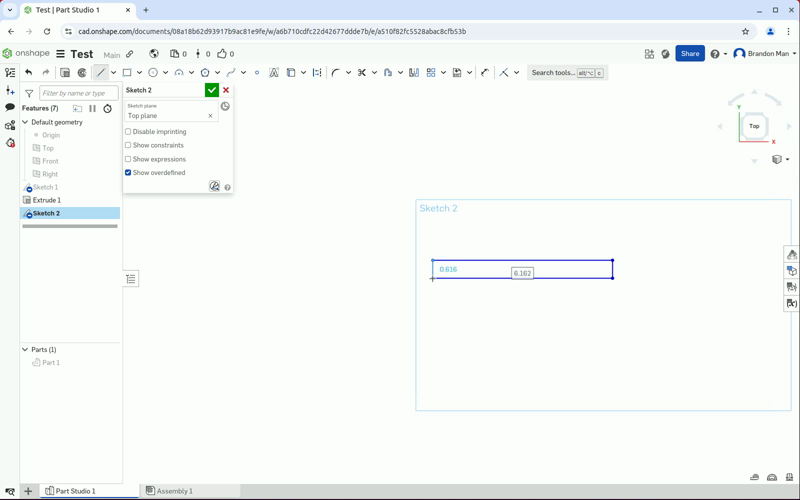
scroll(6)
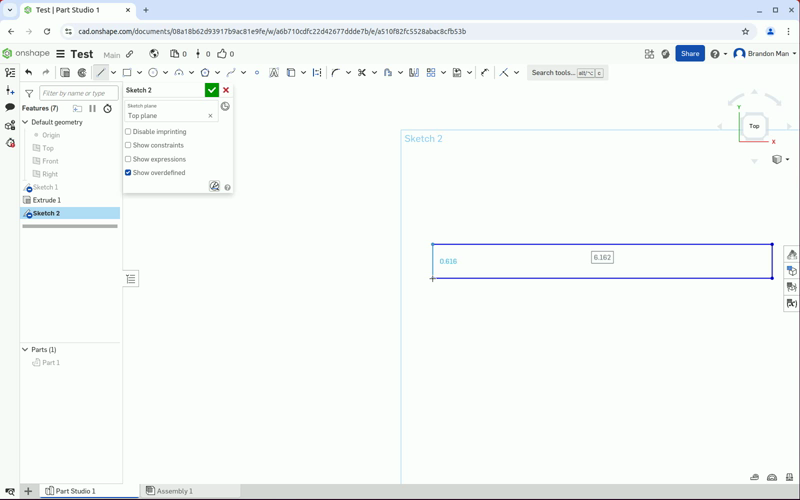
key_up(shift)
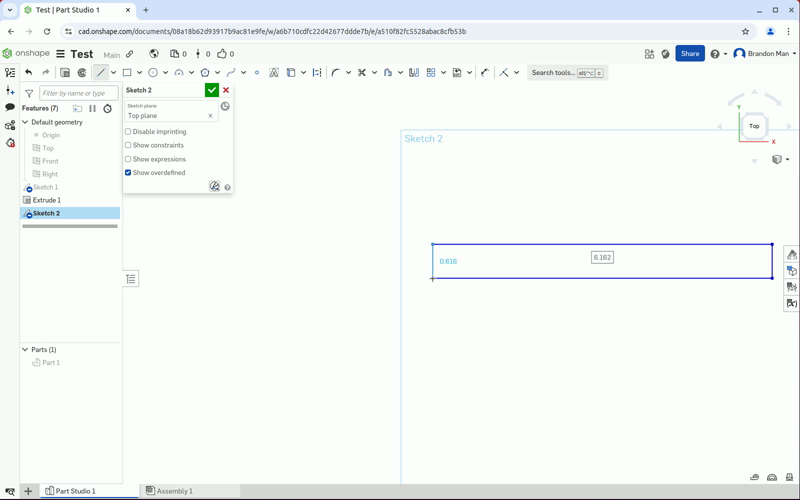
click(432, 278)
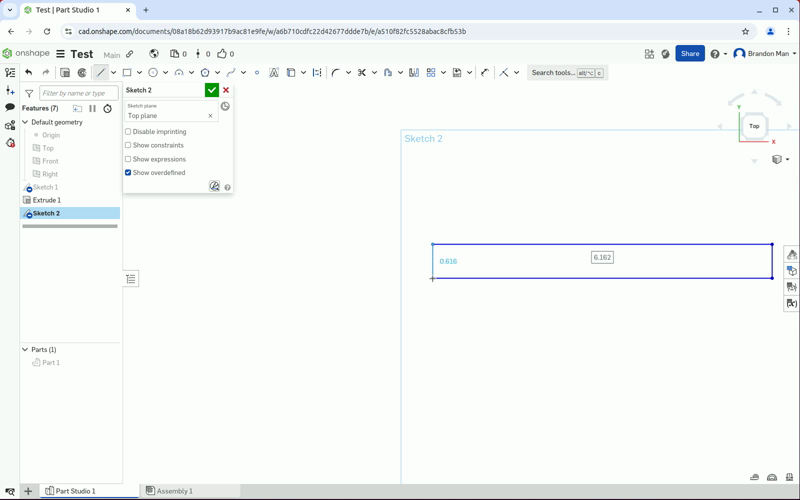
scroll(-6)
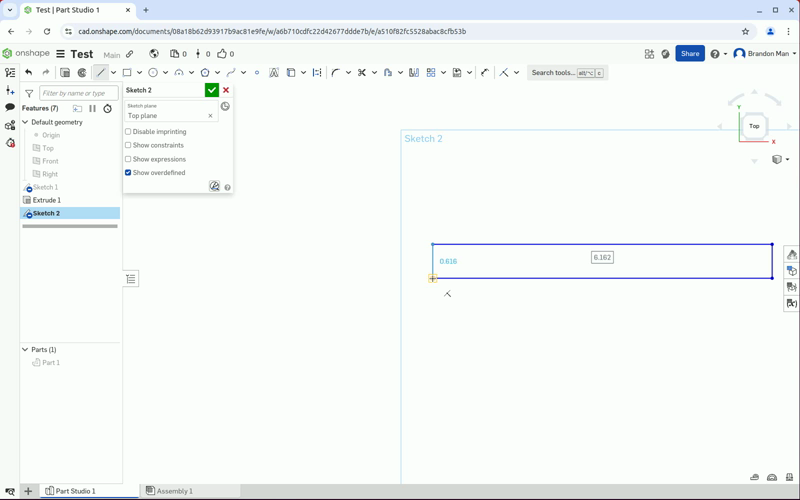
scroll(-6)
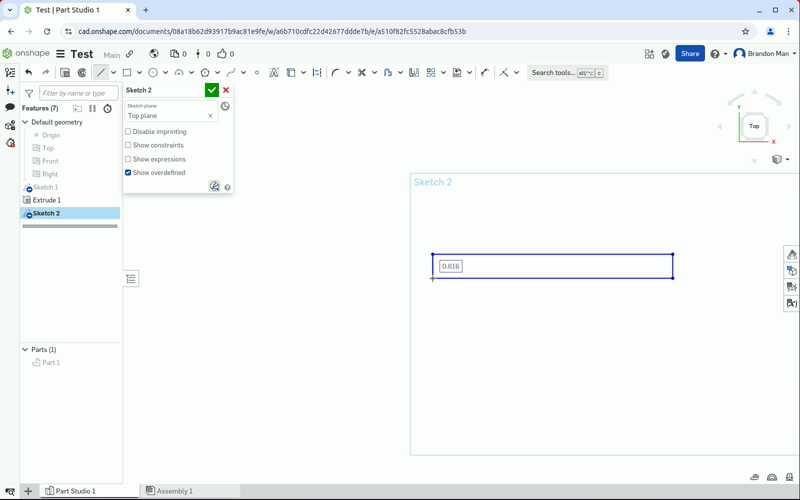
scroll(-6)
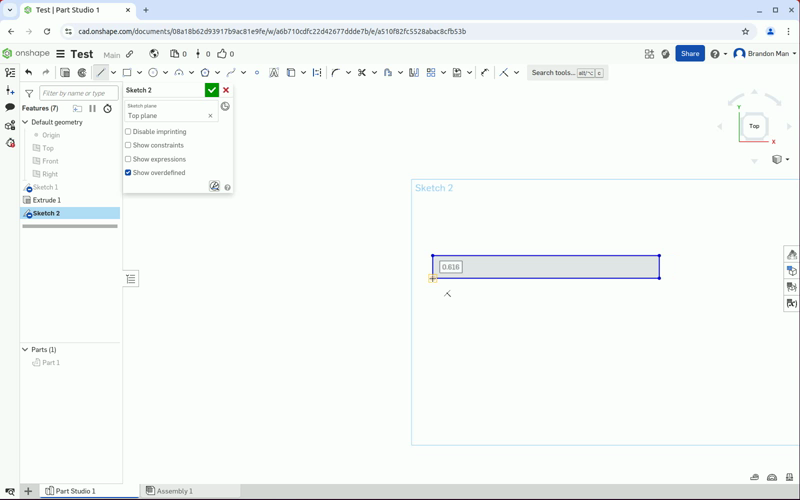
scroll(-6)
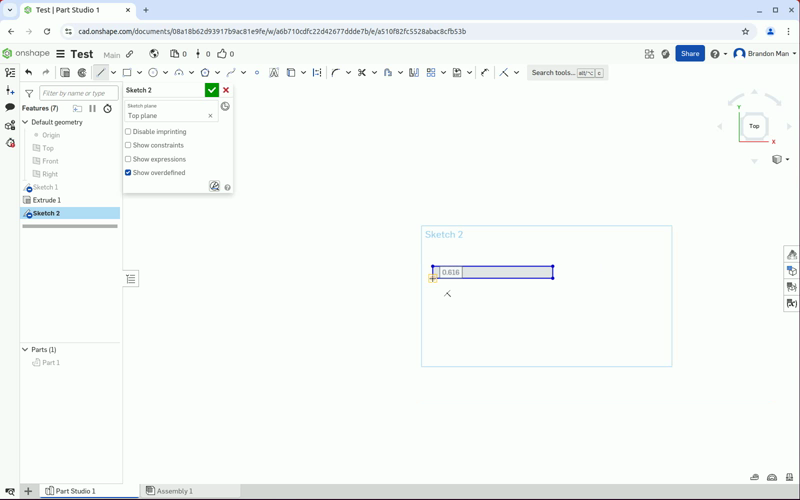
scroll(-6)
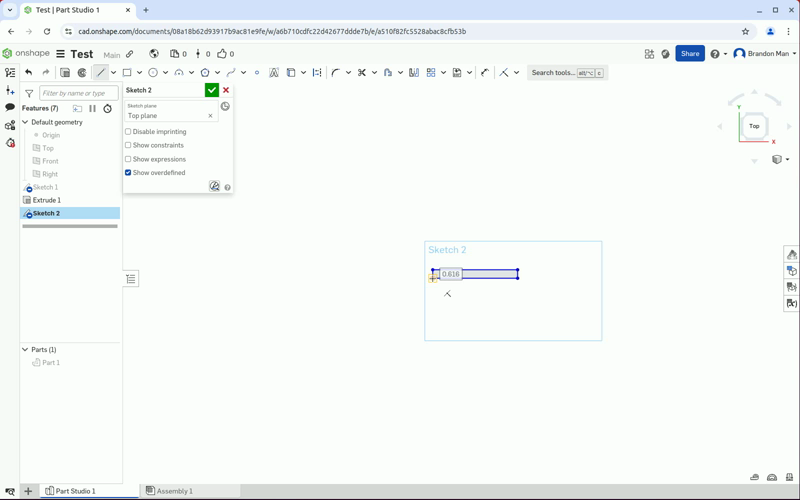
scroll(-6)
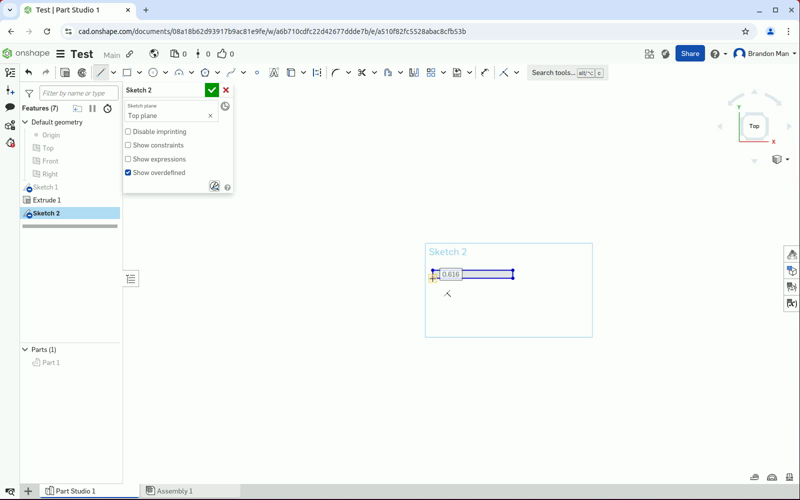
scroll(-6)
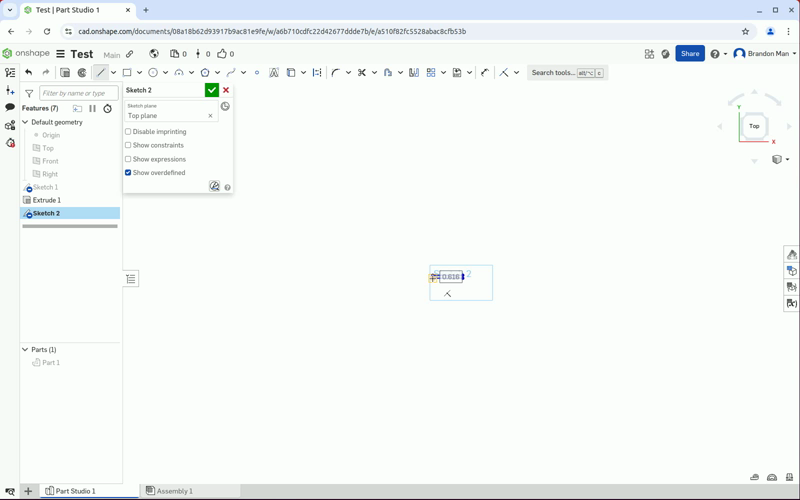
key(esc)
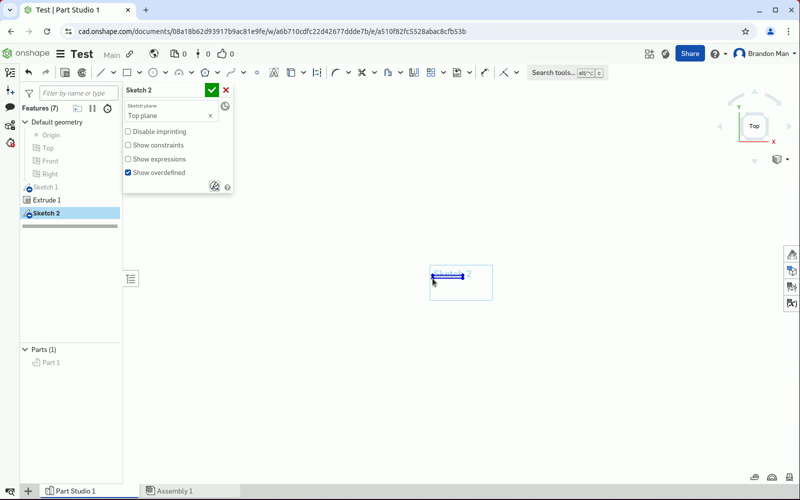
mouse_move(456, 277)
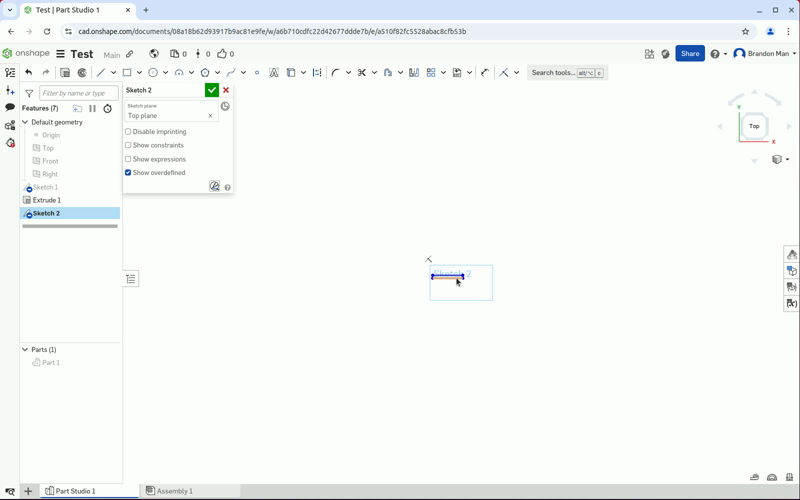
scroll(6)
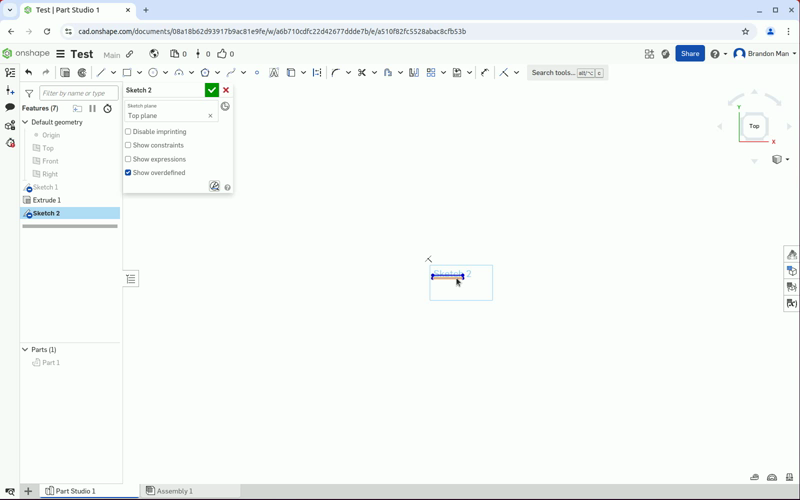
scroll(6)
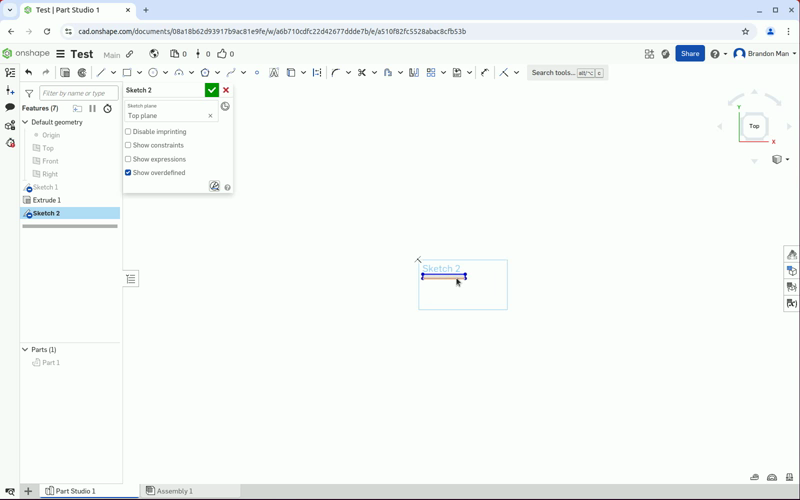
scroll(6)
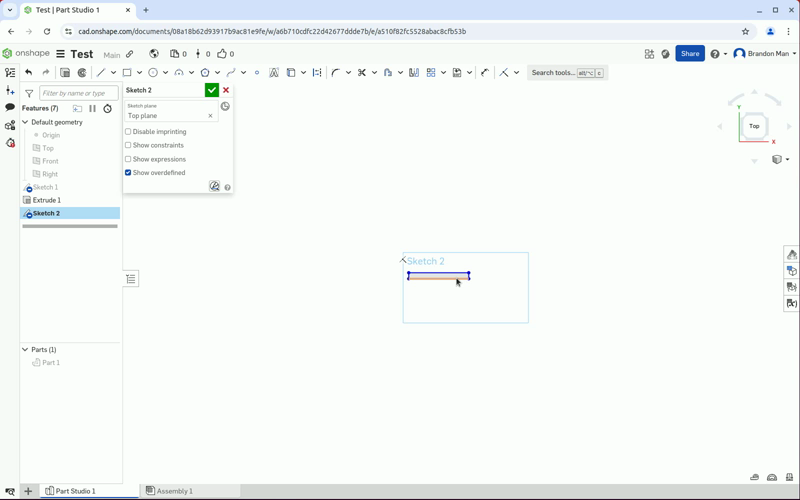
scroll(6)
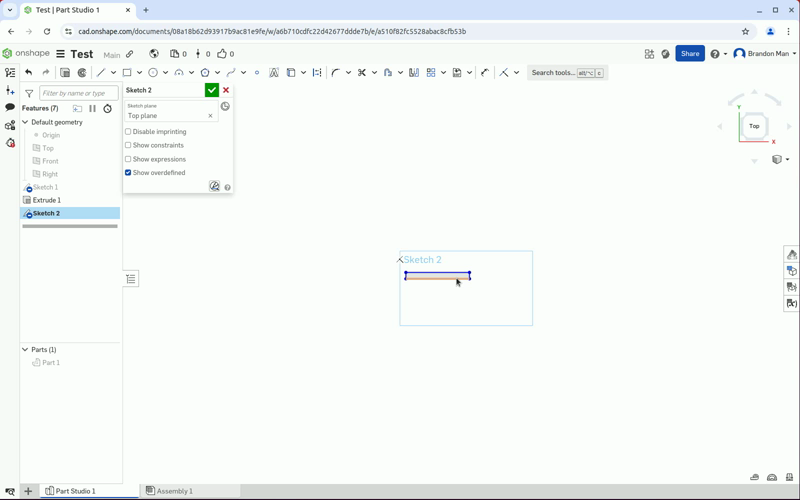
scroll(6)
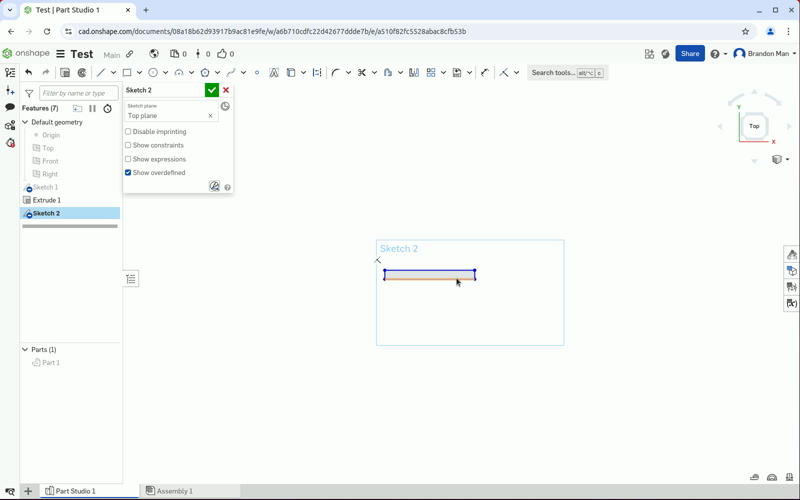
scroll(6)
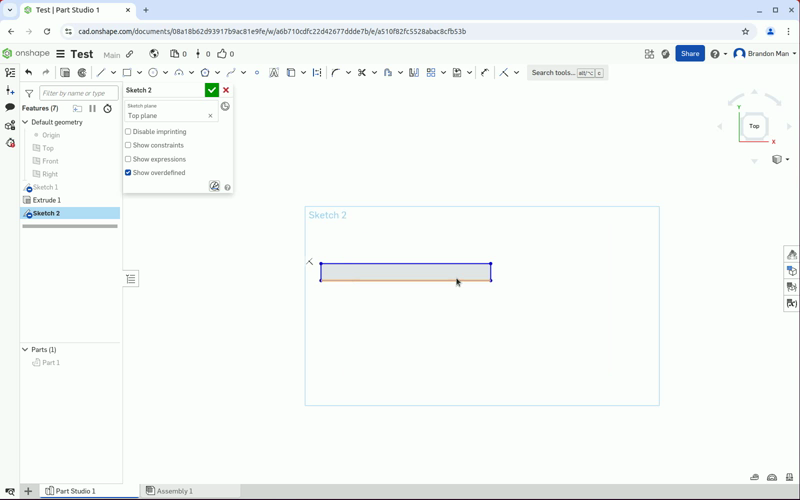
scroll(6)
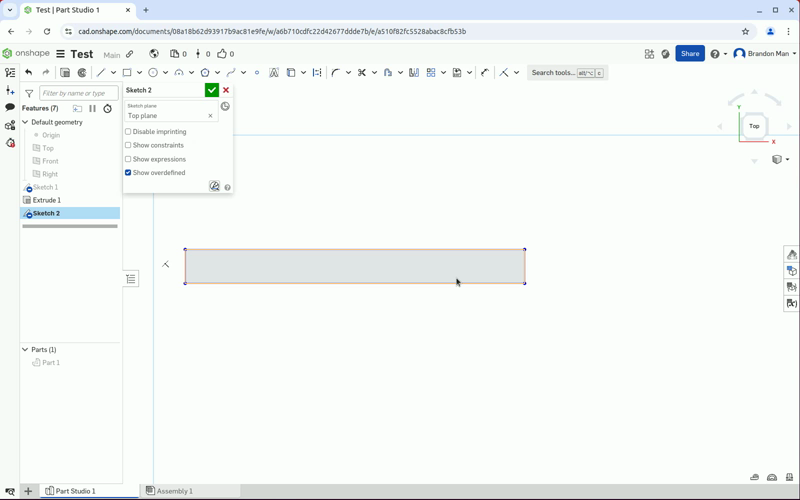
click(456, 277)
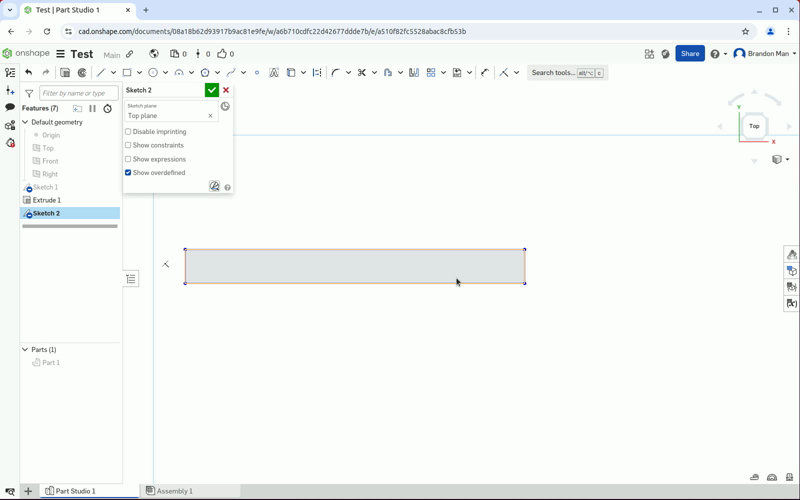
scroll(-6)
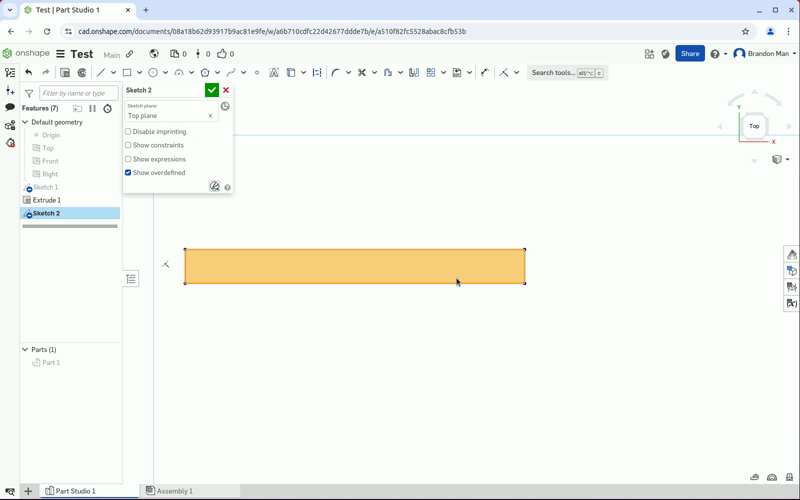
scroll(-6)
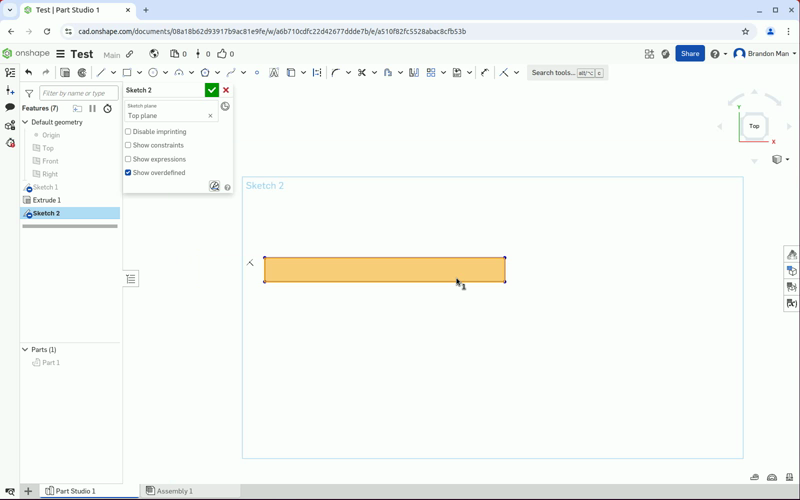
scroll(-6)
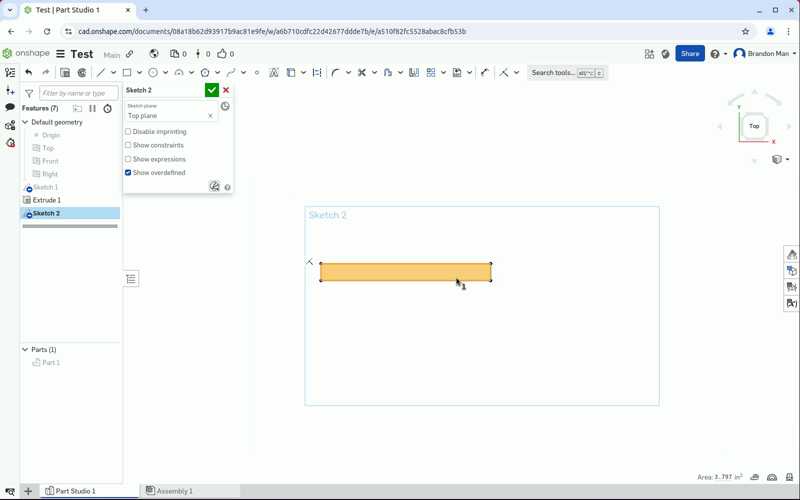
scroll(-6)
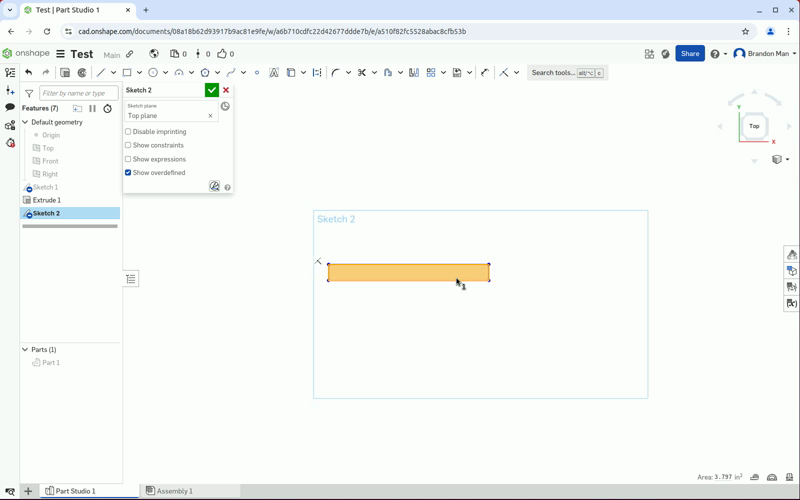
scroll(-6)
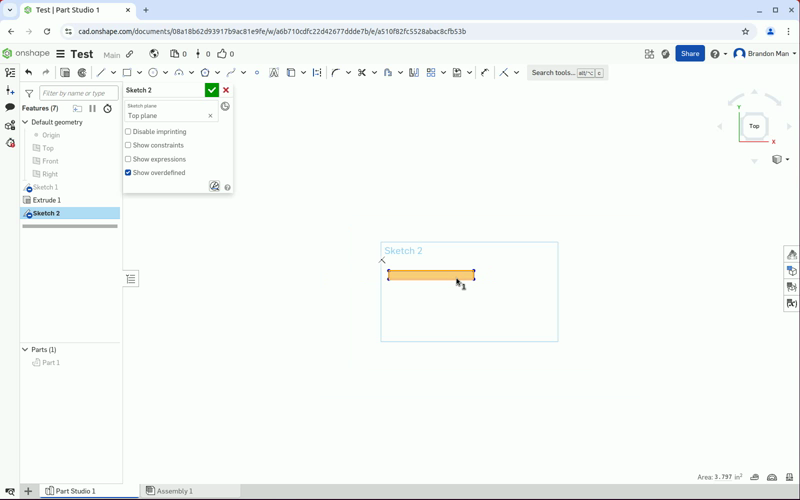
scroll(-6)
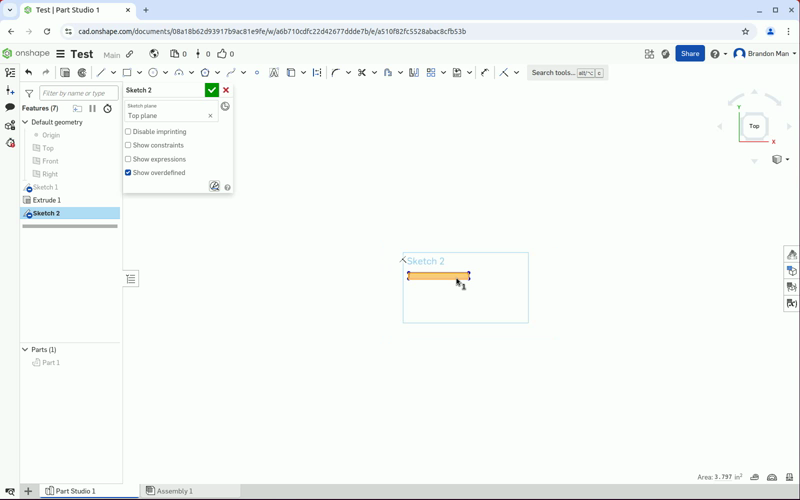
scroll(-6)
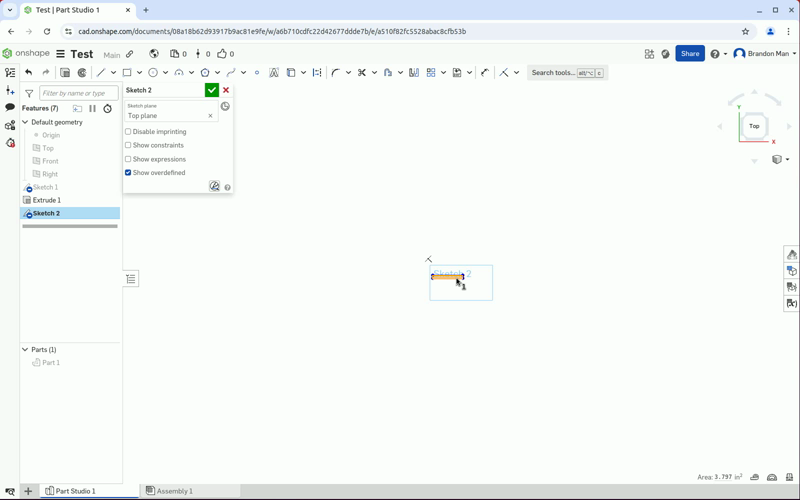
mouse_move(73, 352)
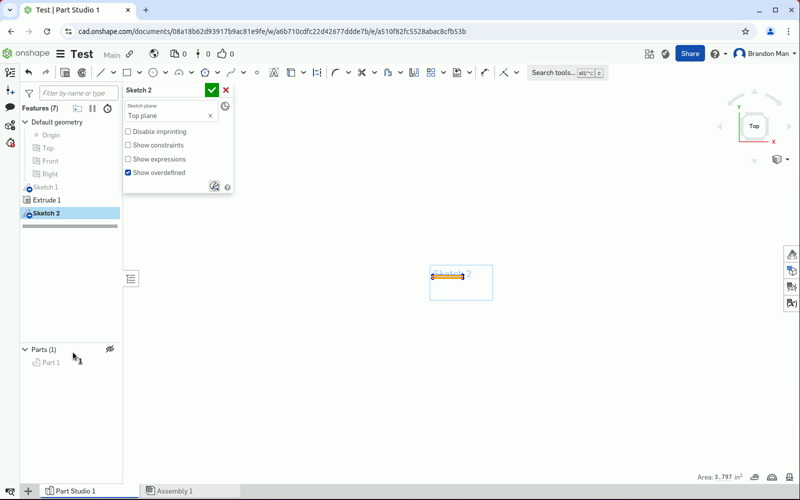
key(shift+y)
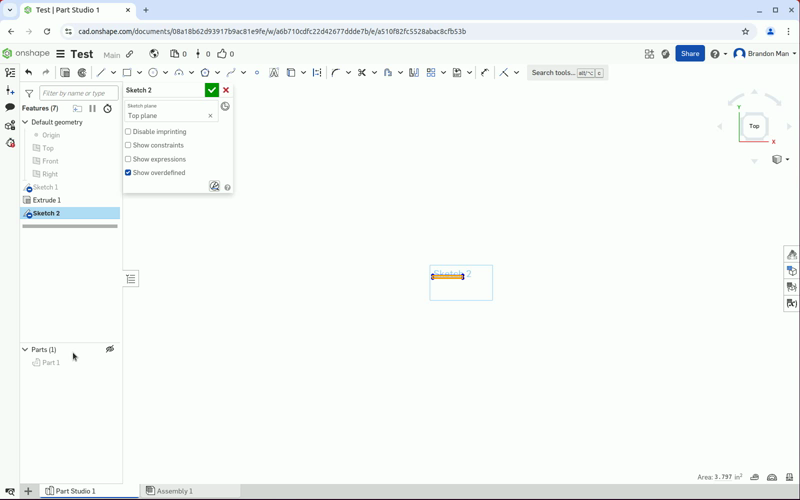
key(shift+e)
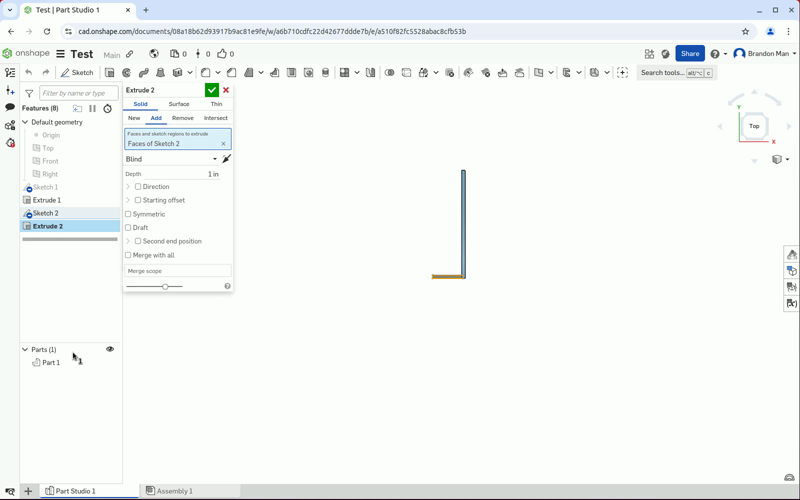
mouse_move(143, 106)
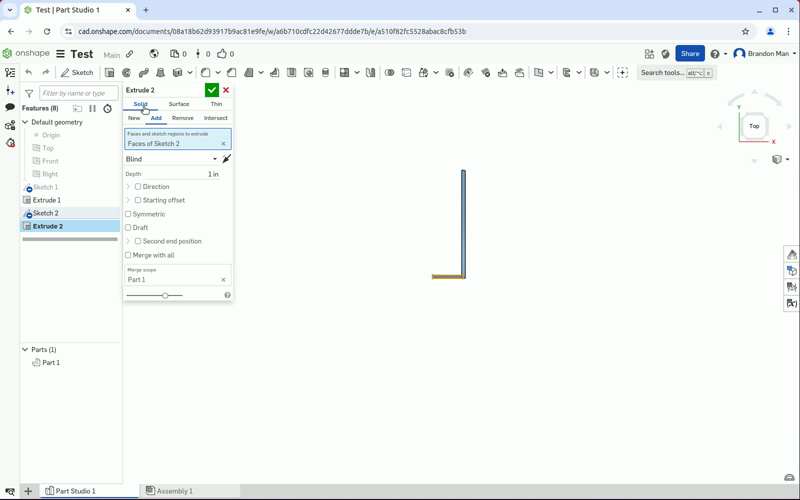
click(143, 106)
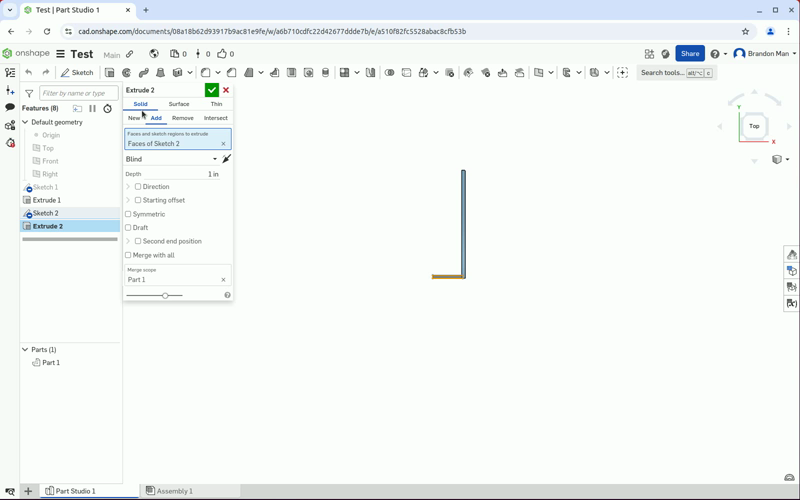
mouse_move(137, 120)
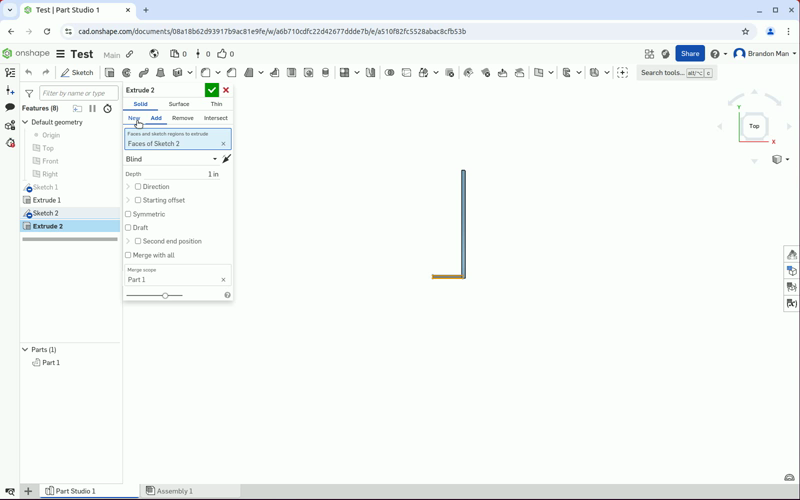
click(137, 120)
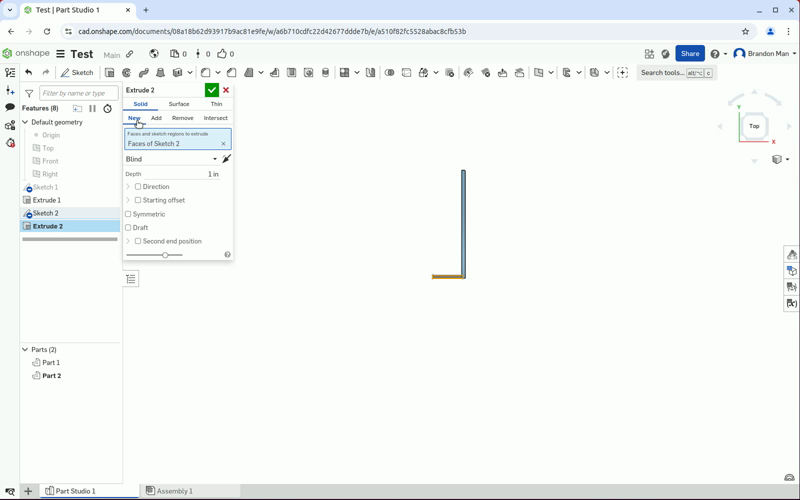
key(tab, 4)
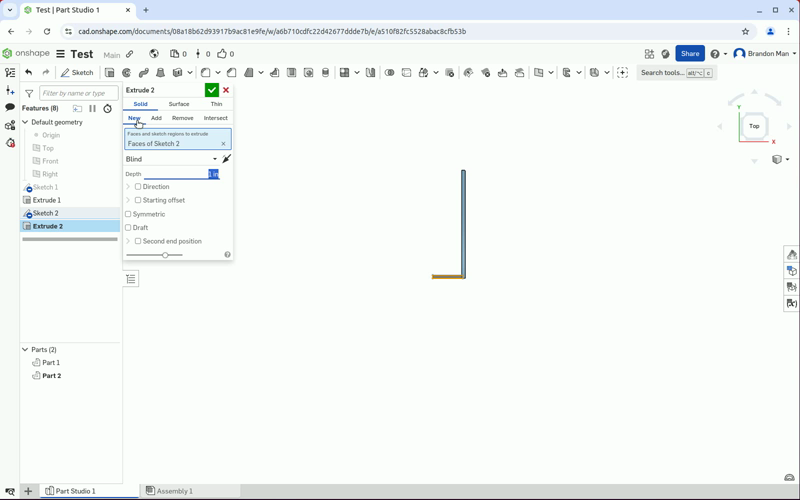
text(12.276)
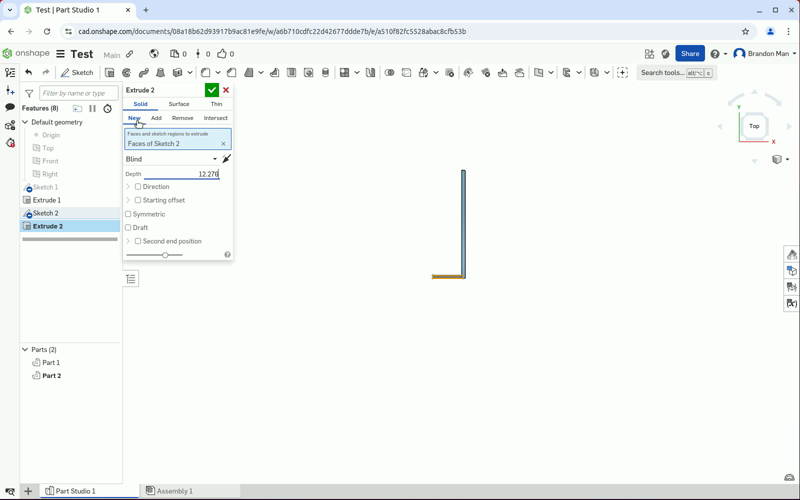
key(enter)
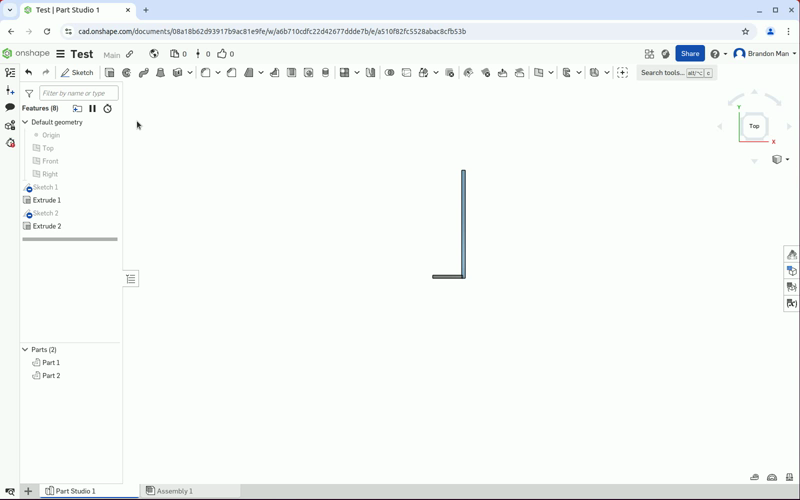
key(shift+h)
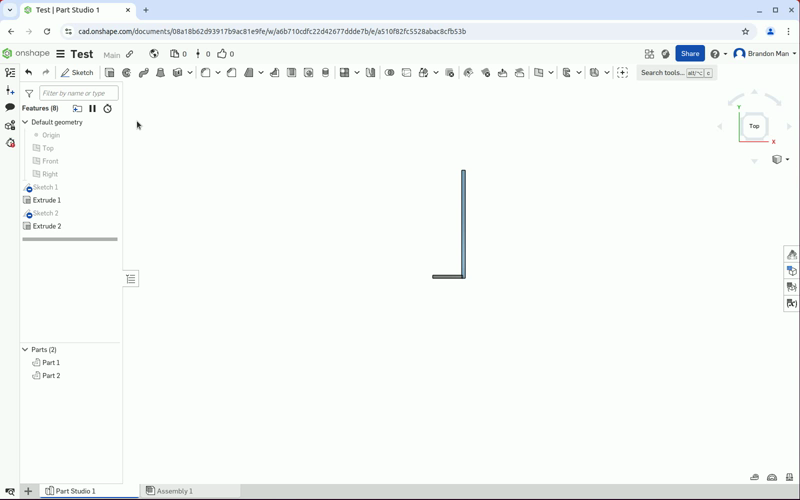
key(shift+h)
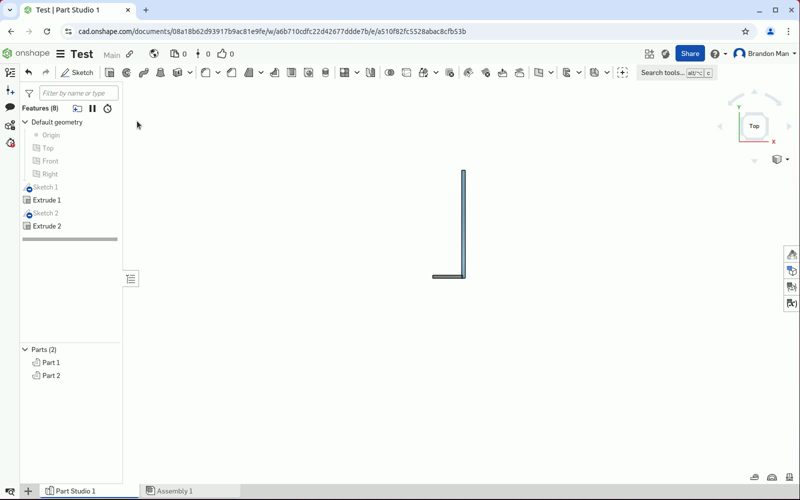
mouse_move(73, 189)
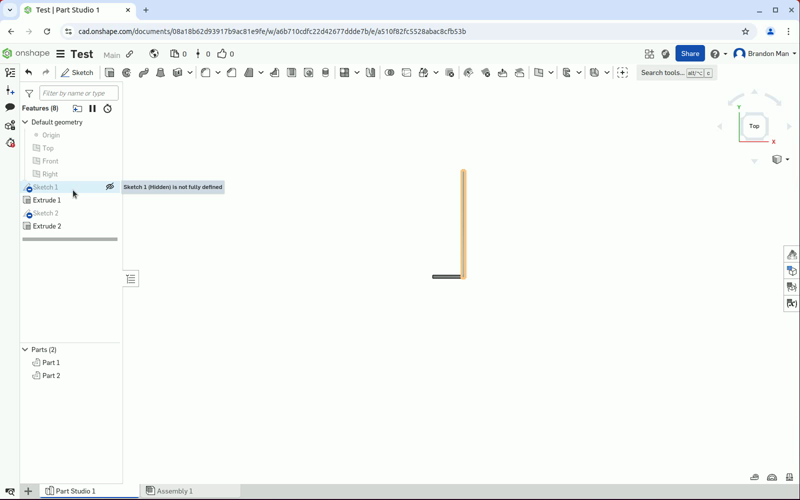
click(73, 189)
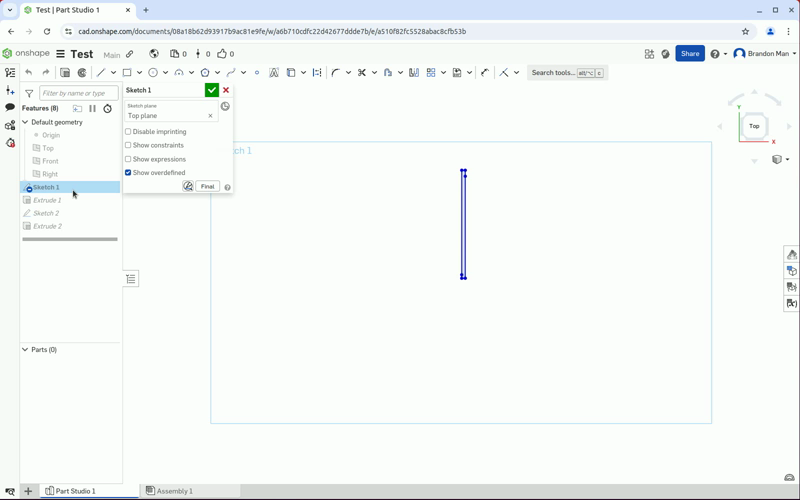
mouse_move(229, 92)
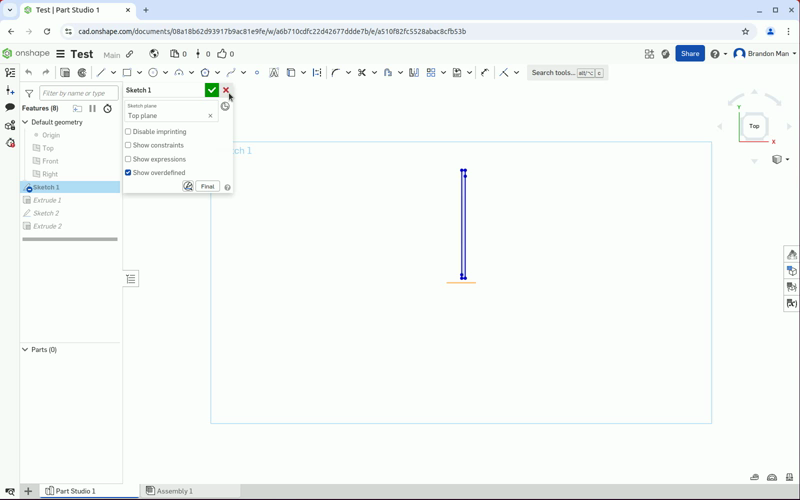
click(229, 92)
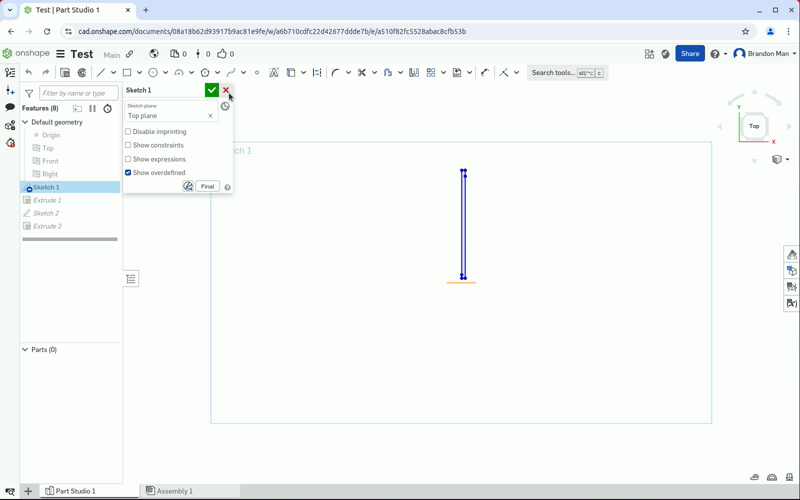
key(shift+s)
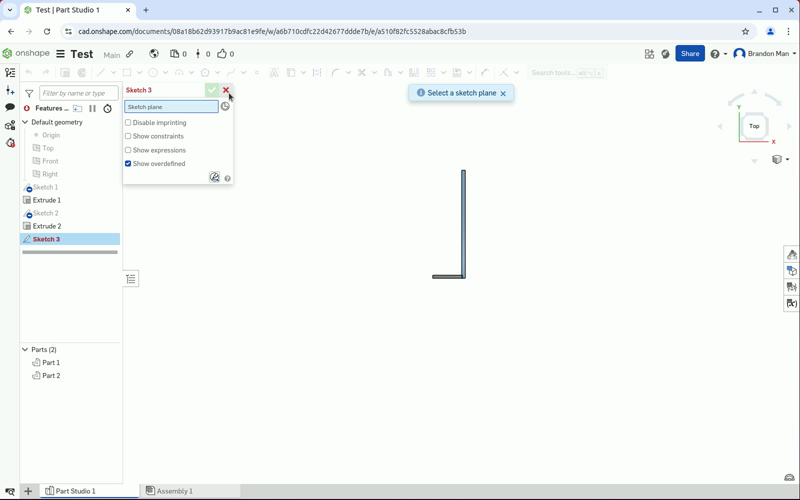
mouse_move(73, 150)
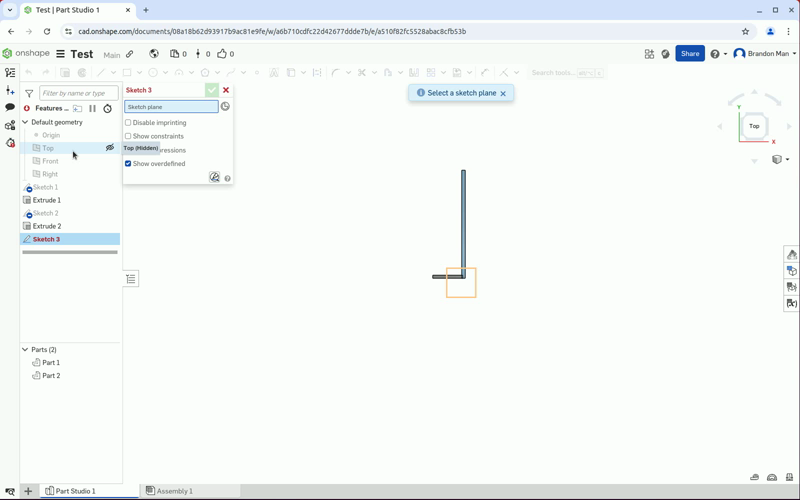
click(73, 150)
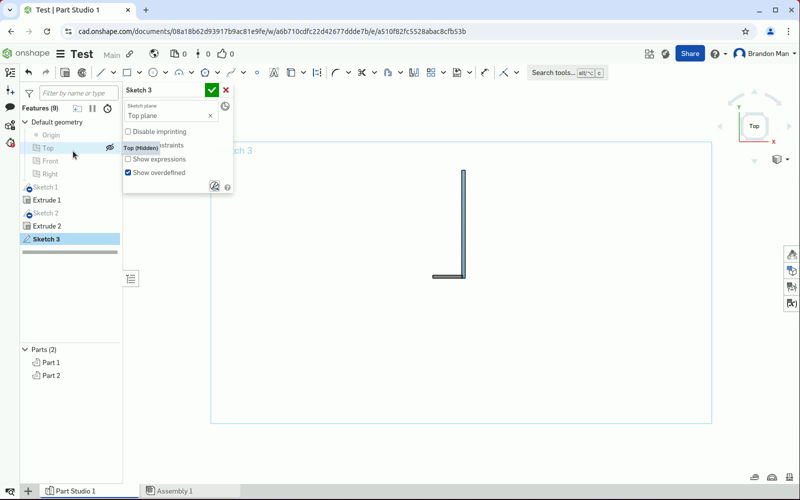
mouse_move(73, 352)
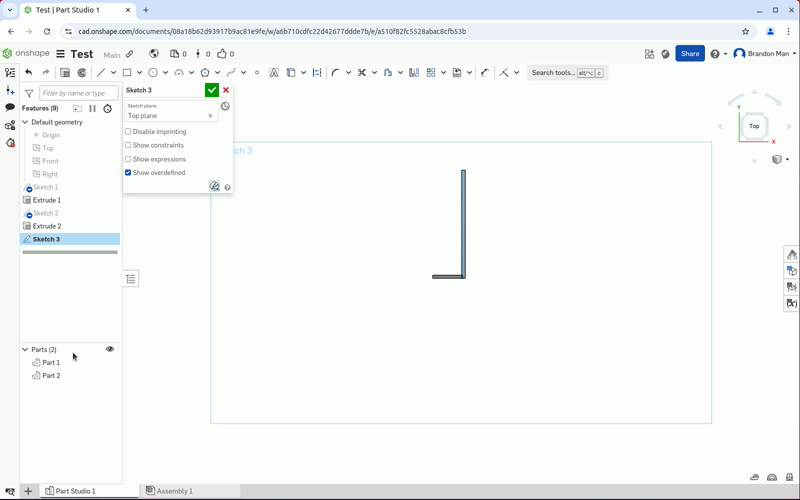
key(y)
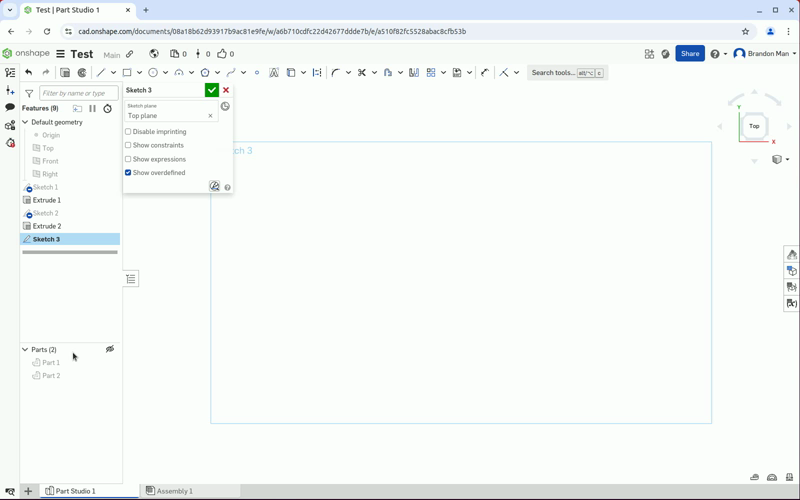
key(l)
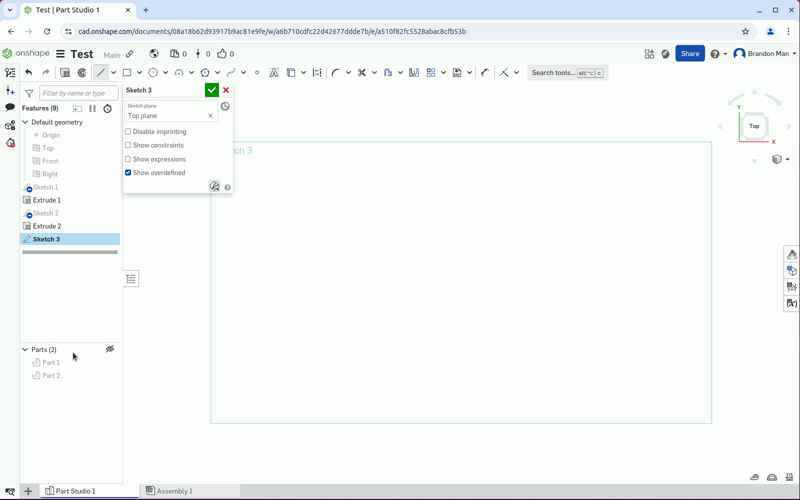
key_down(shift)
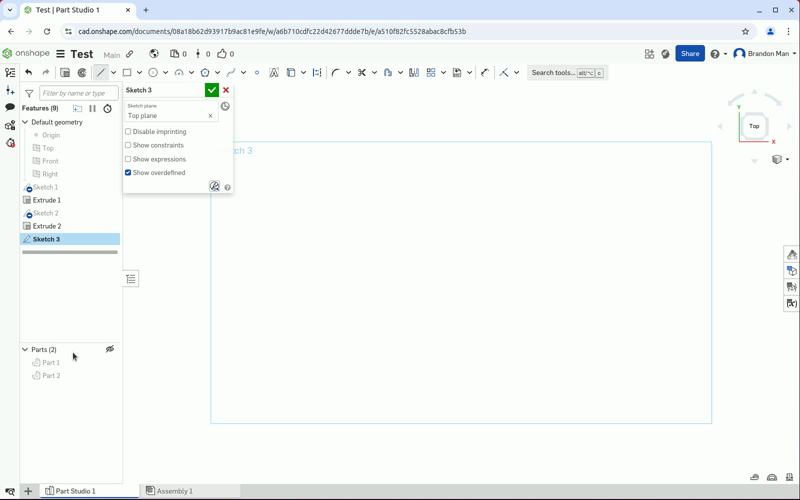
mouse_move(510, 172)
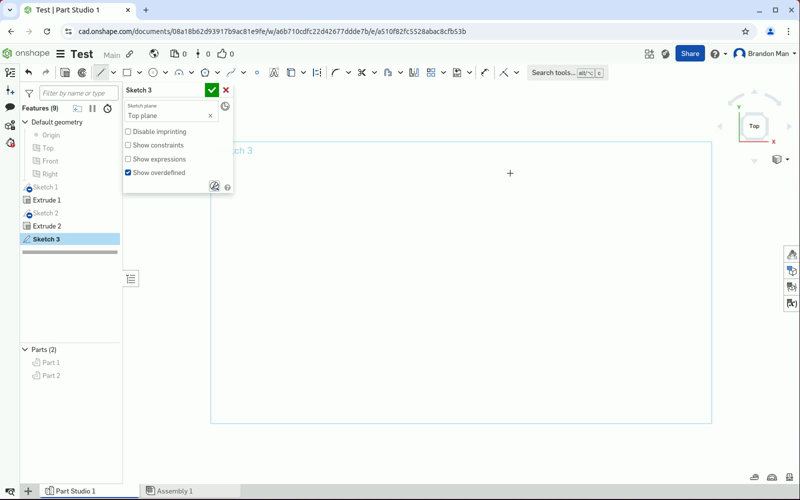
click(510, 172)
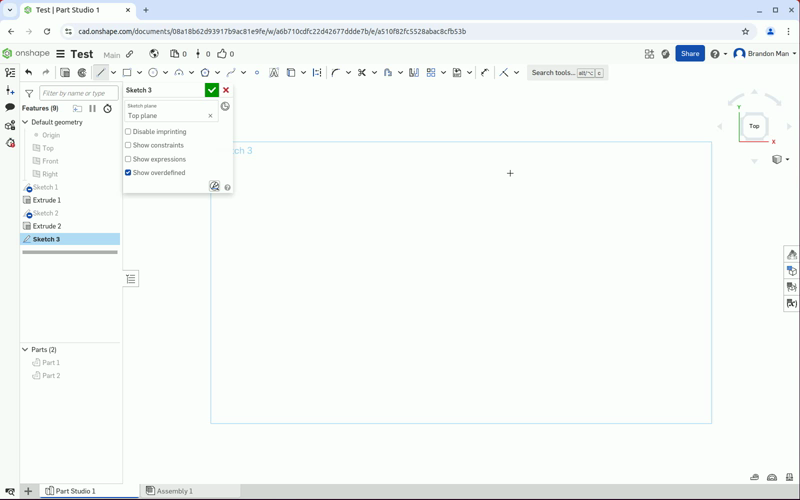
key_up(shift)
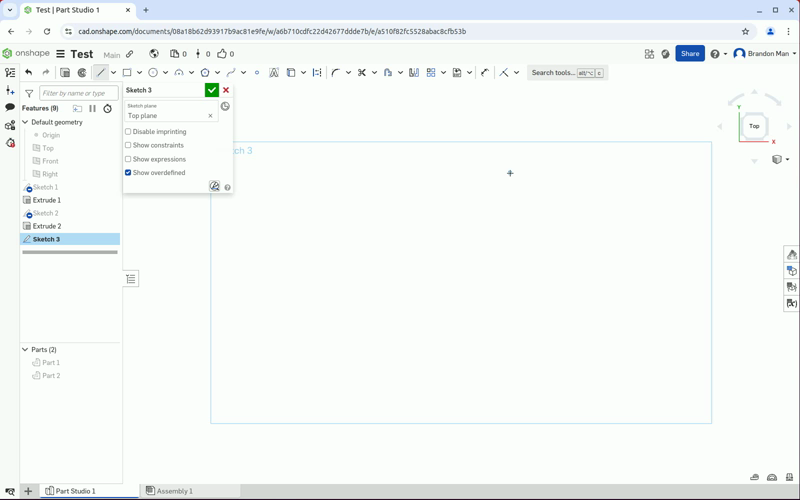
key_down(shift)
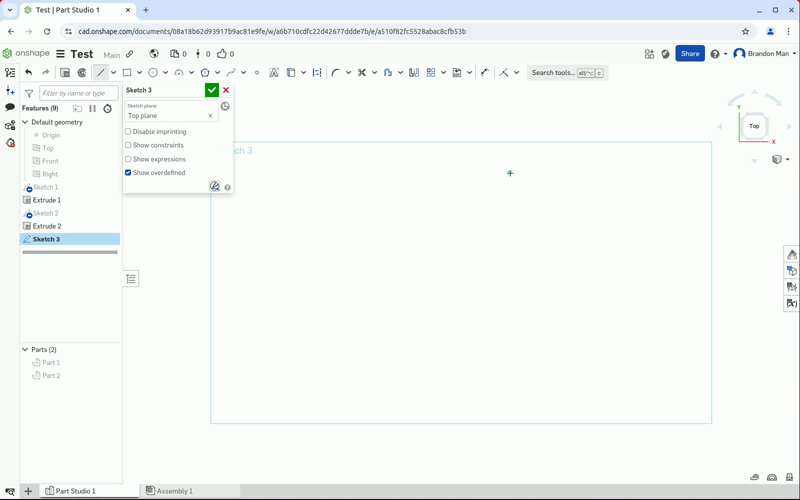
mouse_move(540, 172)
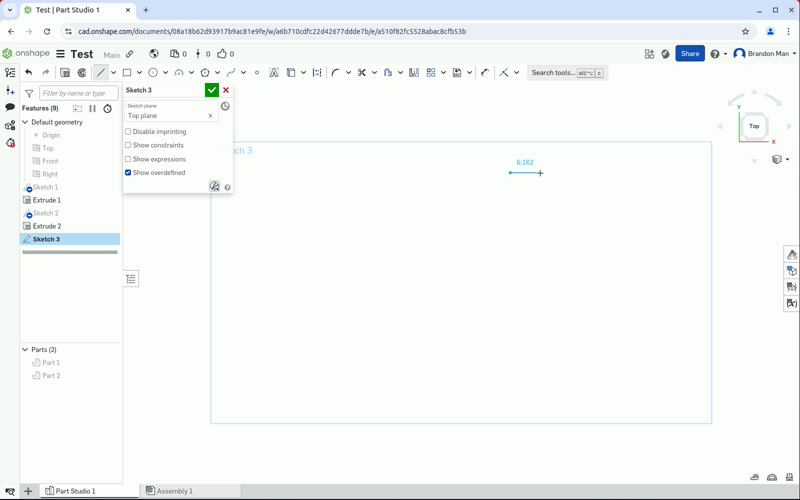
mouse_move(512, 172)
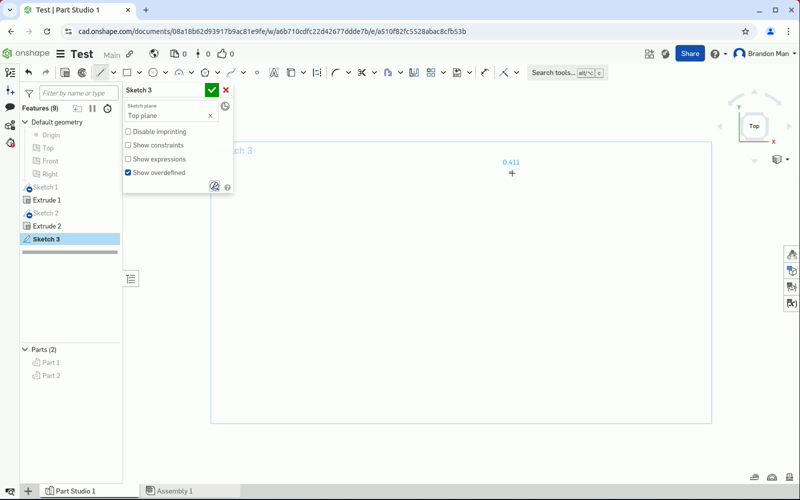
scroll(6)
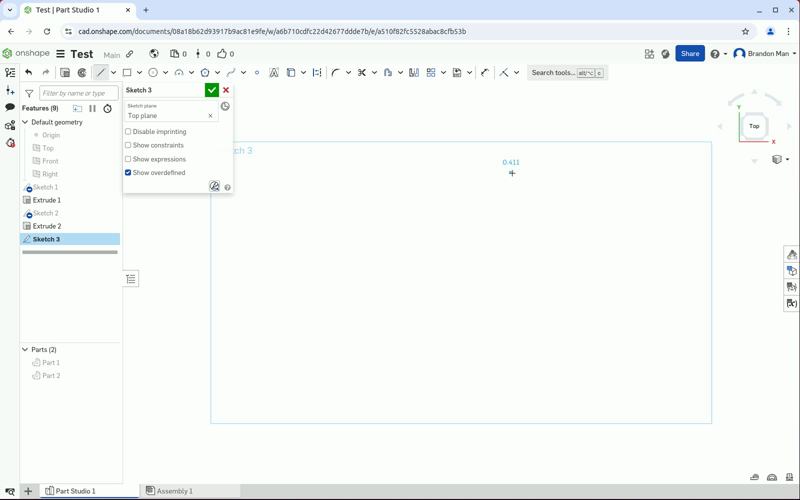
scroll(6)
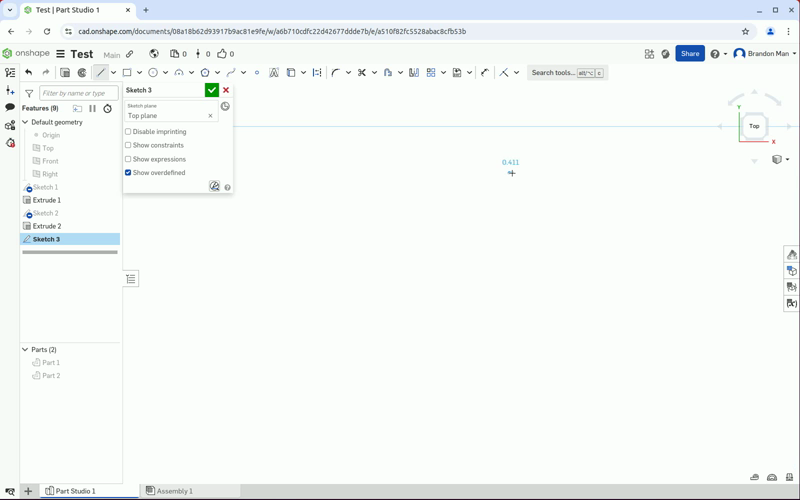
scroll(6)
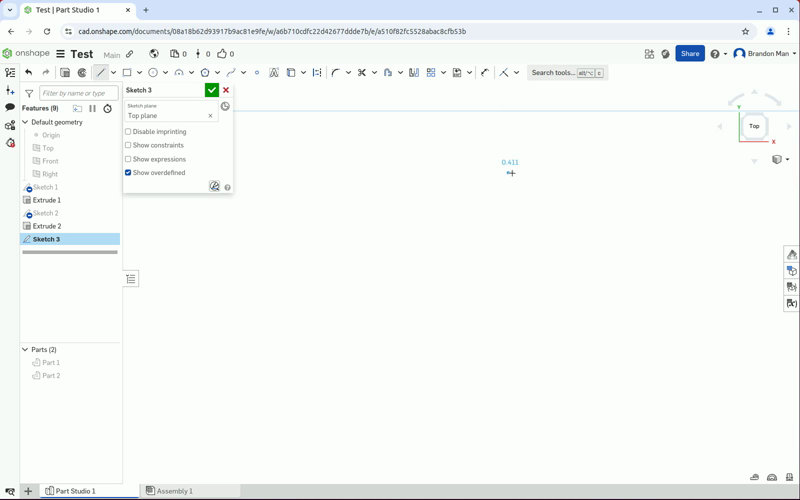
scroll(6)
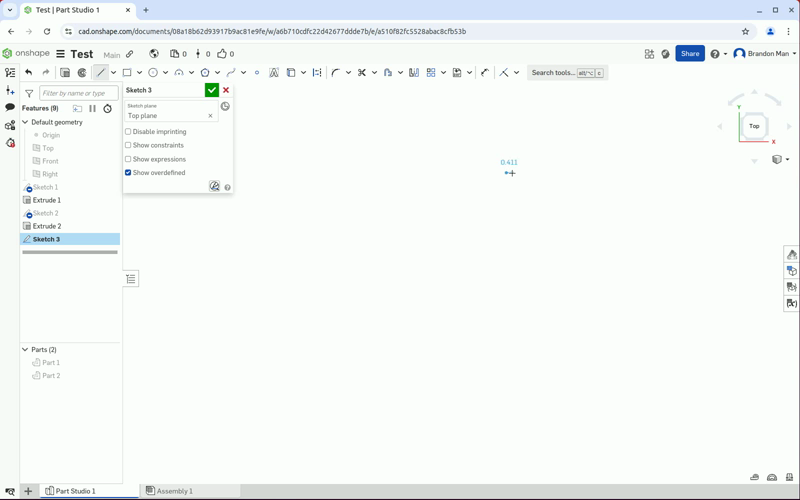
scroll(6)
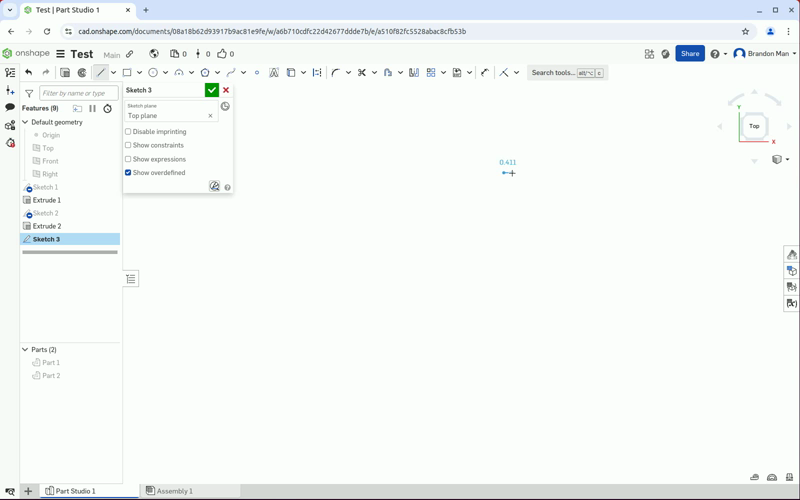
scroll(6)
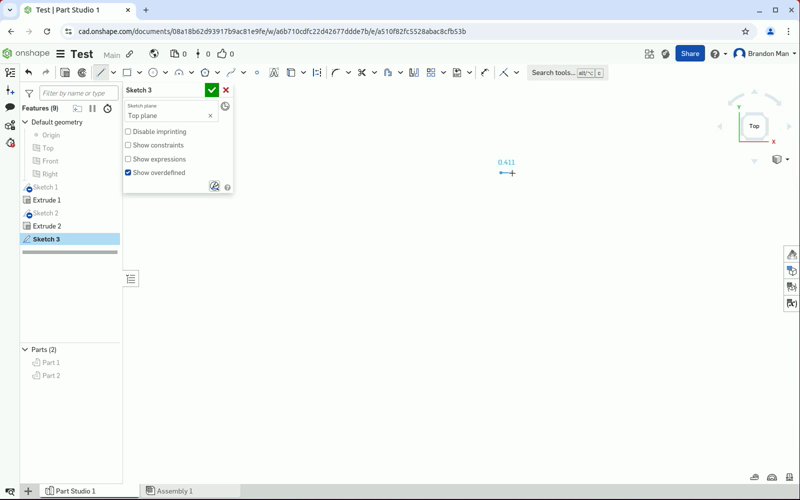
scroll(6)
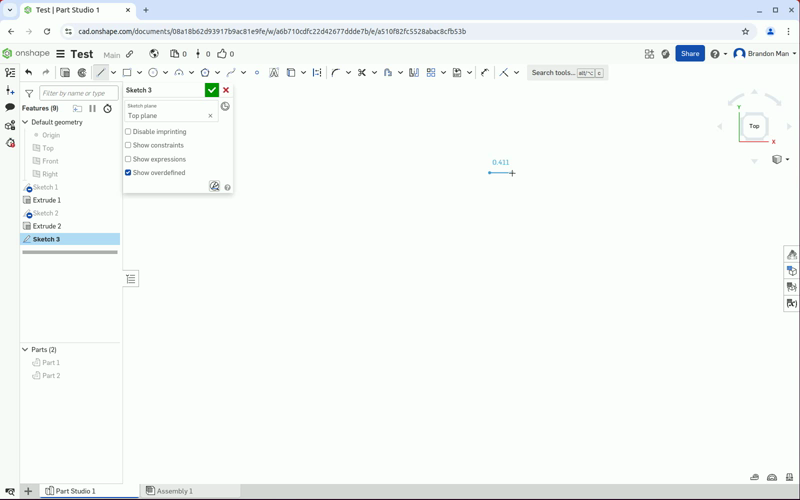
click(512, 172)
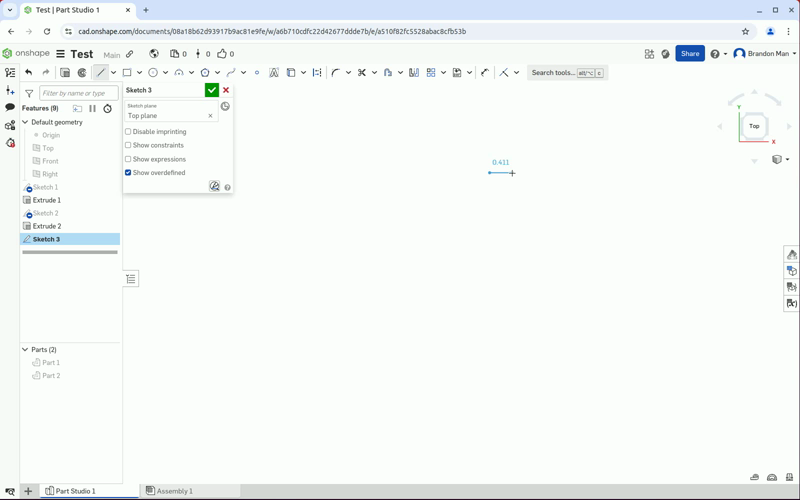
scroll(-6)
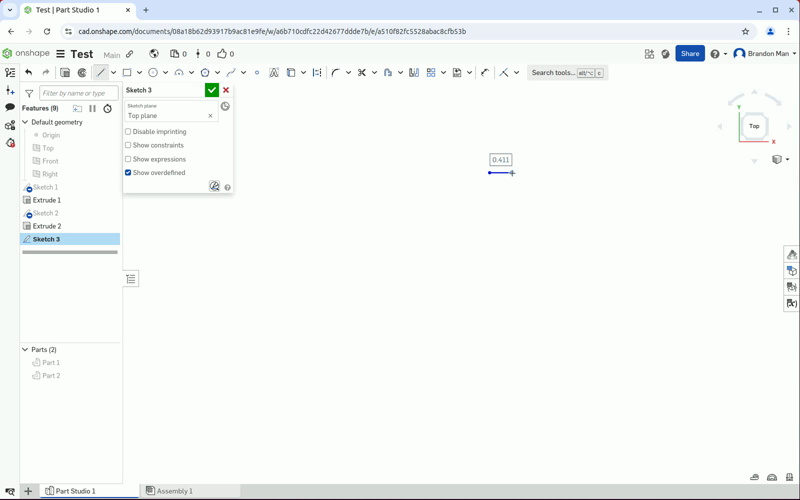
scroll(-6)
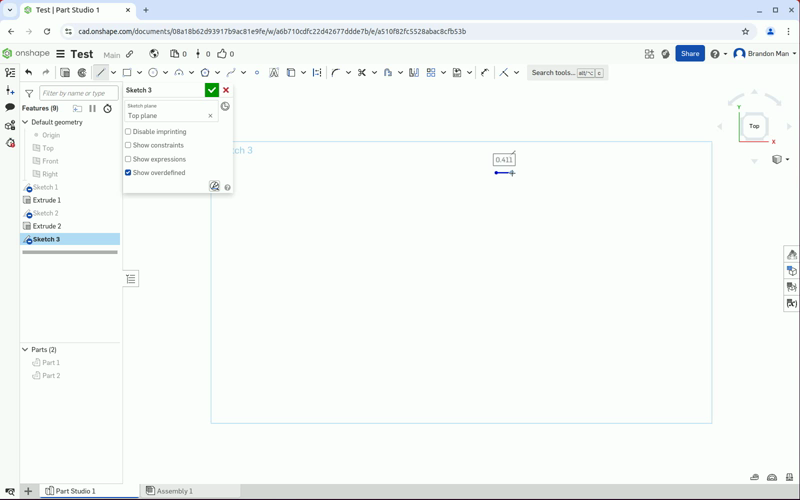
scroll(-6)
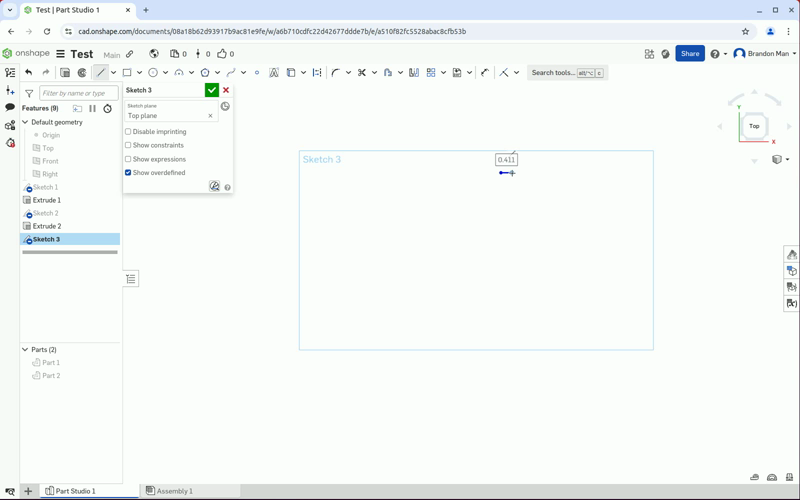
scroll(-6)
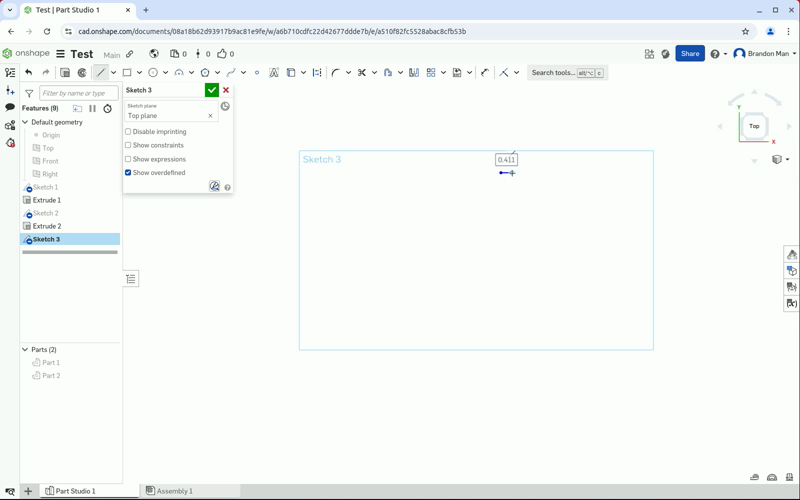
scroll(-6)
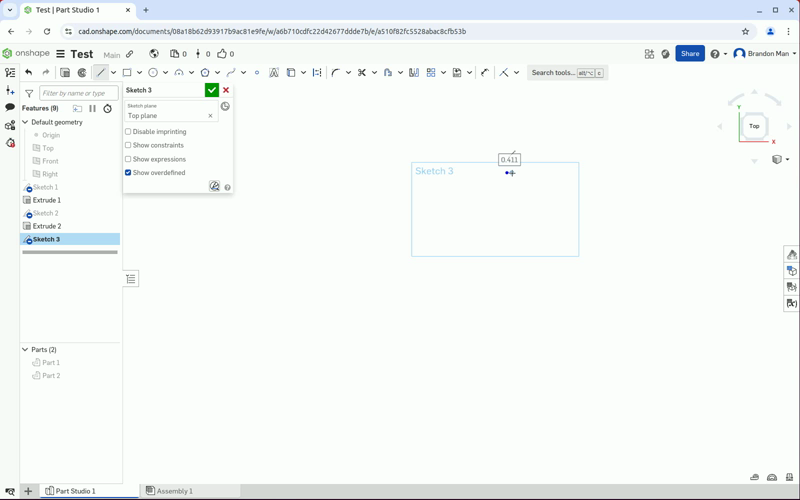
scroll(-6)
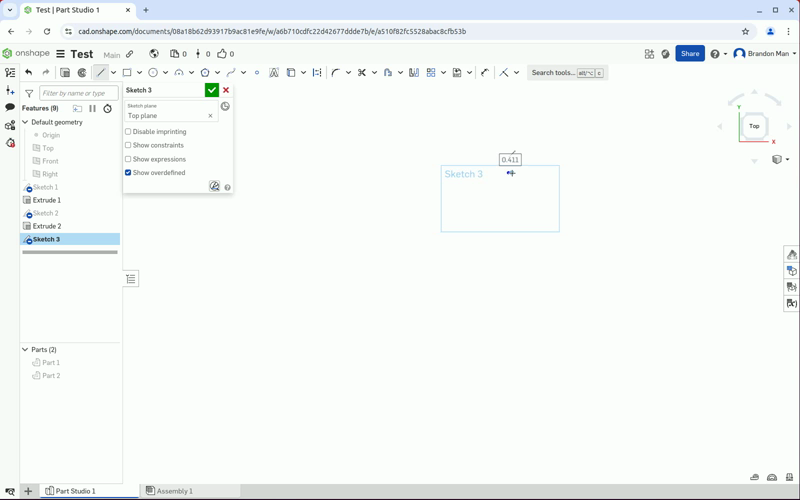
scroll(-6)
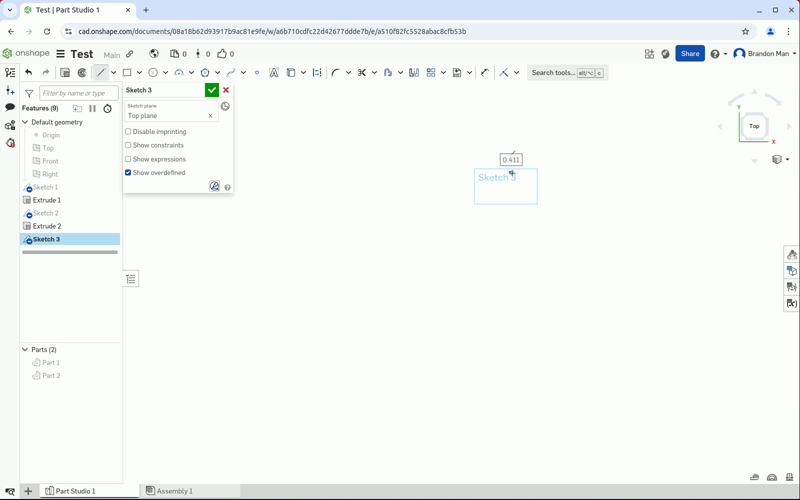
key_up(shift)
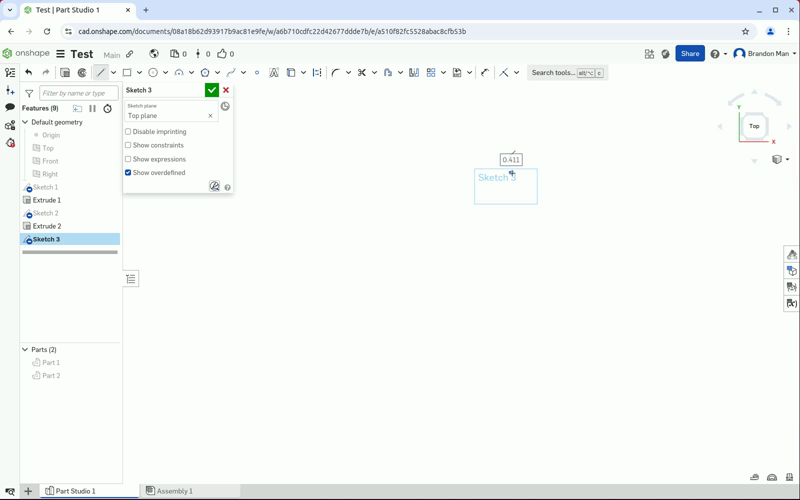
key_down(shift)
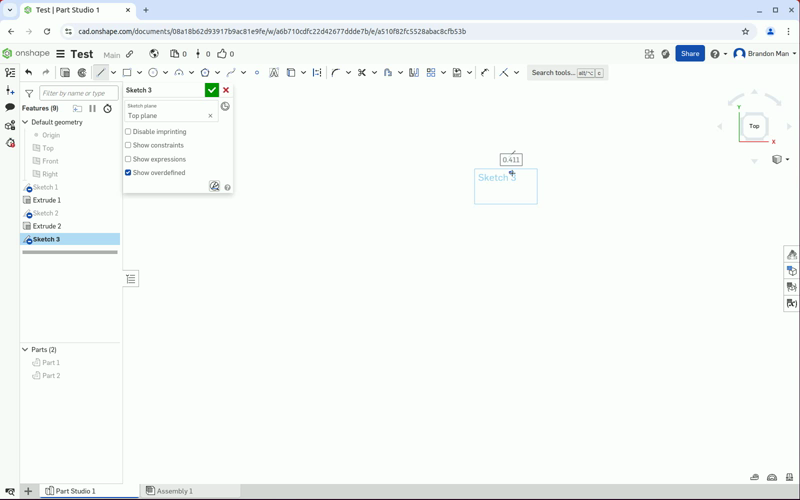
mouse_move(542, 172)
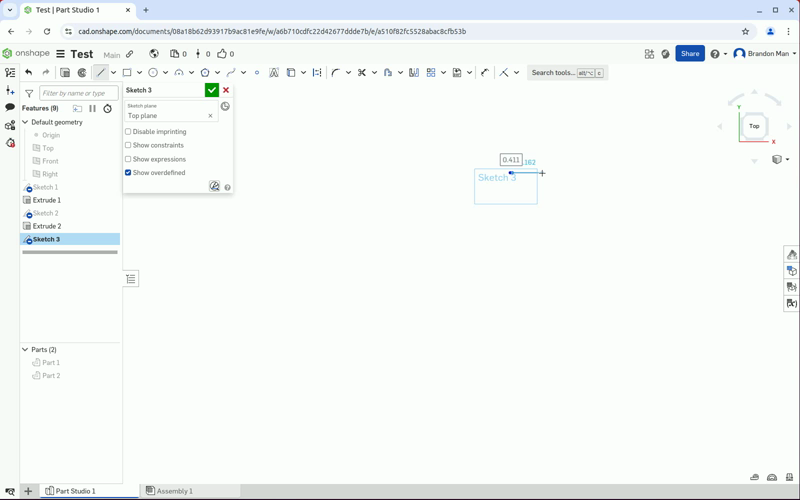
mouse_move(514, 172)
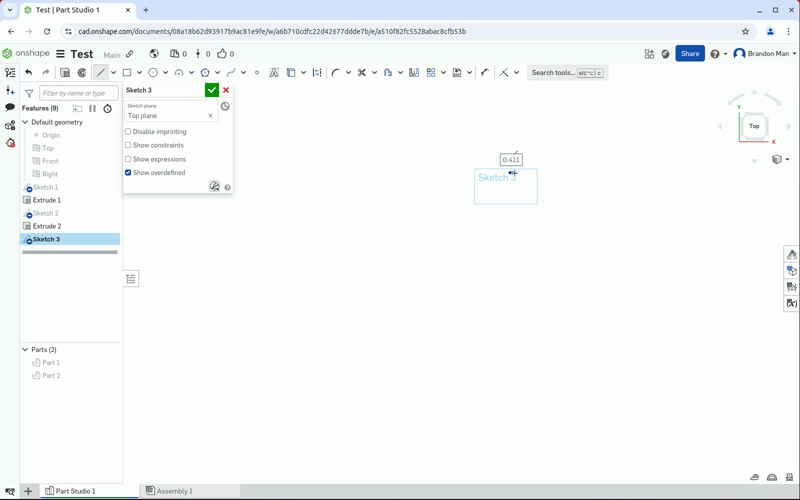
scroll(6)
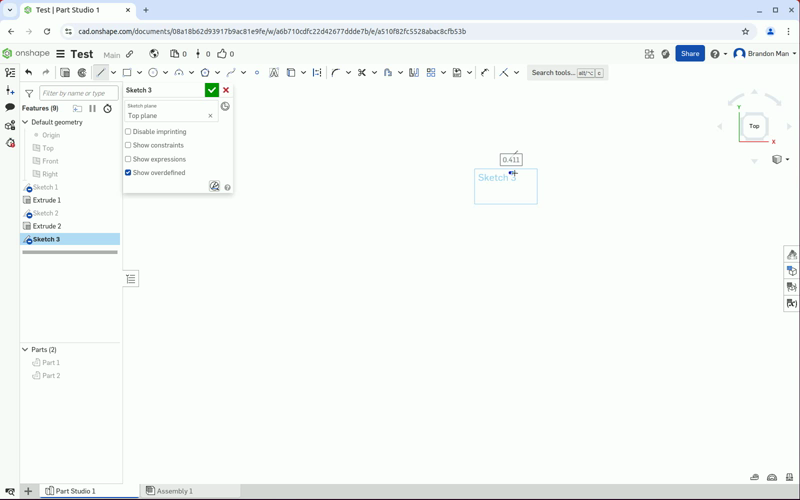
scroll(6)
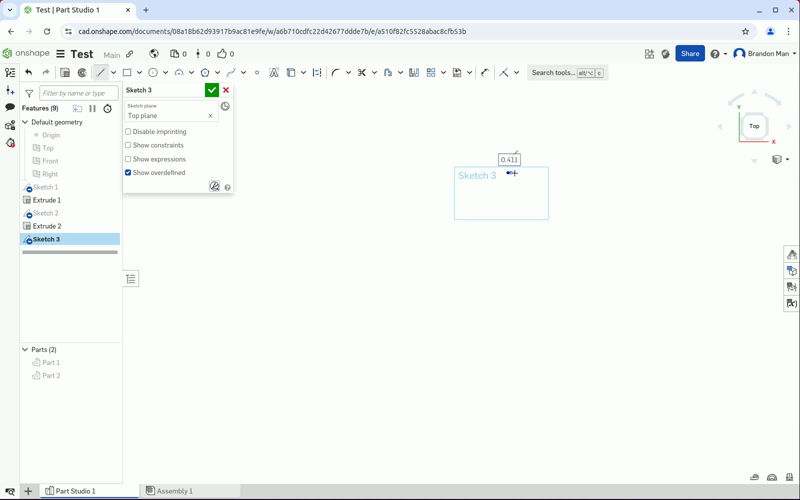
scroll(6)
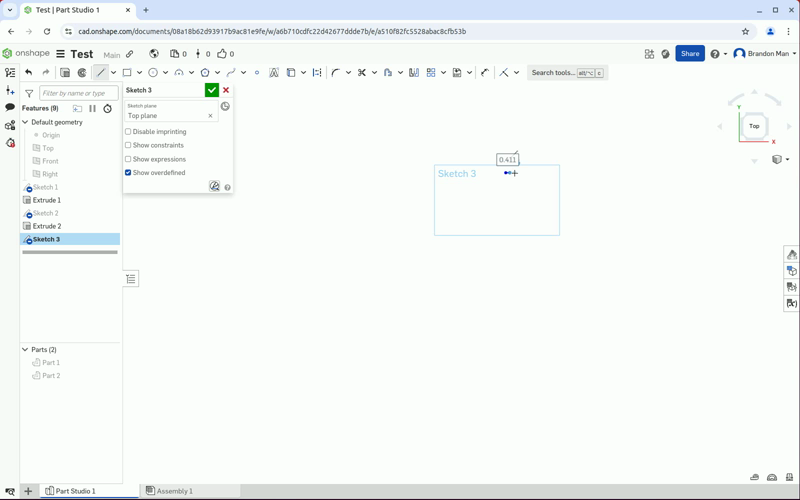
scroll(6)
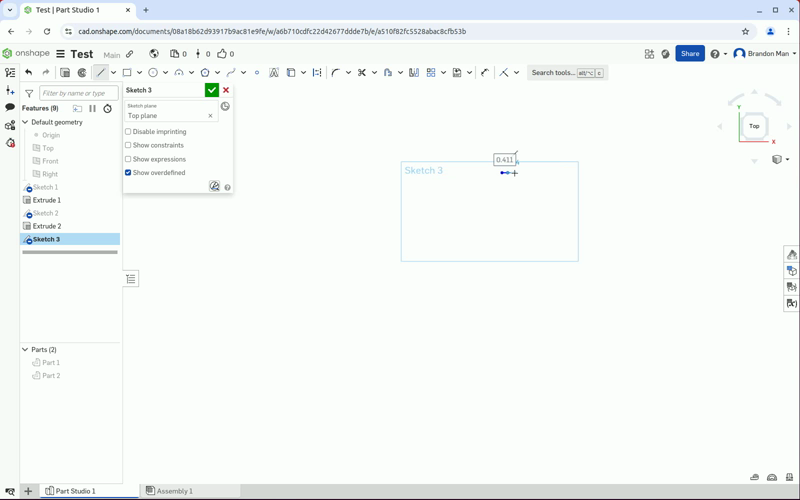
scroll(6)
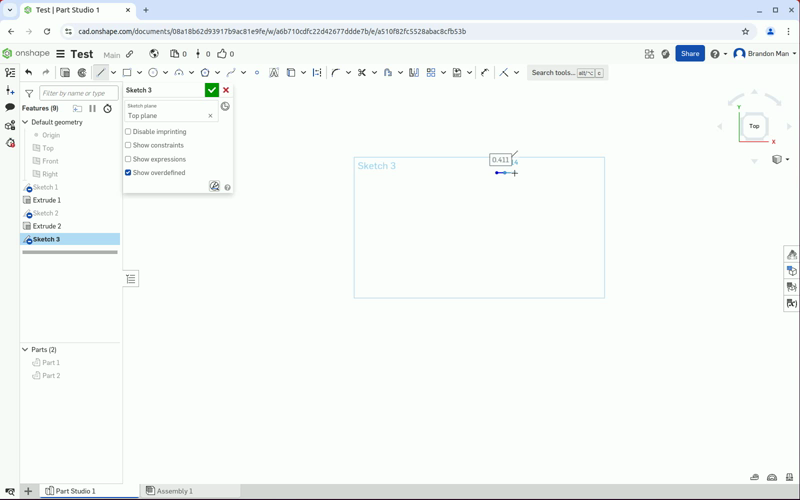
scroll(6)
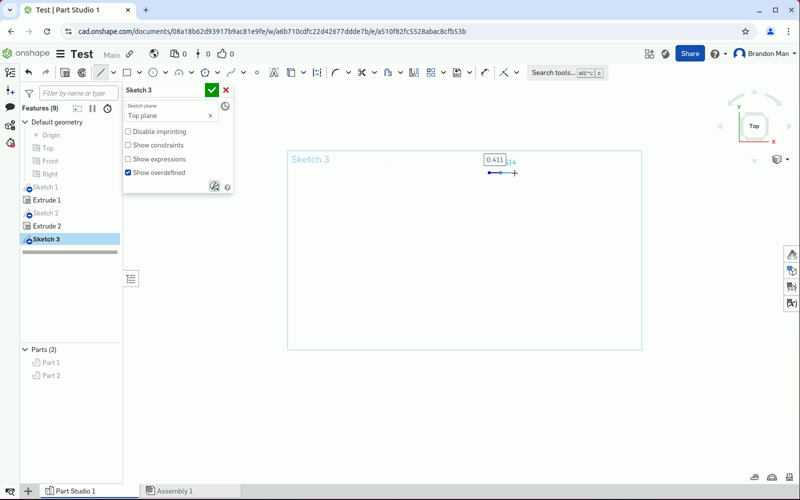
scroll(6)
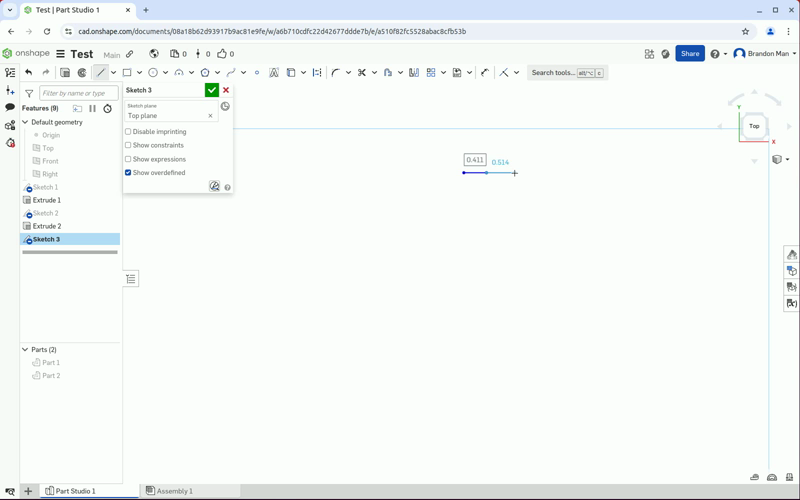
click(514, 172)
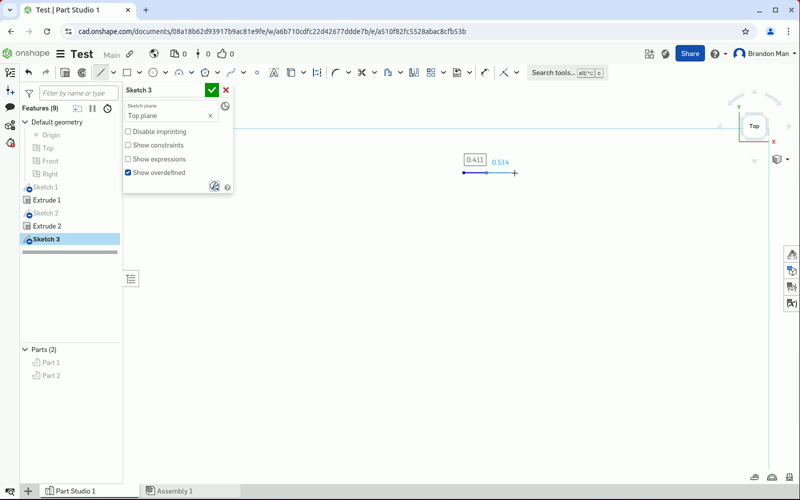
scroll(-6)
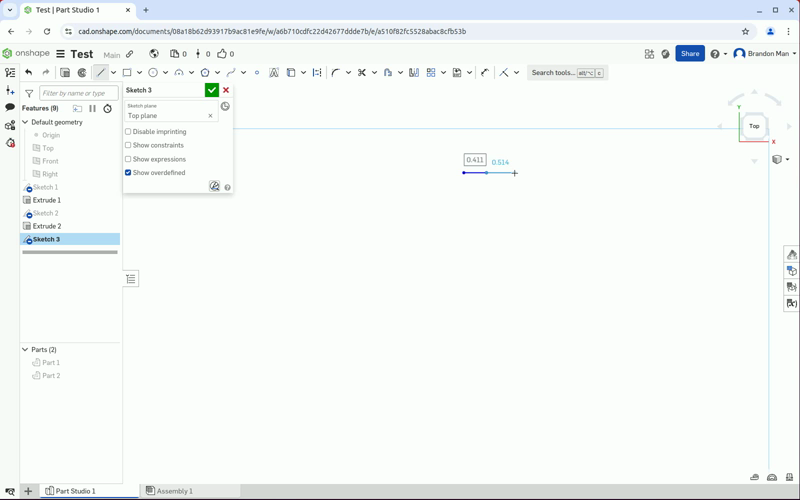
scroll(-6)
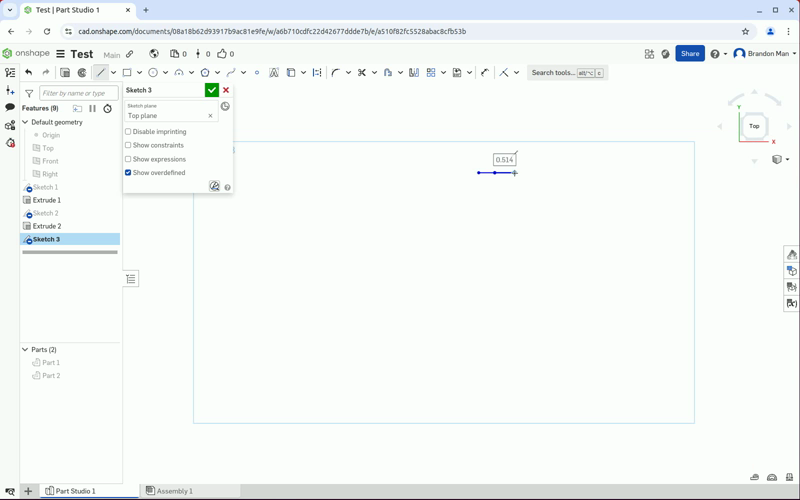
scroll(-6)
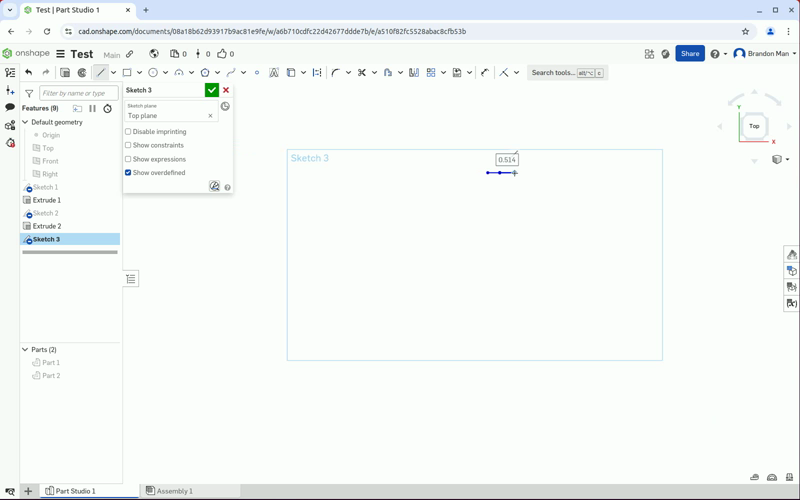
scroll(-6)
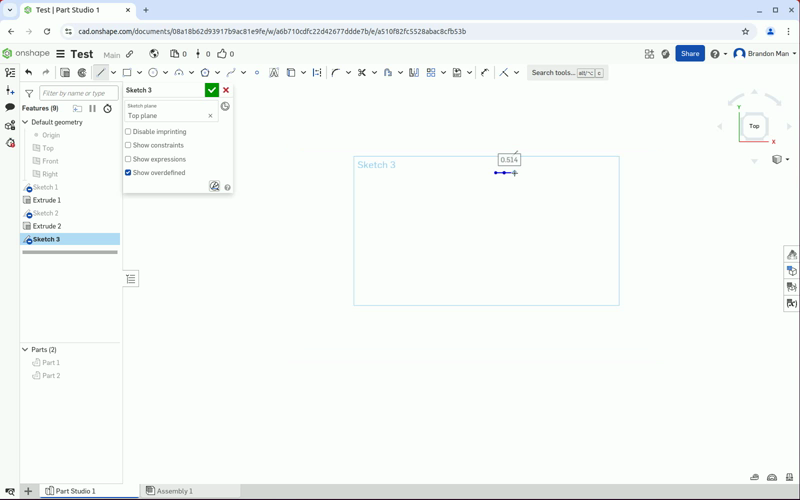
scroll(-6)
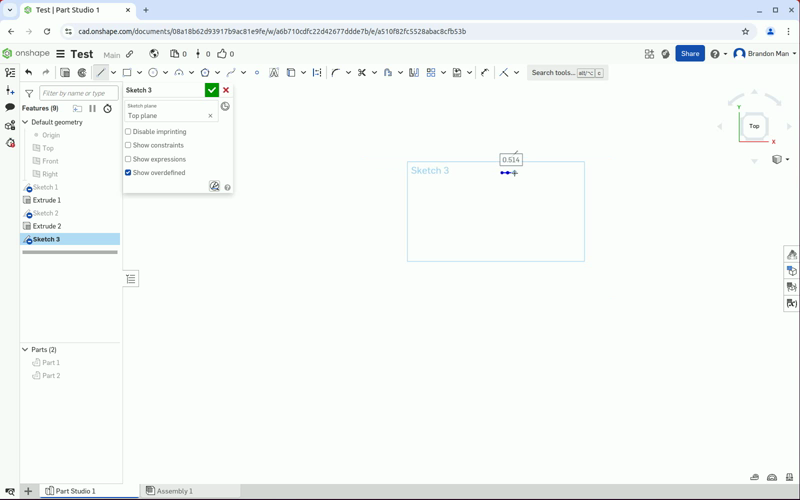
scroll(-6)
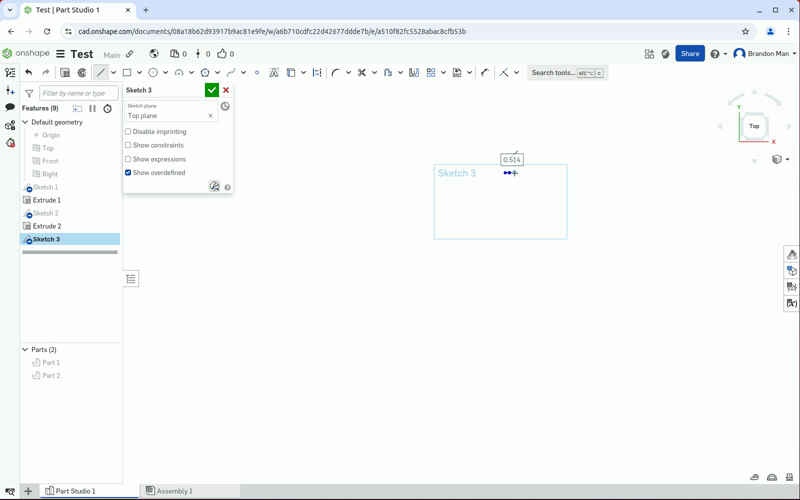
scroll(-6)
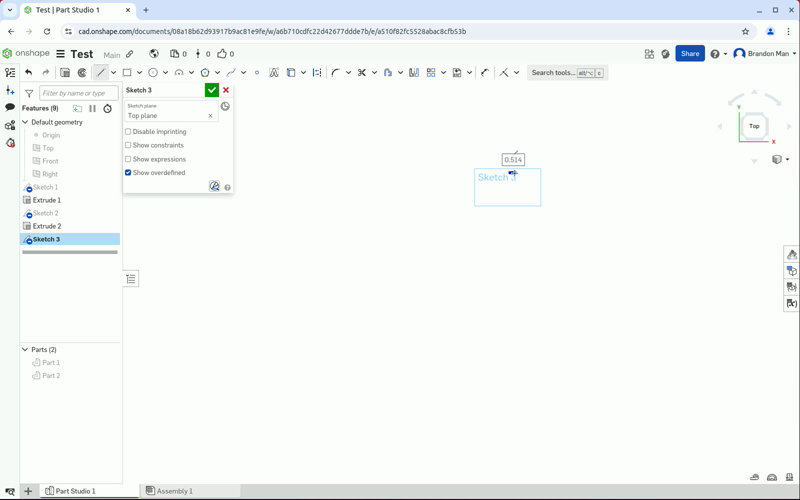
key_up(shift)
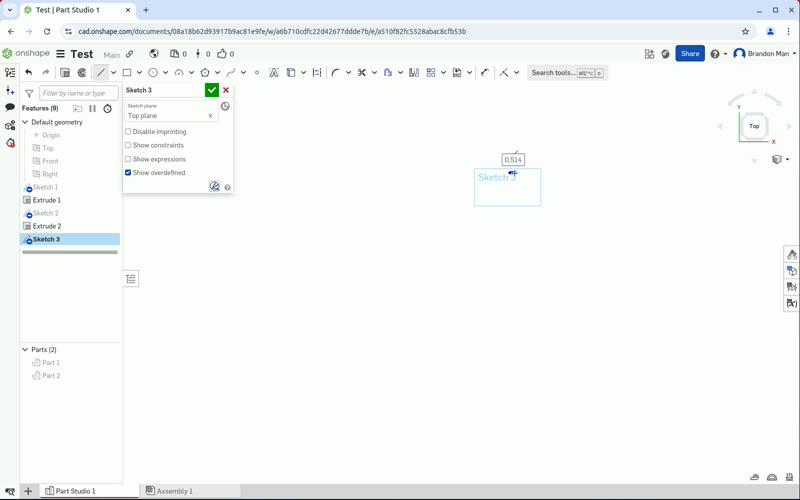
key_down(shift)
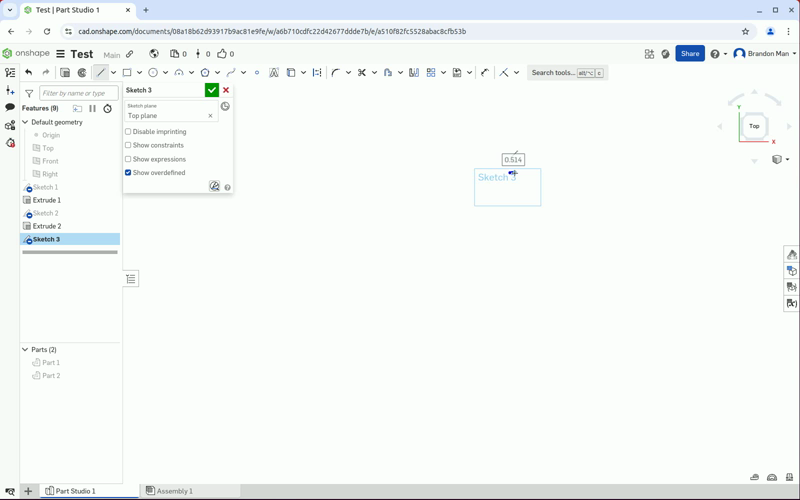
mouse_move(544, 172)
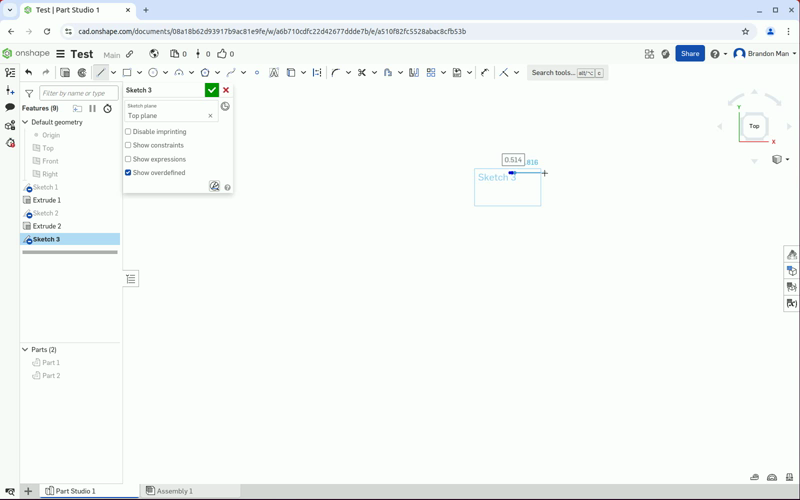
mouse_move(514, 170)
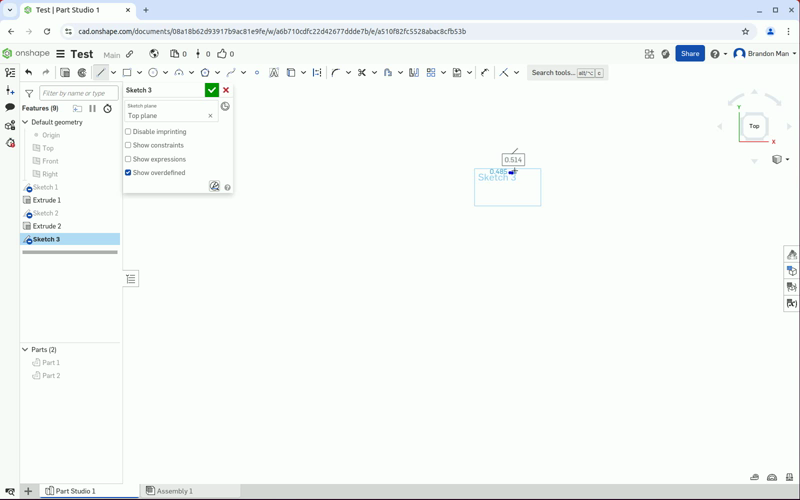
scroll(6)
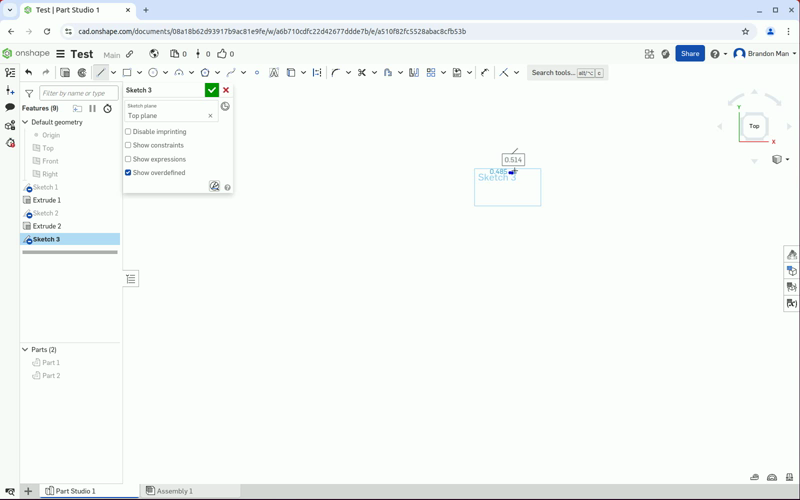
scroll(6)
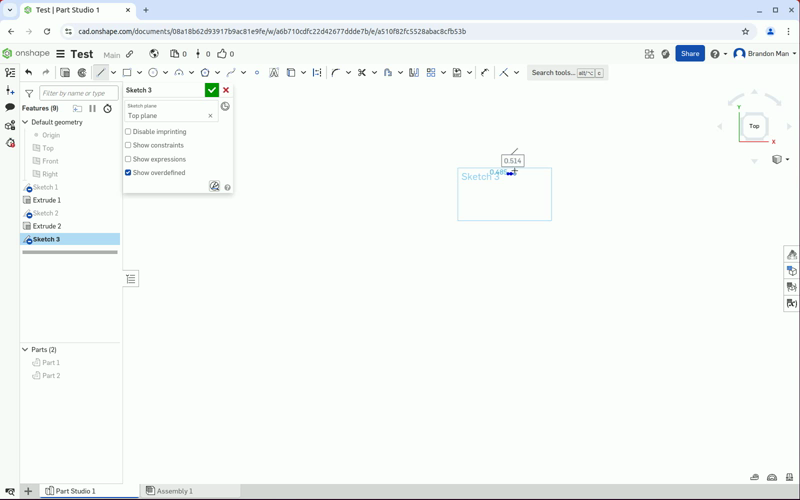
scroll(6)
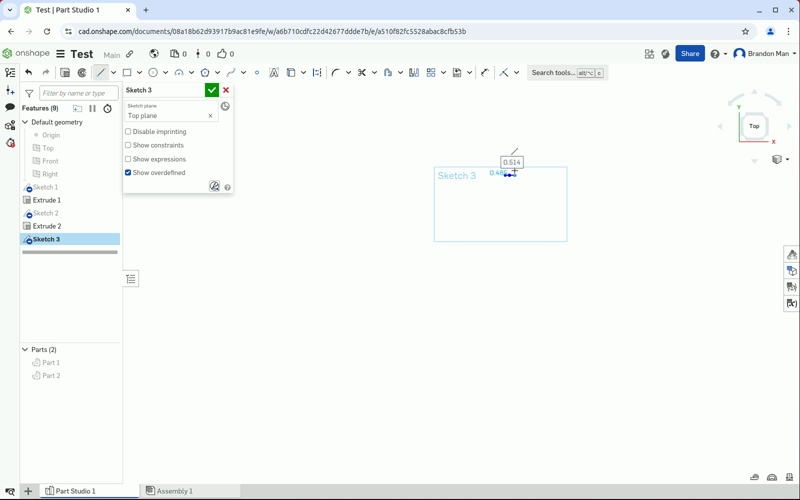
scroll(6)
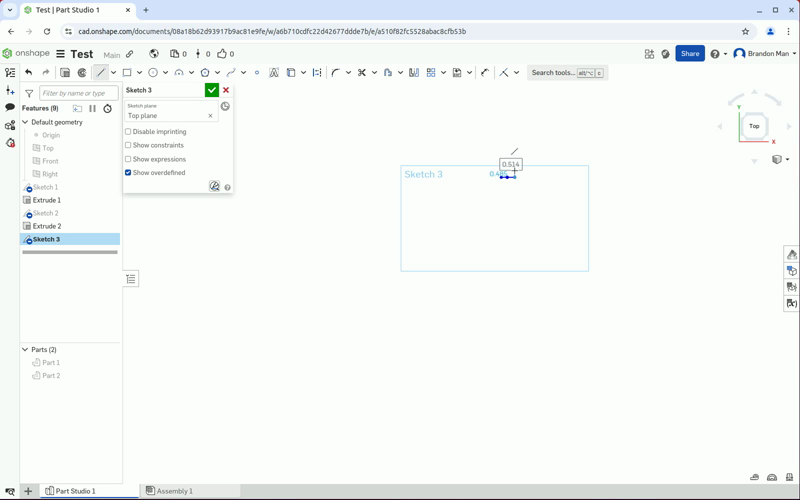
scroll(6)
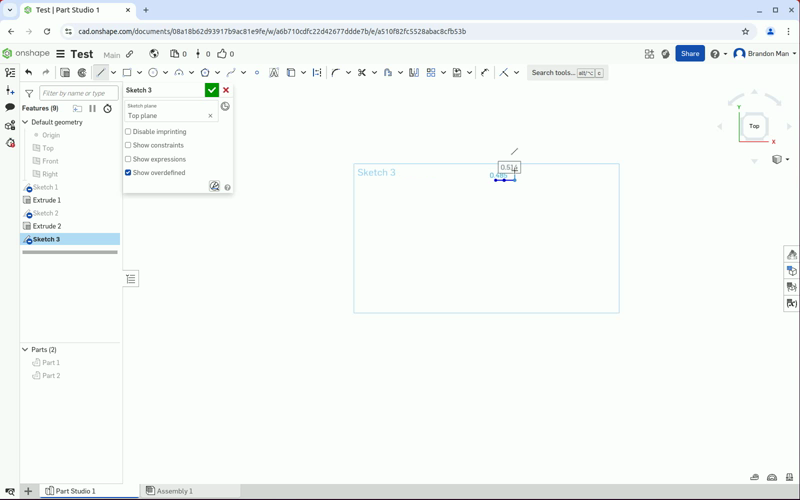
scroll(6)
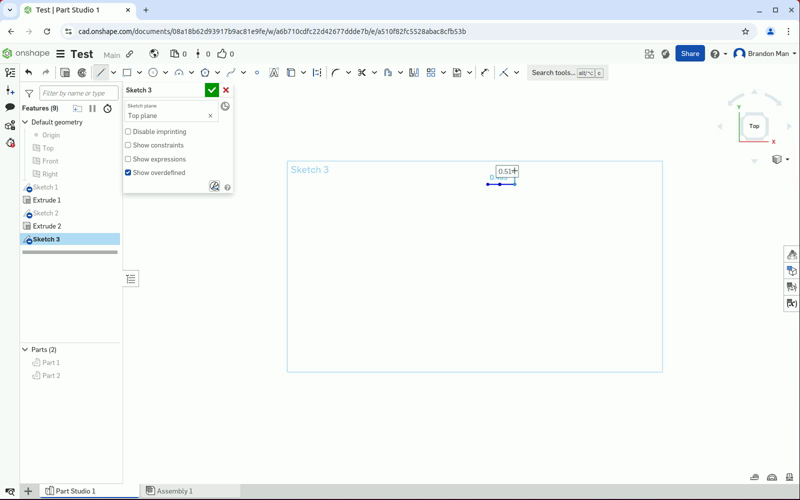
scroll(6)
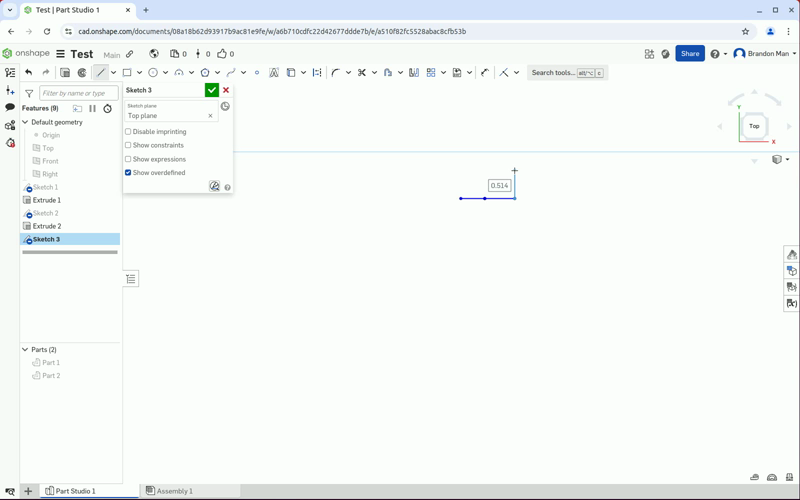
click(514, 170)
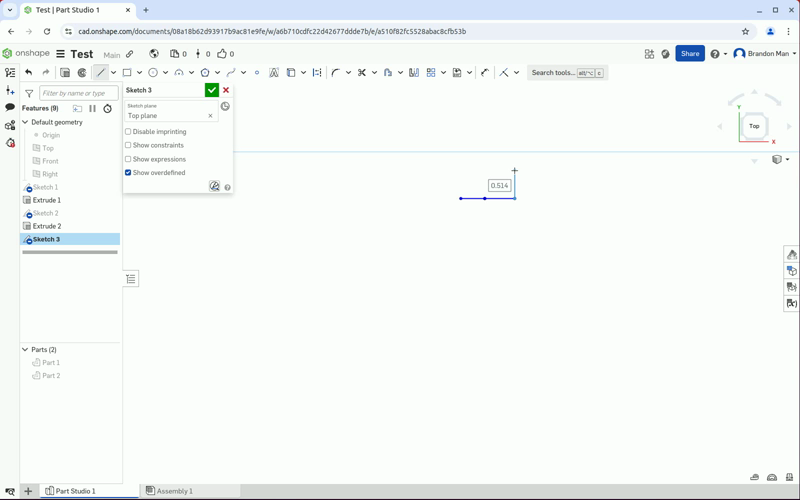
scroll(-6)
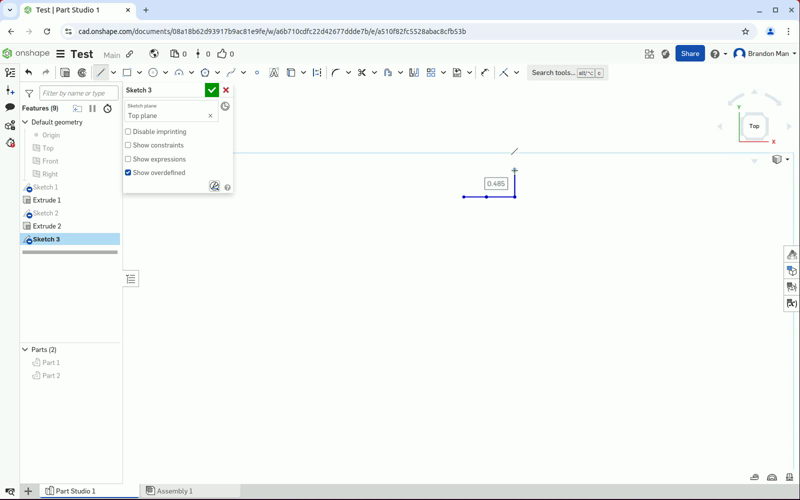
scroll(-6)
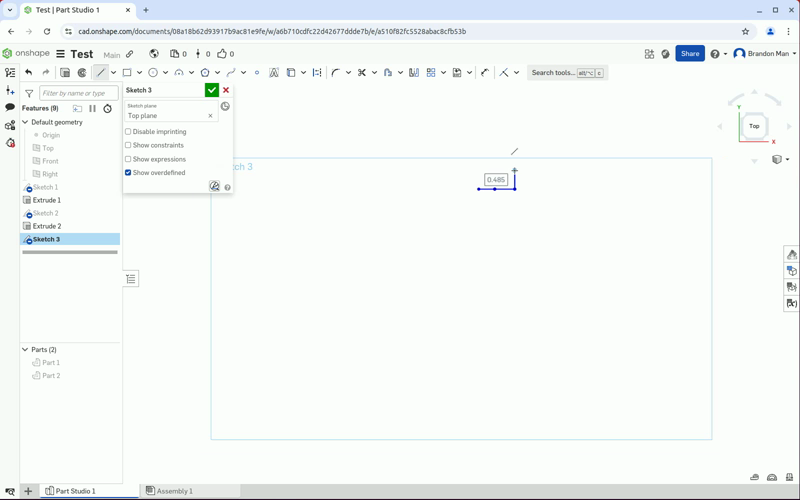
scroll(-6)
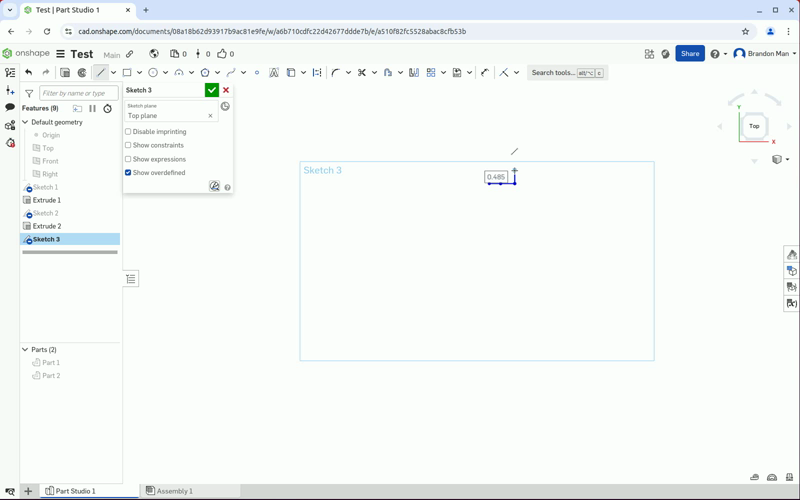
scroll(-6)
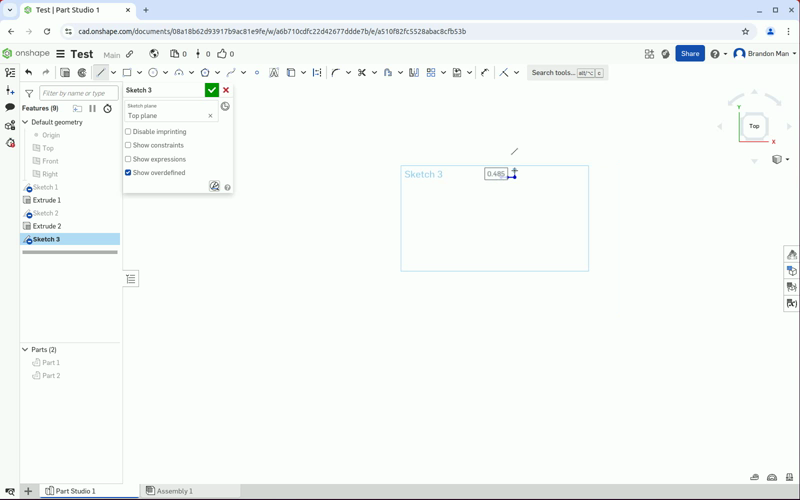
scroll(-6)
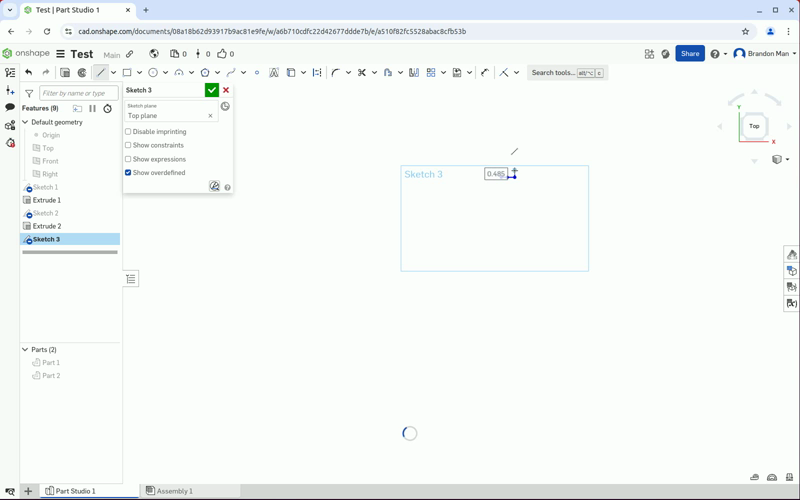
scroll(-6)
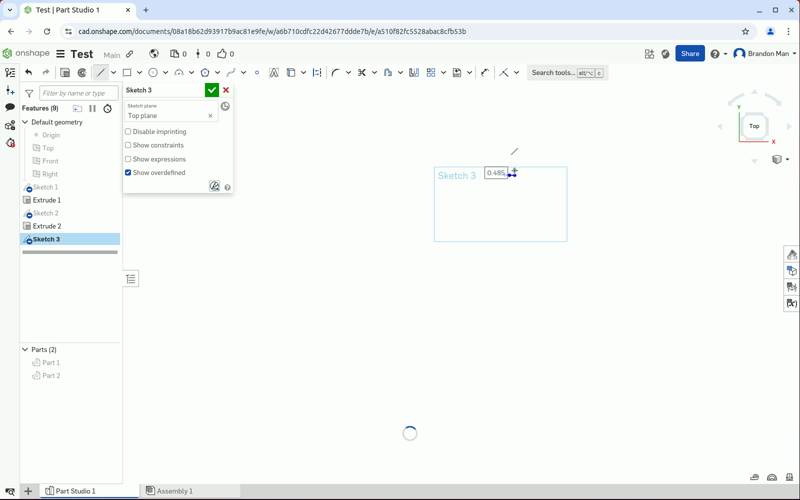
scroll(-6)
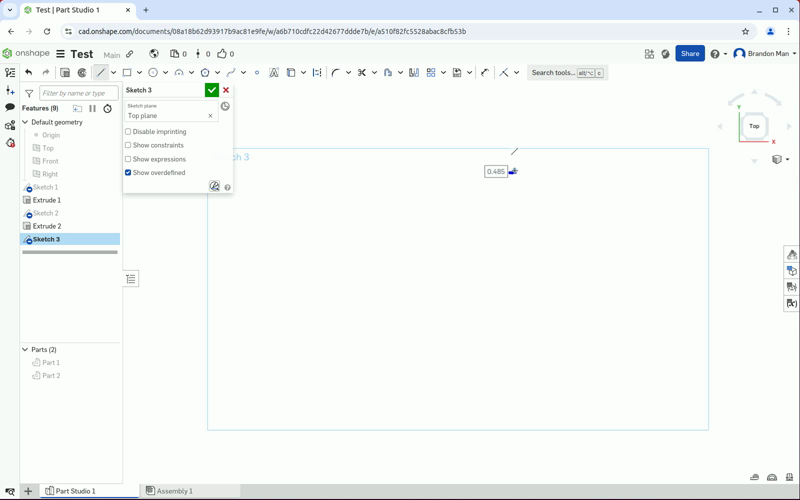
key_up(shift)
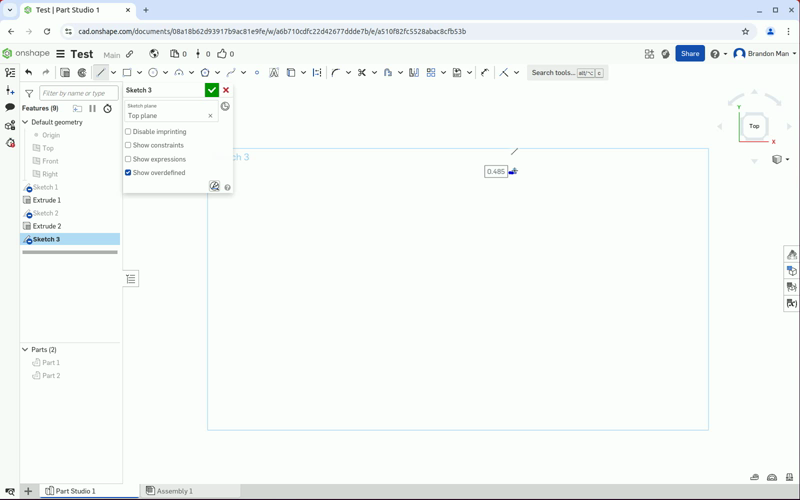
key_down(shift)
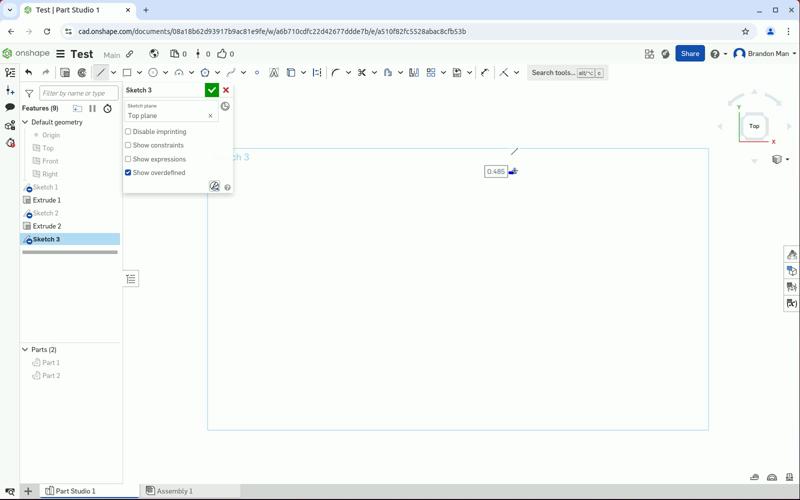
mouse_move(544, 170)
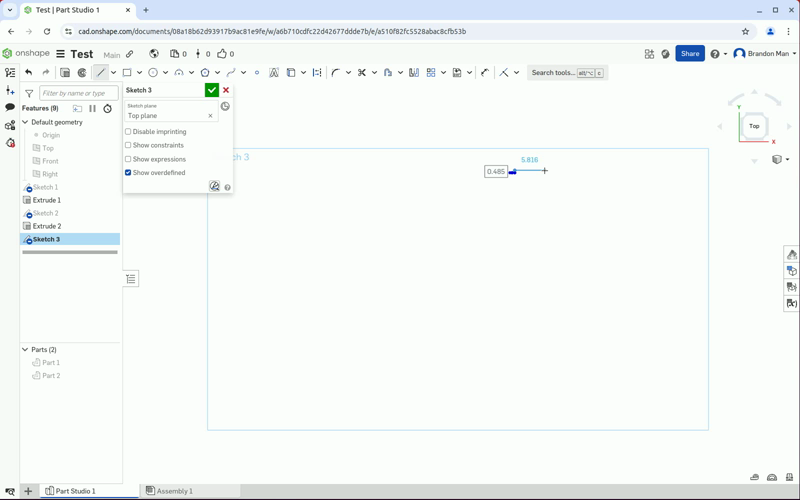
mouse_move(510, 170)
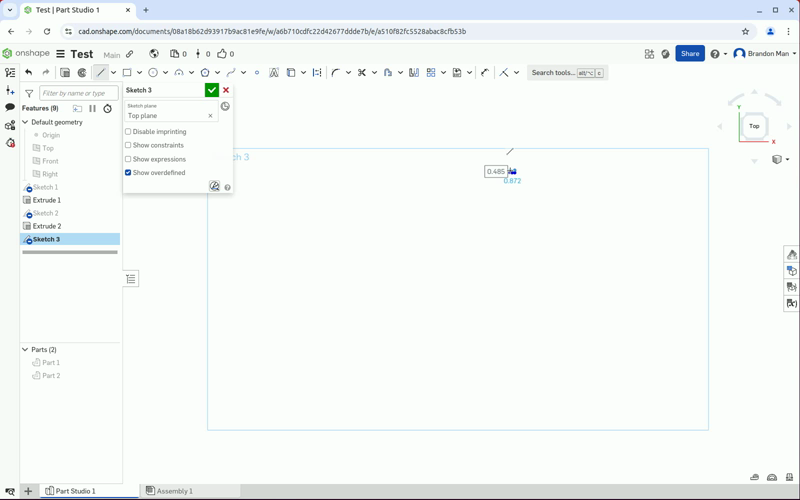
scroll(6)
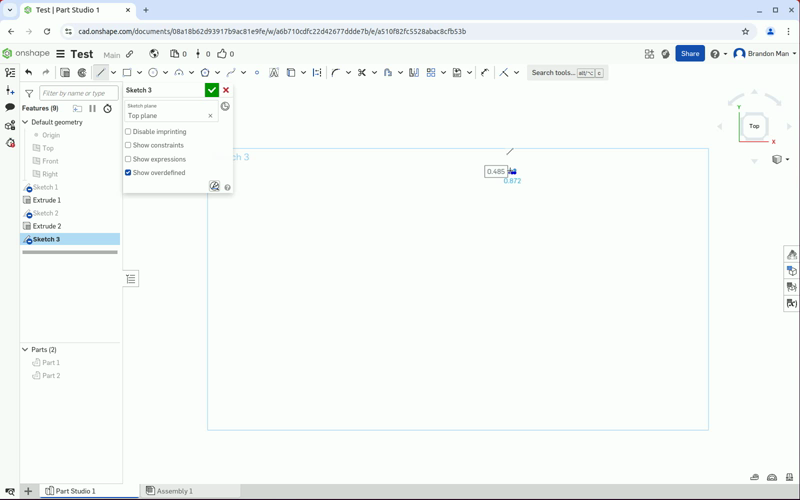
scroll(6)
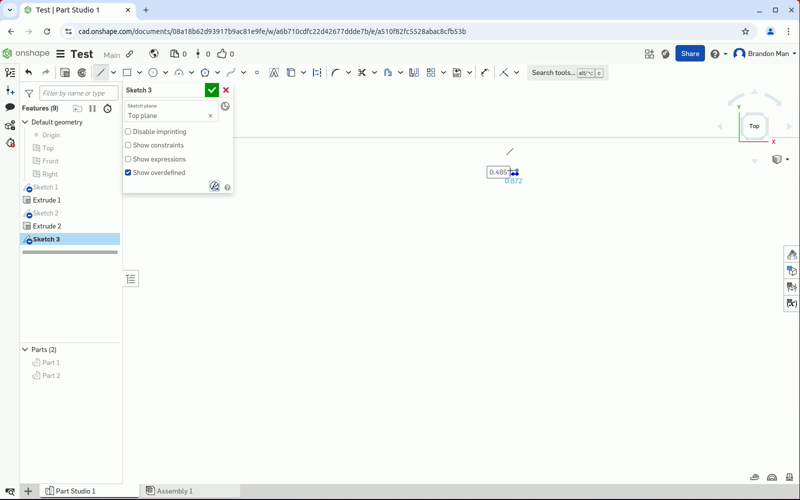
scroll(6)
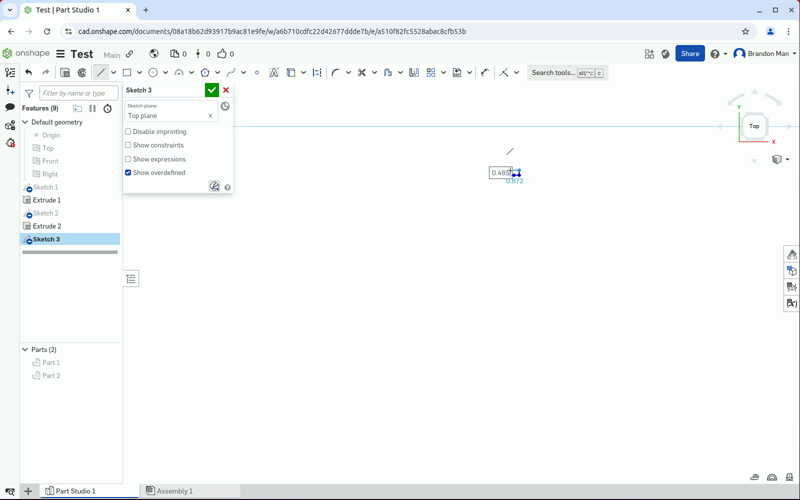
scroll(6)
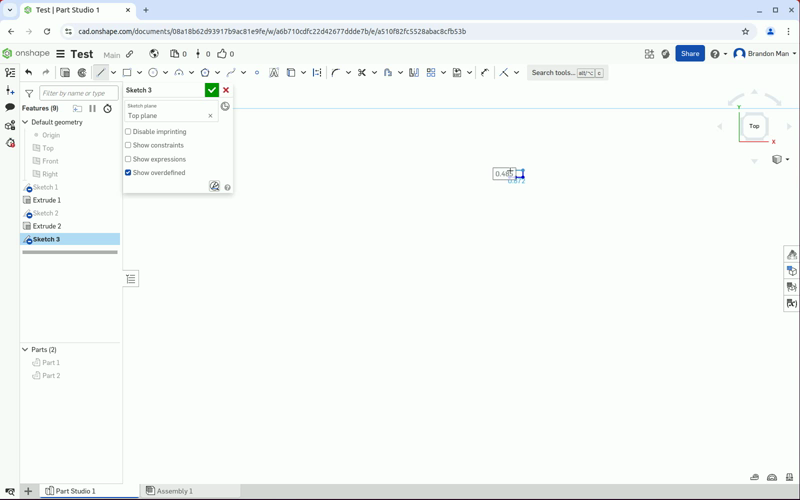
scroll(6)
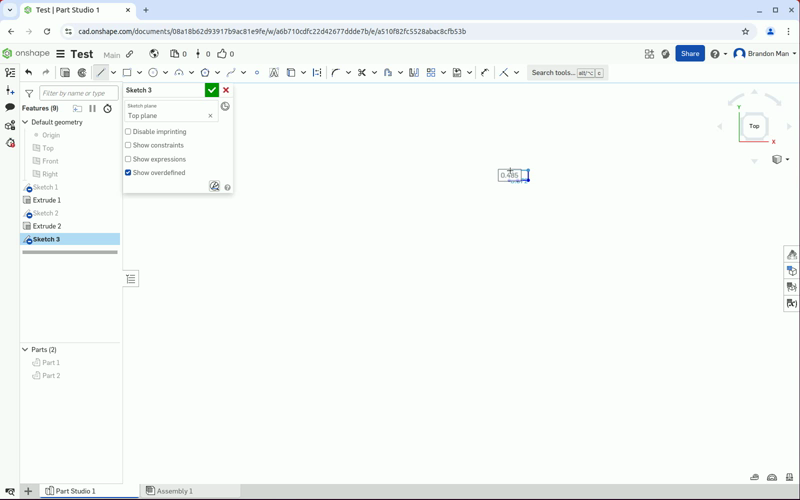
scroll(6)
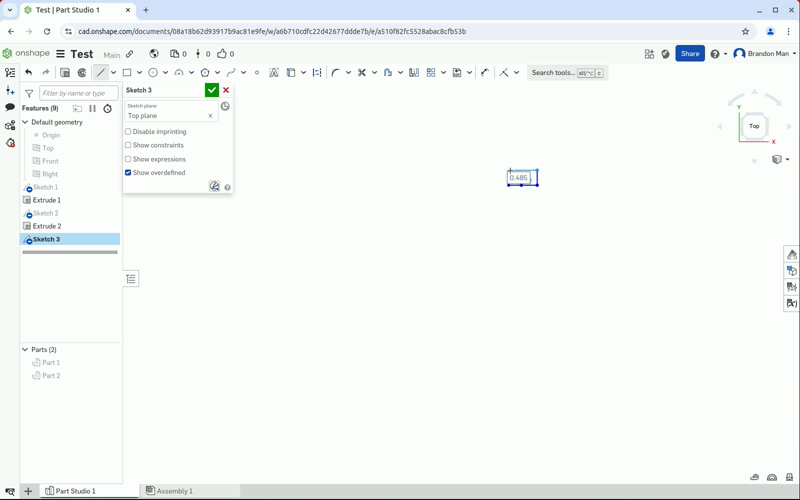
scroll(6)
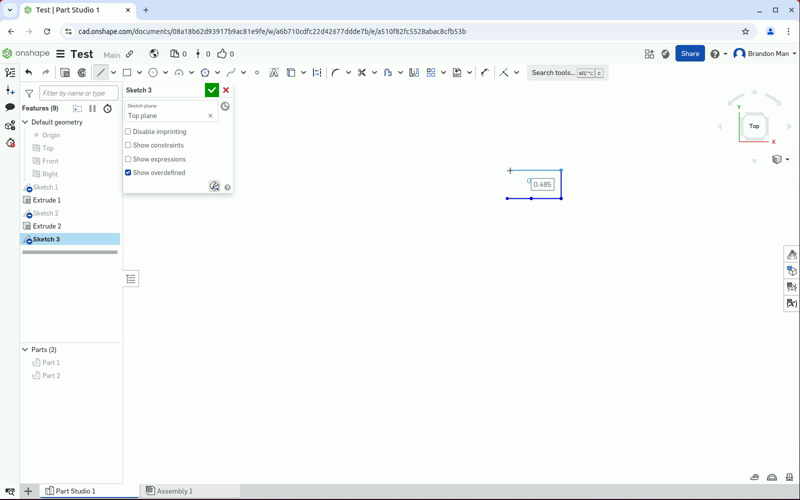
click(510, 170)
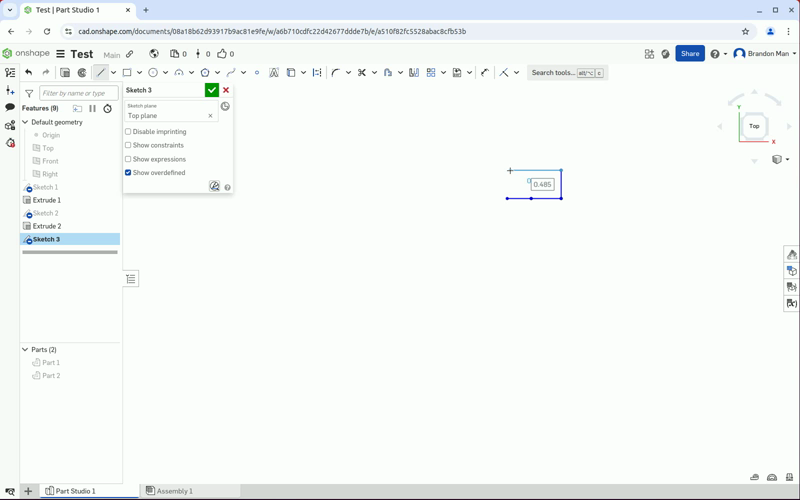
scroll(-6)
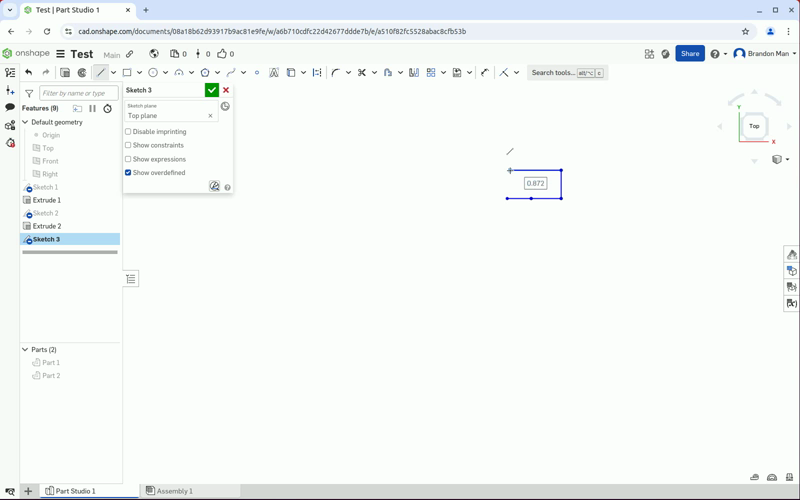
scroll(-6)
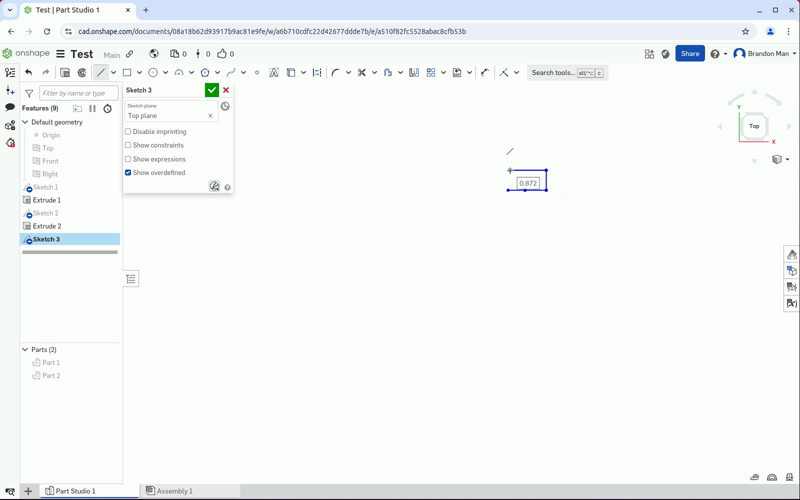
scroll(-6)
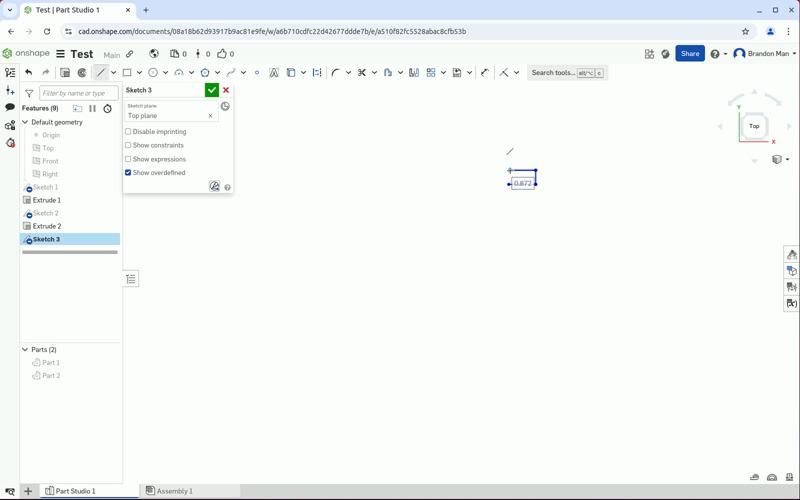
scroll(-6)
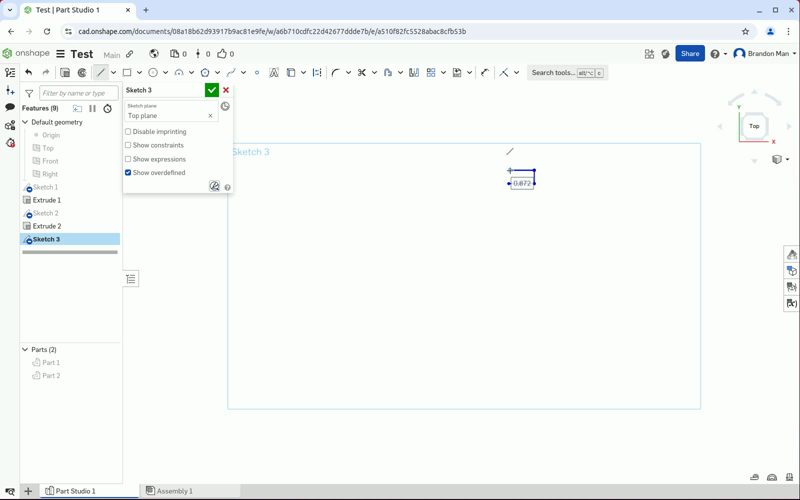
scroll(-6)
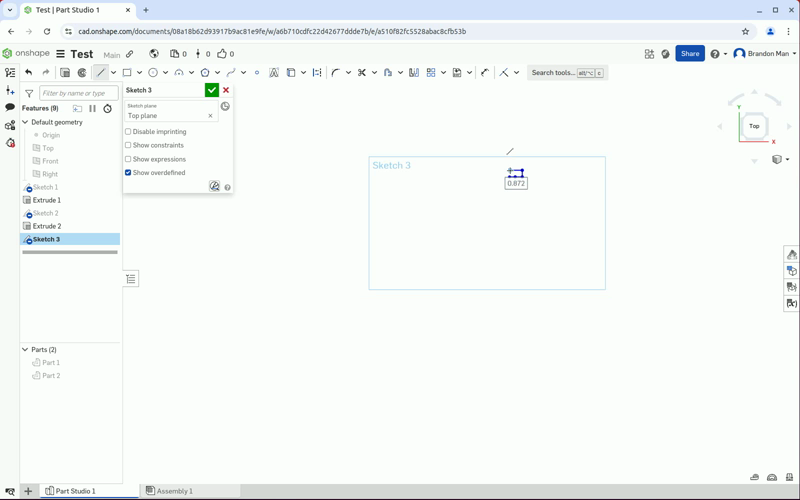
scroll(-6)
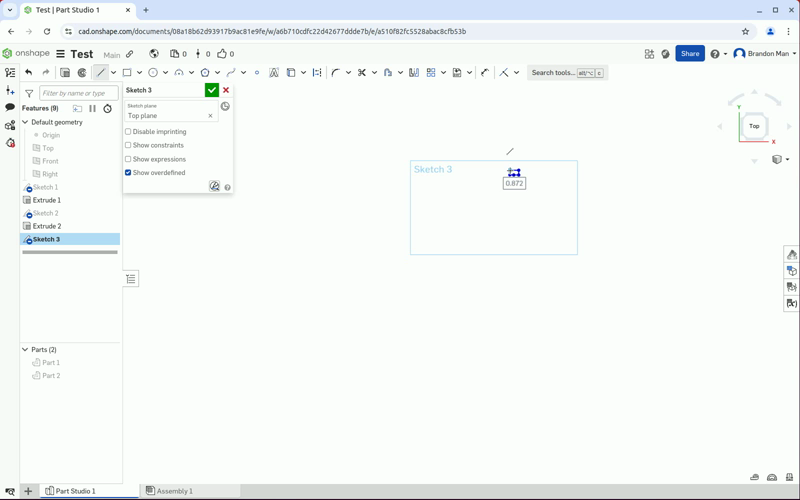
scroll(-6)
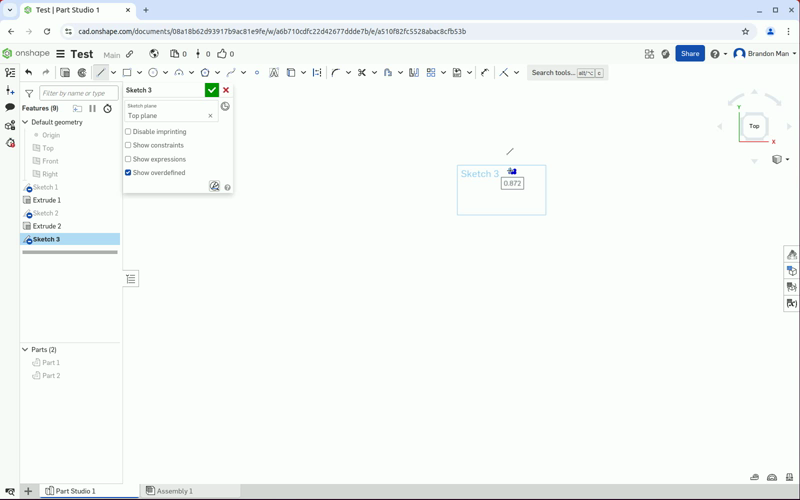
key_up(shift)
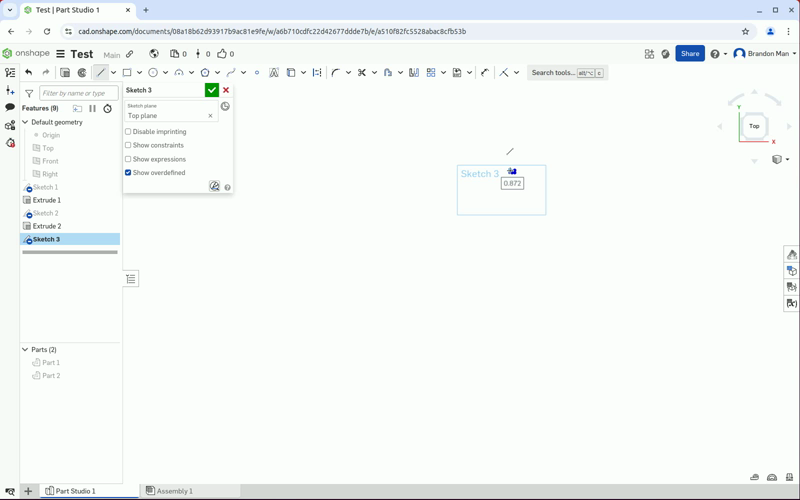
mouse_move(540, 170)
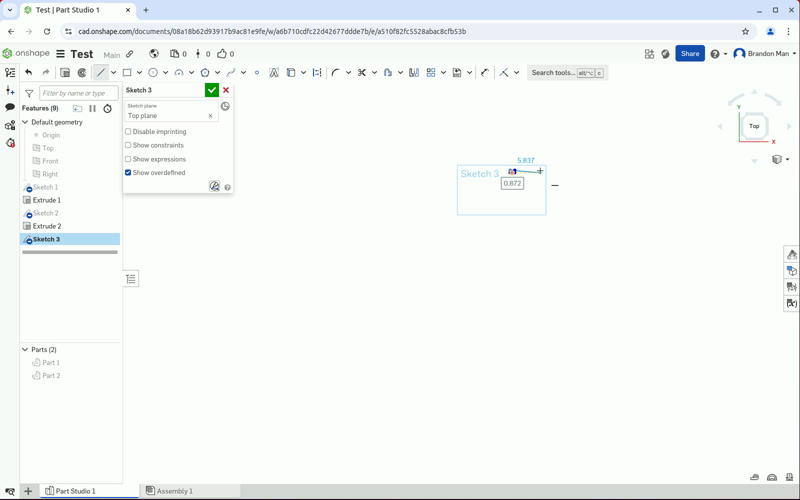
key_down(shift)
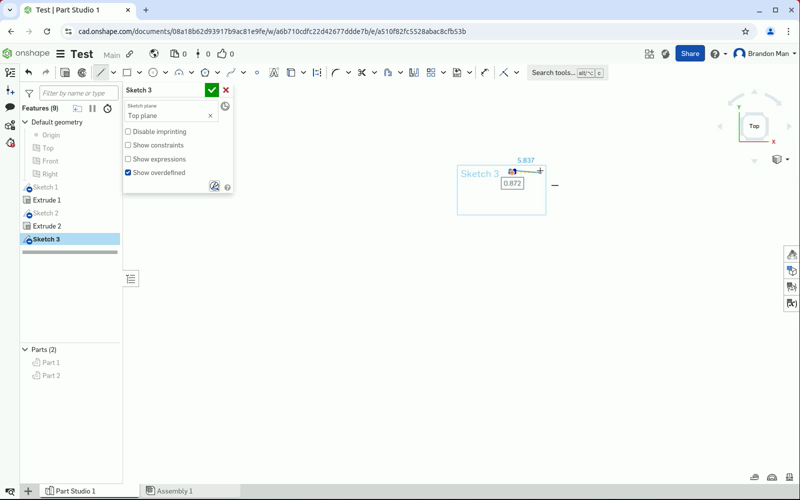
mouse_move(510, 172)
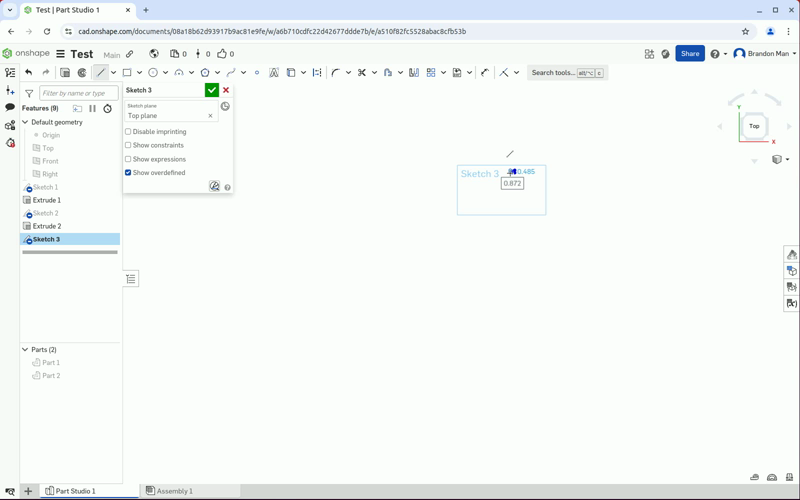
scroll(6)
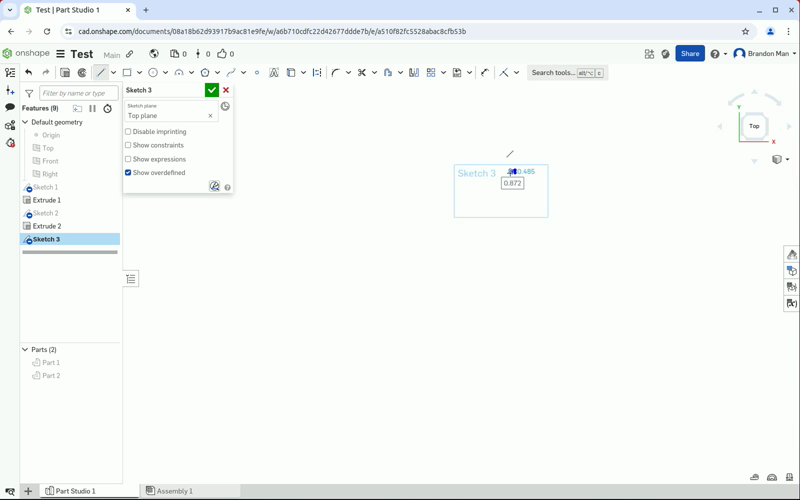
scroll(6)
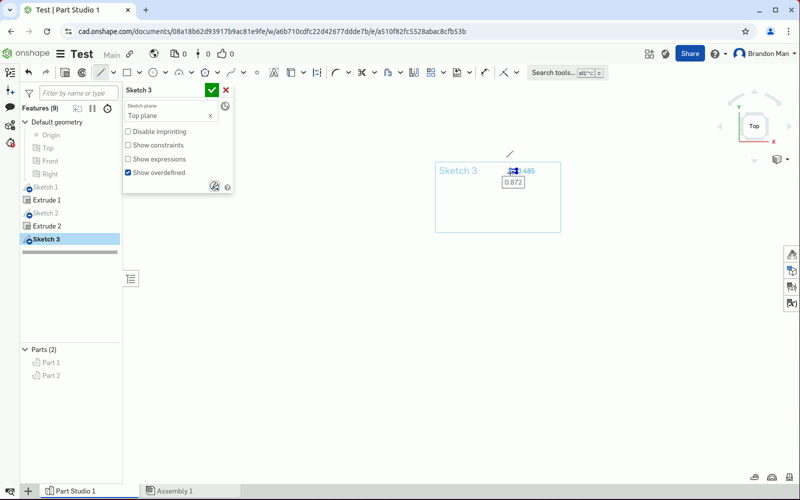
scroll(6)
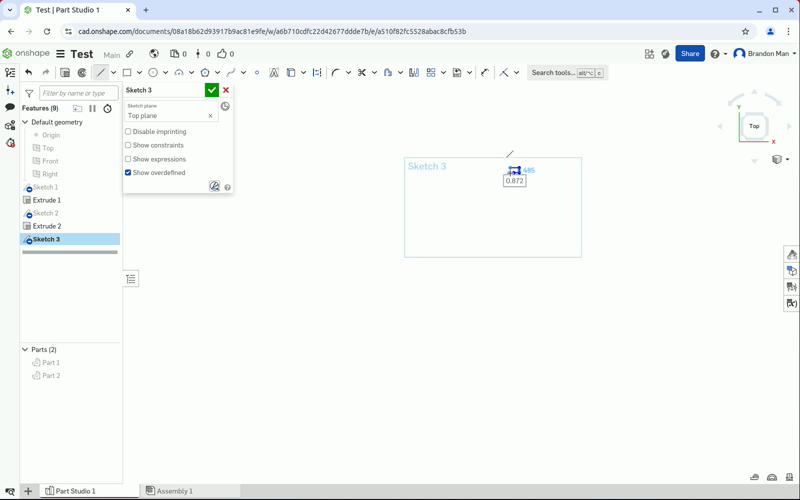
scroll(6)
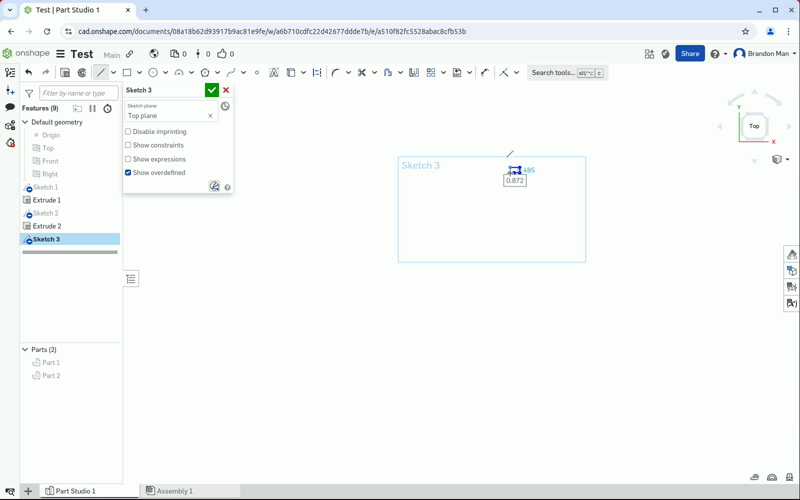
scroll(6)
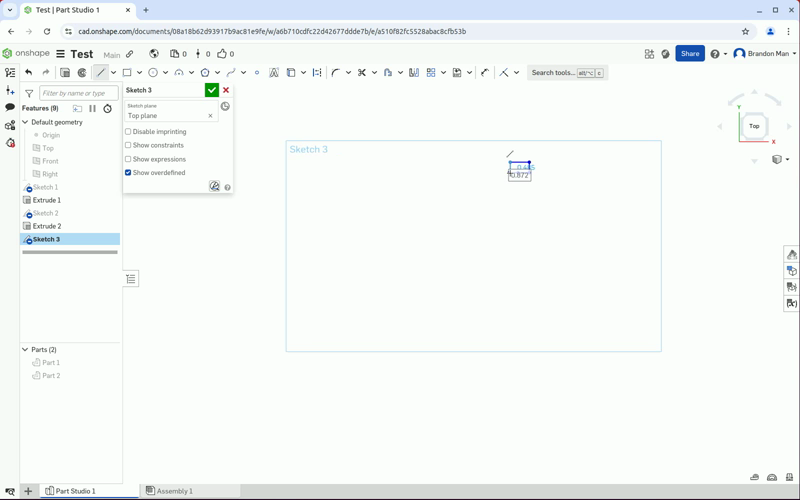
scroll(6)
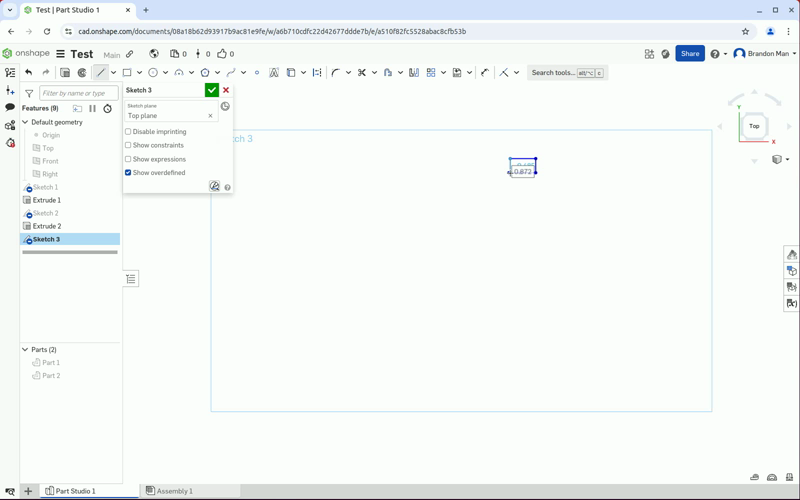
scroll(6)
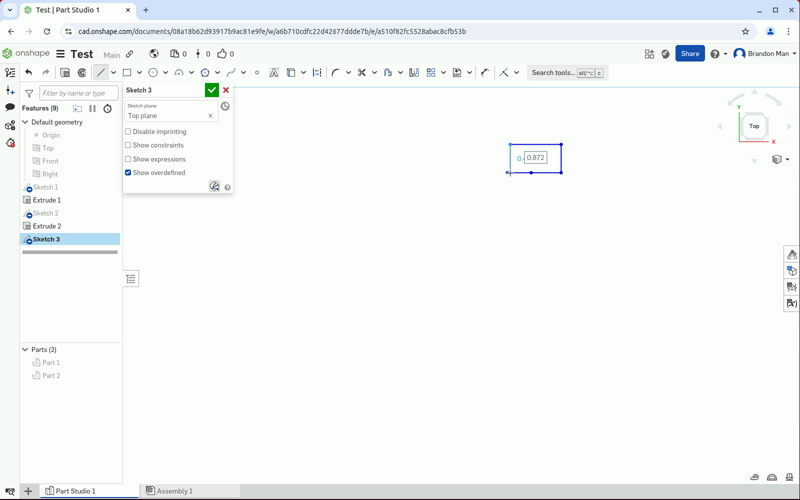
key_up(shift)
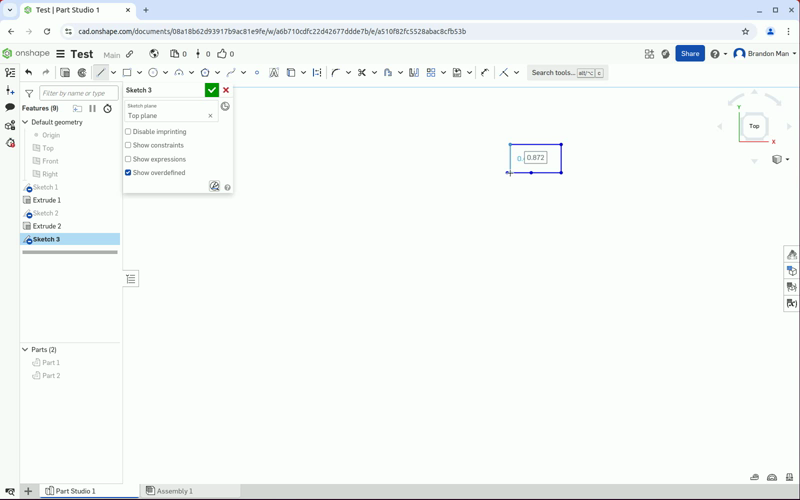
click(510, 172)
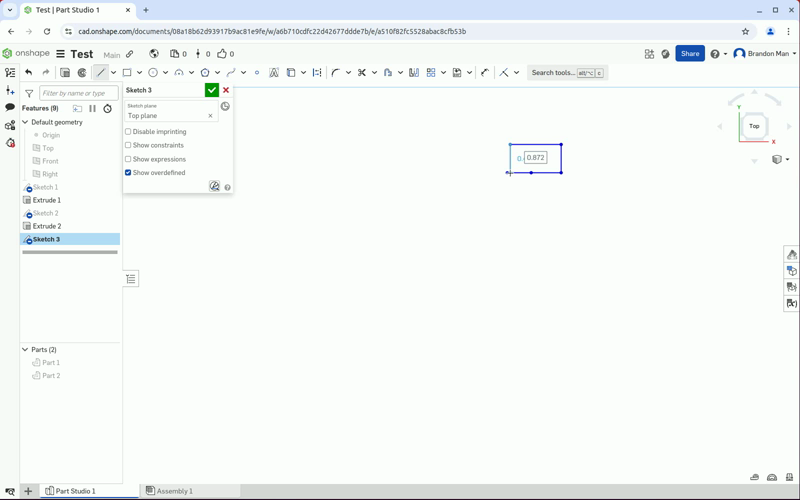
scroll(-6)
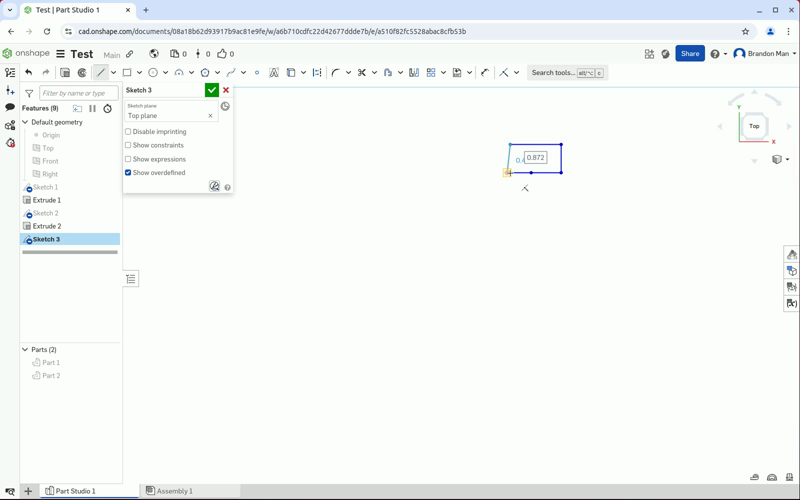
scroll(-6)
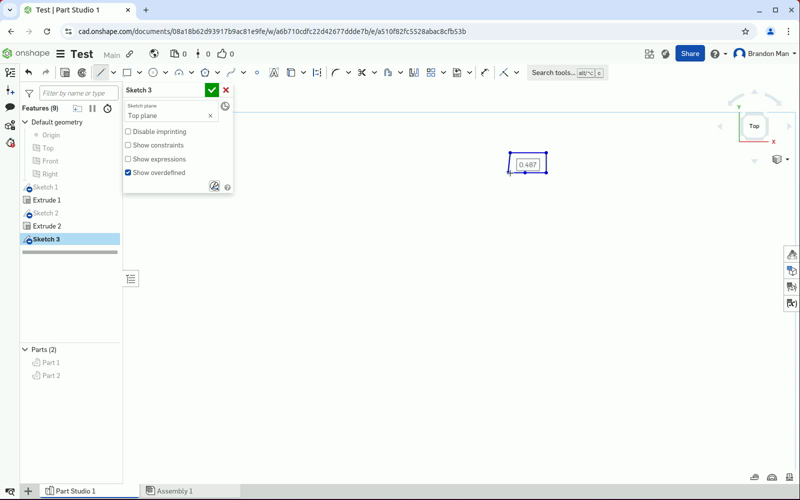
scroll(-6)
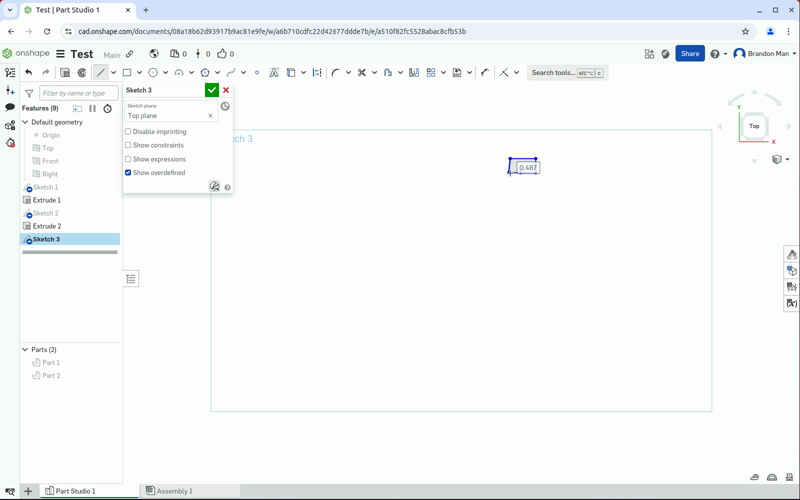
scroll(-6)
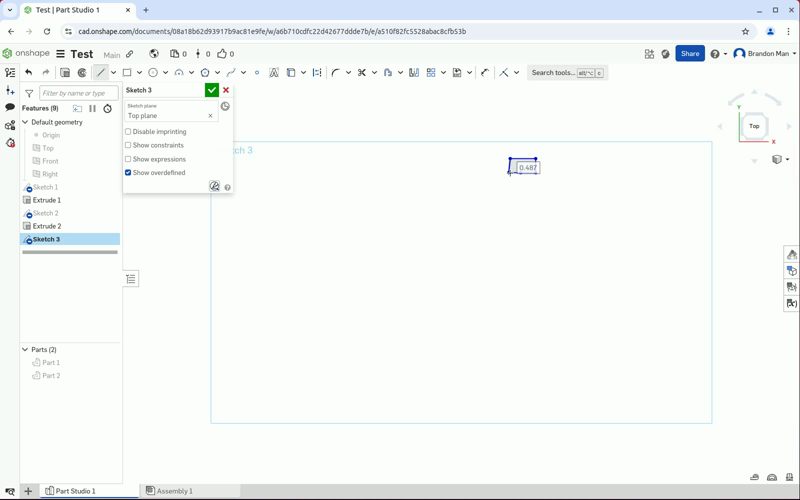
scroll(-6)
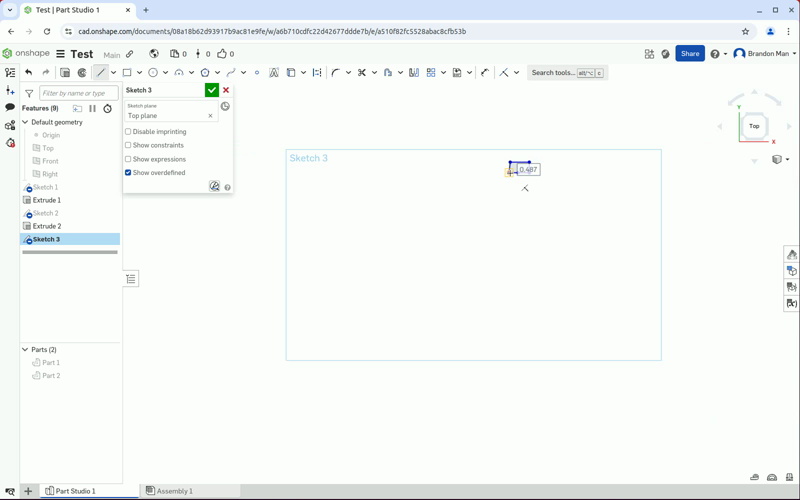
scroll(-6)
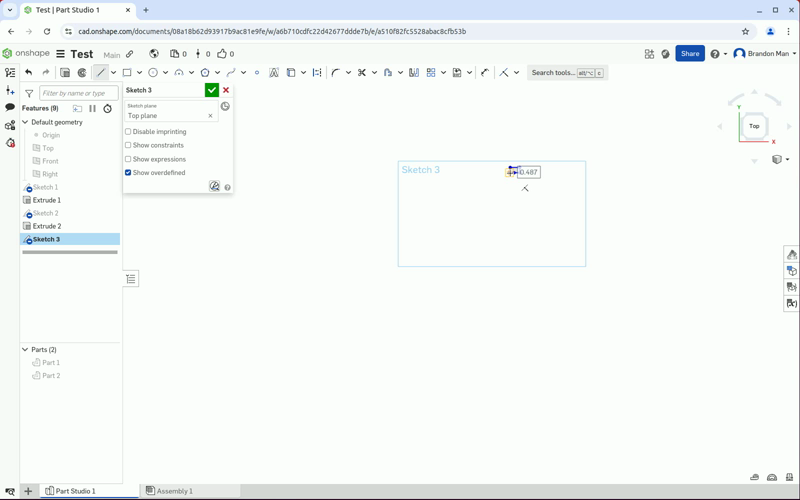
scroll(-6)
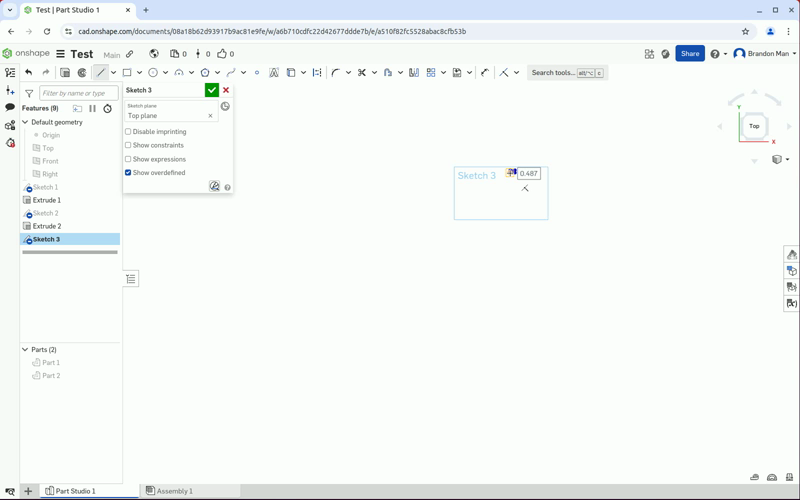
key(esc)
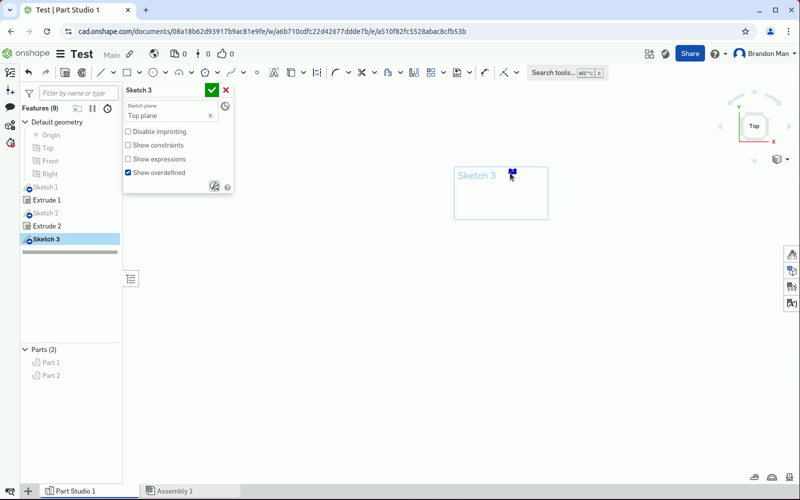
mouse_move(511, 172)
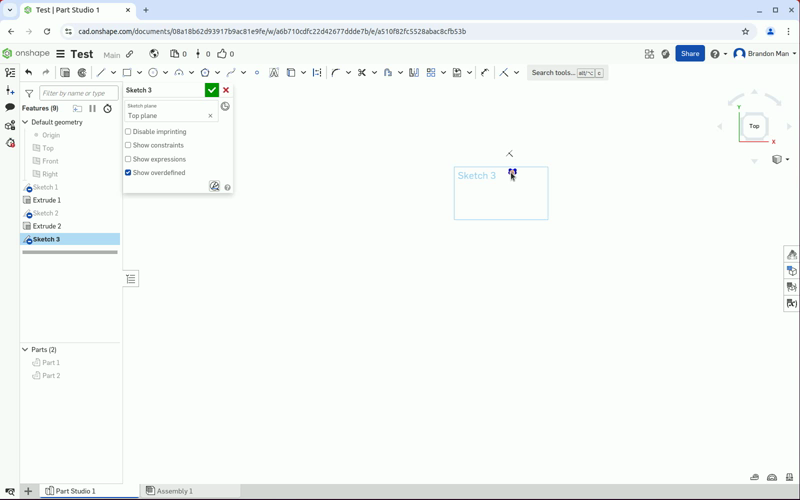
scroll(6)
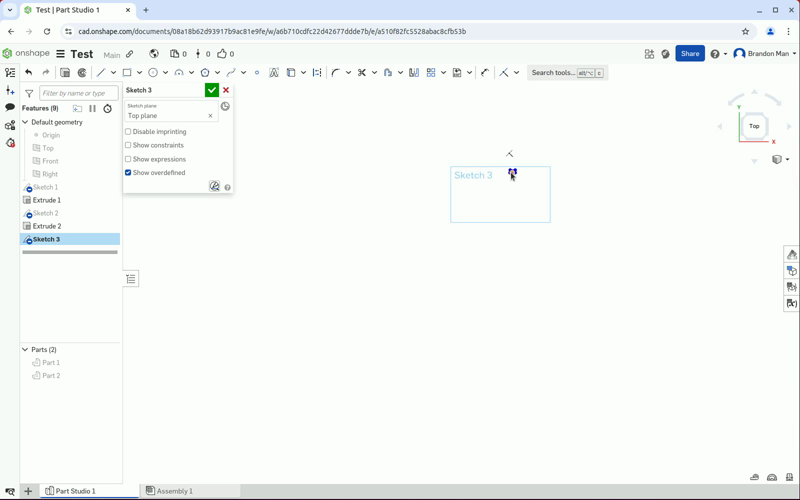
scroll(6)
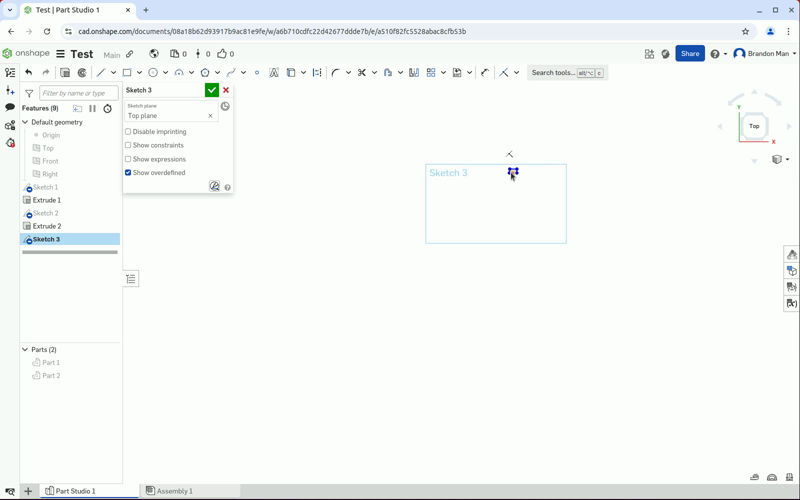
scroll(6)
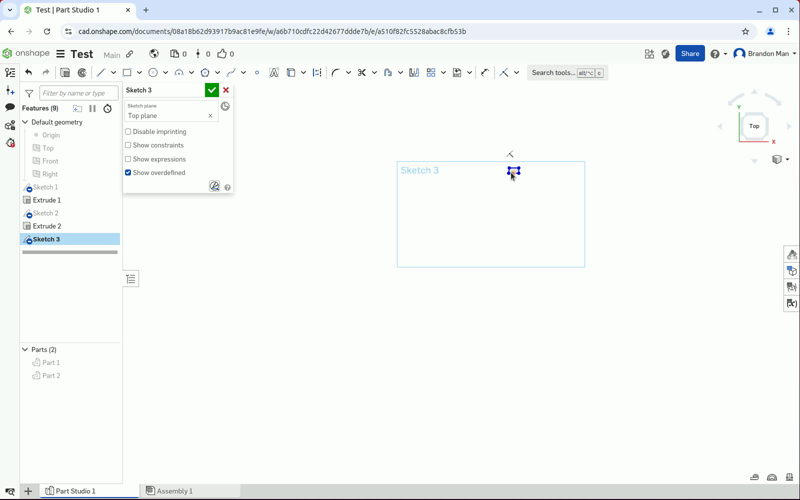
scroll(6)
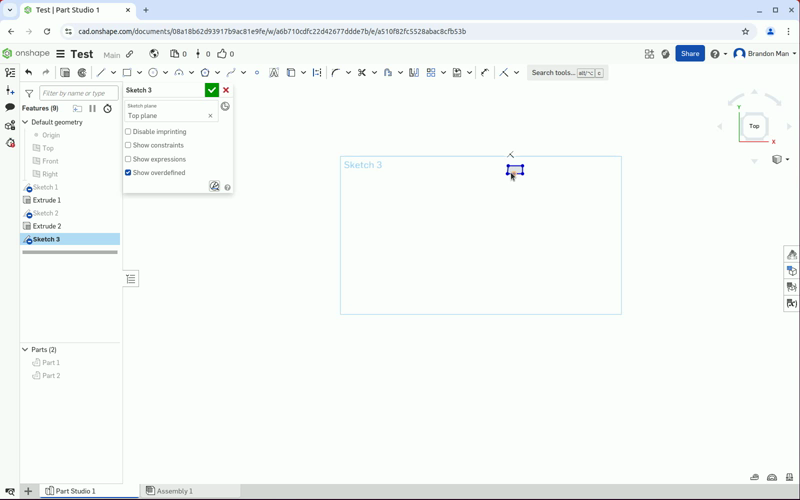
scroll(6)
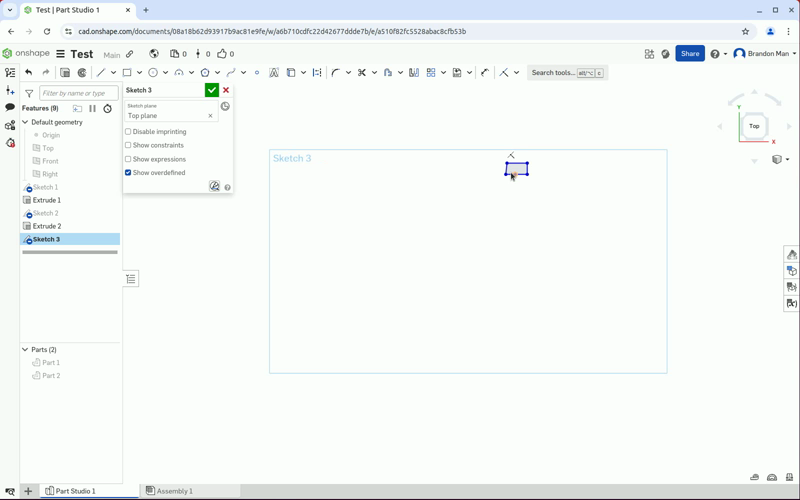
scroll(6)
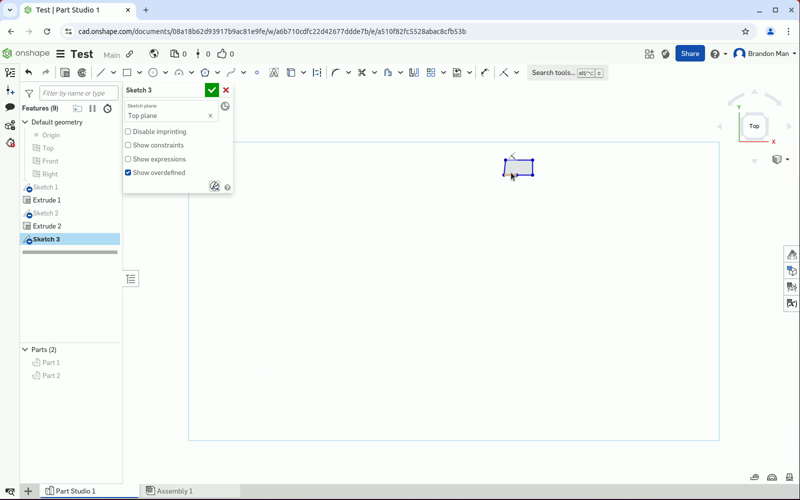
scroll(6)
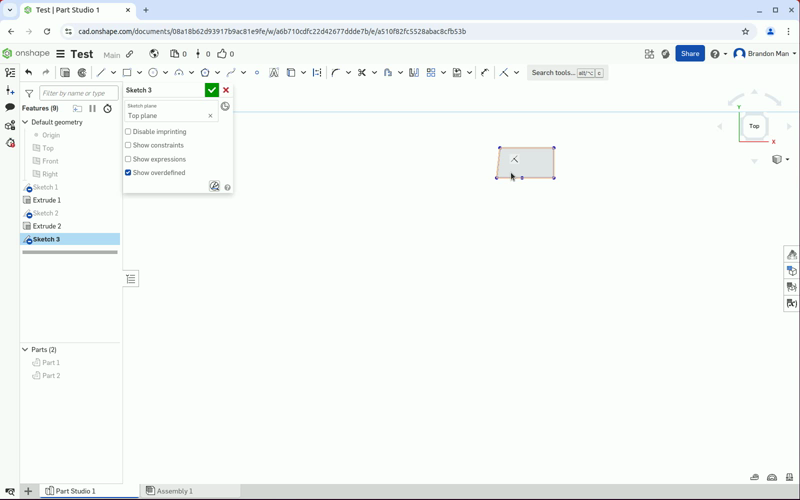
click(511, 172)
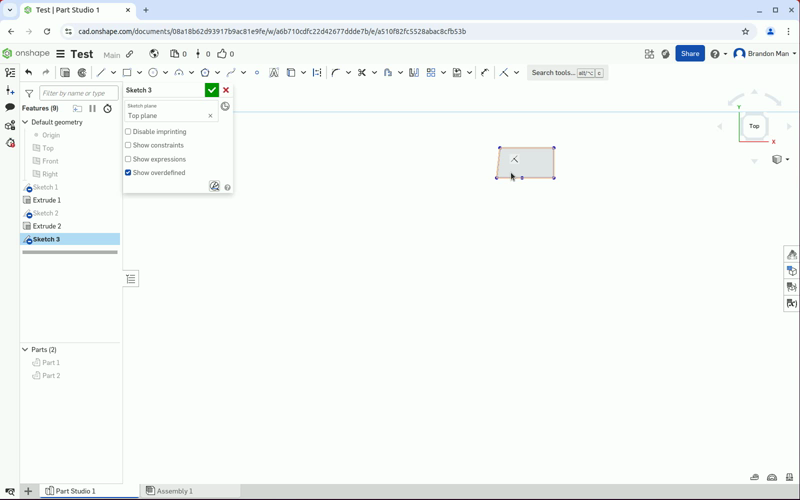
scroll(-6)
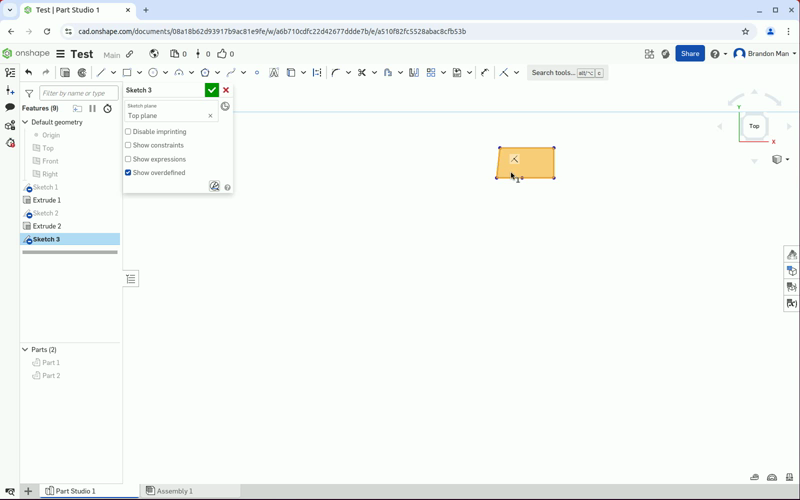
scroll(-6)
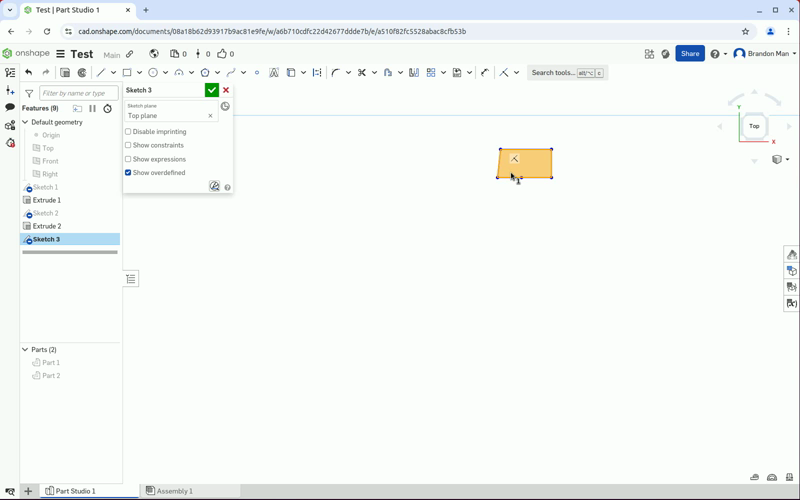
scroll(-6)
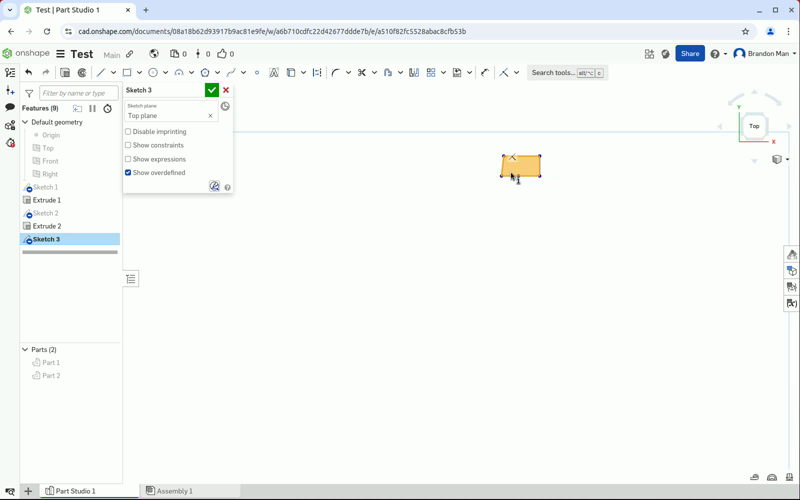
scroll(-6)
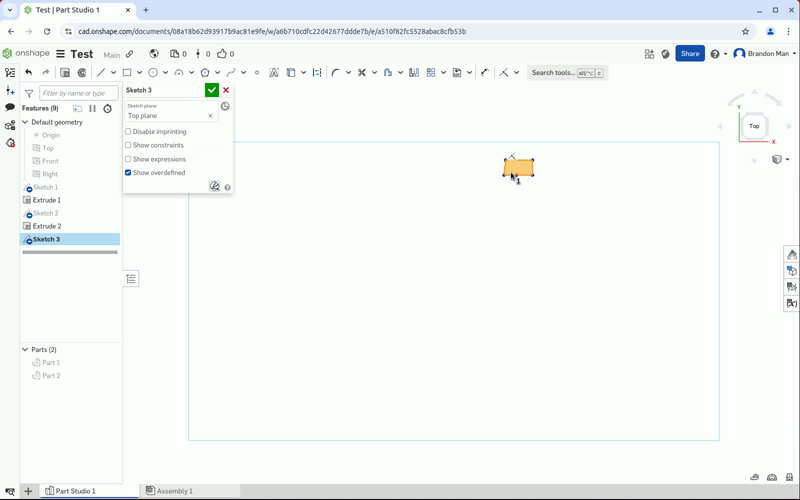
scroll(-6)
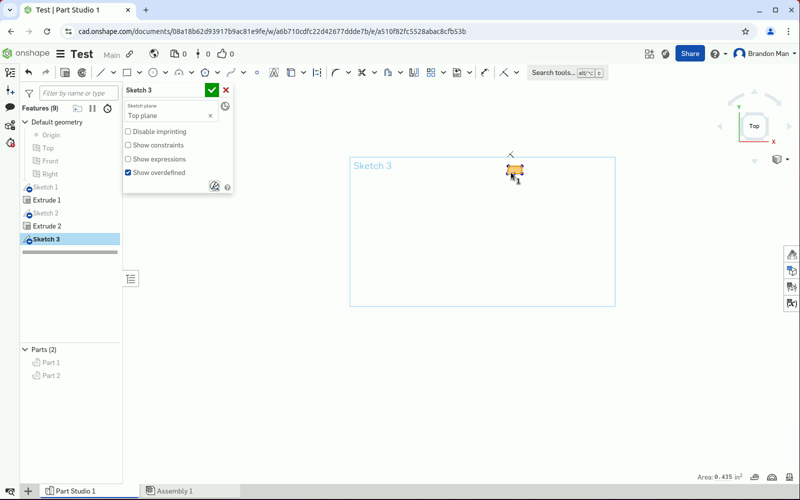
scroll(-6)
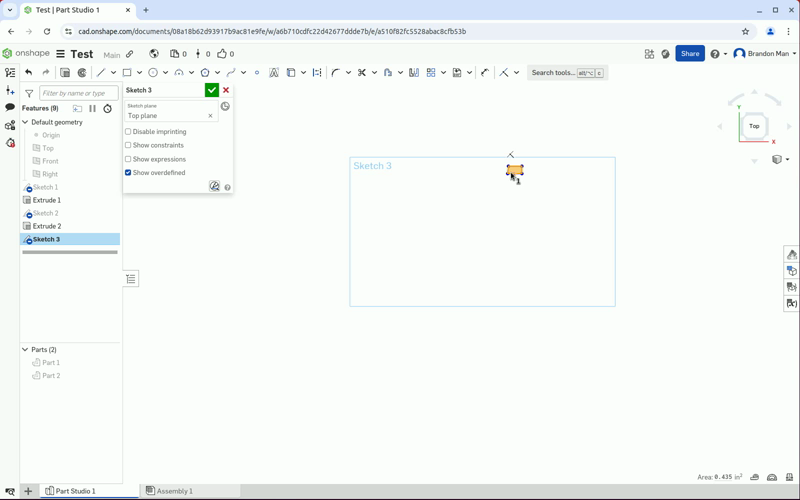
scroll(-6)
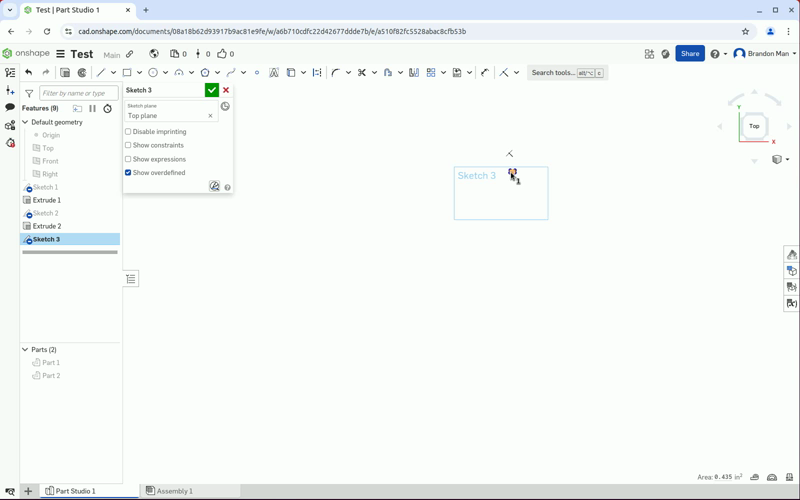
mouse_move(73, 352)
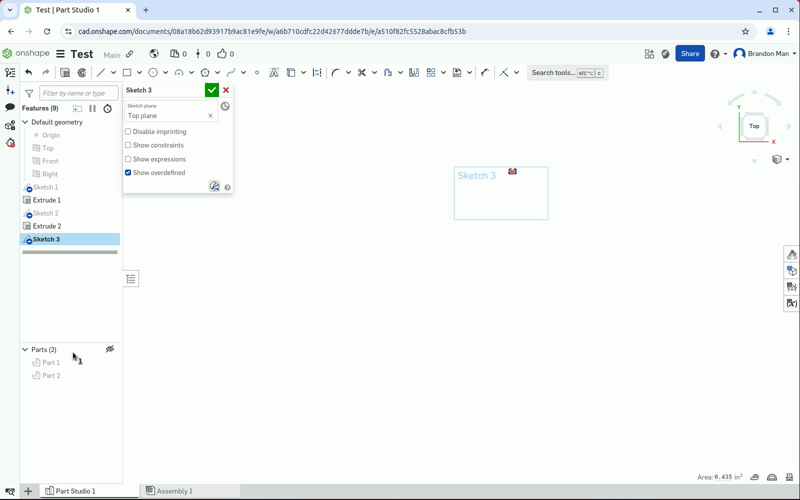
key(shift+y)
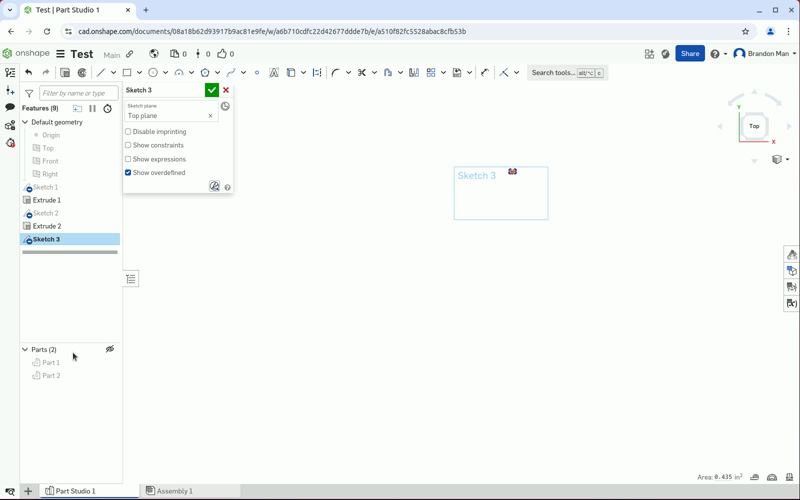
key(shift+e)
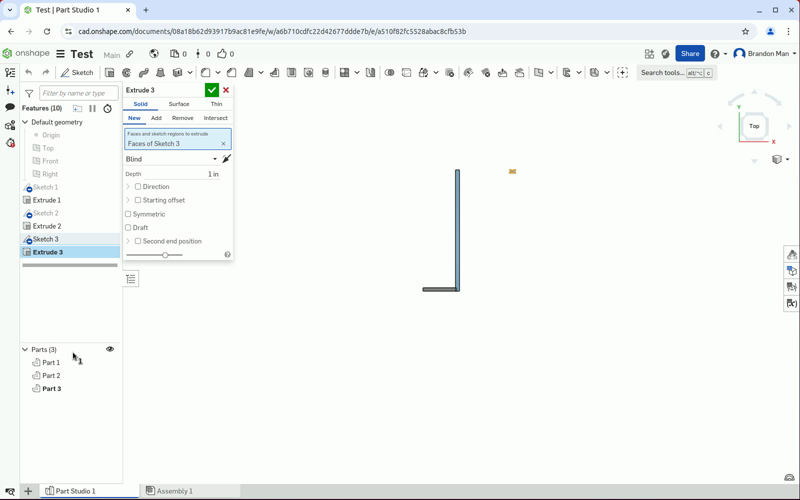
mouse_move(143, 106)
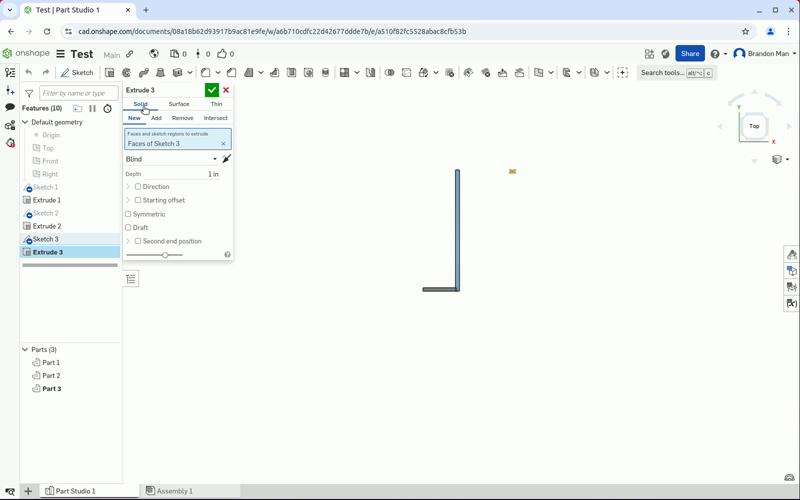
click(143, 106)
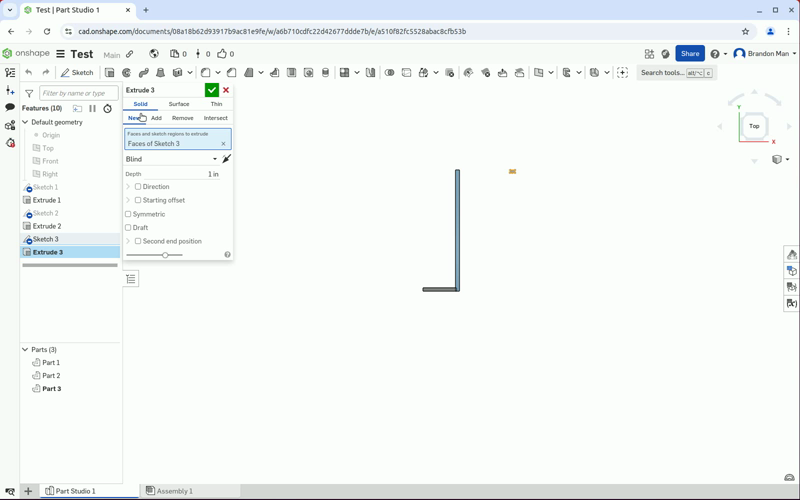
mouse_move(137, 120)
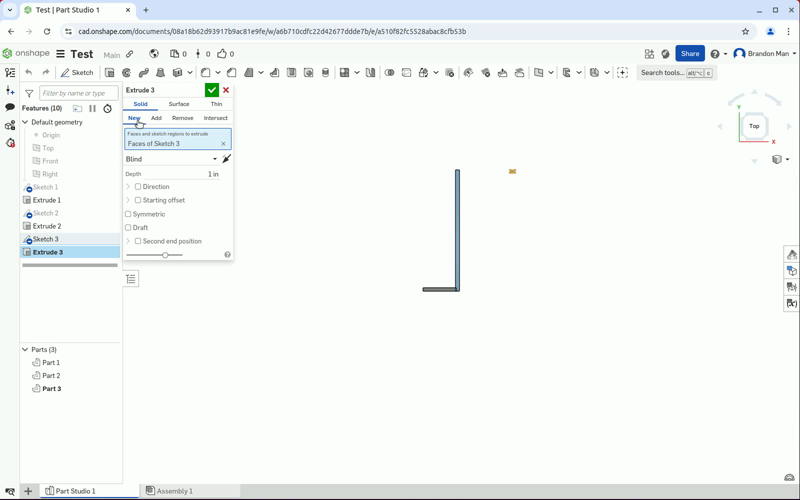
click(137, 120)
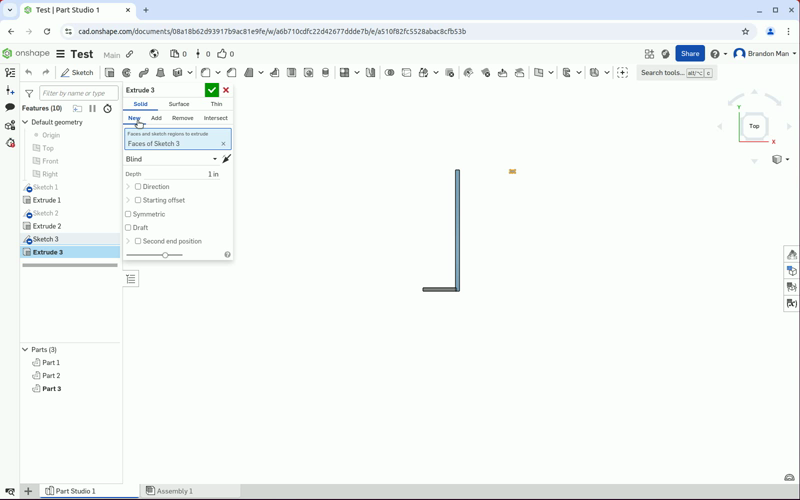
key(tab, 4)
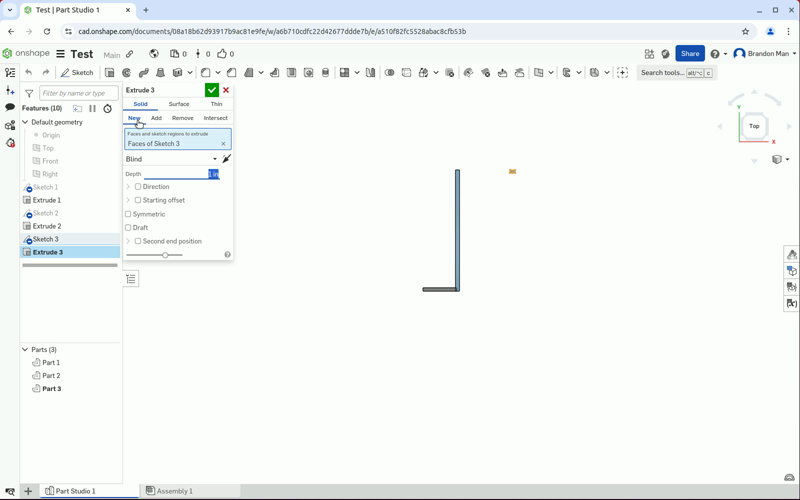
text(12.276)
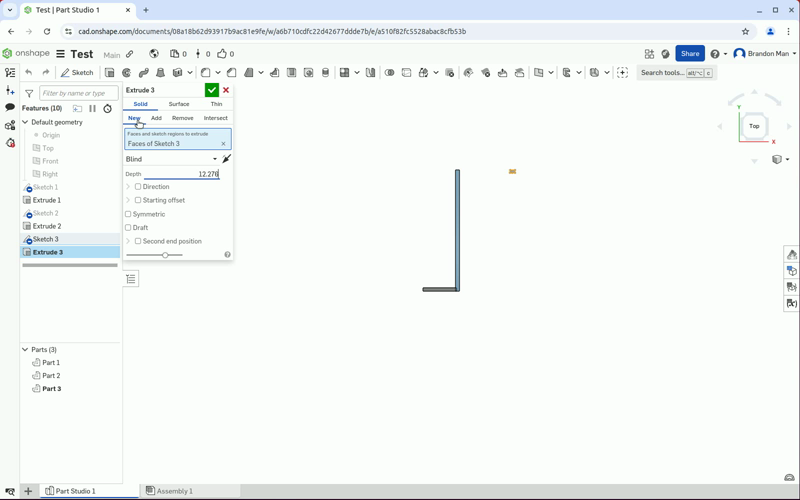
key(enter)
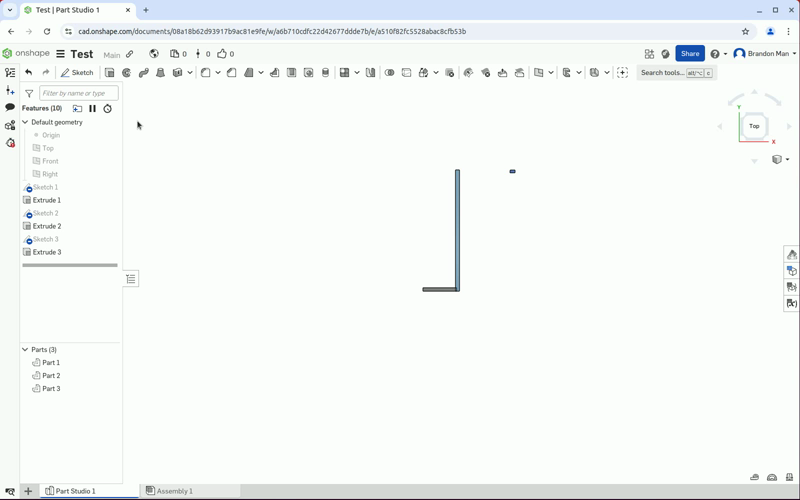
key(shift+h)
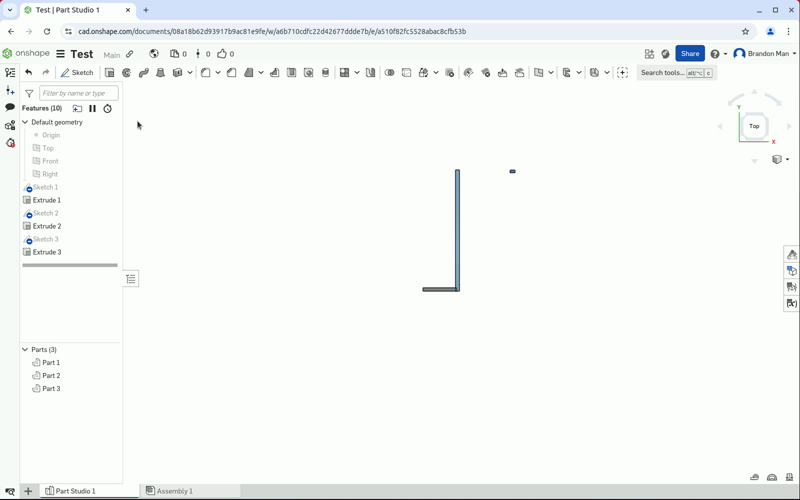
key(shift+h)
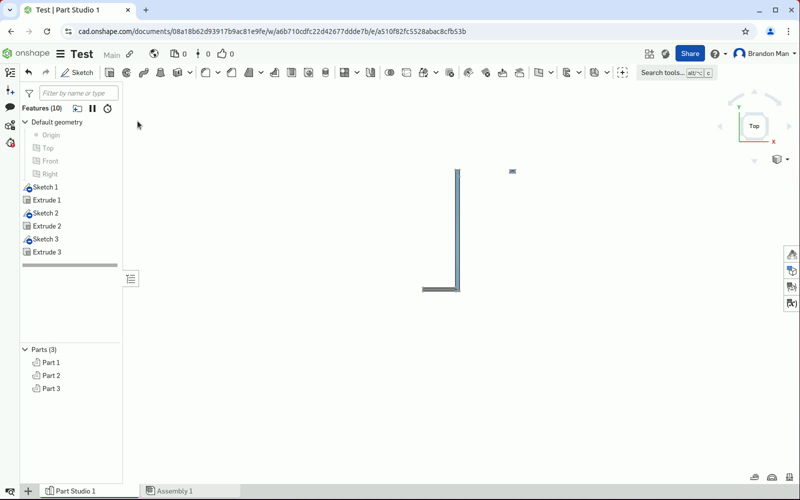
key(shift+7)
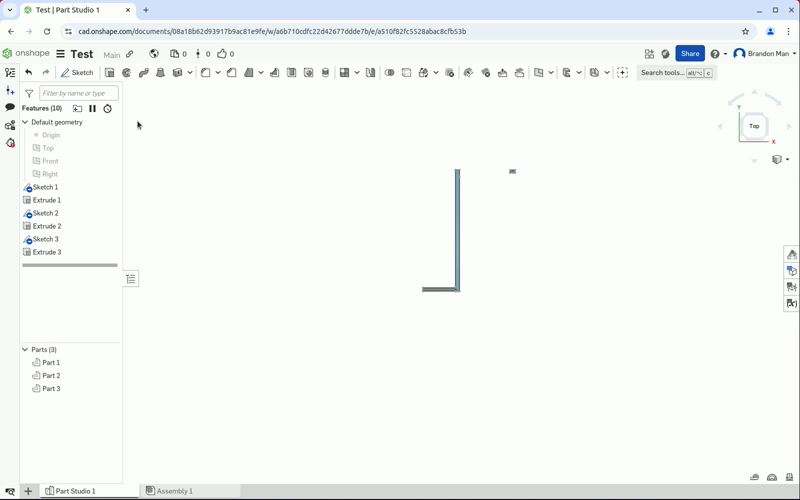
key(up, 3)
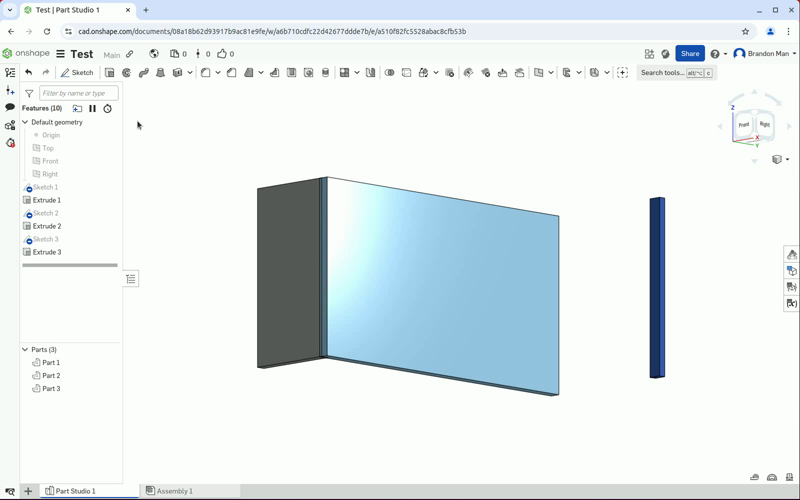
key(left, 3)
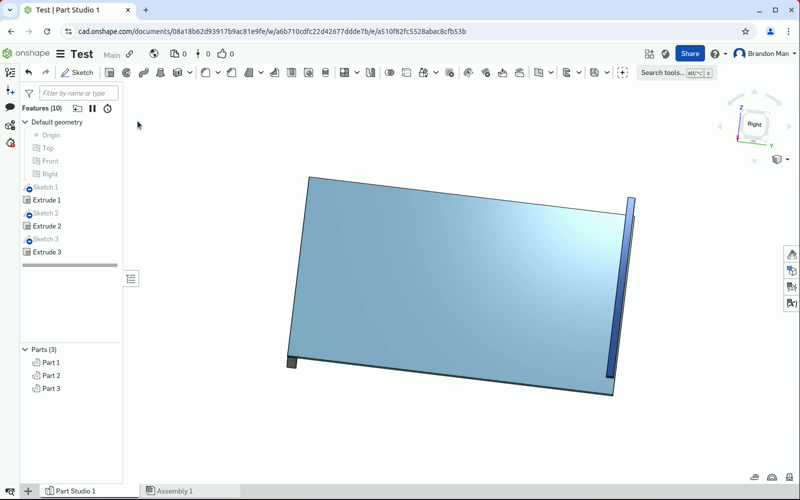
key(right, 3)
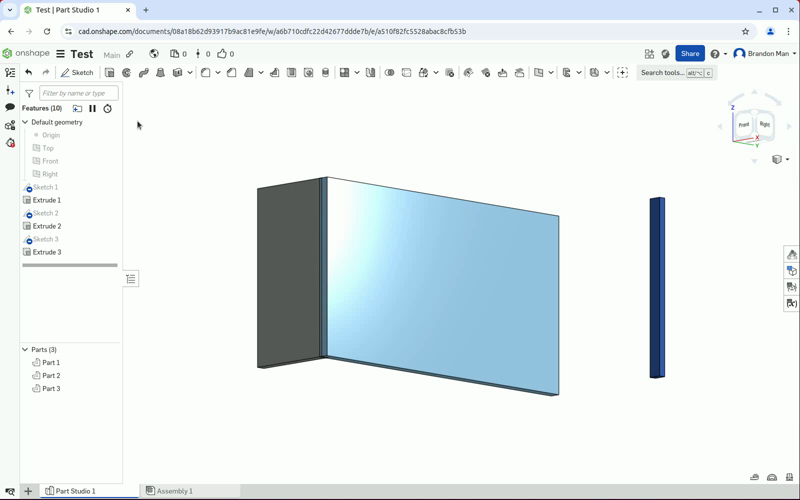
key(down, 3)
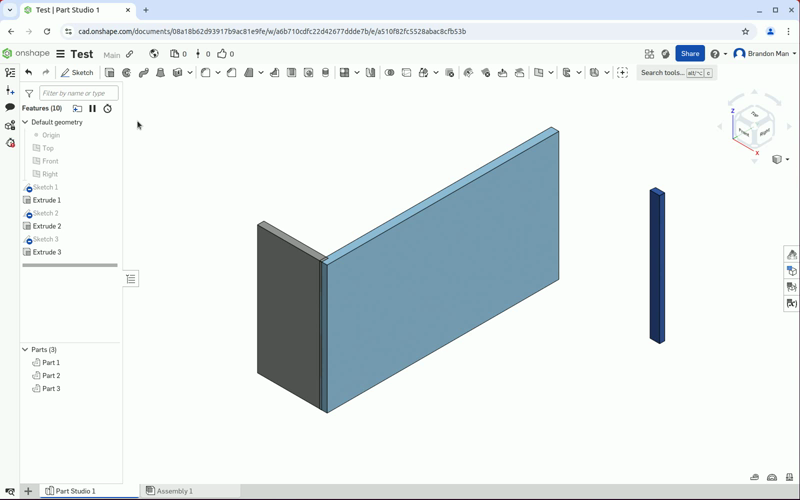
mouse_move(73, 189)
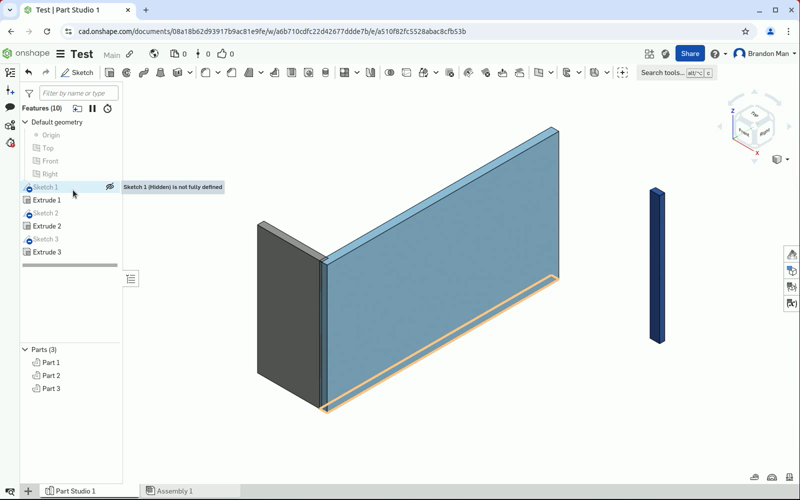
click(73, 189)